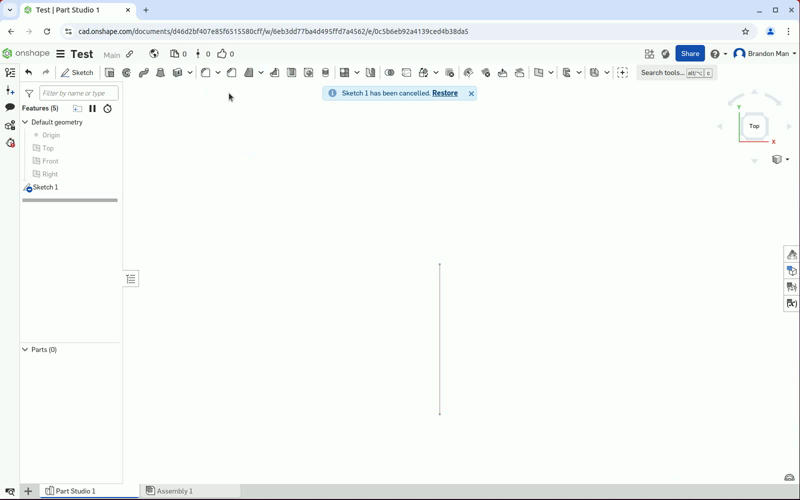
key(shift+h)
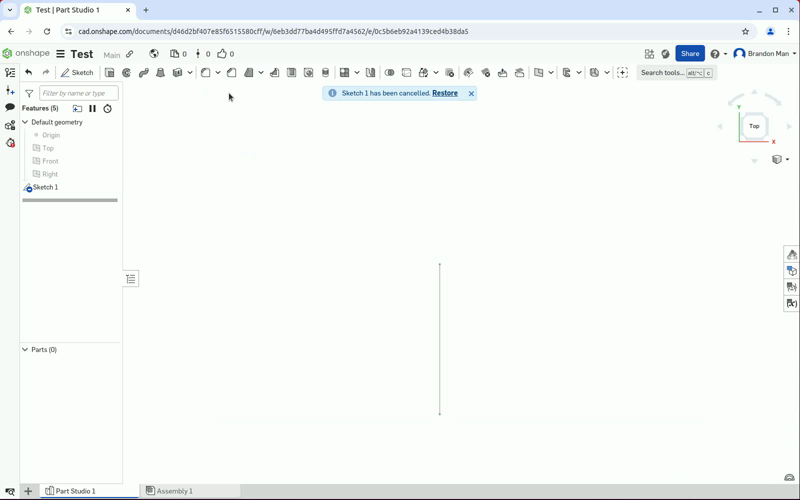
key(shift+s)
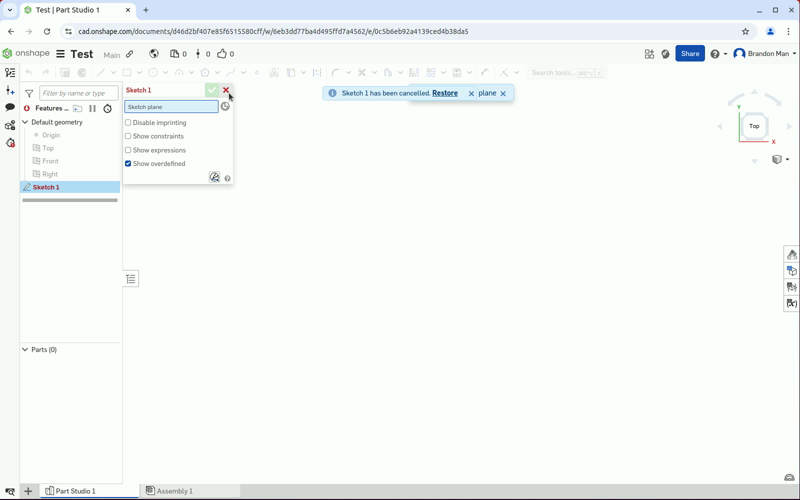
mouse_move(73, 150)
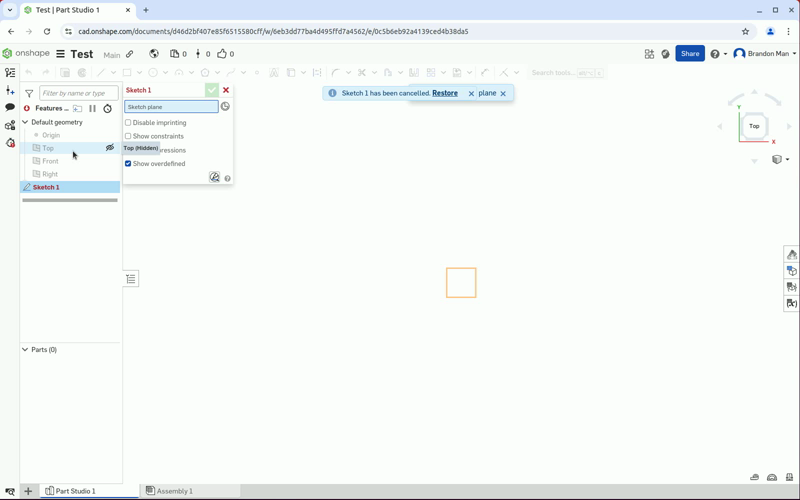
click(73, 150)
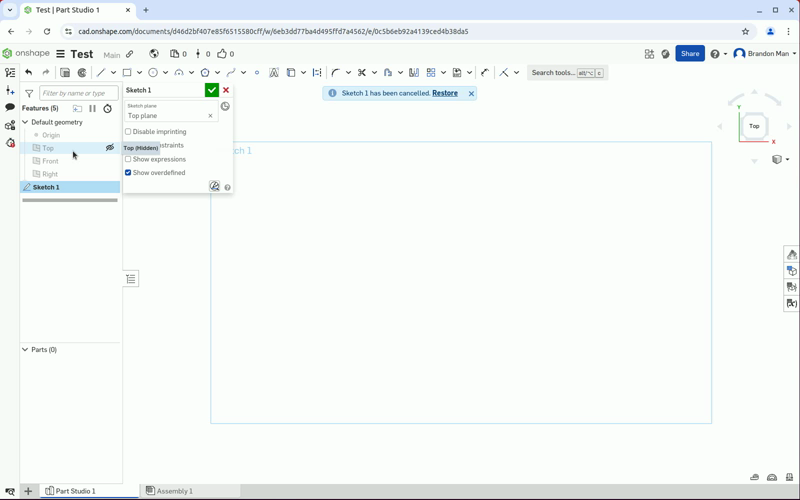
mouse_move(73, 352)
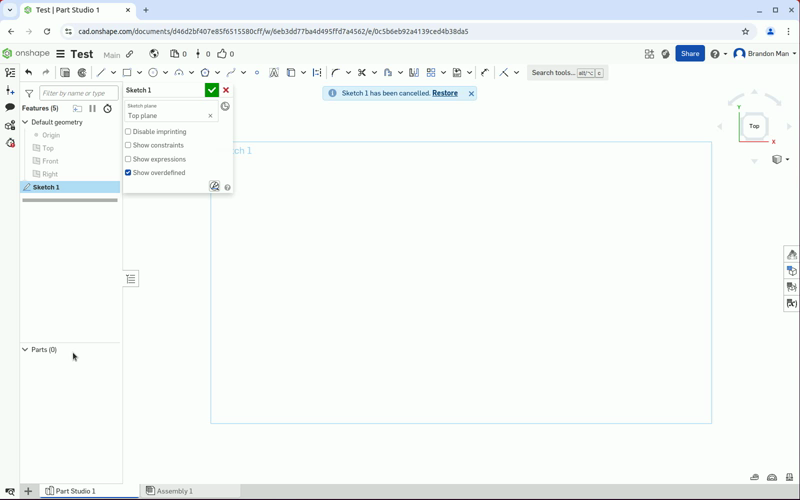
key(y)
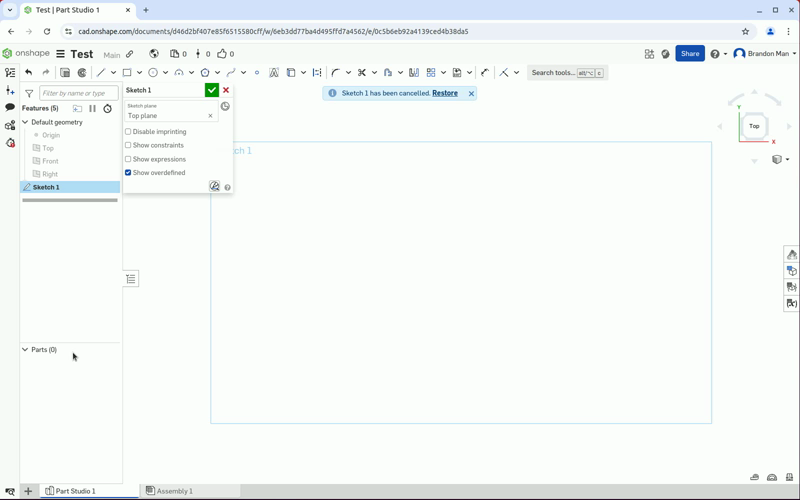
key(c)
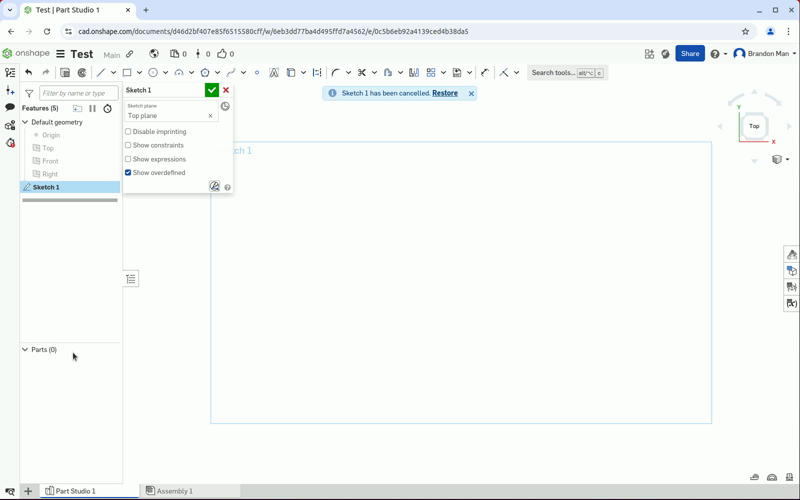
key_down(shift)
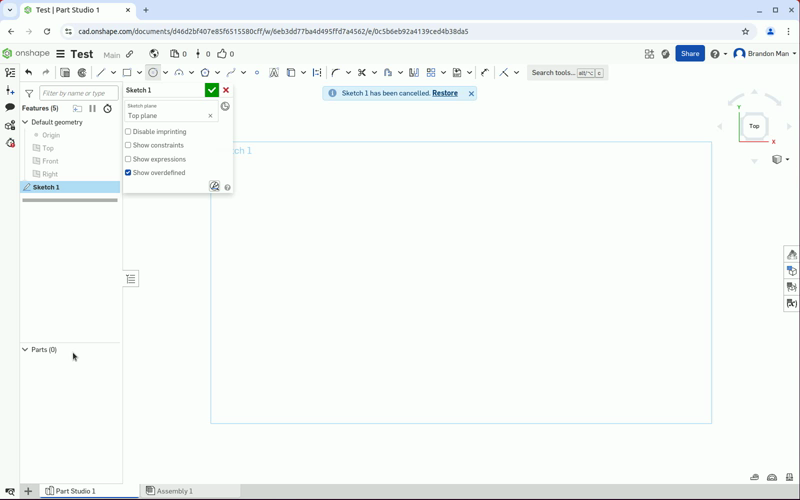
mouse_move(460, 282)
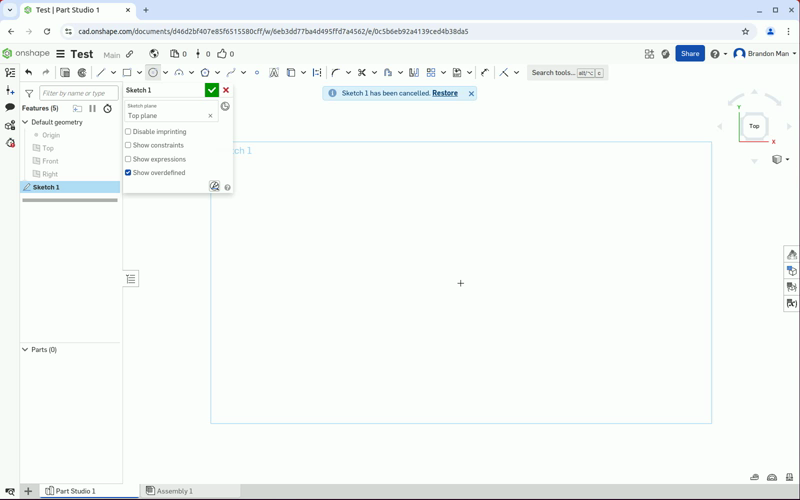
click(460, 282)
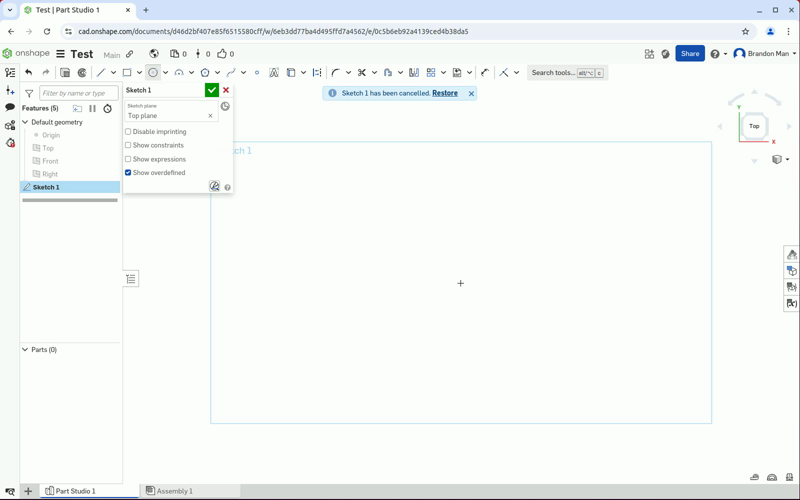
key_up(shift)
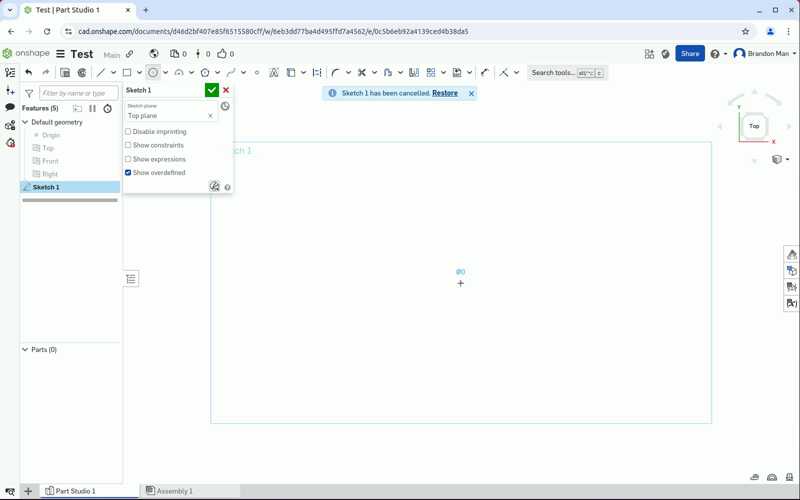
mouse_move(517, 282)
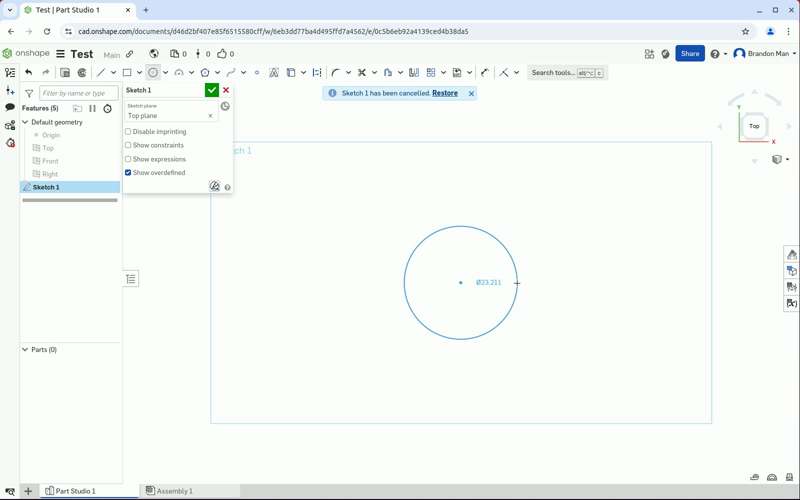
click(517, 282)
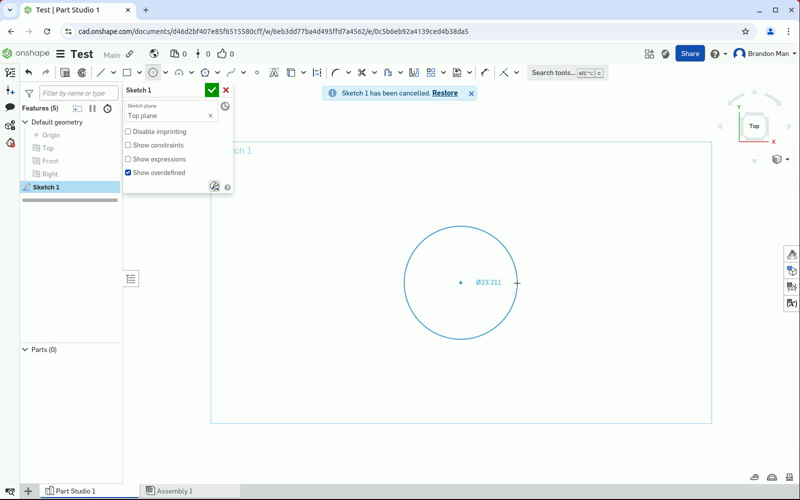
key(esc)
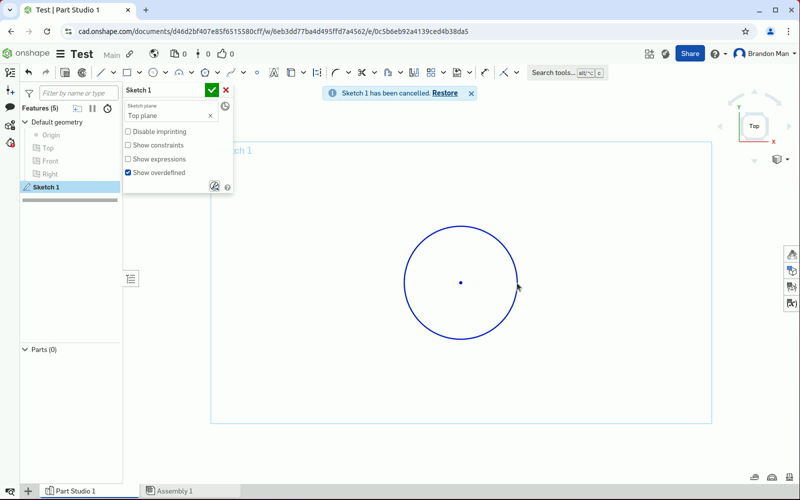
mouse_move(450, 241)
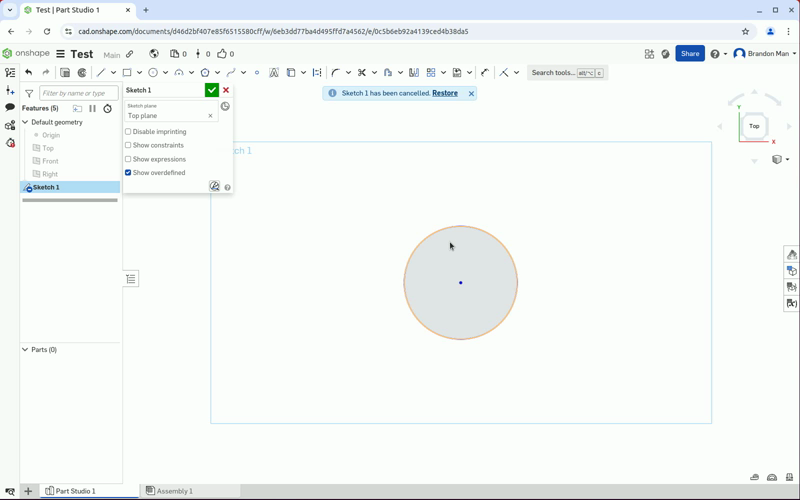
click(450, 241)
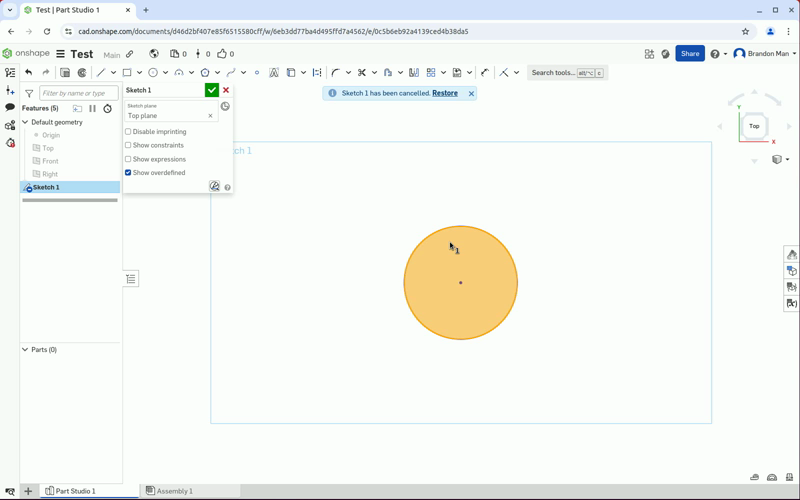
mouse_move(73, 352)
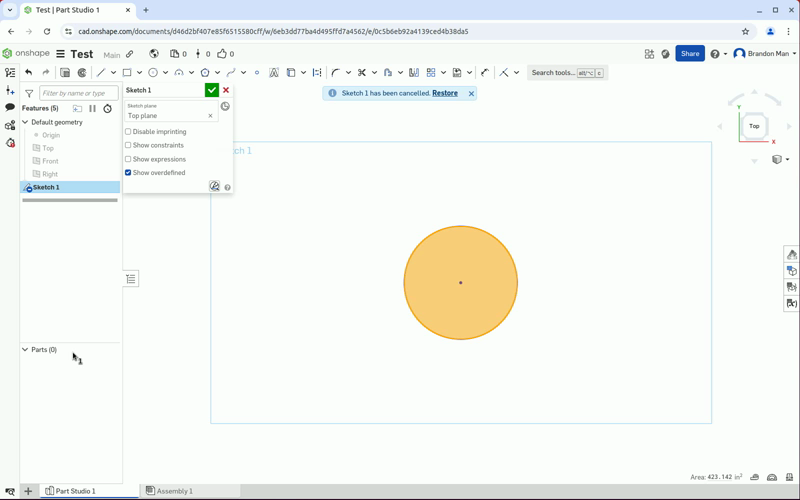
key(shift+y)
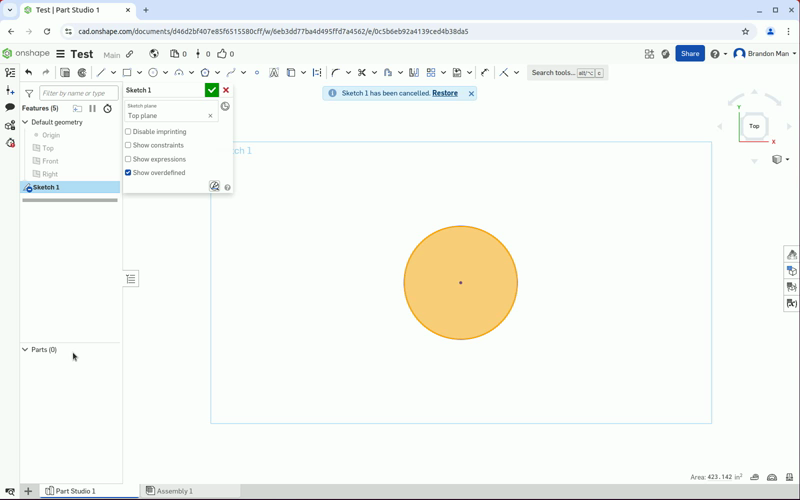
key(shift+e)
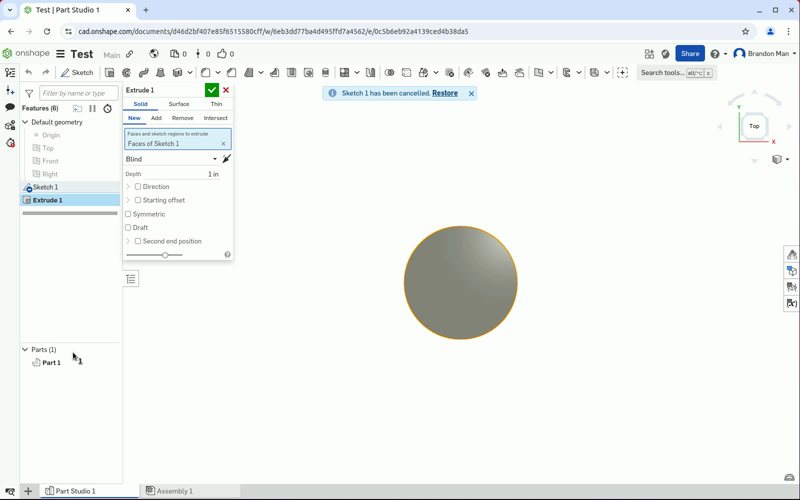
mouse_move(143, 106)
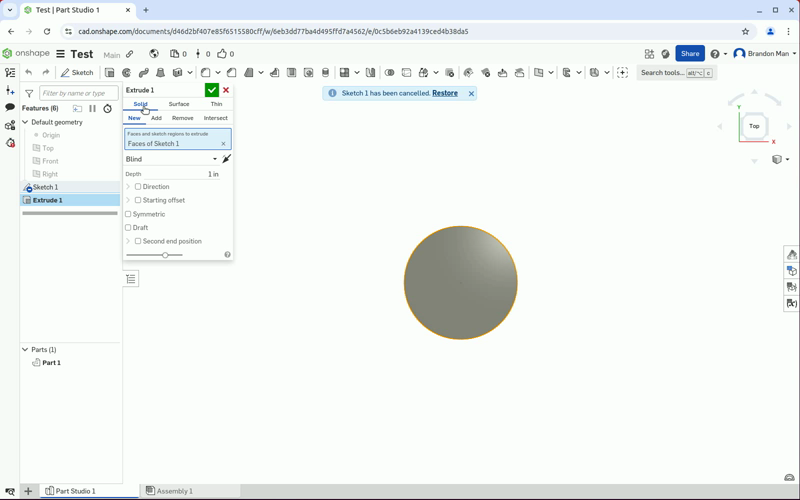
click(143, 106)
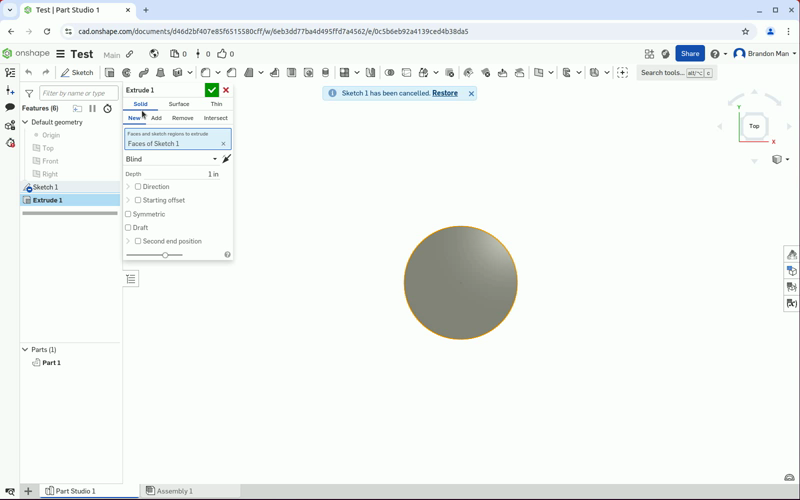
mouse_move(137, 120)
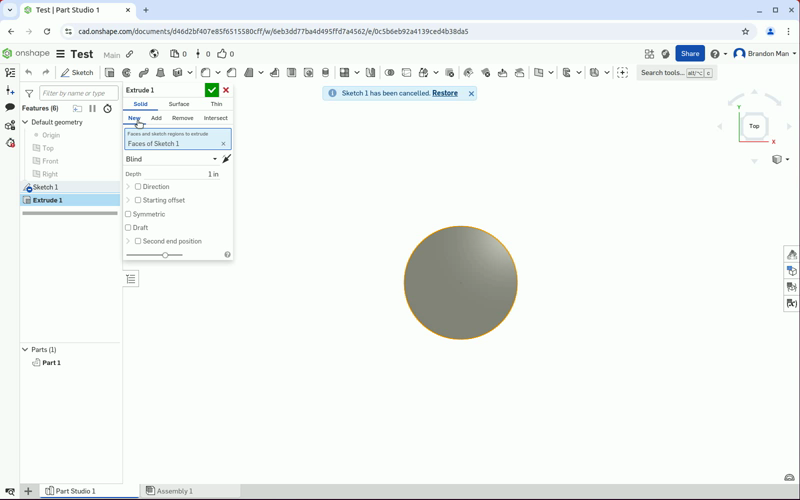
click(137, 120)
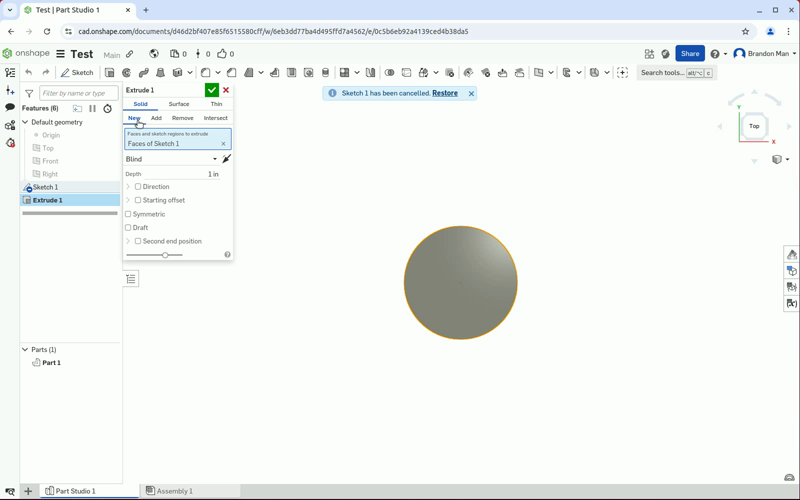
key(tab, 4)
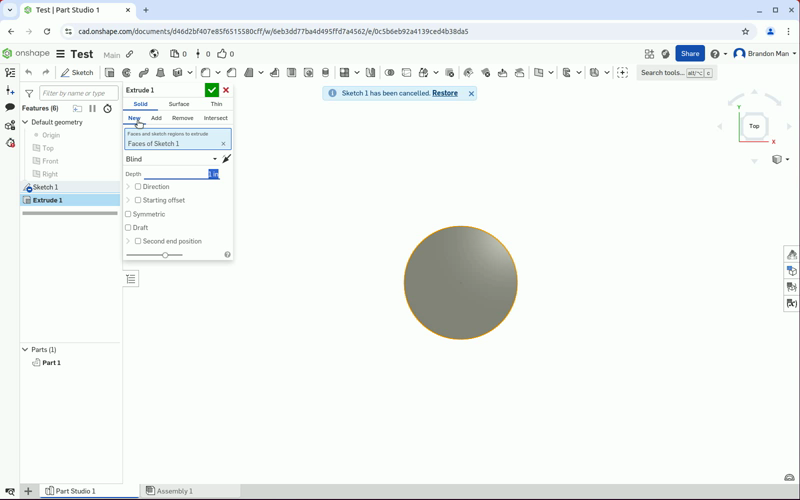
text(23.108)
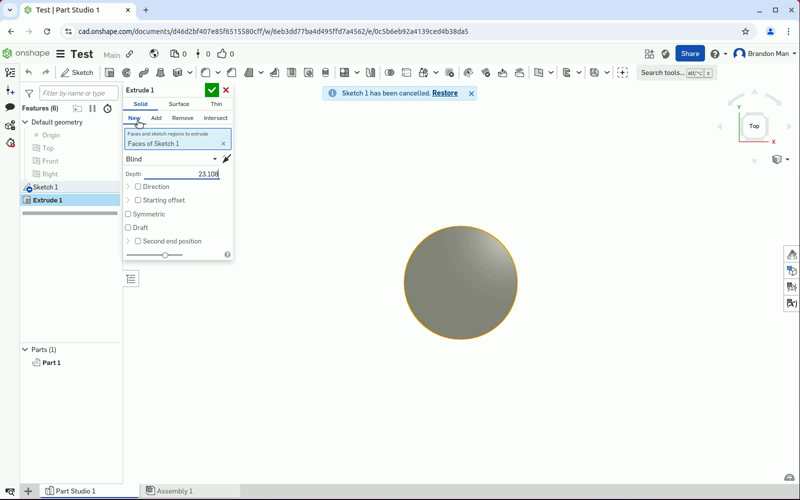
key(enter)
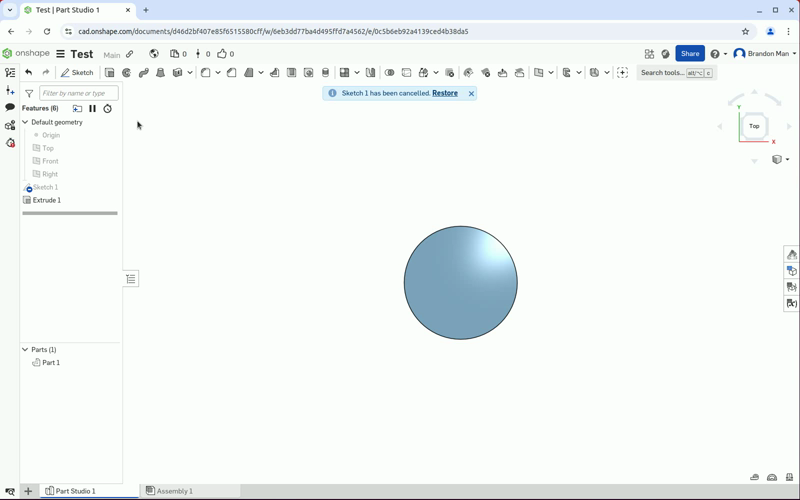
key(shift+h)
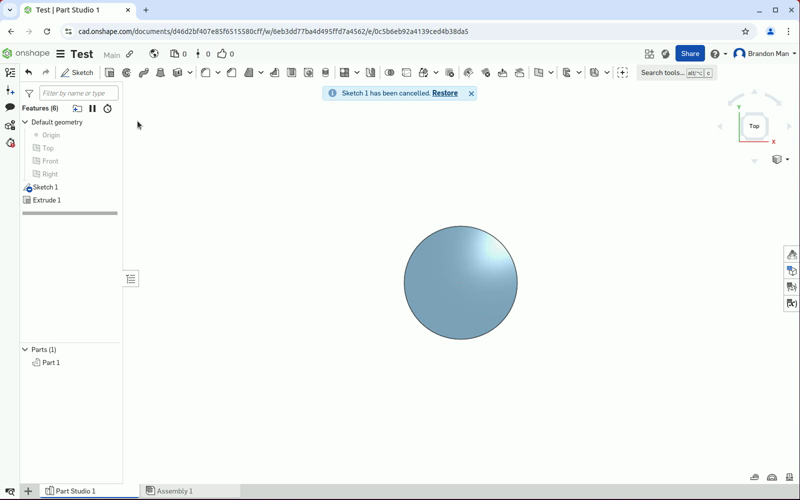
key(shift+h)
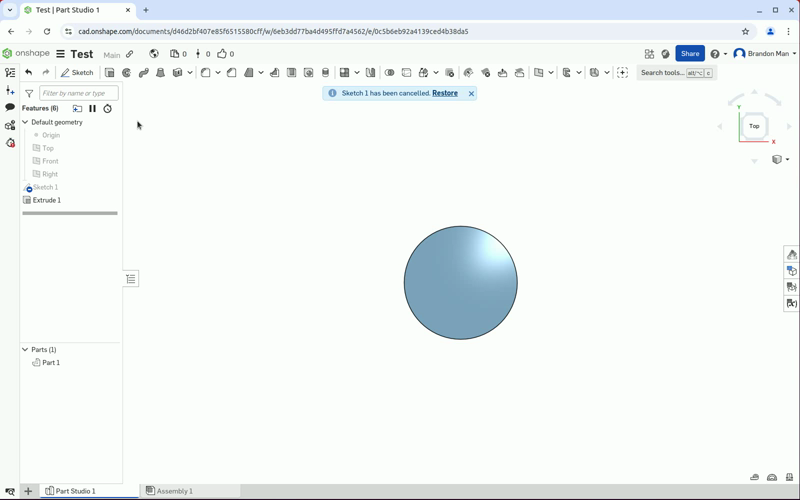
mouse_move(73, 189)
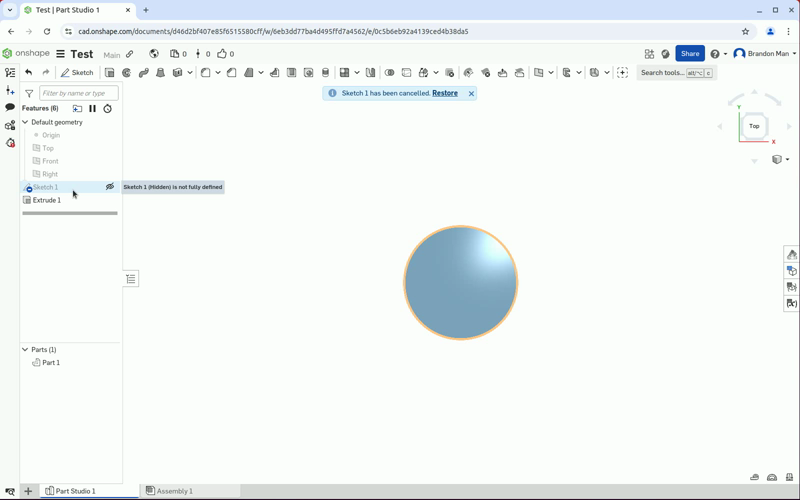
click(73, 189)
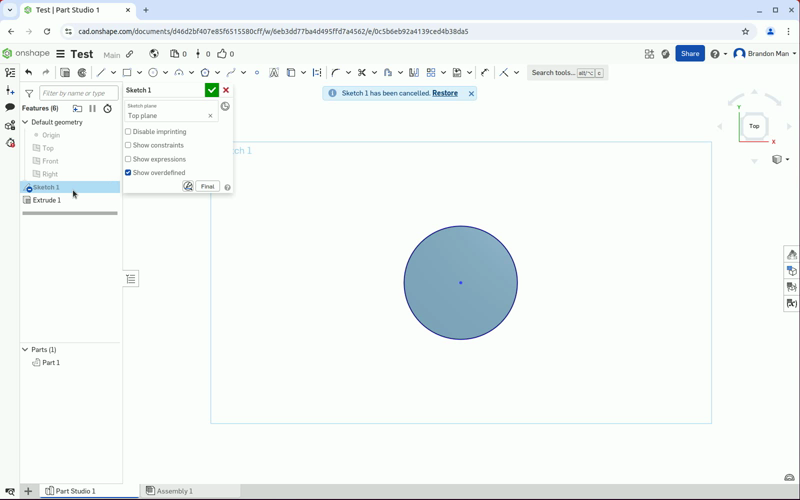
mouse_move(229, 92)
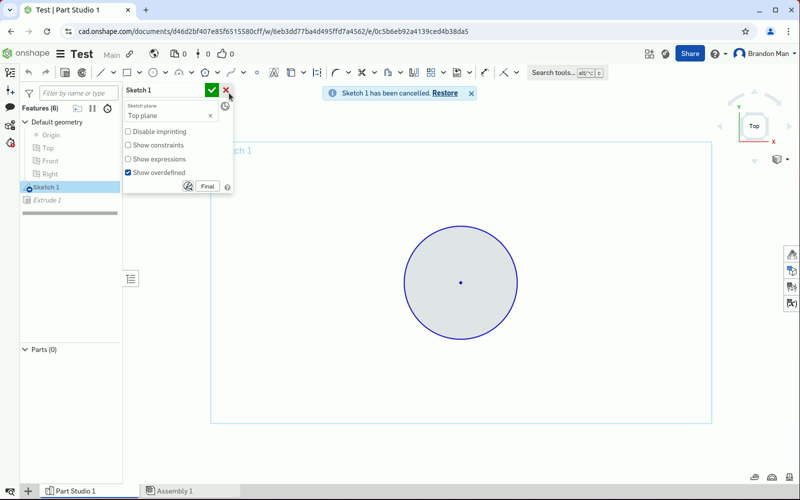
click(229, 92)
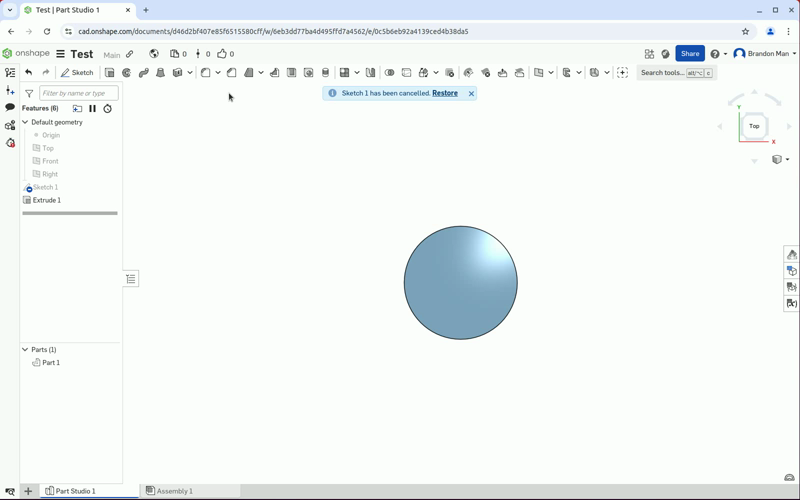
mouse_move(541, 75)
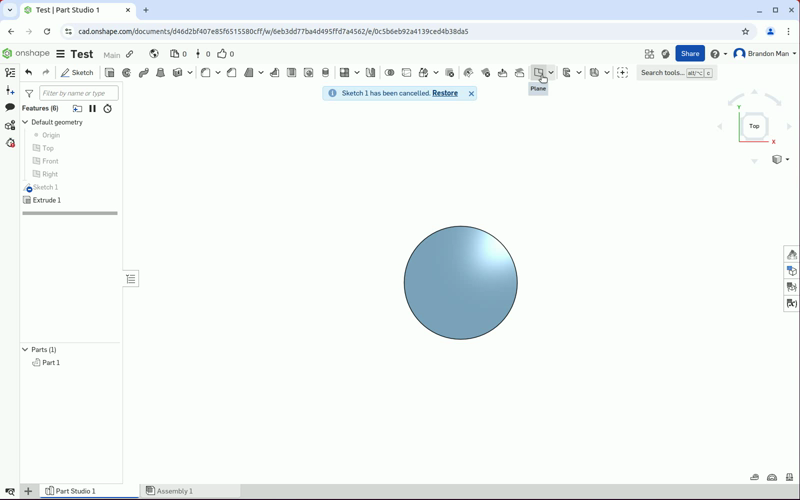
click(541, 75)
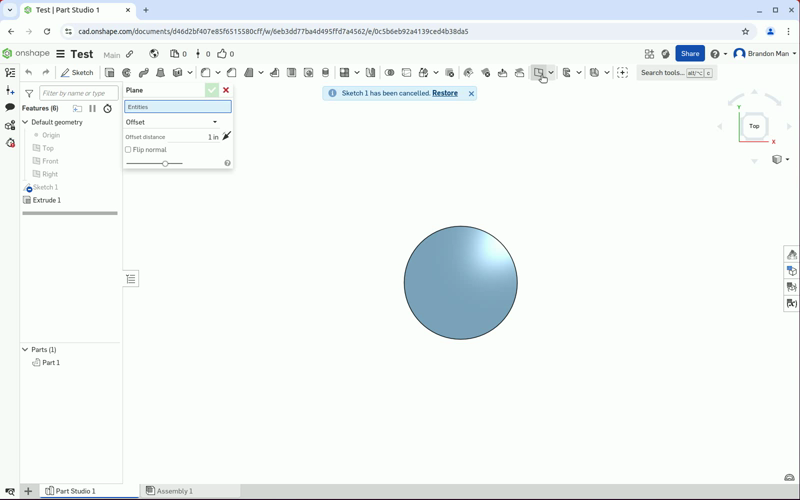
mouse_move(73, 150)
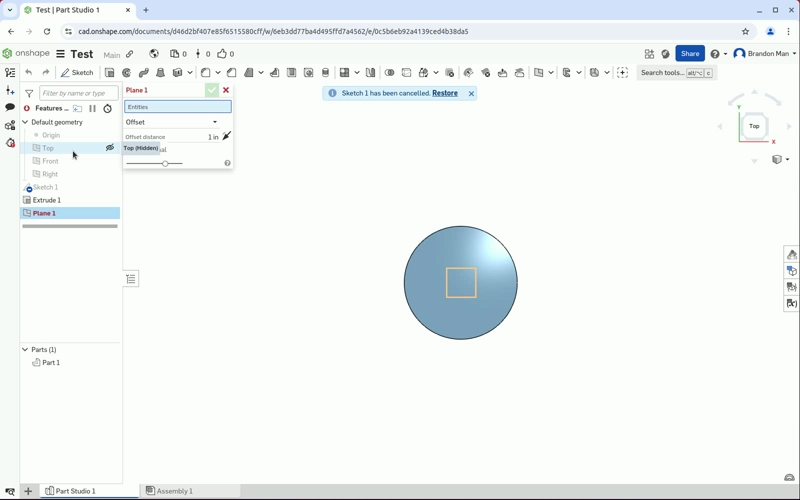
click(73, 150)
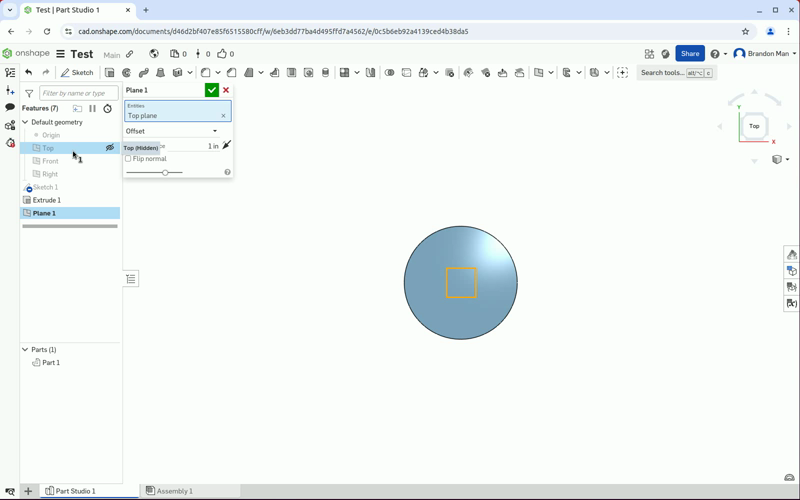
key(tab, 2)
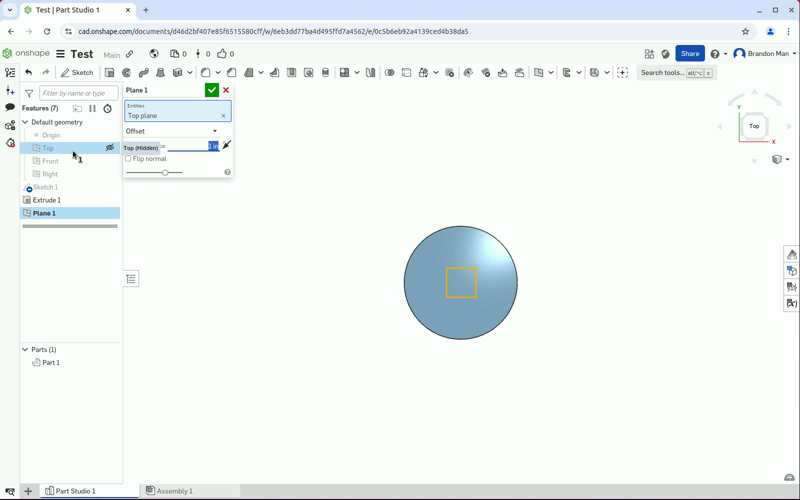
text(23.108)
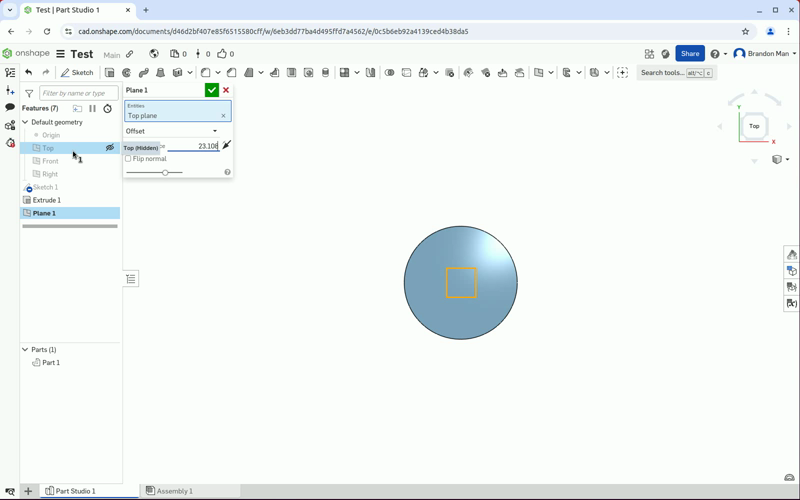
key(enter, 2)
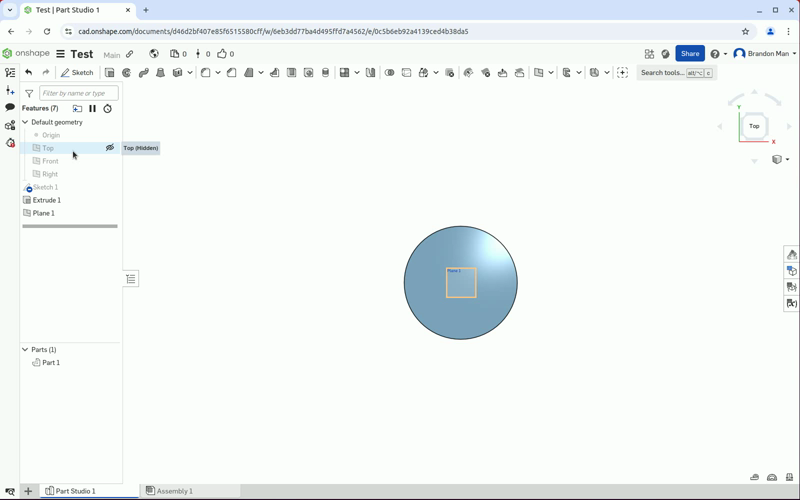
key(shift+s)
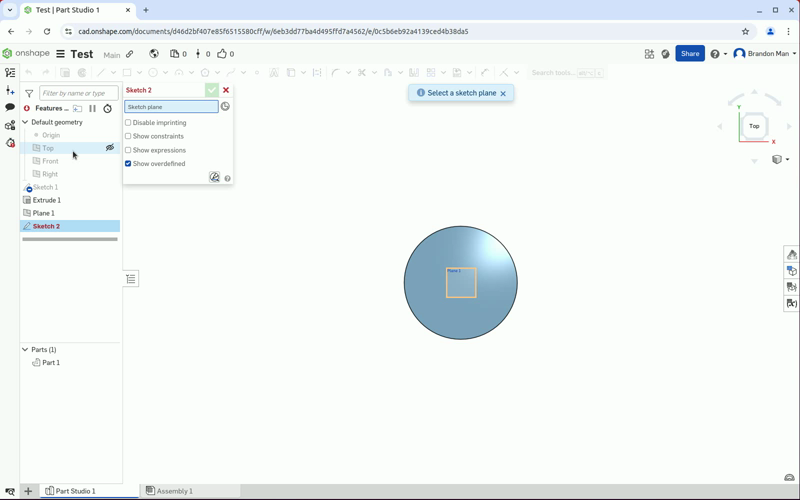
mouse_move(73, 215)
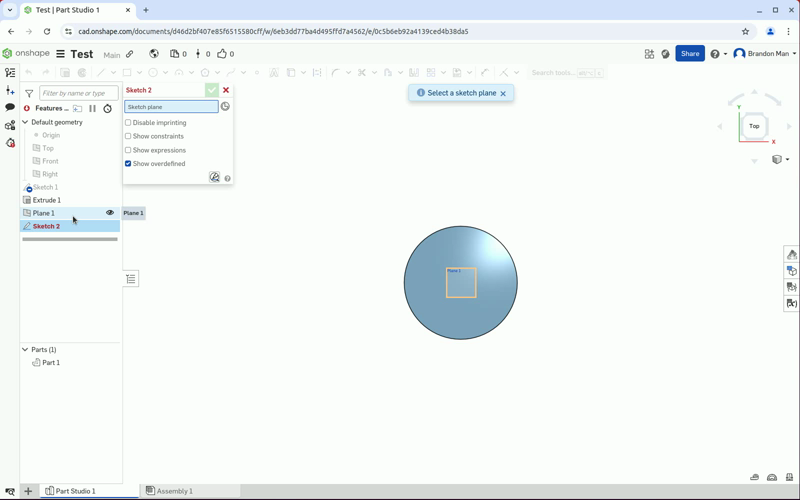
click(73, 215)
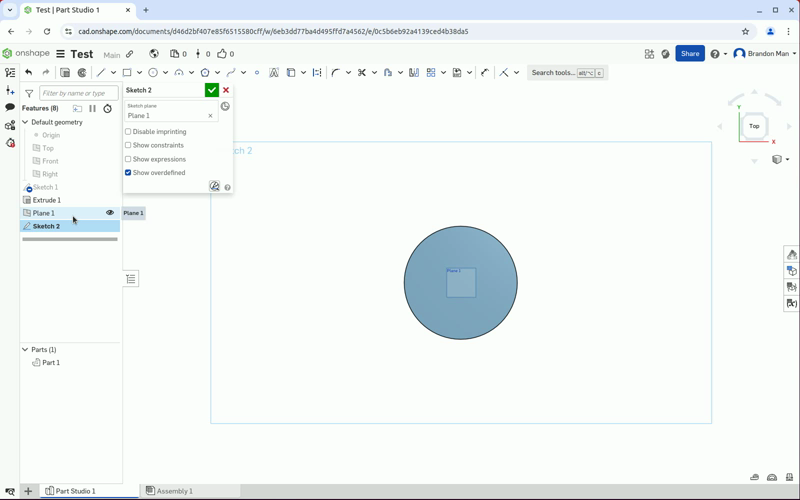
mouse_move(73, 352)
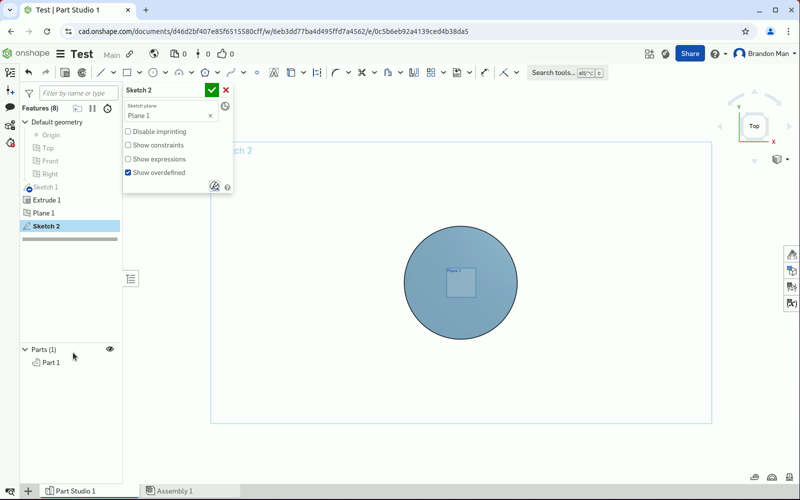
key(y)
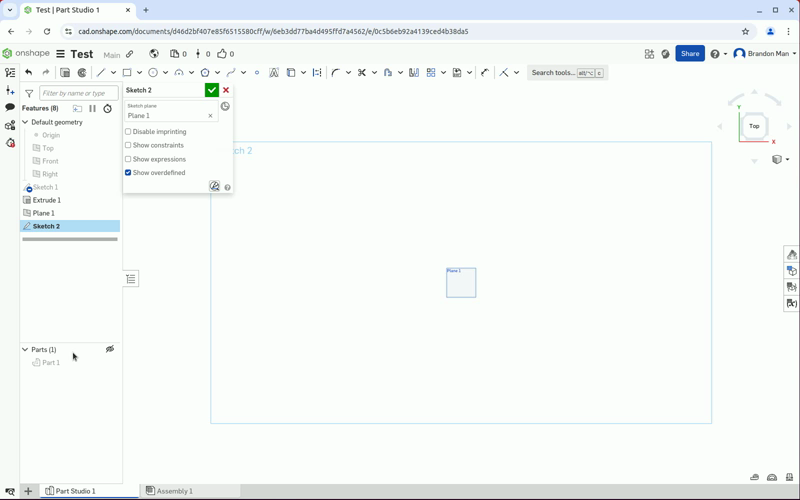
key(l)
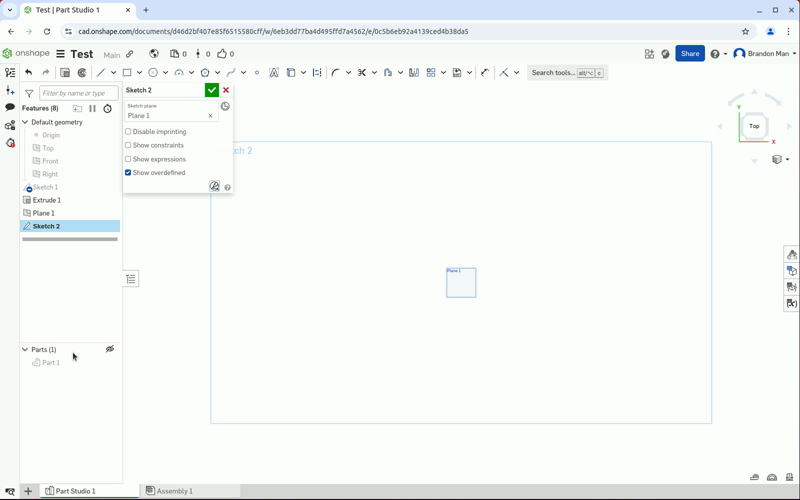
key_down(shift)
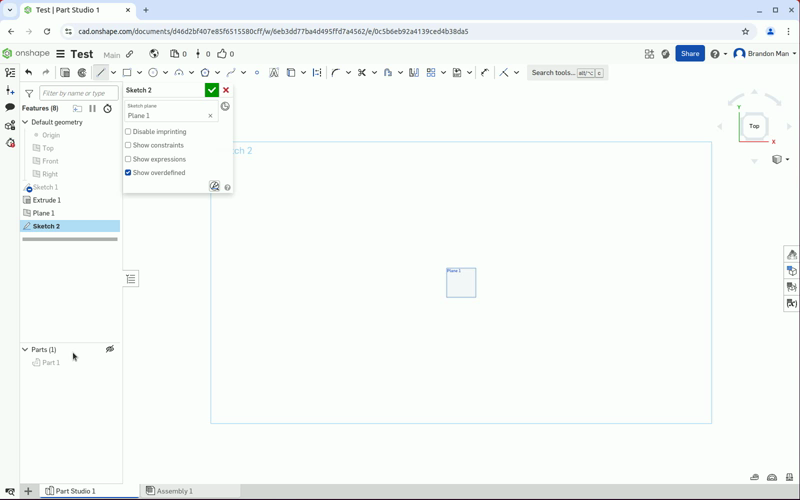
mouse_move(424, 281)
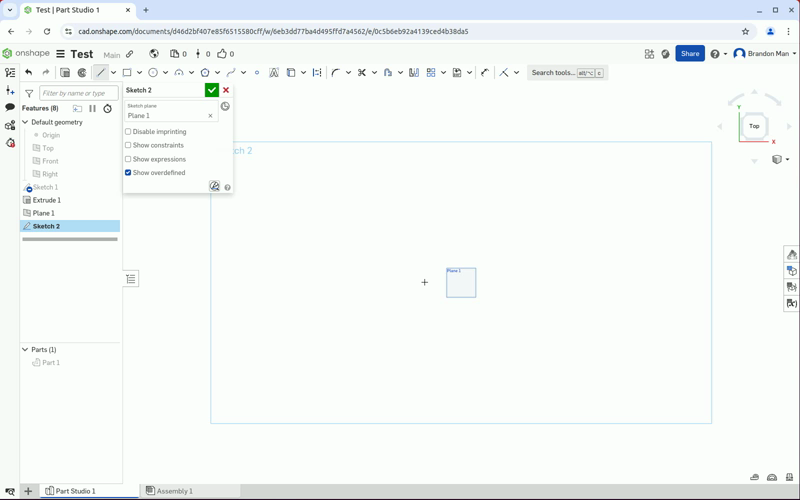
click(424, 281)
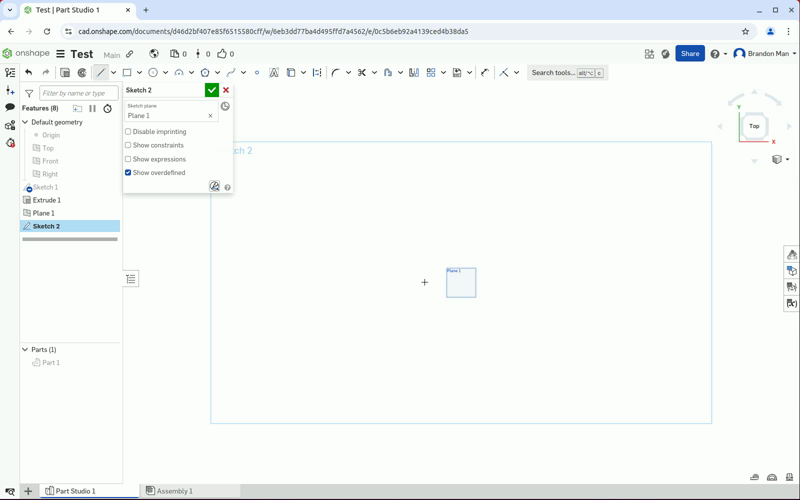
key_up(shift)
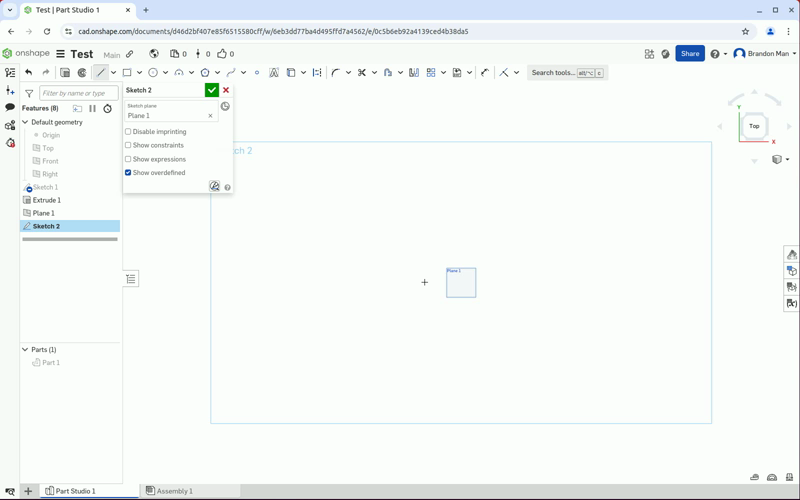
key_down(shift)
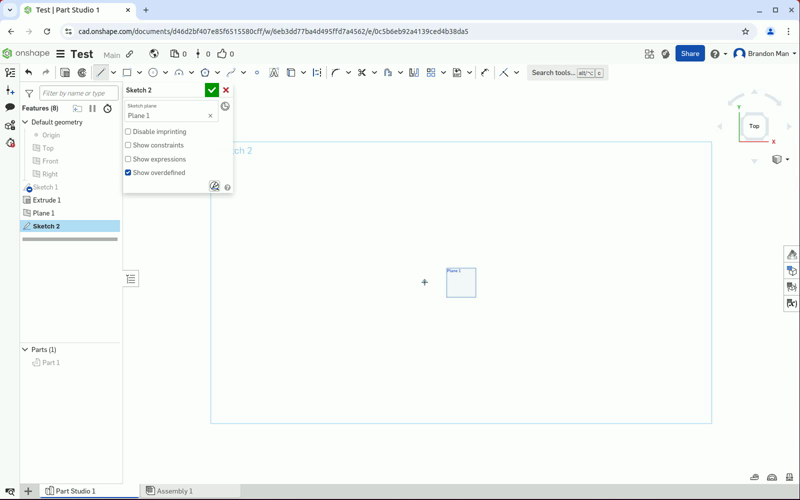
mouse_move(454, 281)
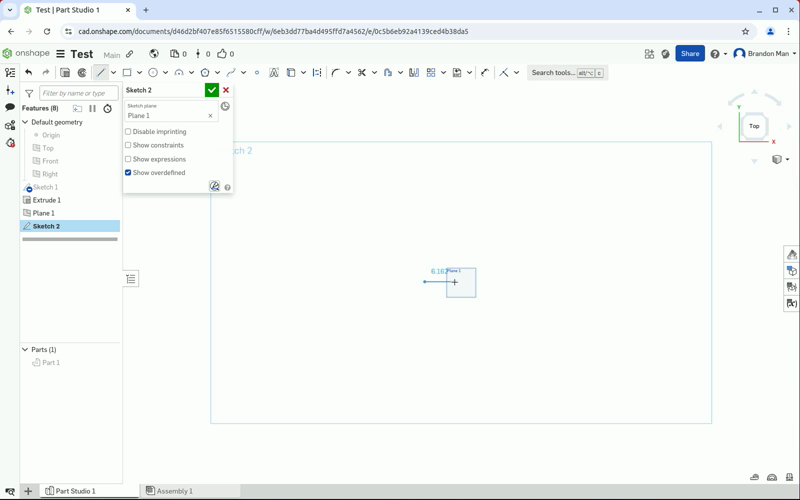
mouse_move(442, 281)
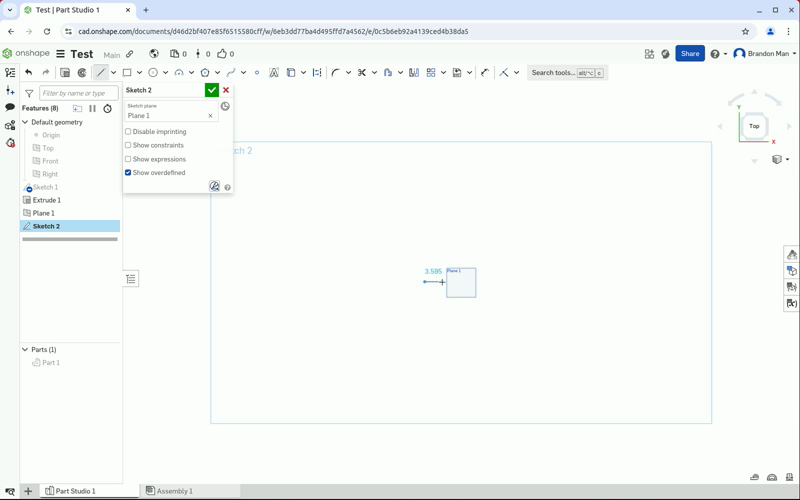
click(442, 281)
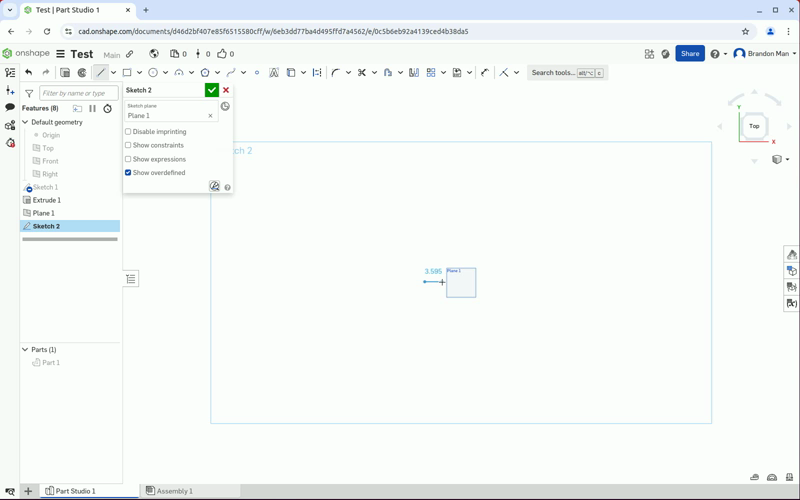
key_up(shift)
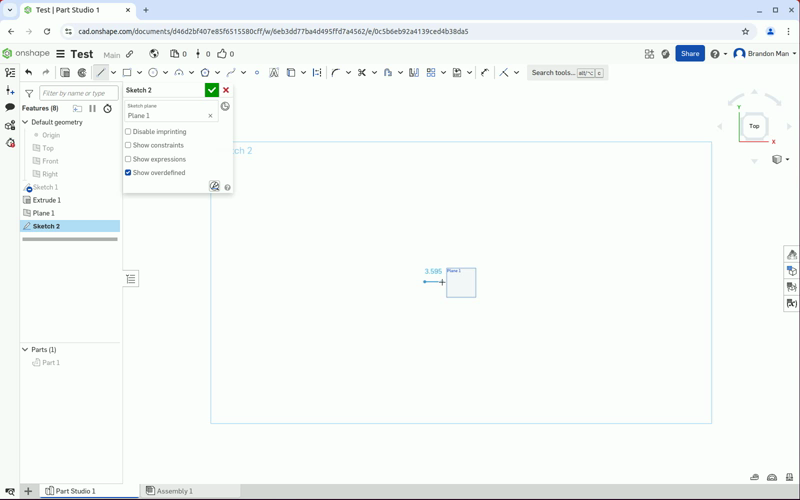
key_down(shift)
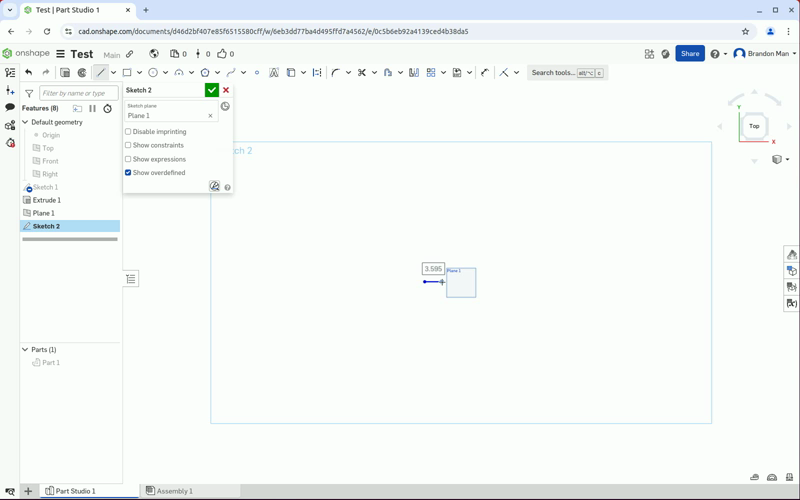
mouse_move(472, 281)
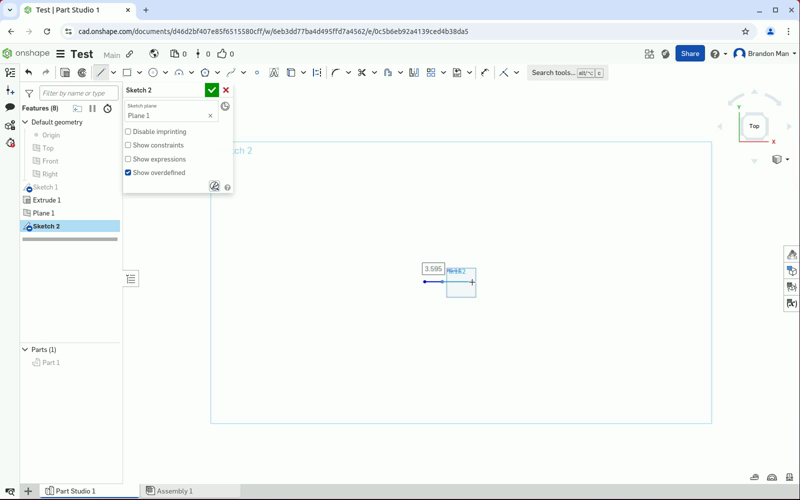
mouse_move(451, 265)
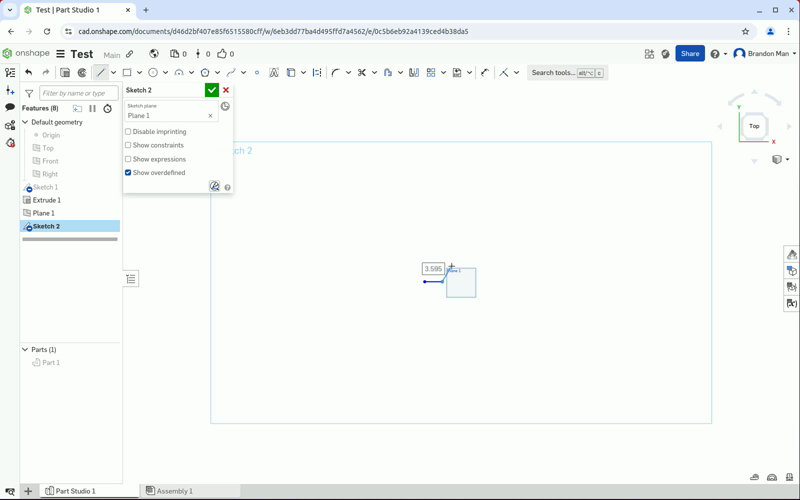
click(451, 265)
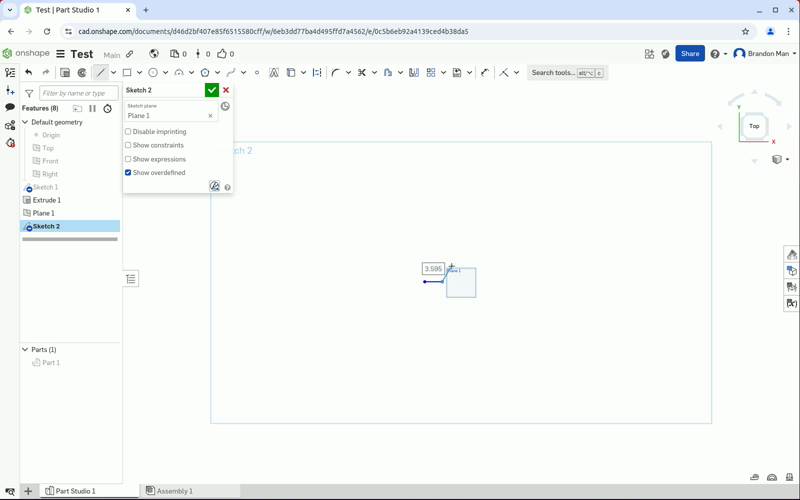
key_up(shift)
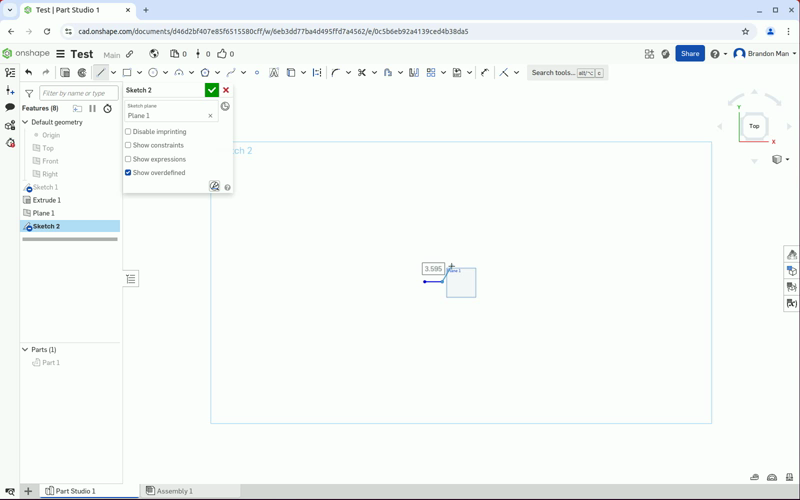
key_down(shift)
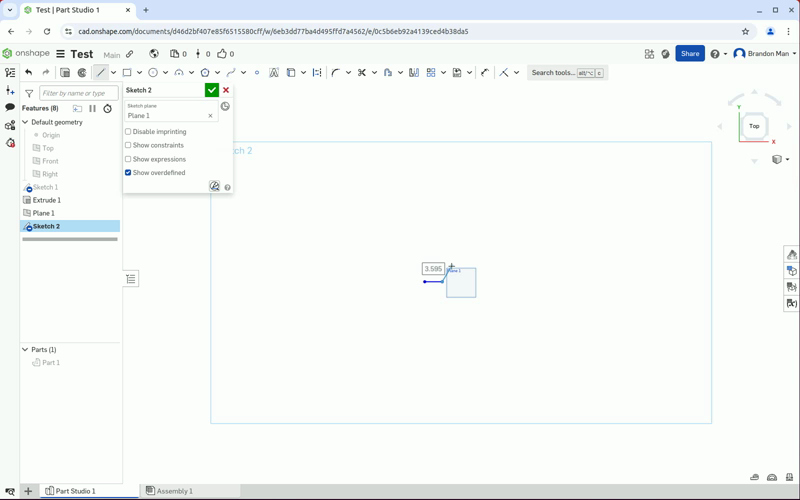
mouse_move(481, 265)
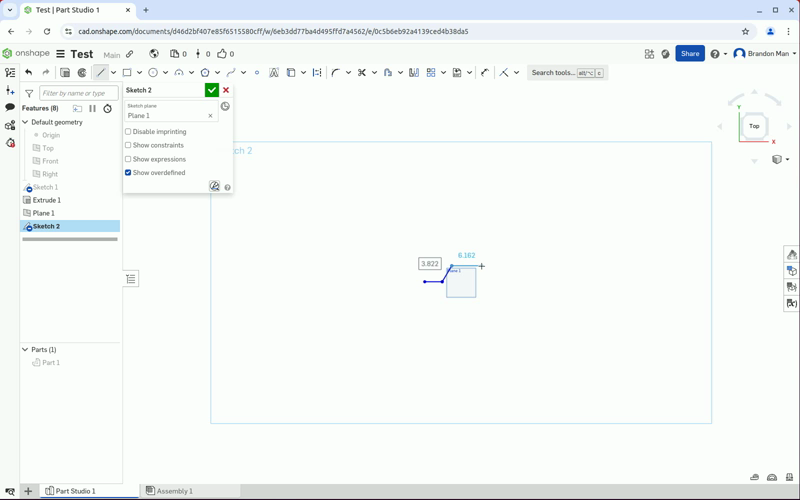
mouse_move(442, 250)
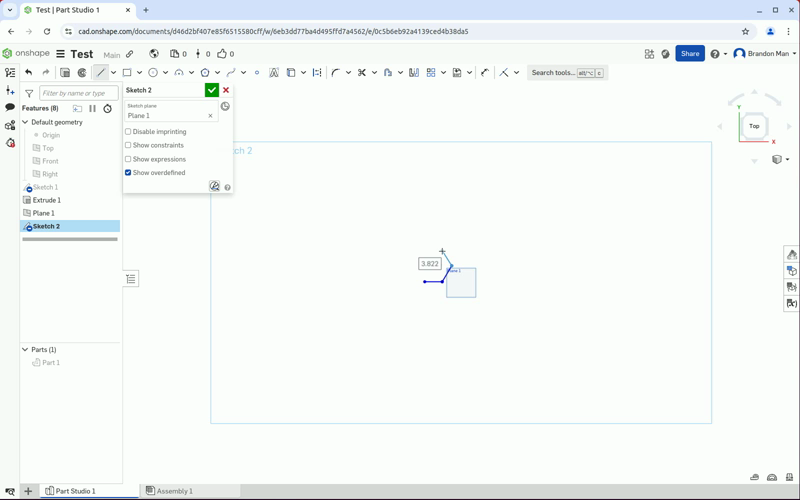
click(442, 250)
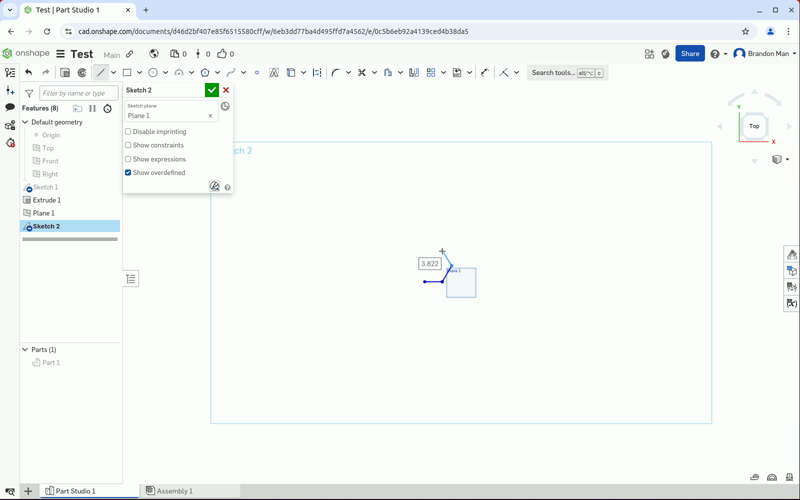
key_up(shift)
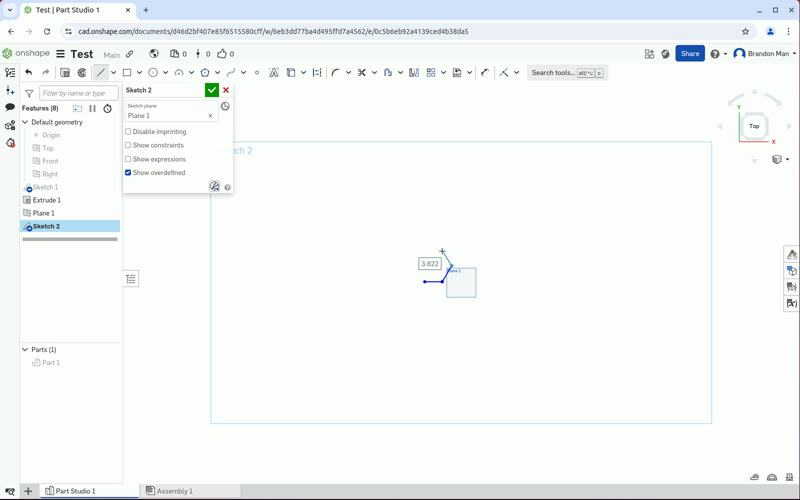
key(esc)
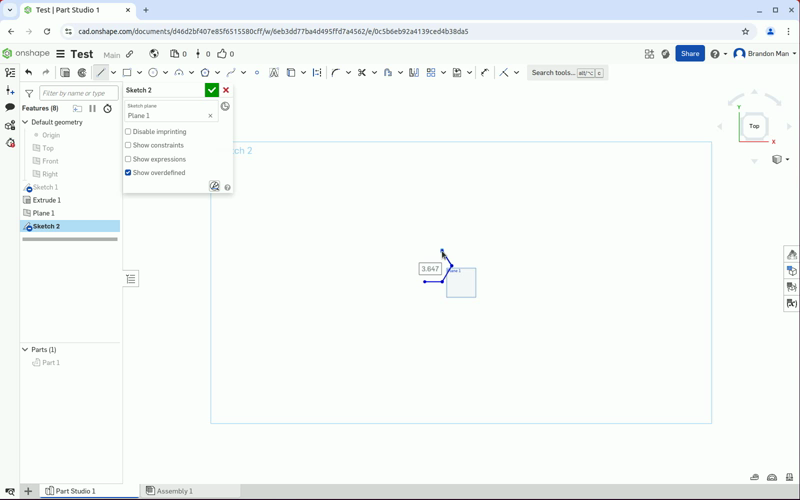
key(a)
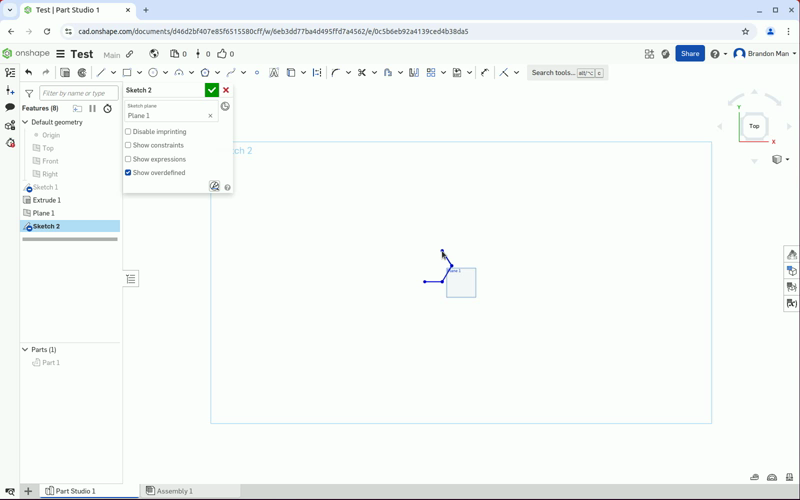
mouse_move(442, 250)
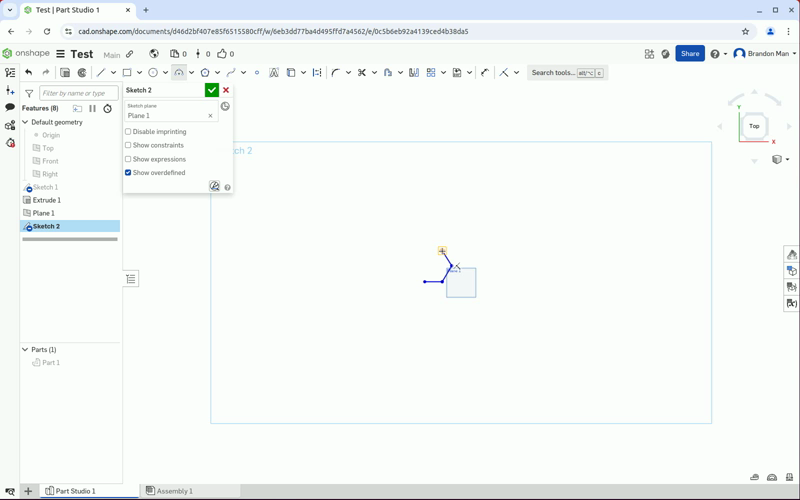
click(442, 250)
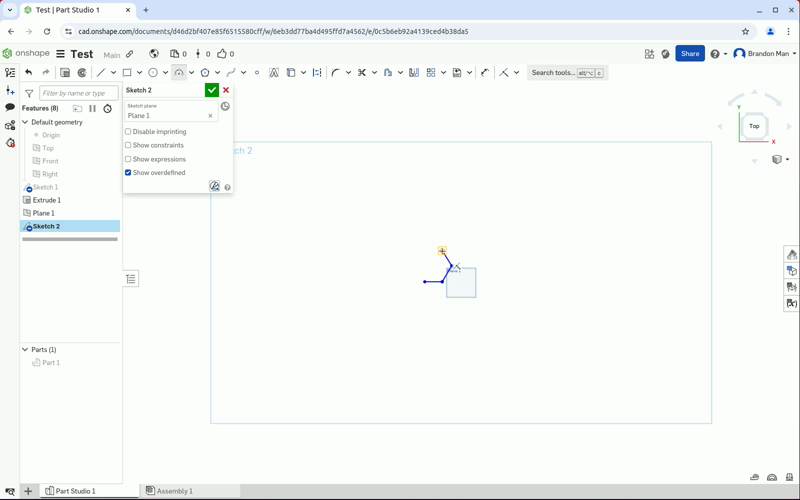
mouse_move(424, 281)
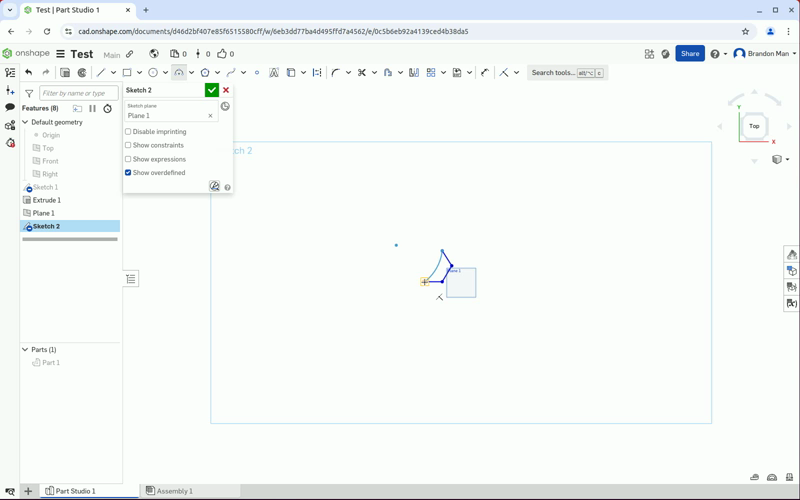
click(424, 281)
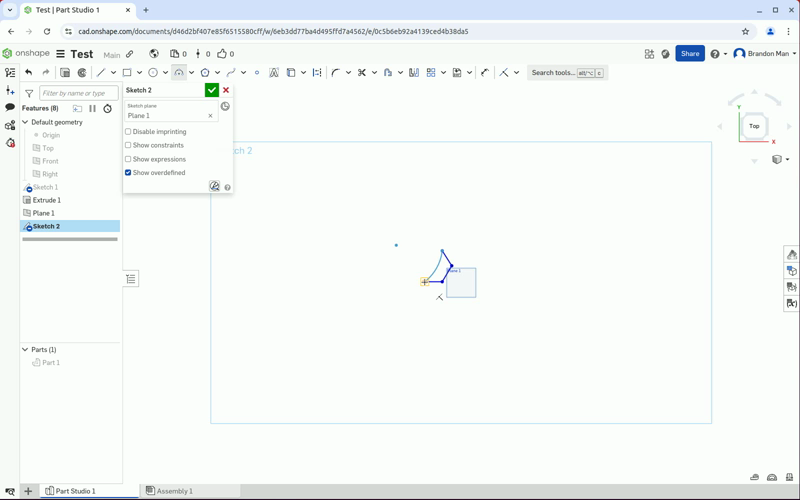
key_down(shift)
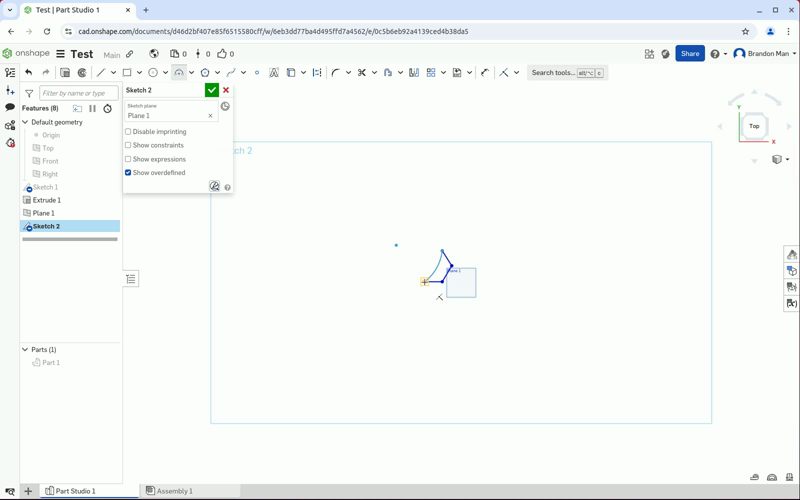
mouse_move(429, 263)
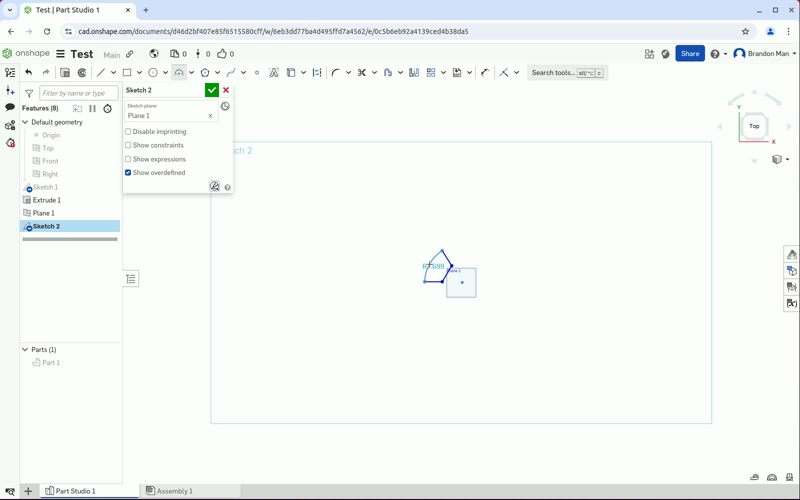
click(429, 263)
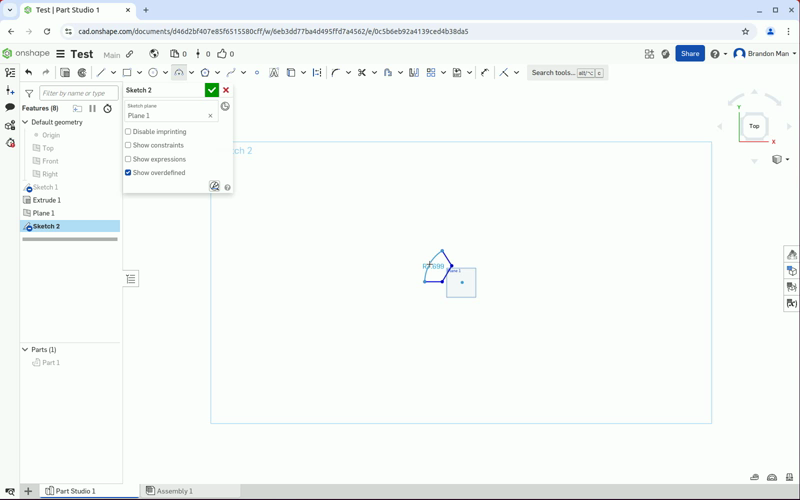
key_up(shift)
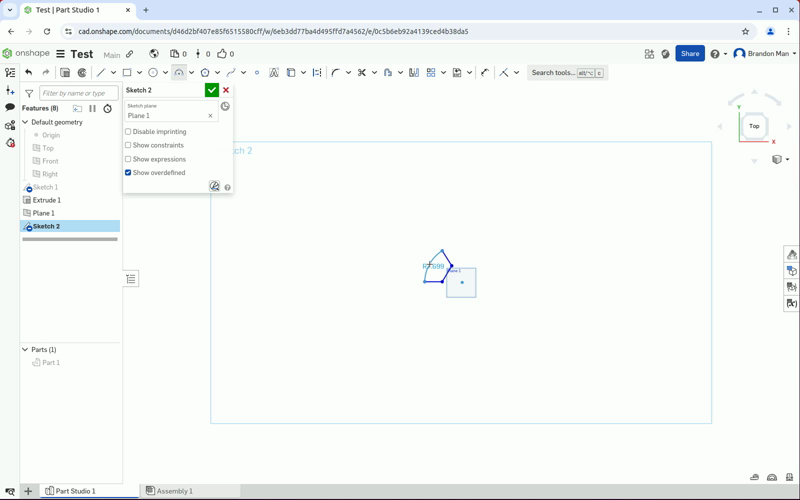
key(esc)
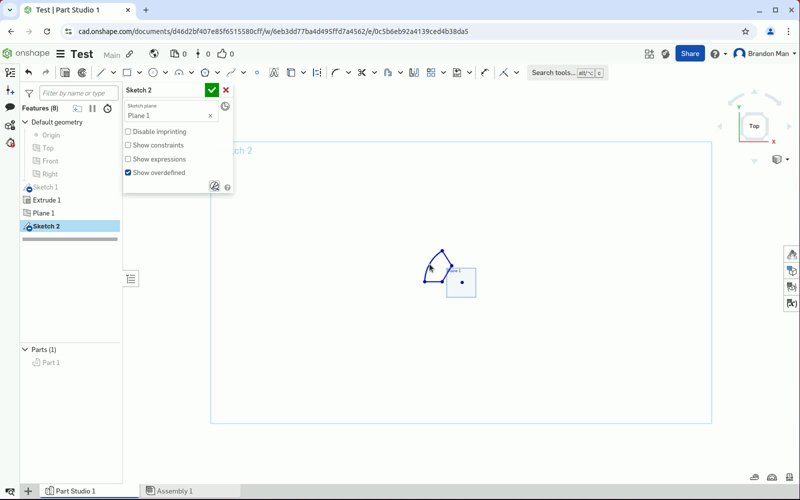
mouse_move(438, 266)
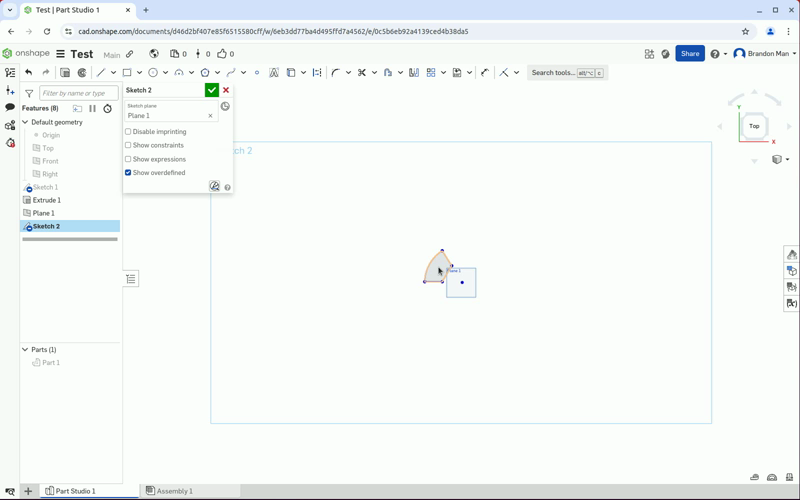
scroll(6)
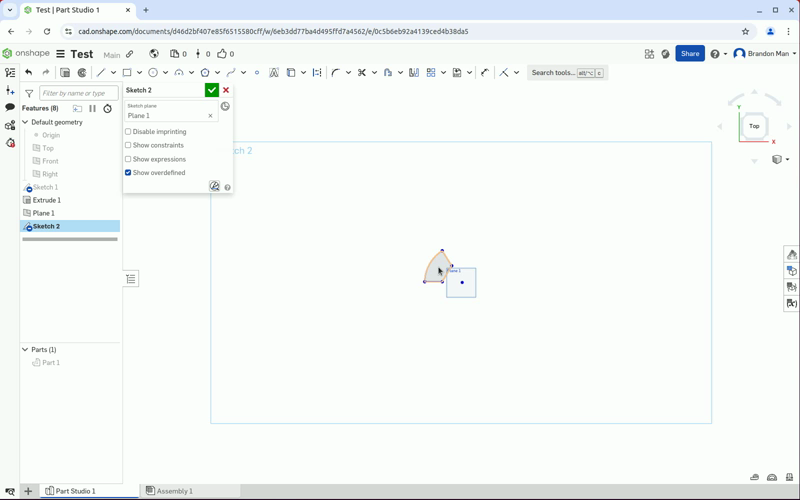
scroll(6)
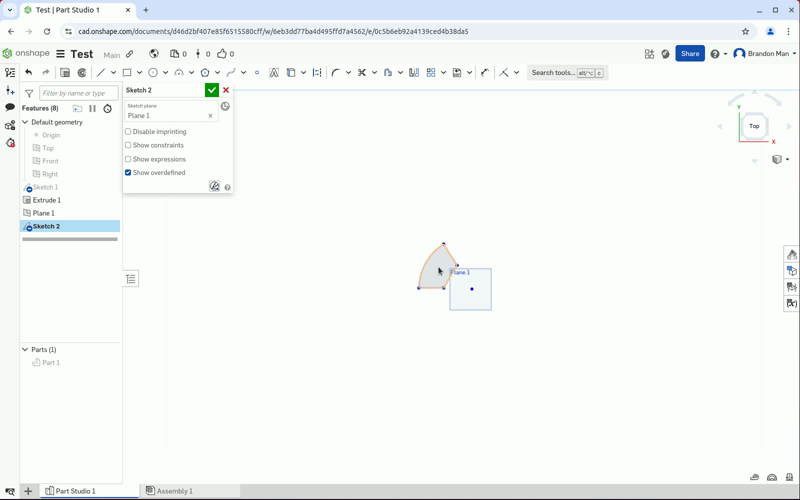
scroll(6)
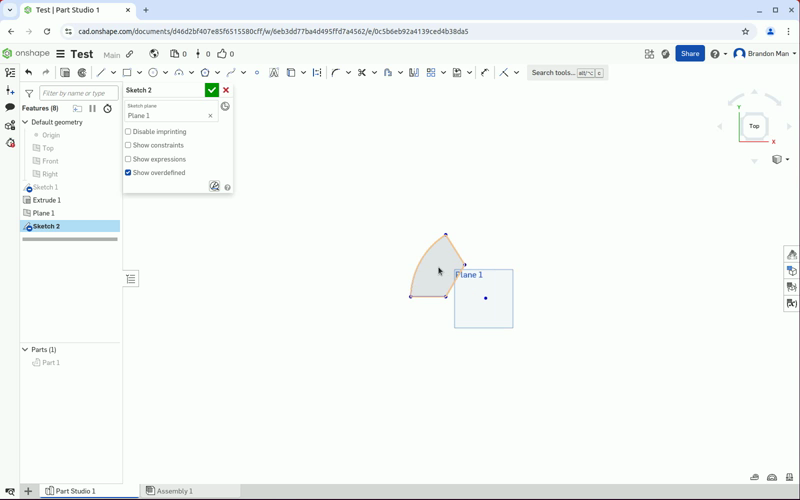
scroll(6)
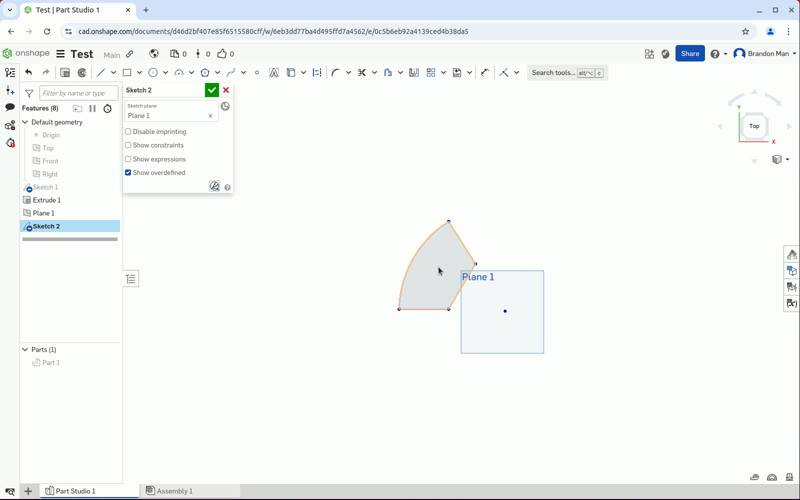
scroll(6)
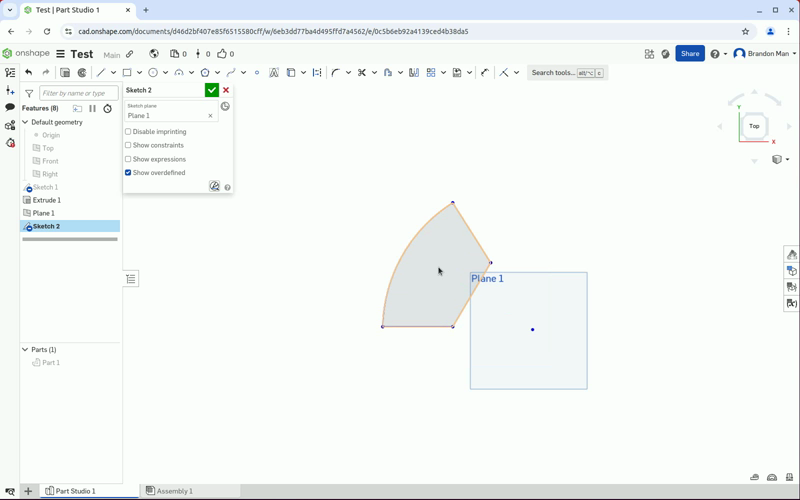
scroll(6)
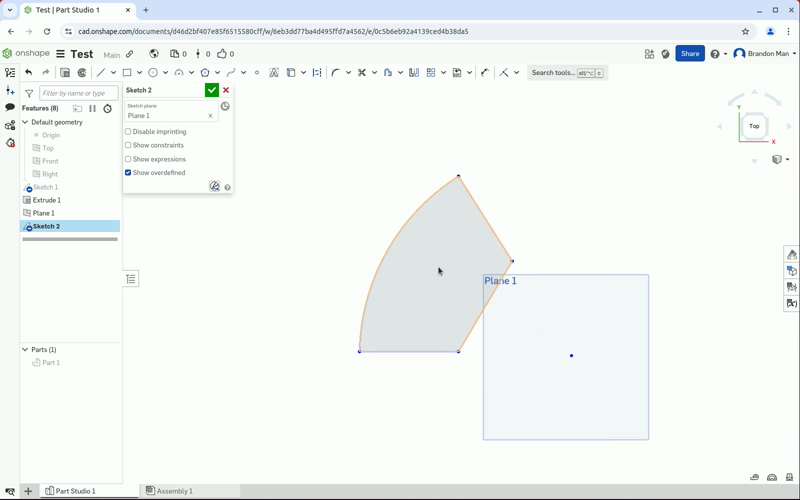
scroll(6)
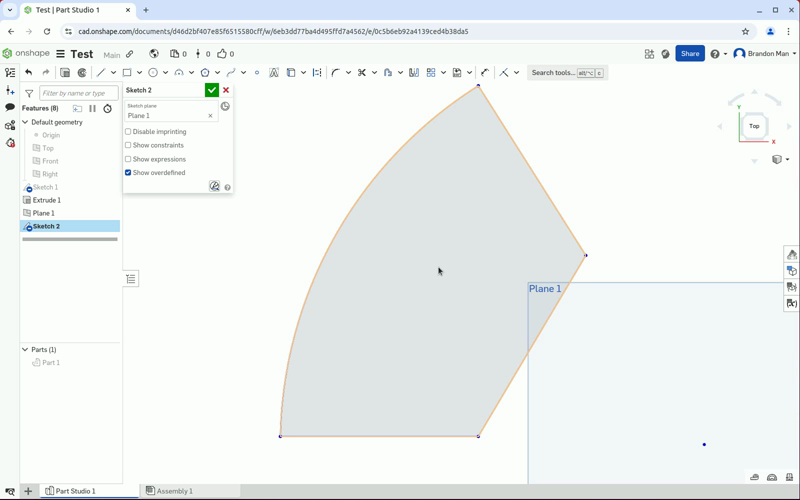
click(438, 266)
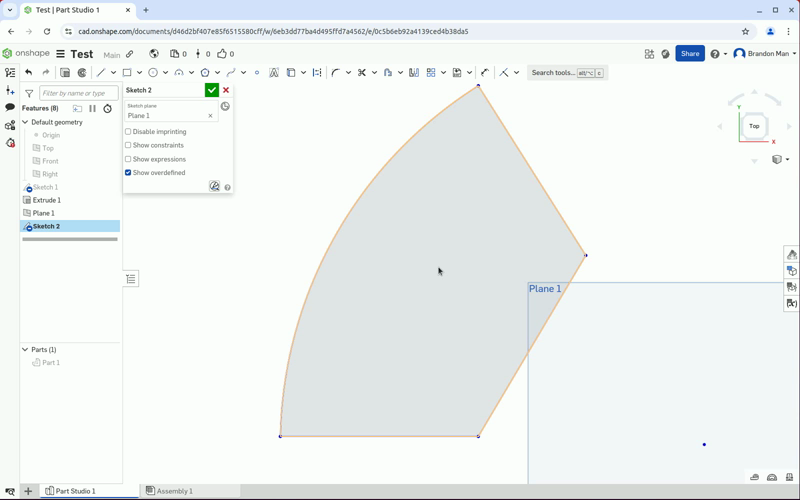
scroll(-6)
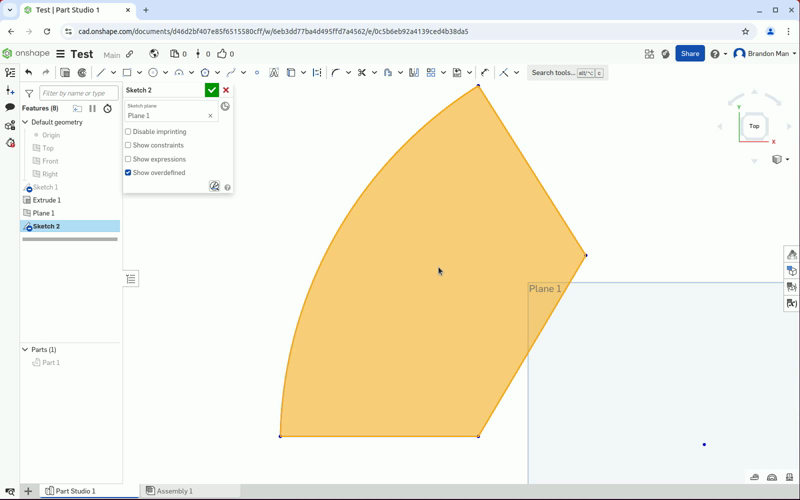
scroll(-6)
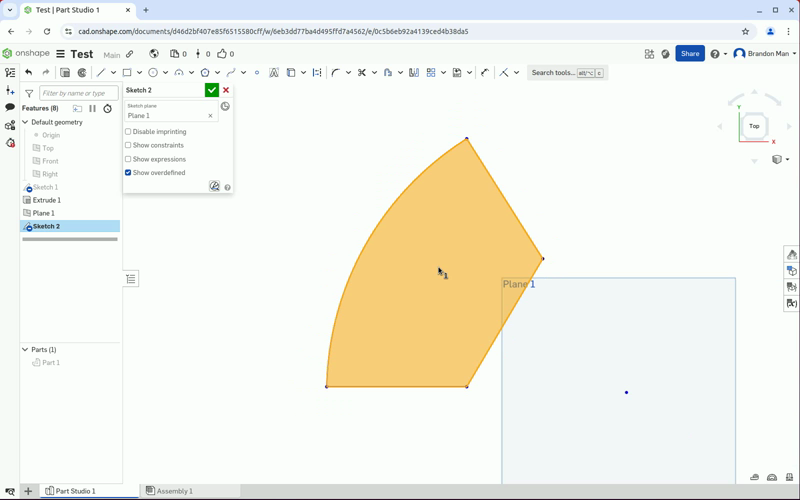
scroll(-6)
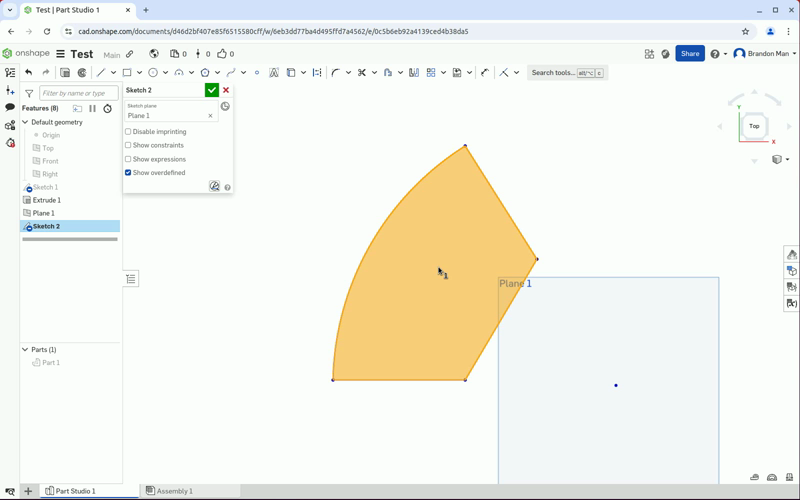
scroll(-6)
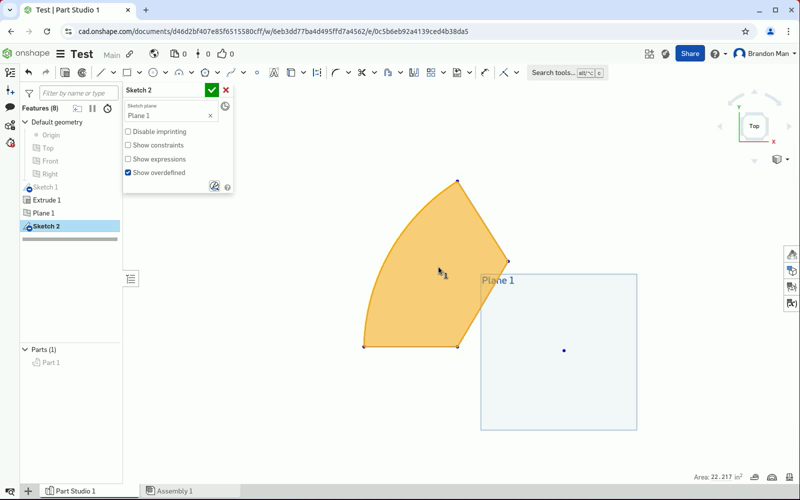
scroll(-6)
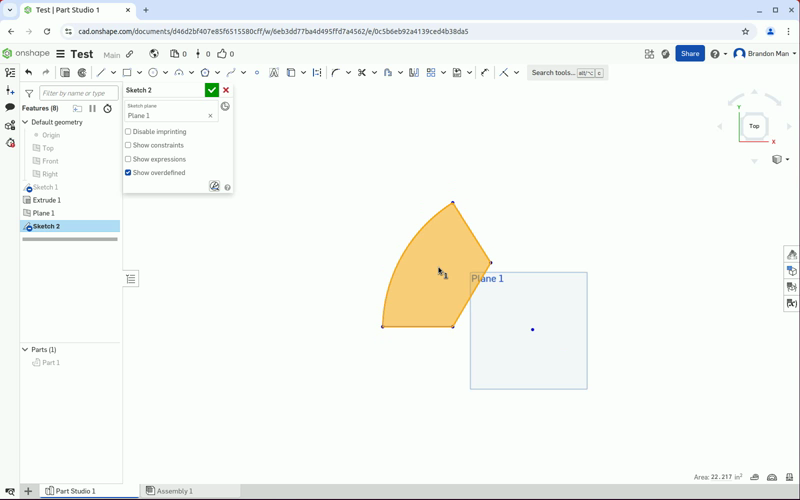
scroll(-6)
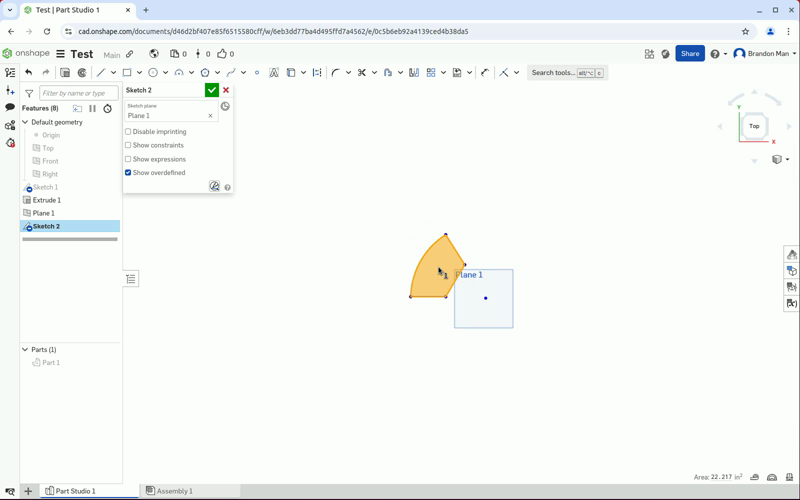
scroll(-6)
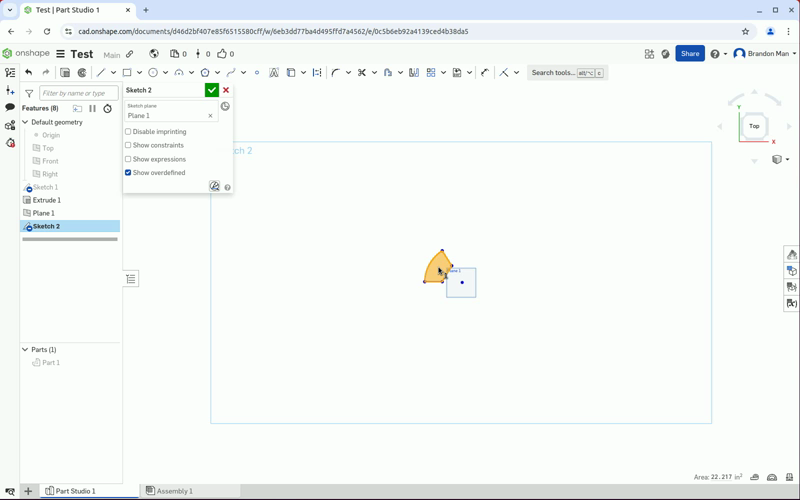
mouse_move(73, 352)
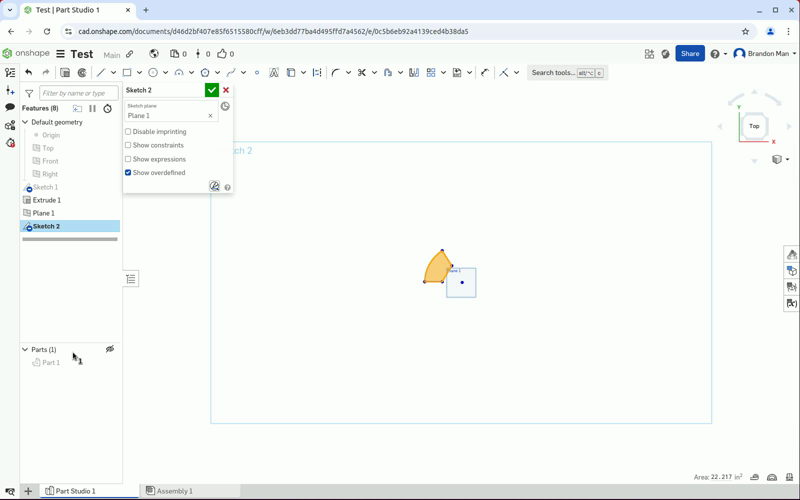
key(shift+y)
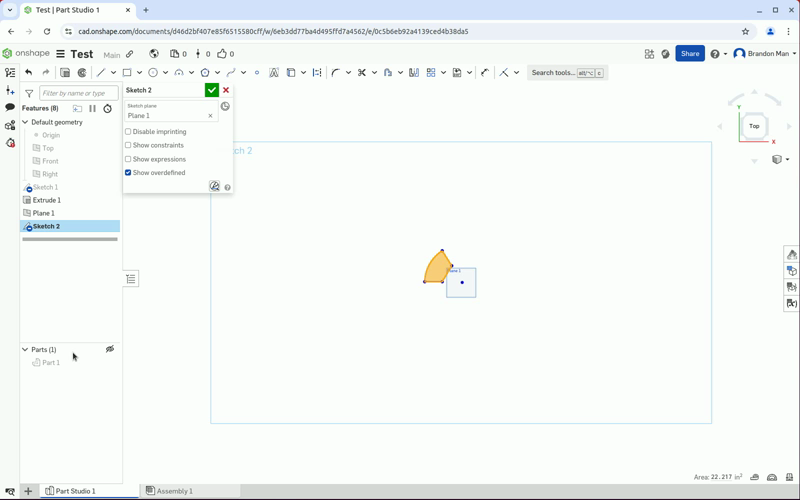
key(shift+e)
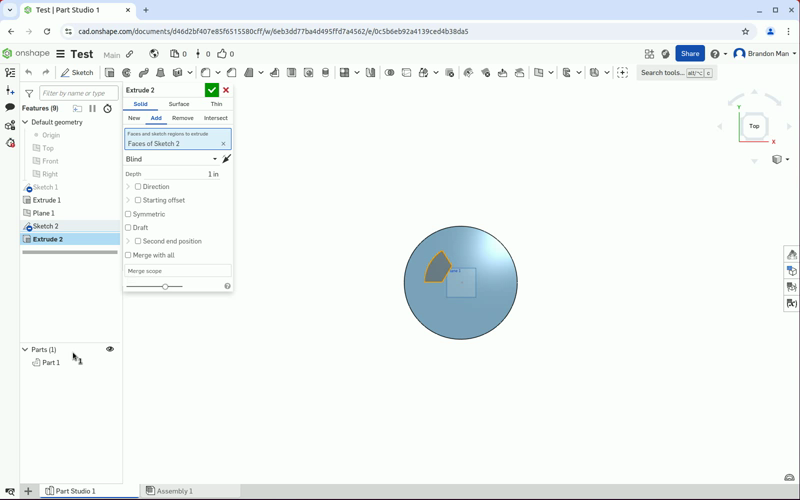
mouse_move(143, 106)
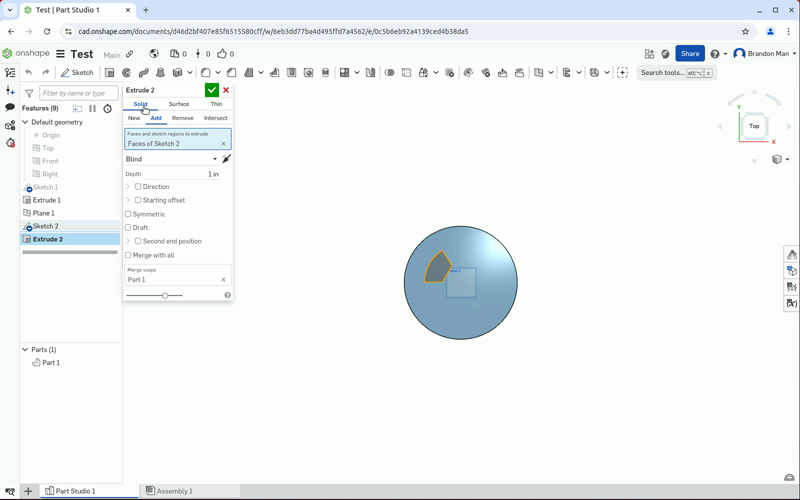
click(143, 106)
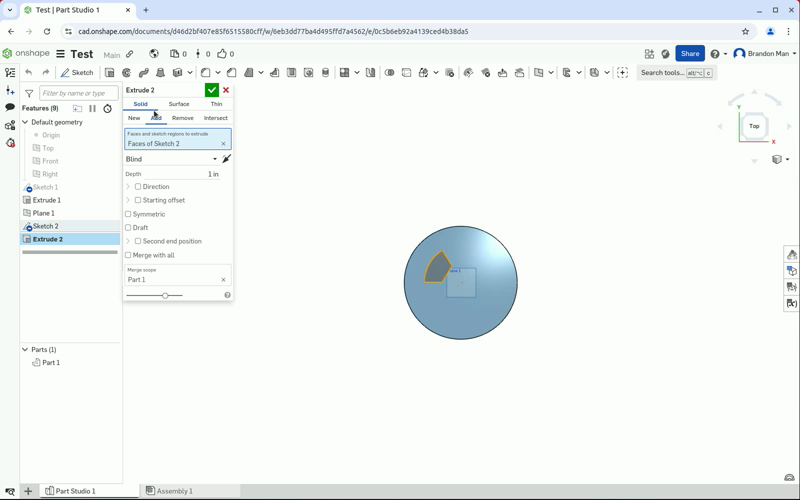
mouse_move(186, 120)
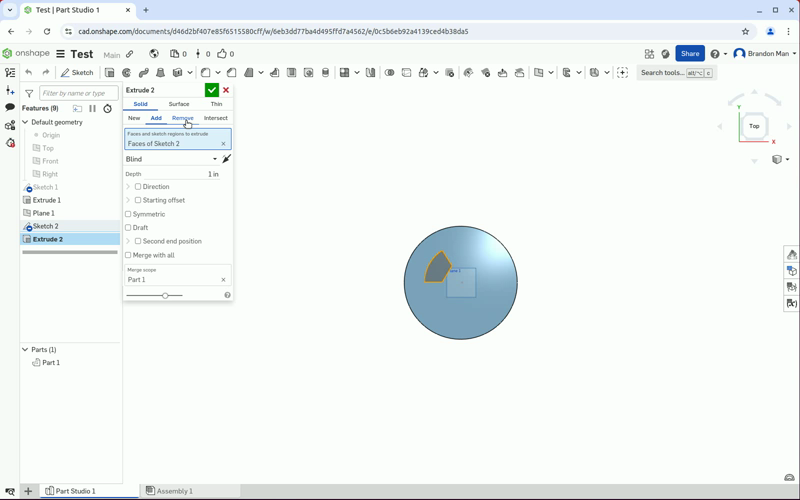
click(186, 120)
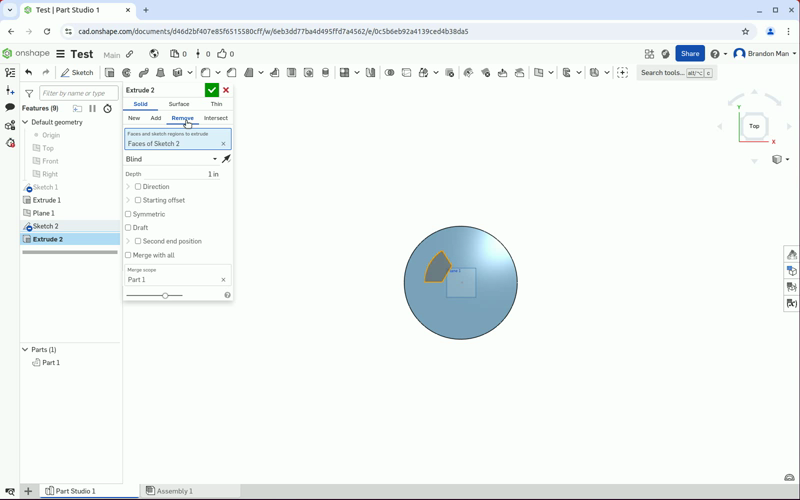
key(tab, 4)
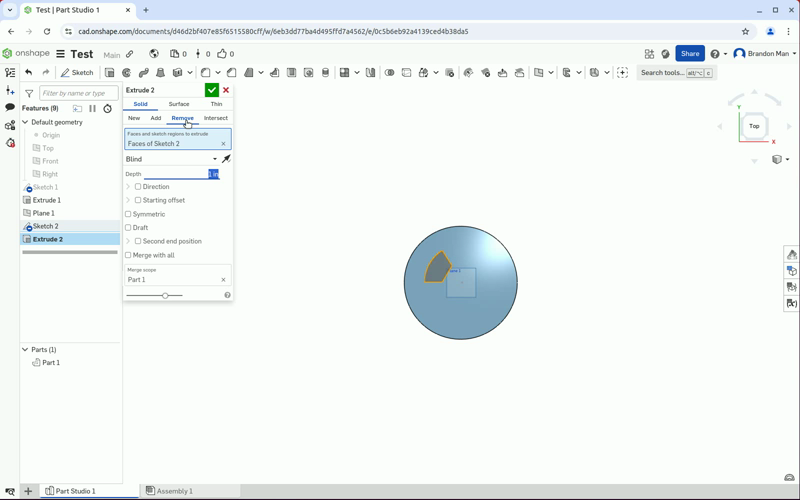
text(23.108)
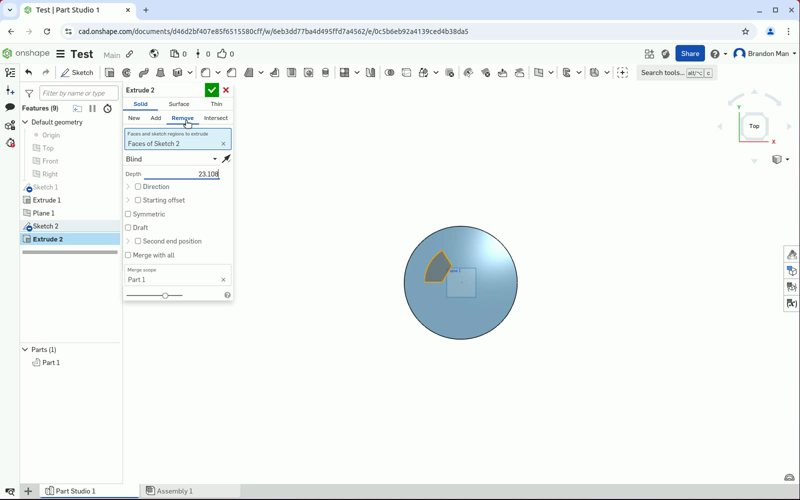
key(tab, 6)
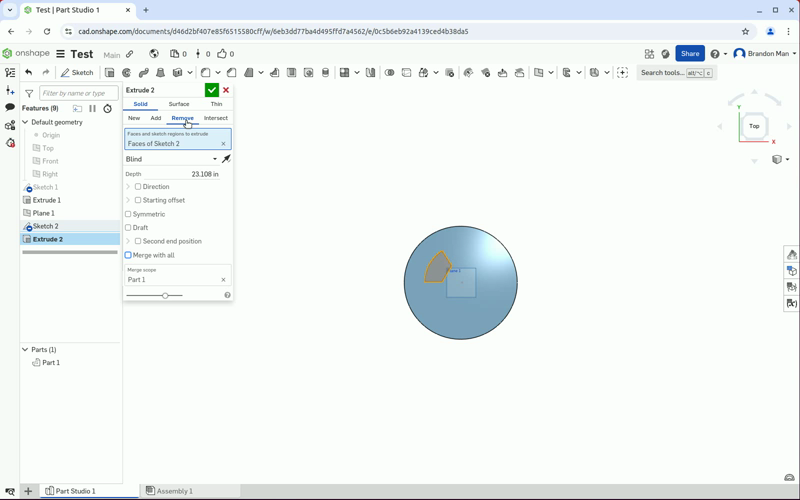
key(space)
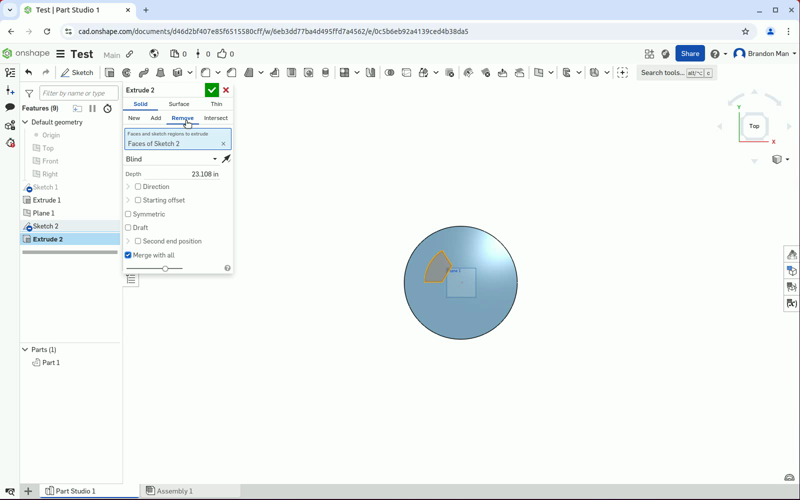
key(enter)
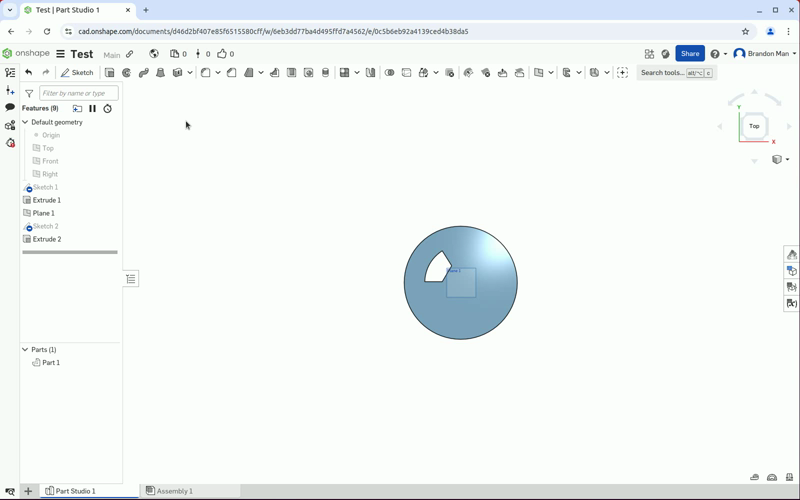
key(shift+h)
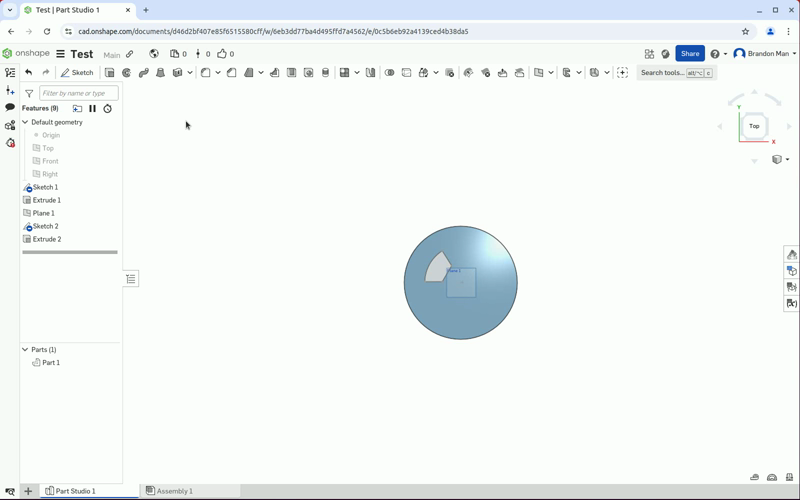
key(shift+h)
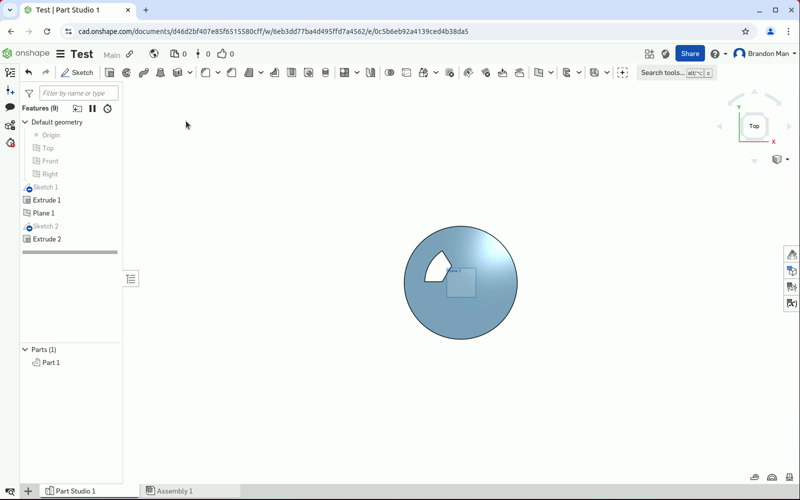
mouse_move(73, 189)
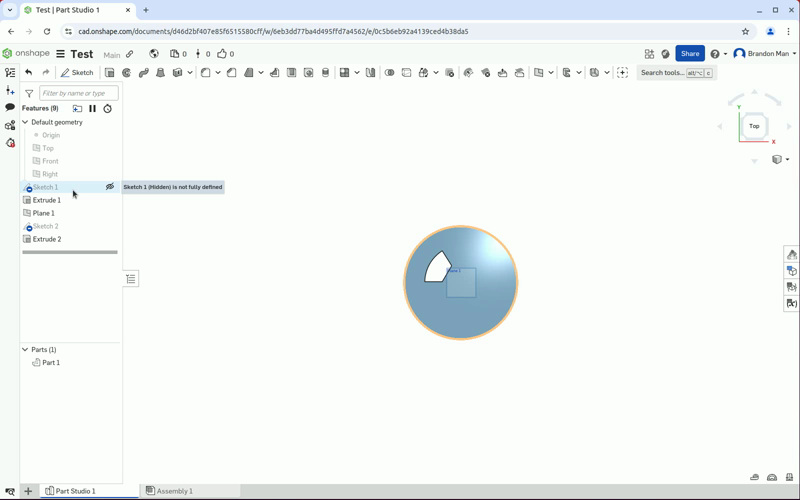
click(73, 189)
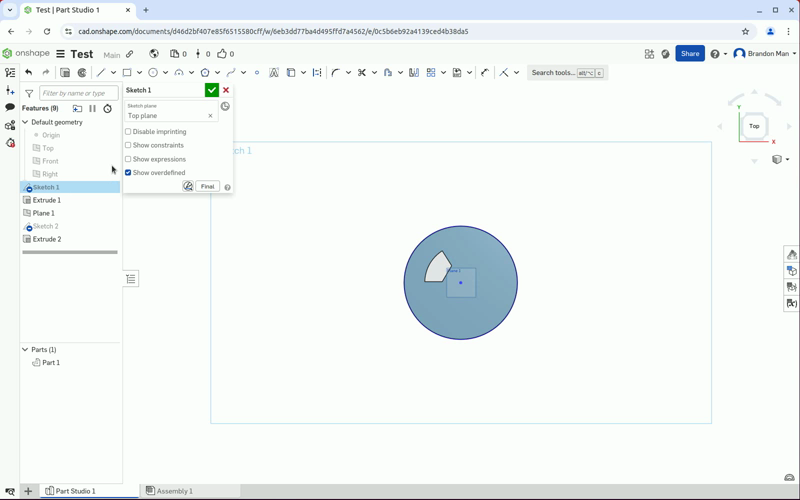
mouse_move(229, 92)
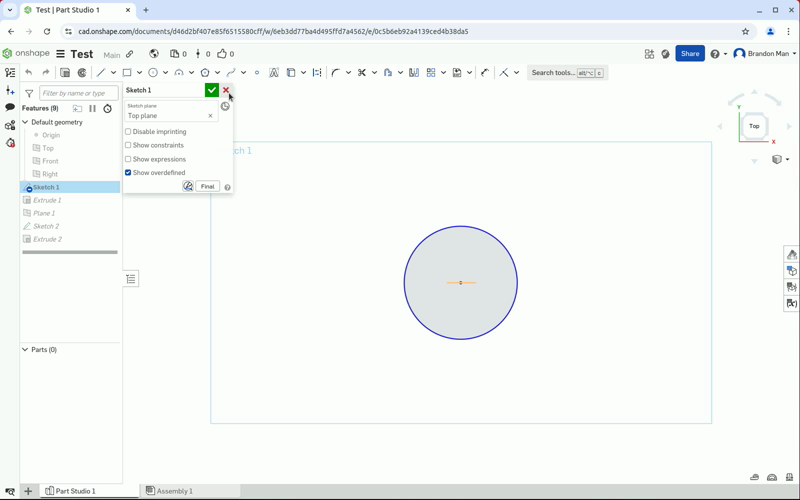
click(229, 92)
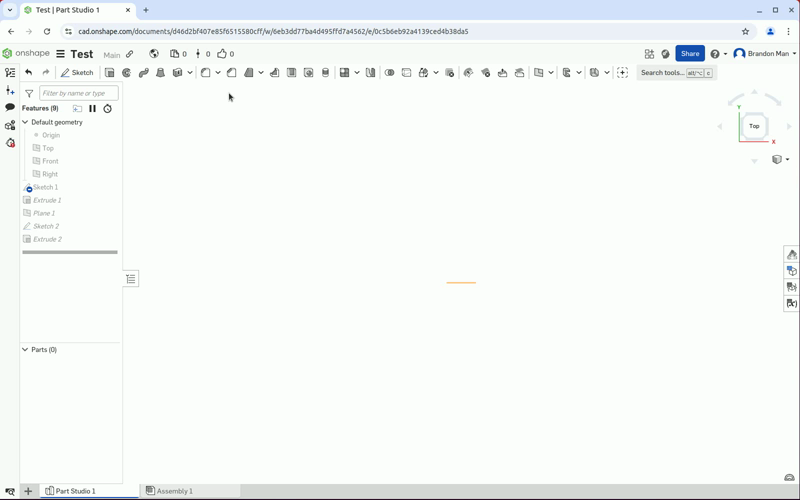
key(shift+s)
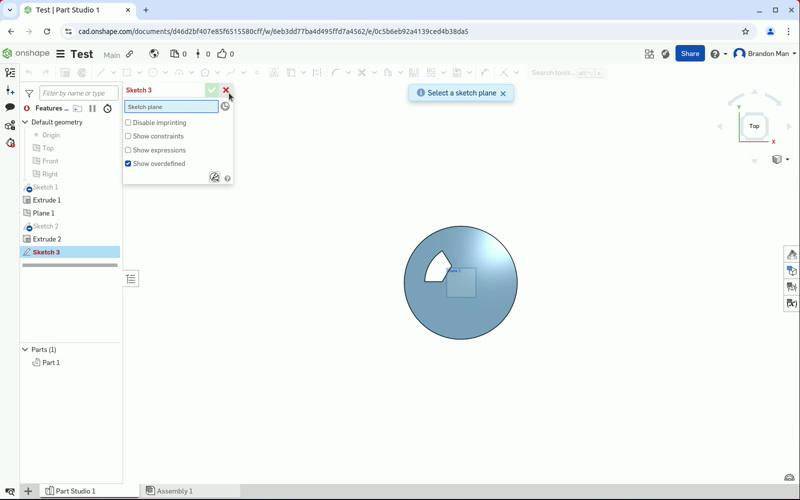
mouse_move(73, 215)
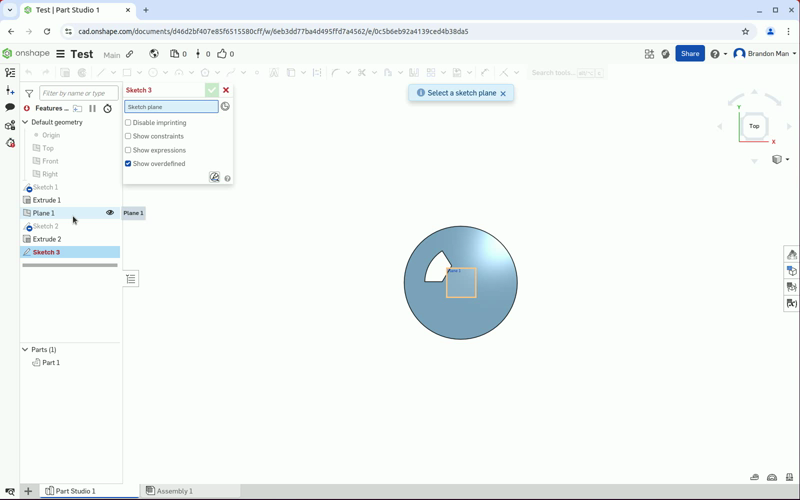
click(73, 215)
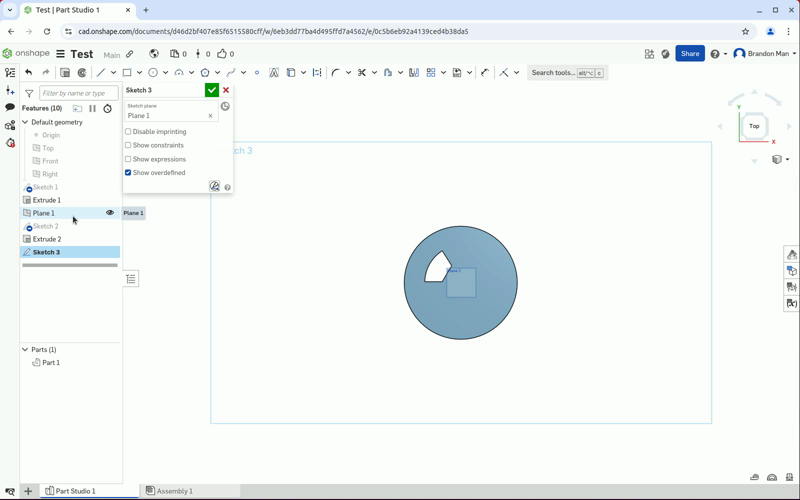
mouse_move(73, 352)
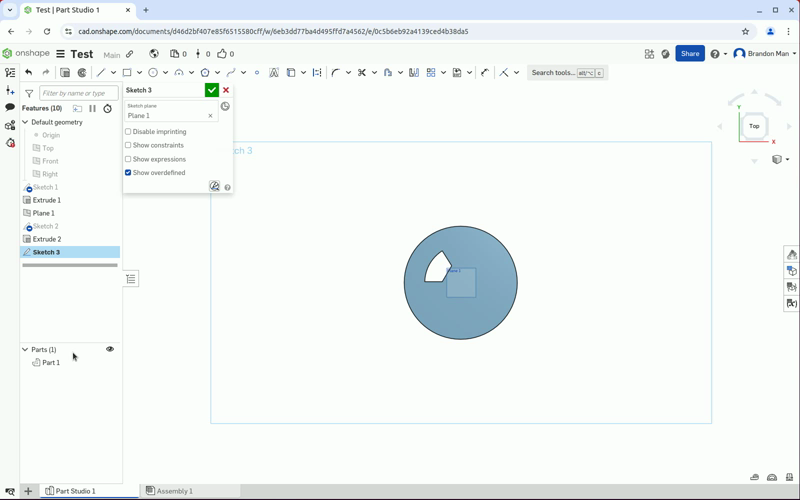
key(y)
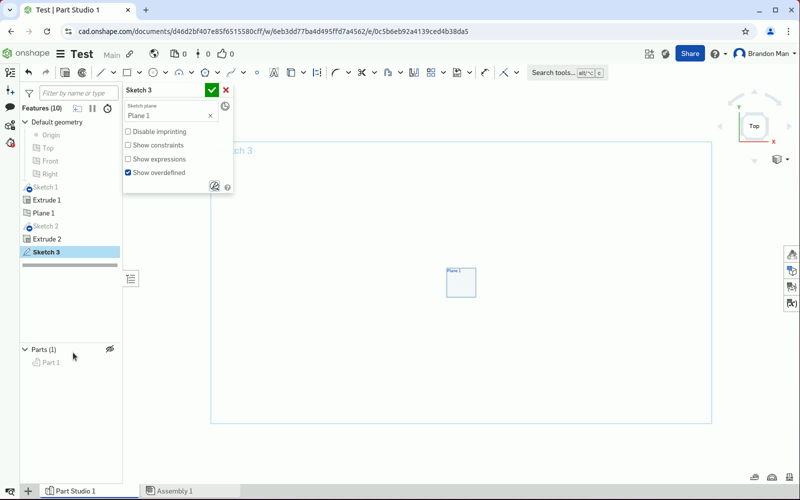
key(l)
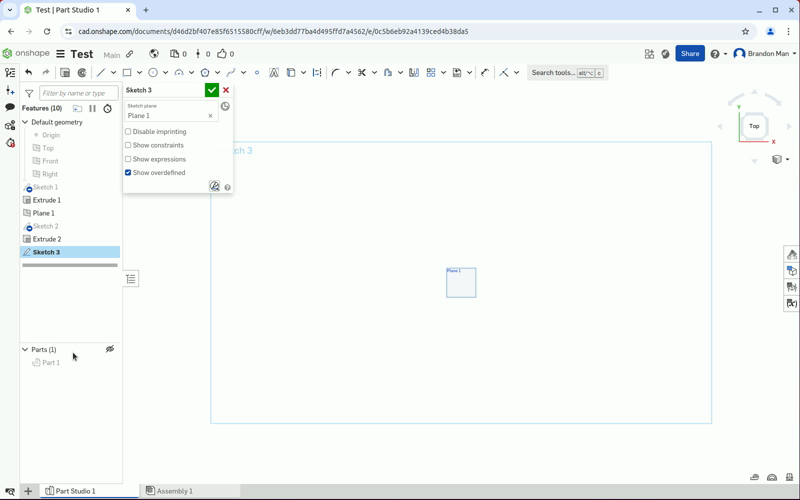
key_down(shift)
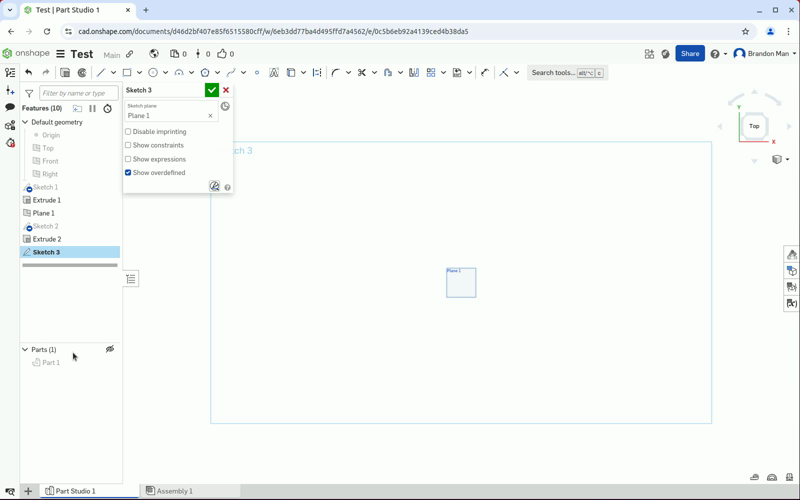
mouse_move(443, 251)
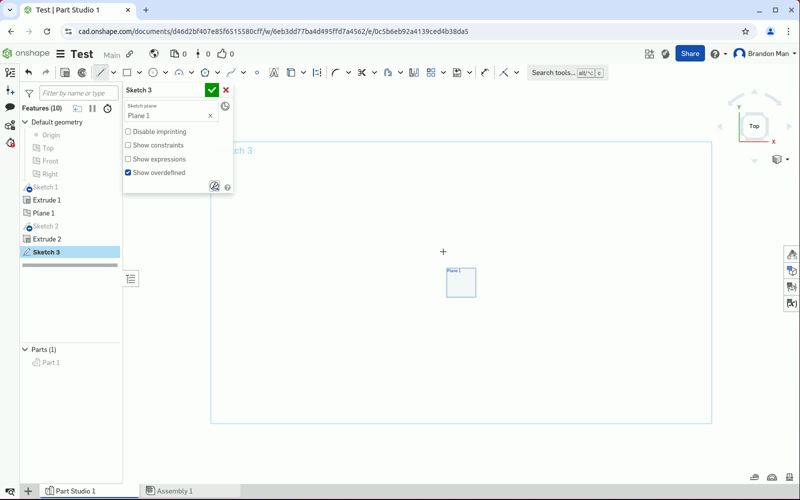
click(443, 251)
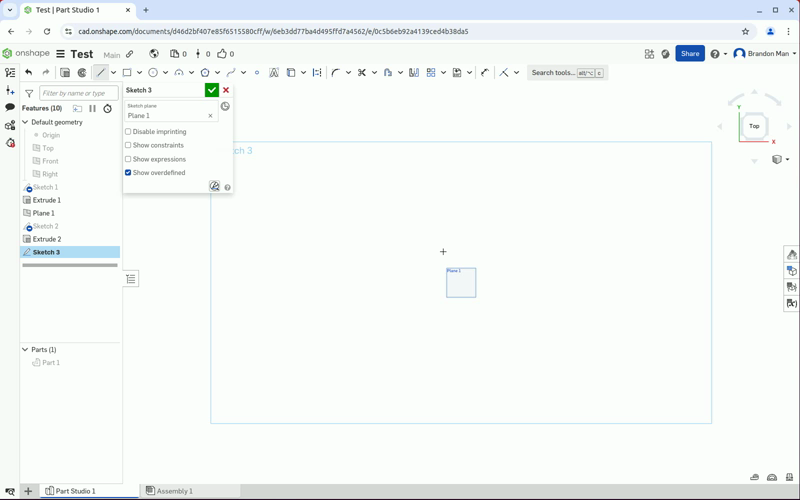
key_up(shift)
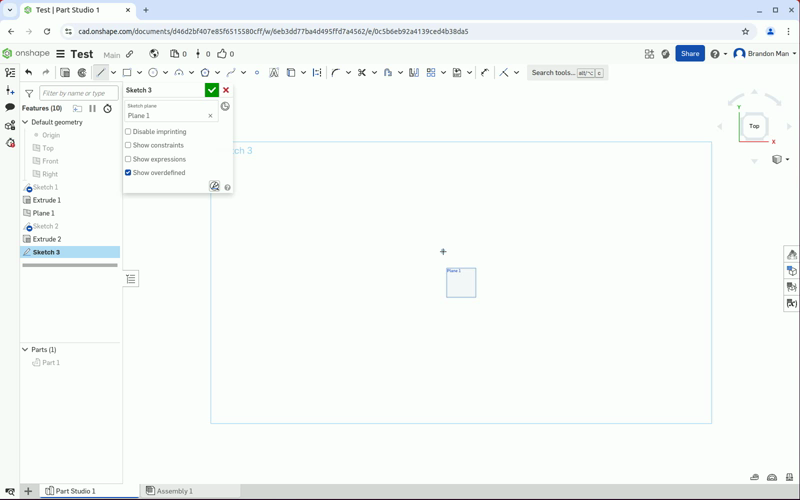
key_down(shift)
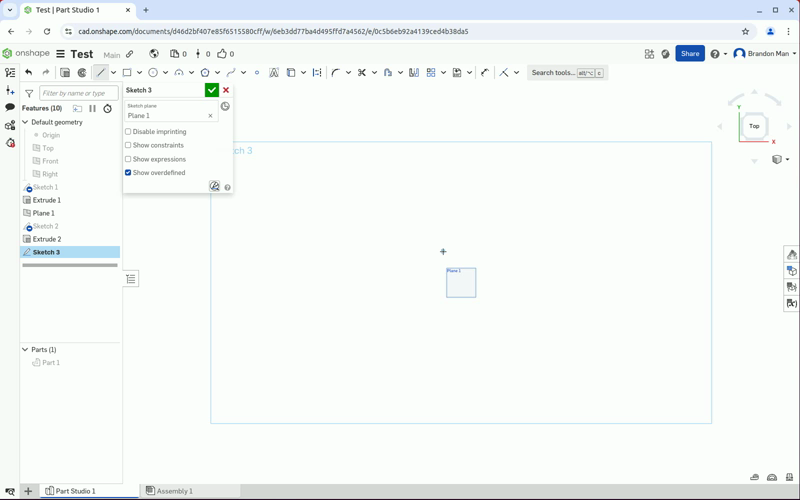
mouse_move(473, 251)
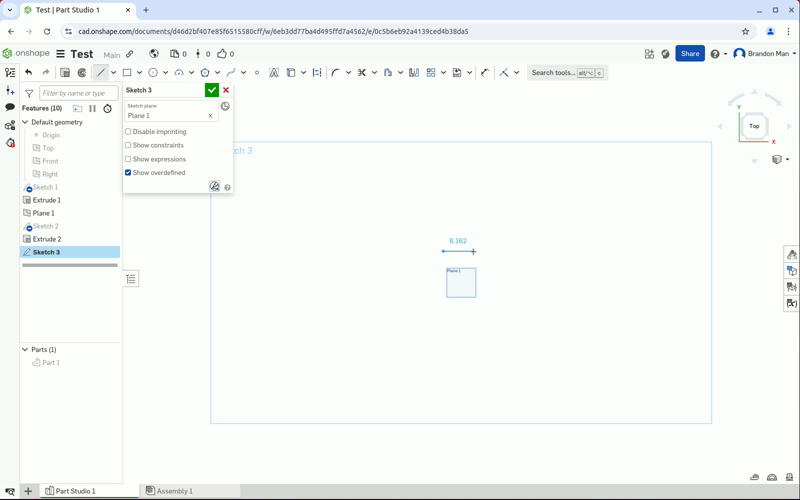
mouse_move(452, 266)
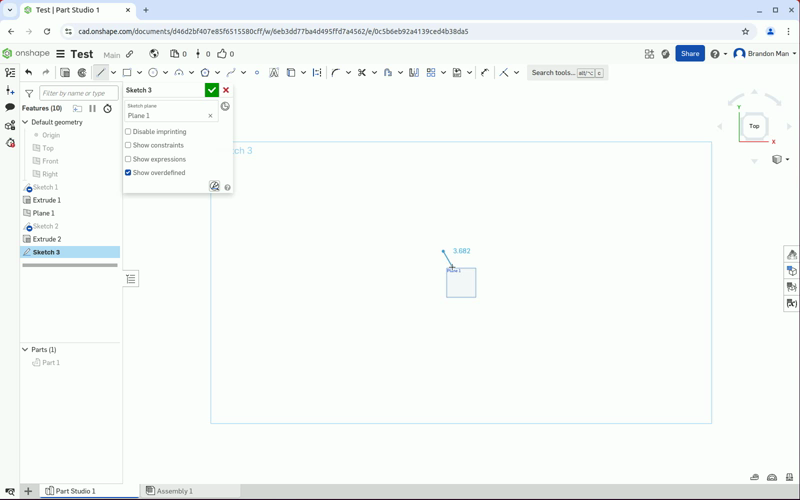
click(452, 266)
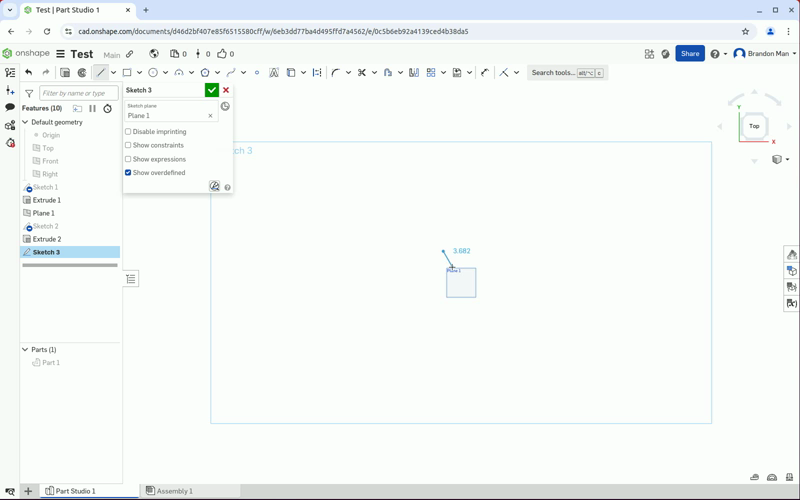
key_up(shift)
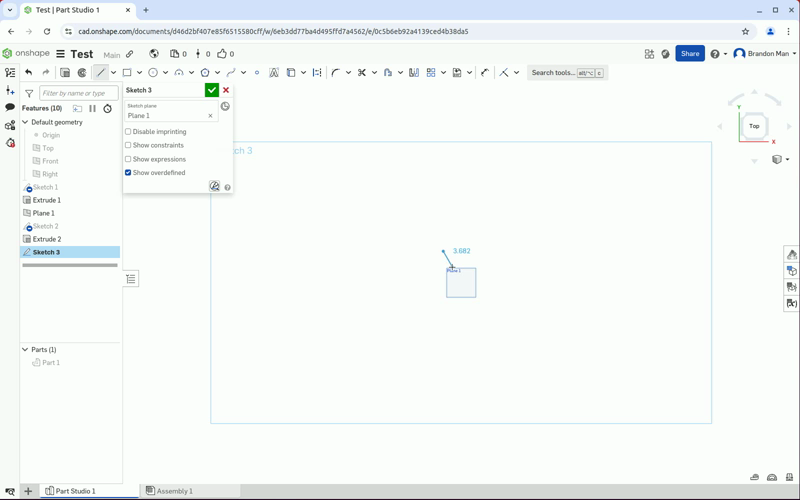
key_down(shift)
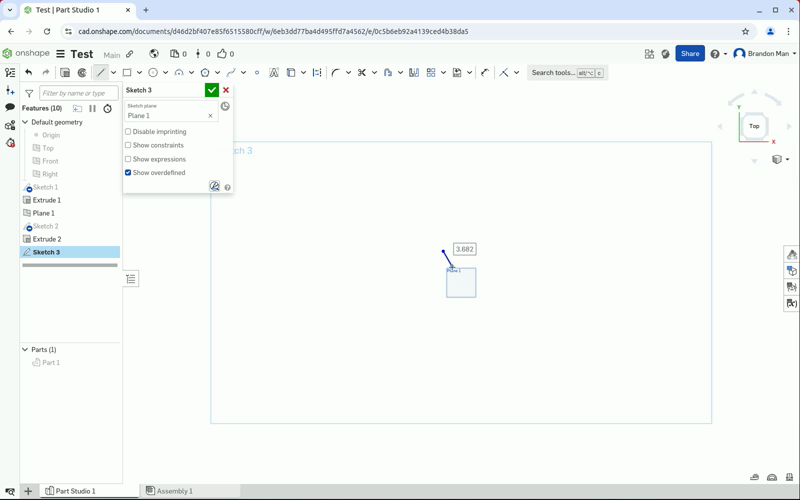
mouse_move(482, 266)
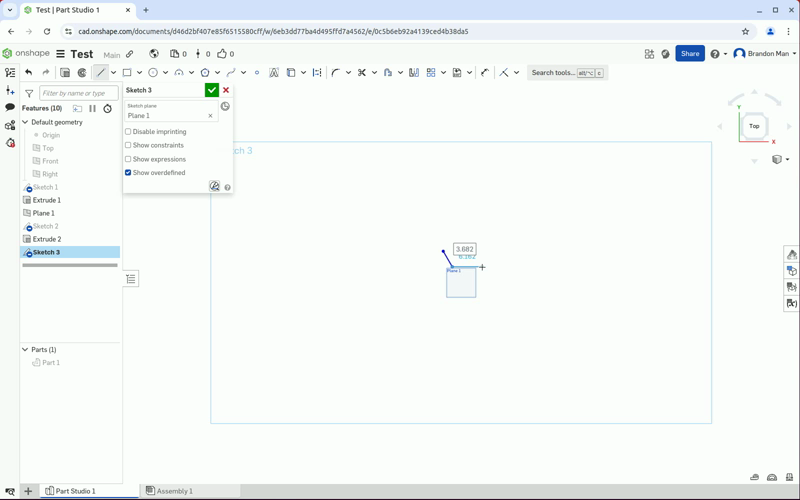
mouse_move(470, 266)
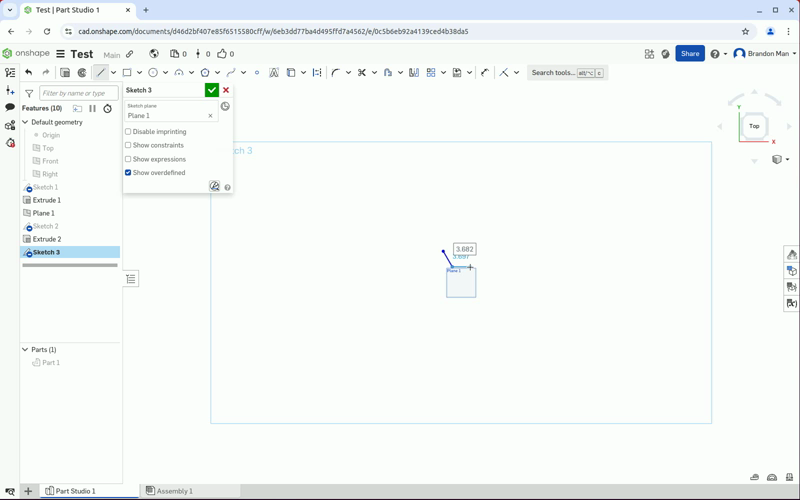
click(470, 266)
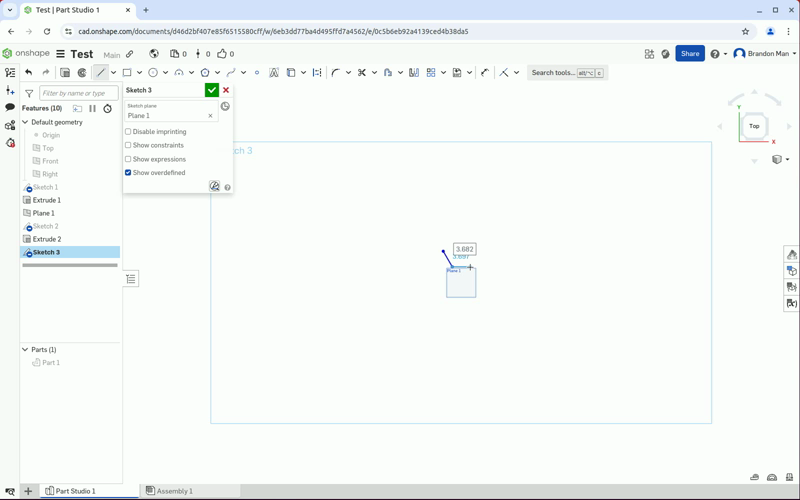
key_up(shift)
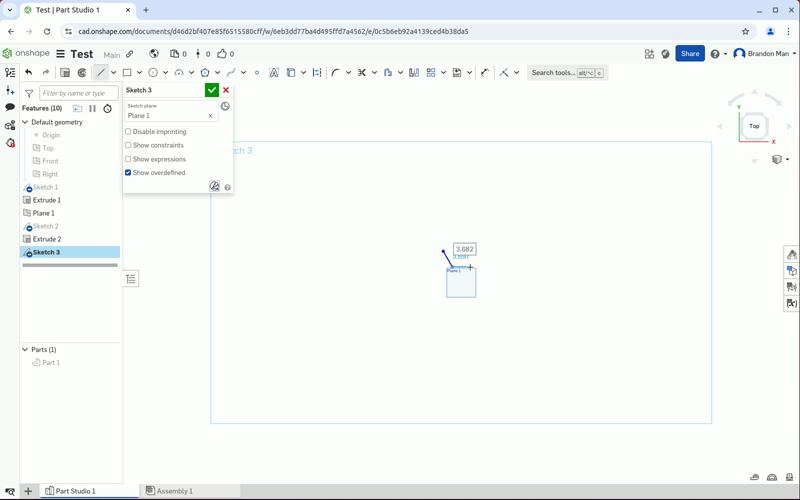
key_down(shift)
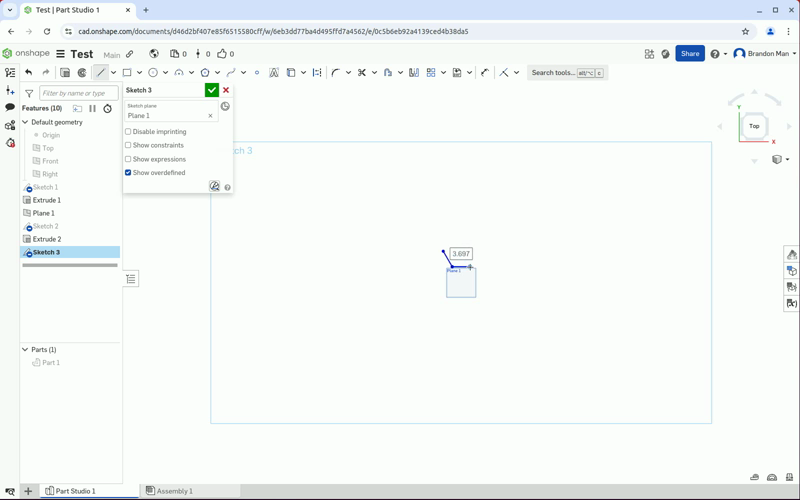
mouse_move(500, 266)
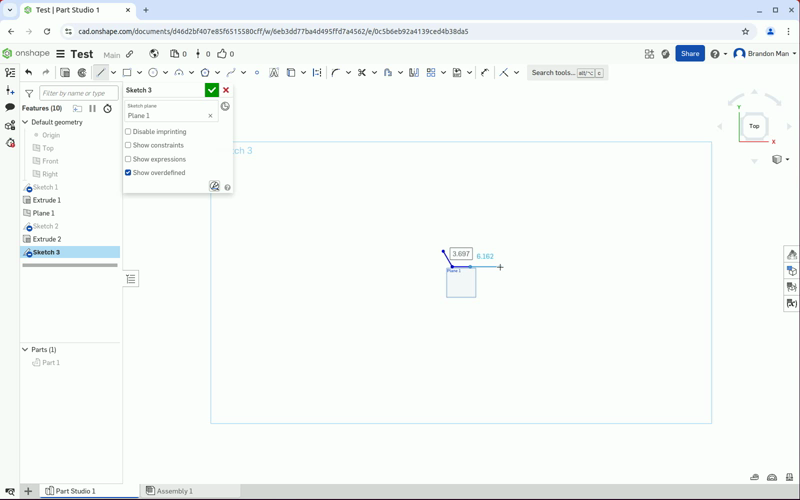
mouse_move(479, 251)
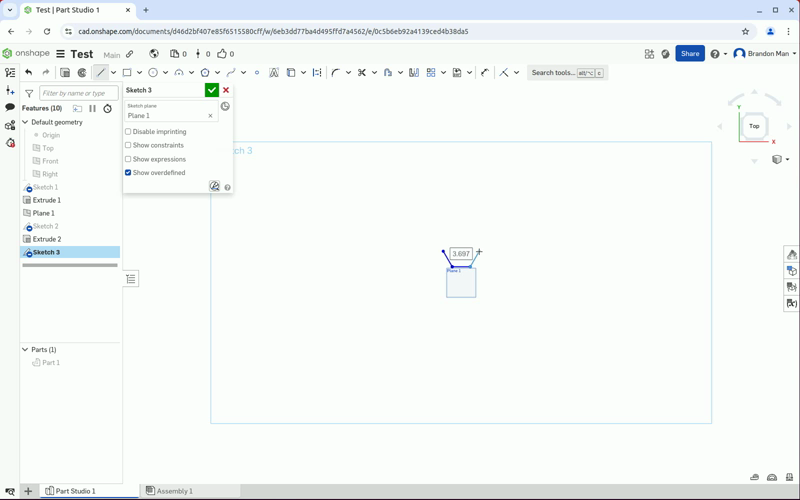
click(479, 251)
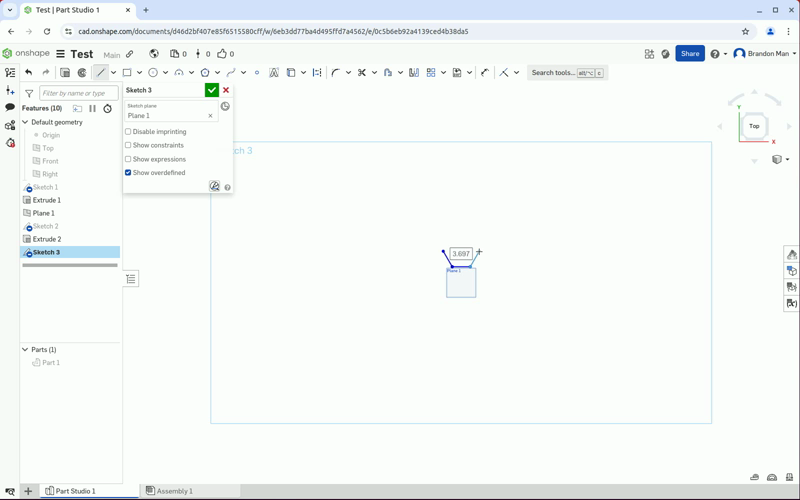
key_up(shift)
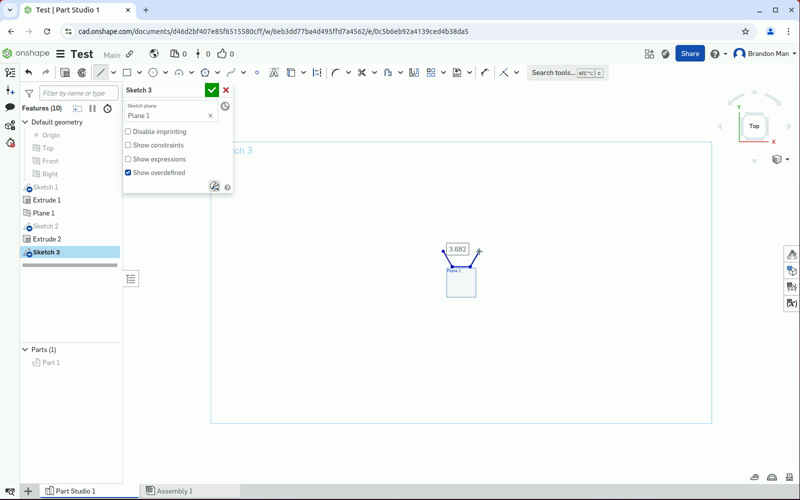
key(esc)
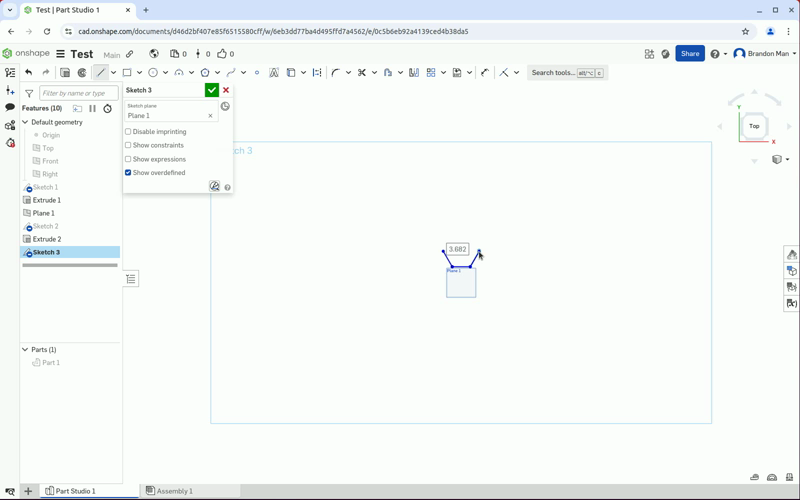
key(a)
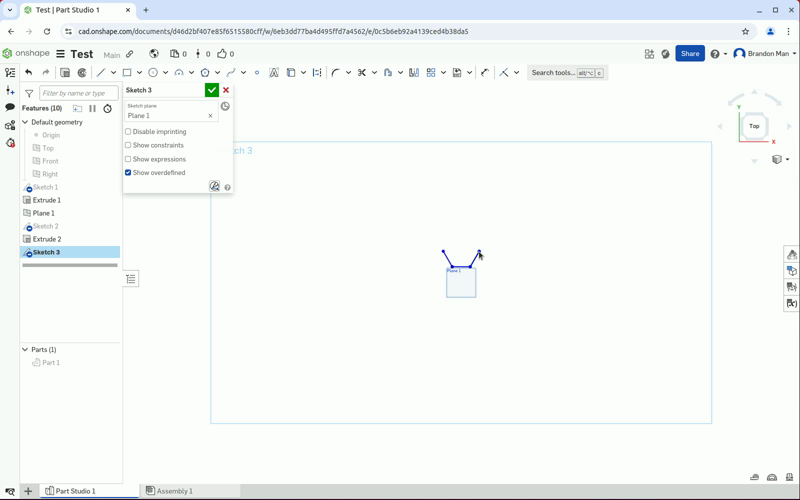
mouse_move(479, 251)
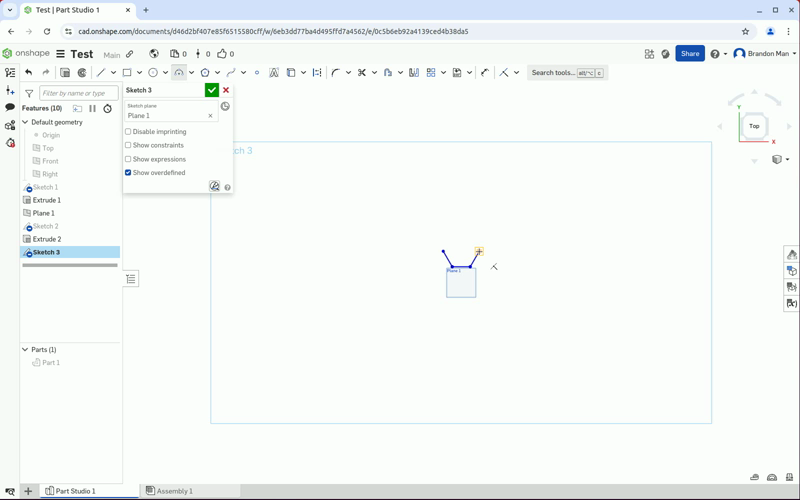
click(479, 251)
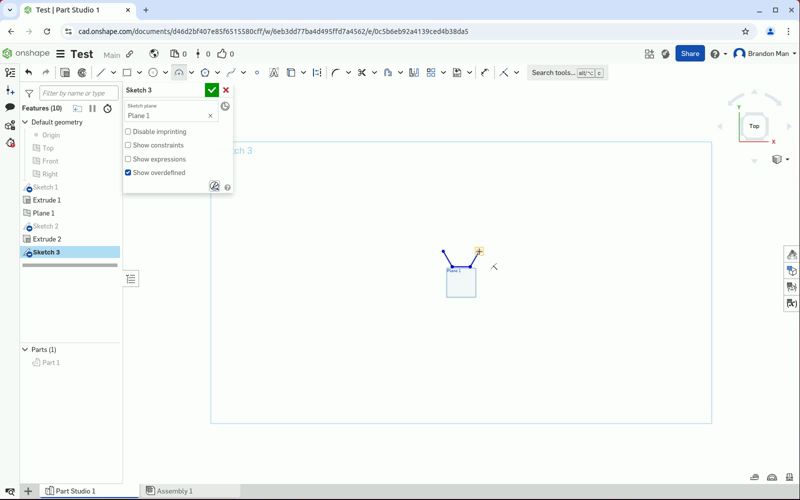
mouse_move(443, 251)
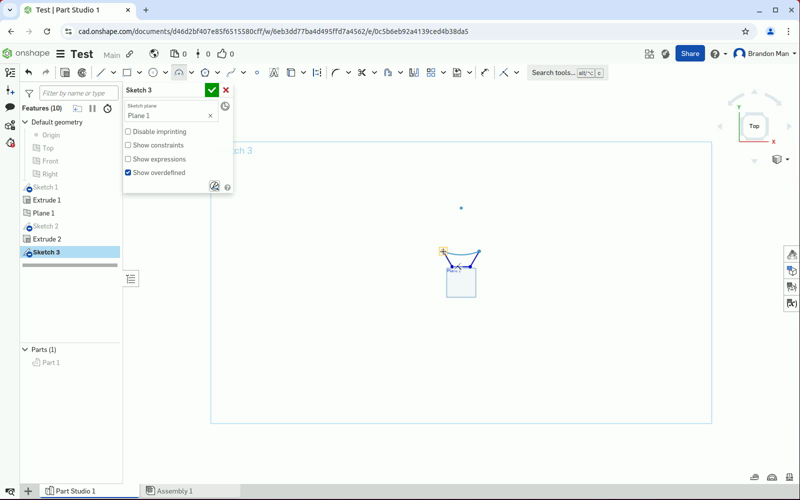
click(443, 251)
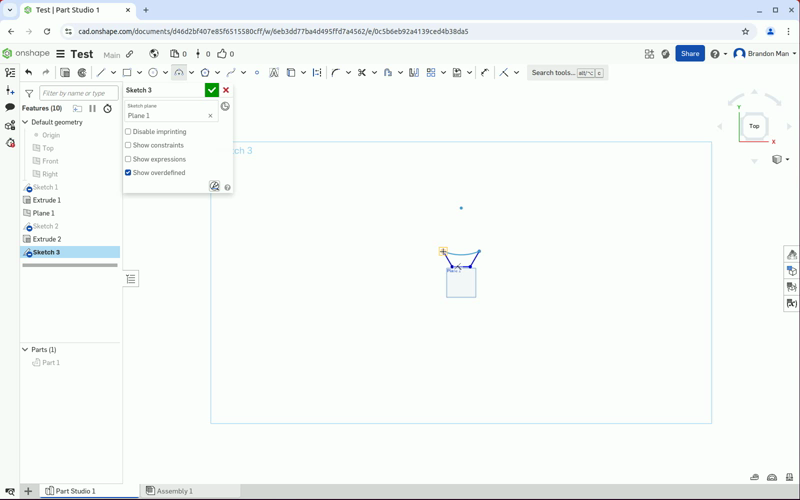
key_down(shift)
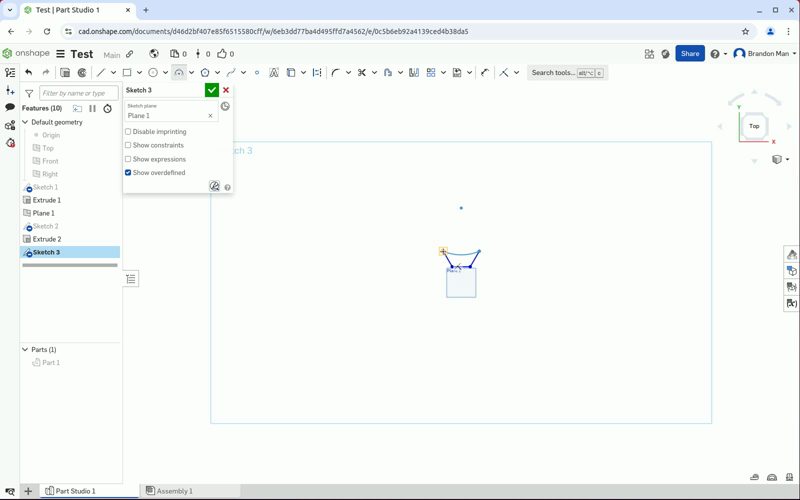
mouse_move(461, 246)
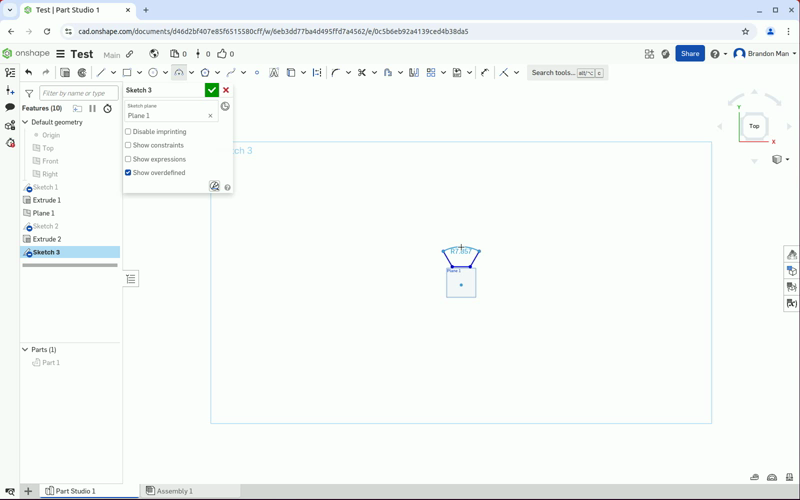
click(461, 246)
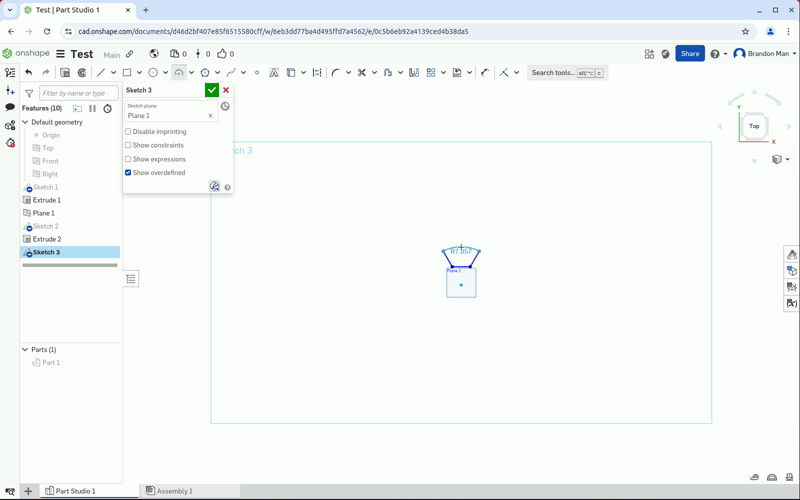
key_up(shift)
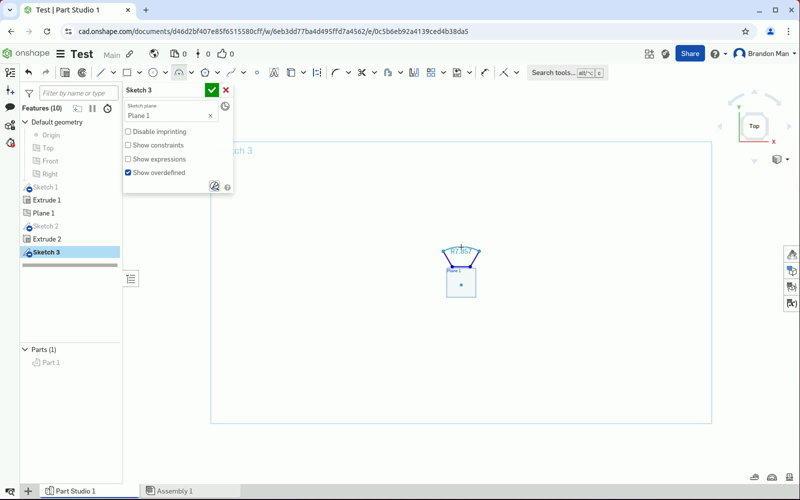
key(esc)
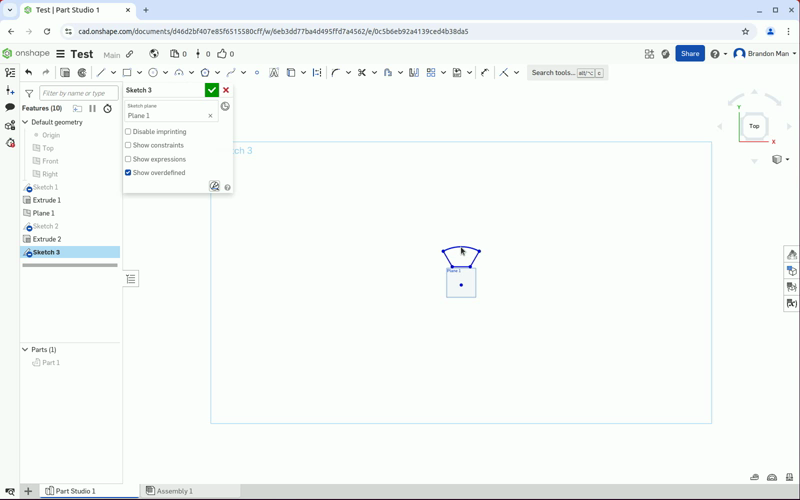
mouse_move(476, 252)
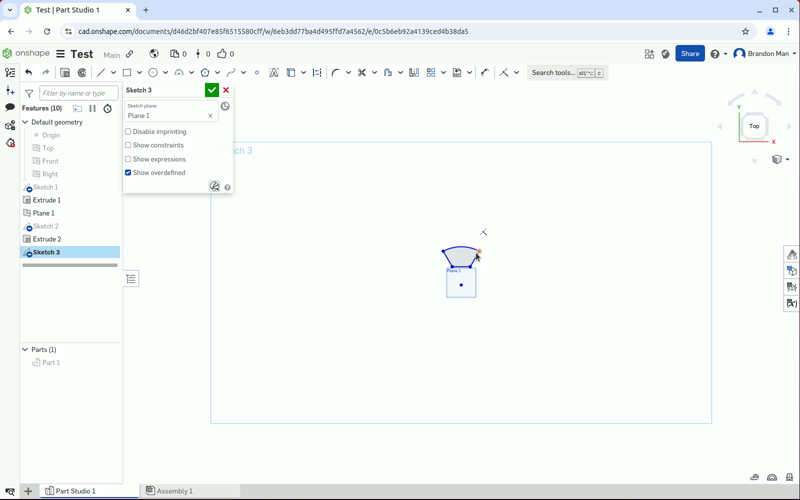
scroll(6)
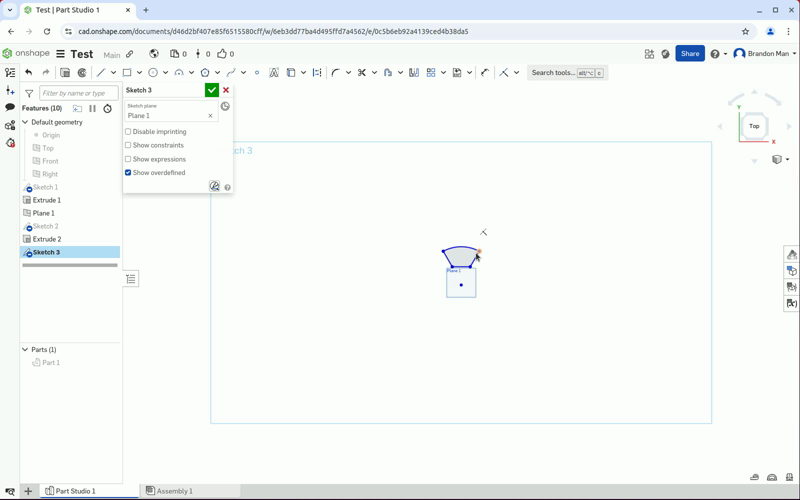
scroll(6)
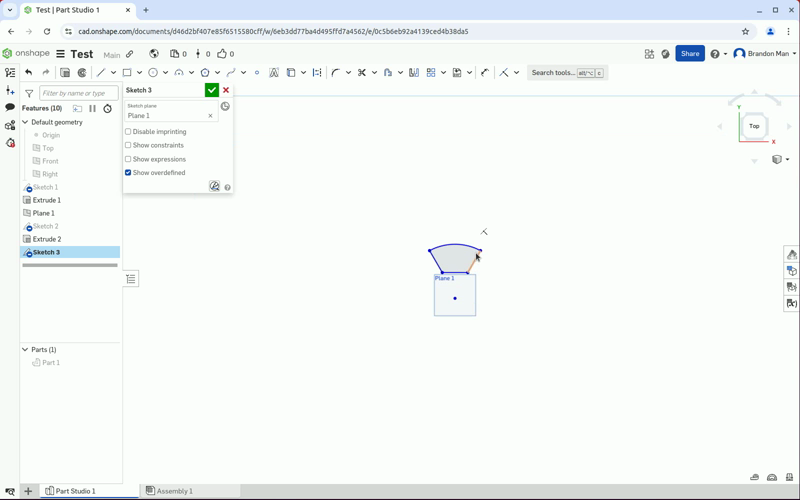
scroll(6)
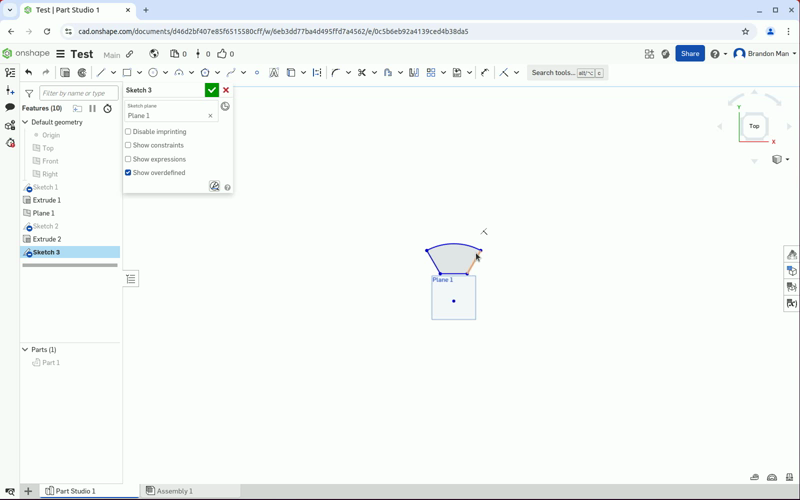
scroll(6)
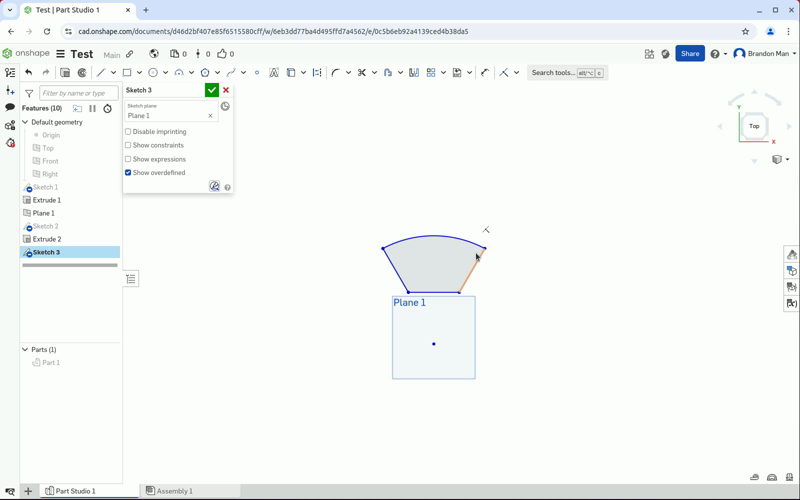
scroll(6)
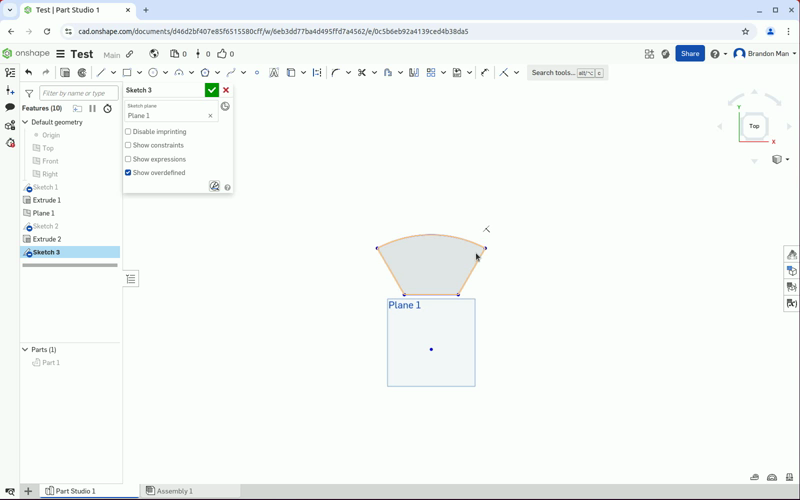
scroll(6)
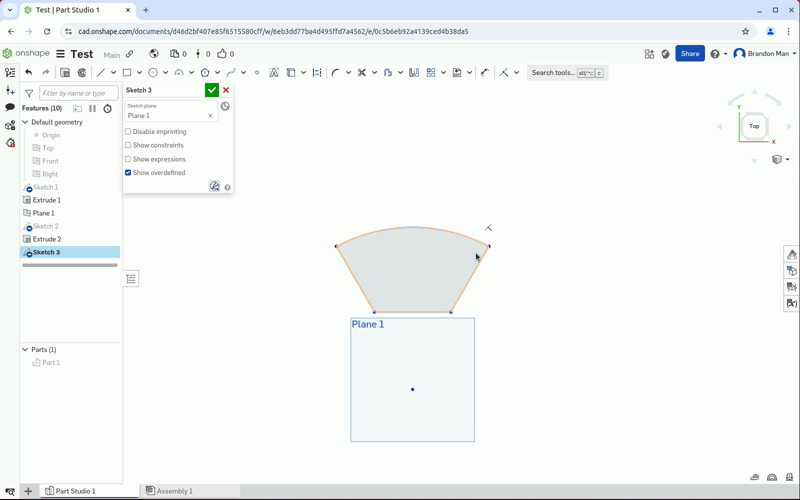
scroll(6)
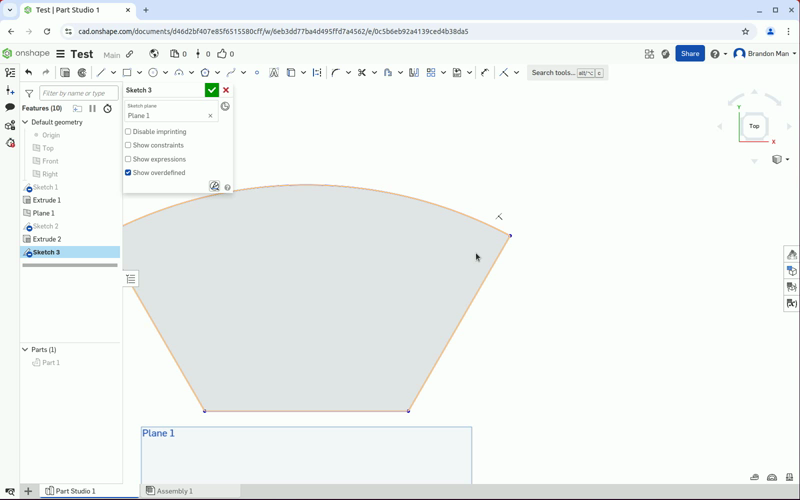
click(476, 252)
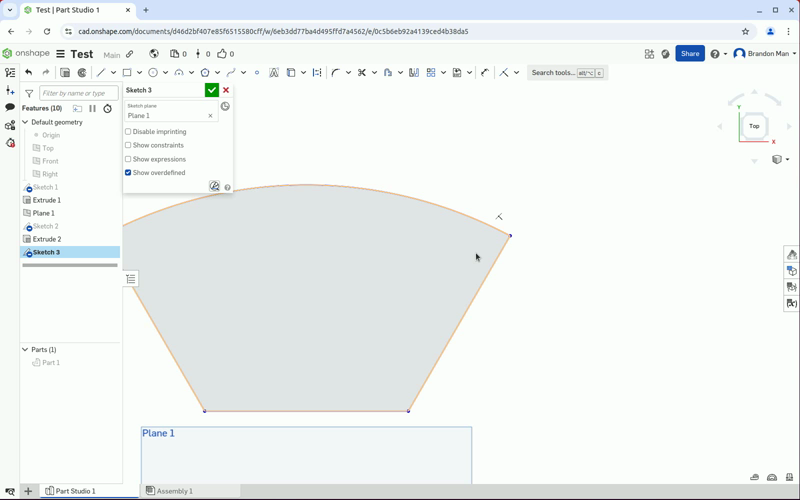
scroll(-6)
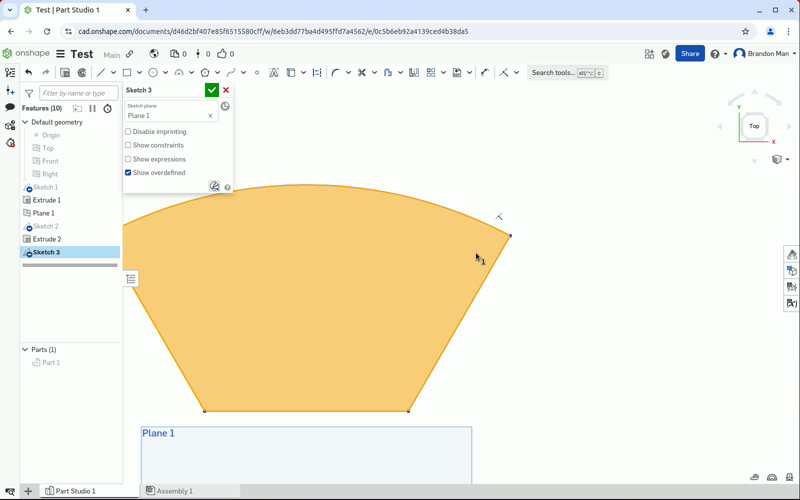
scroll(-6)
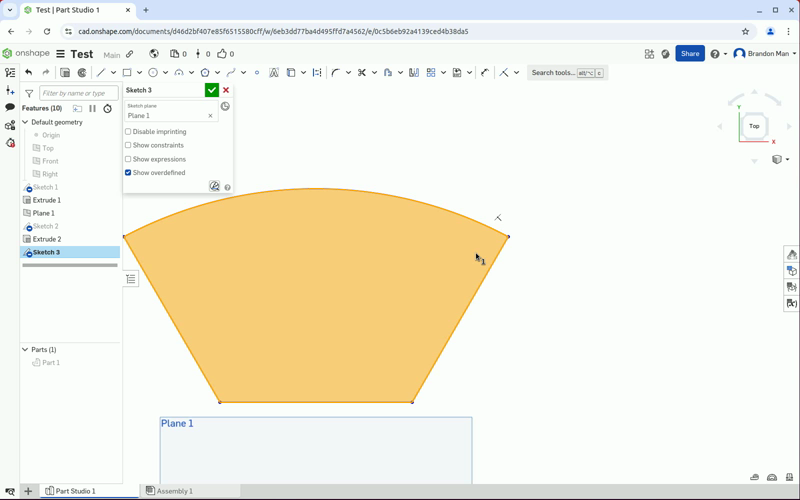
scroll(-6)
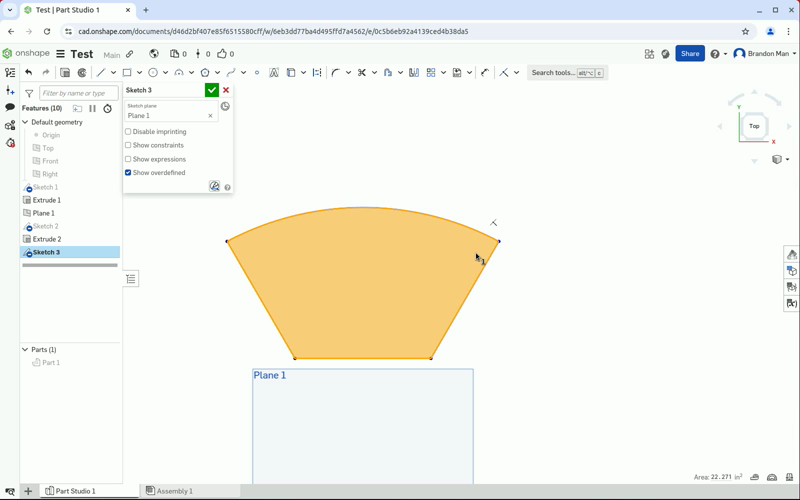
scroll(-6)
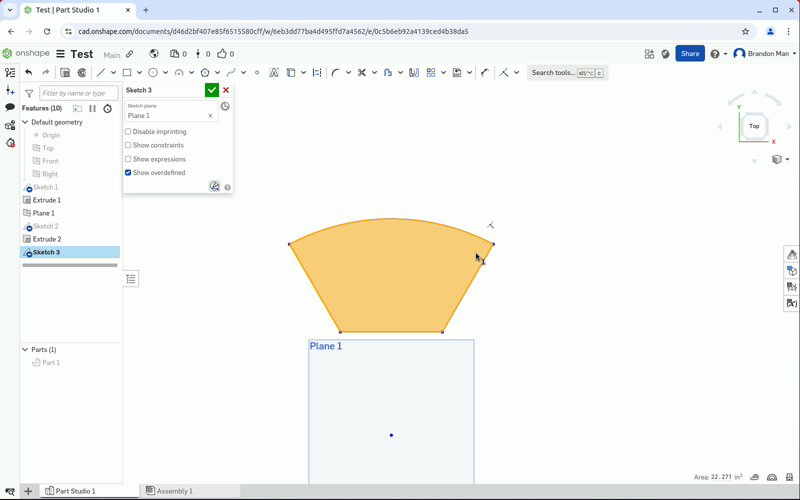
scroll(-6)
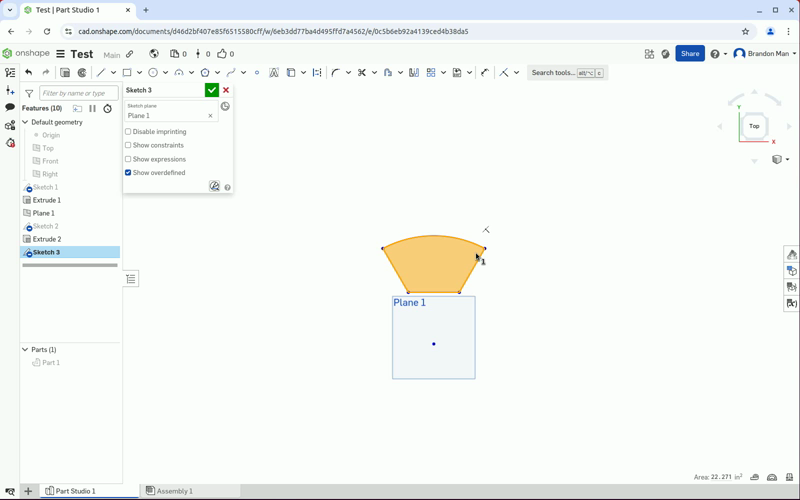
scroll(-6)
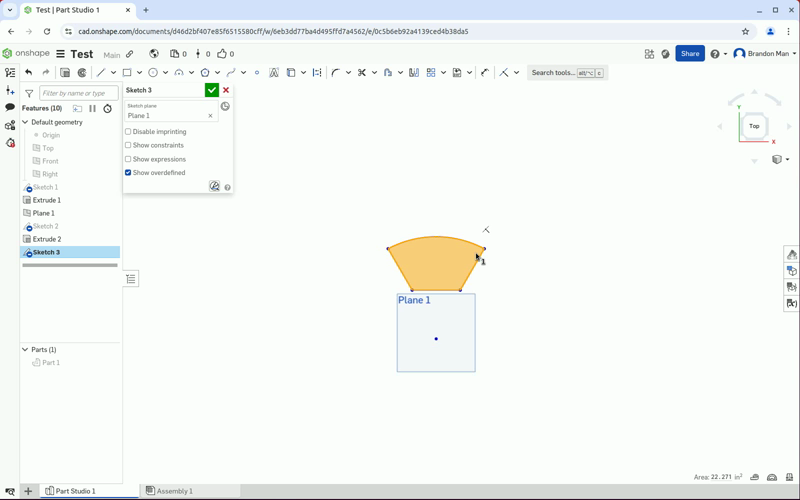
scroll(-6)
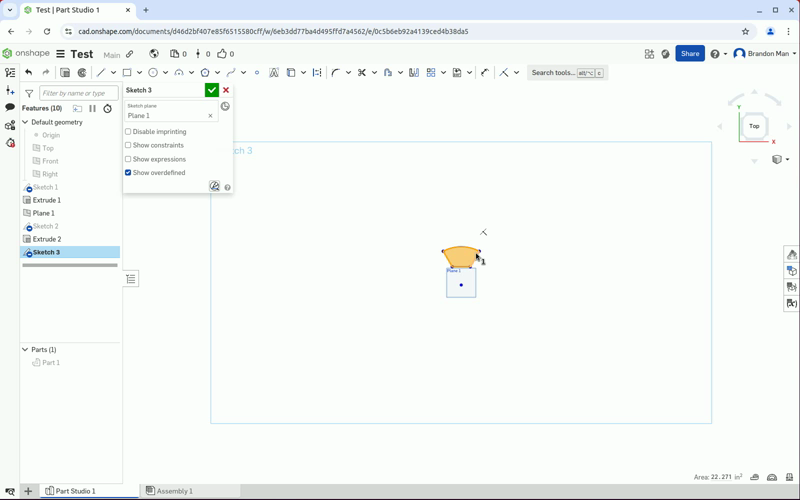
mouse_move(73, 352)
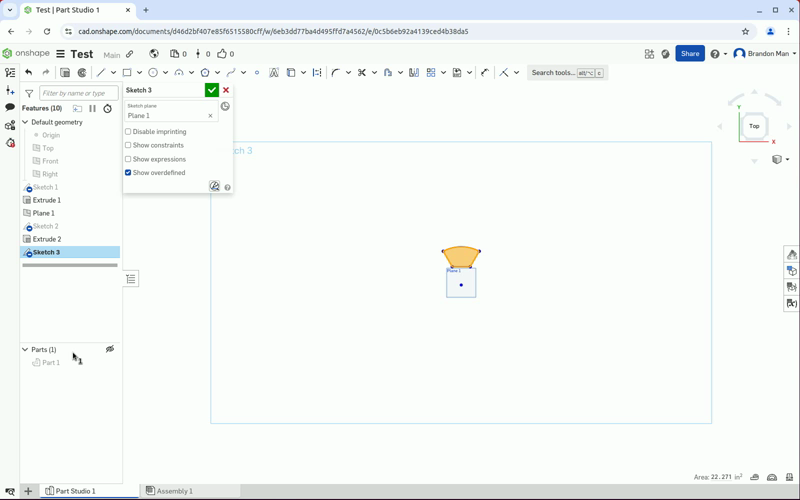
key(shift+y)
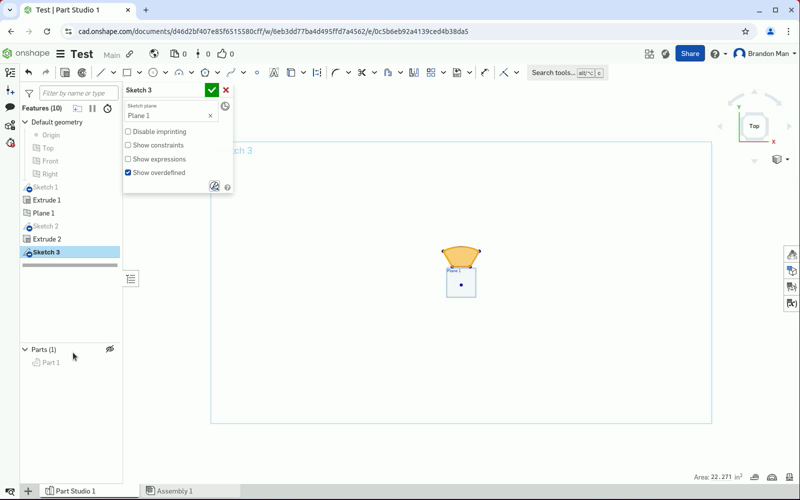
key(shift+e)
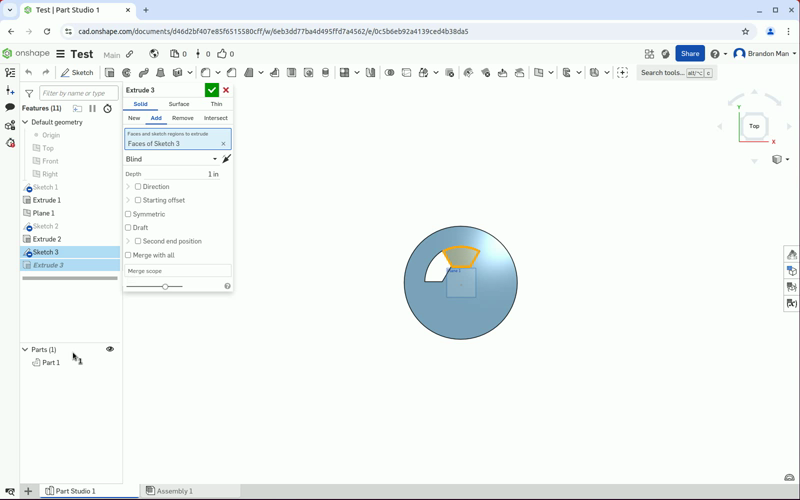
mouse_move(143, 106)
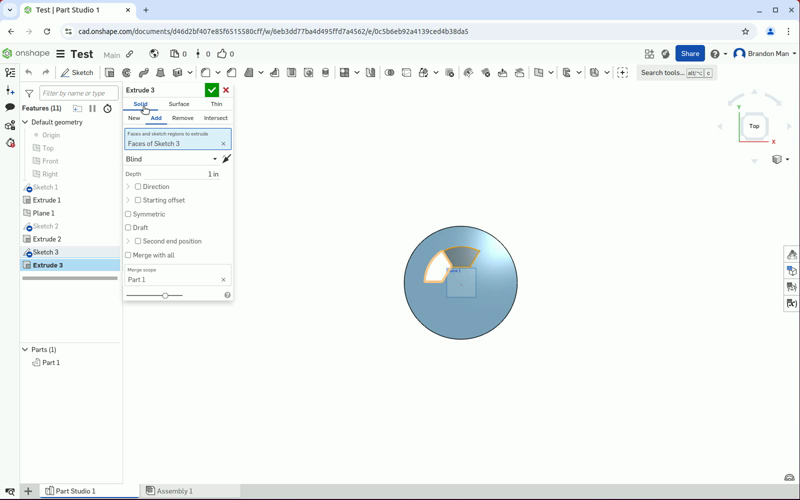
click(143, 106)
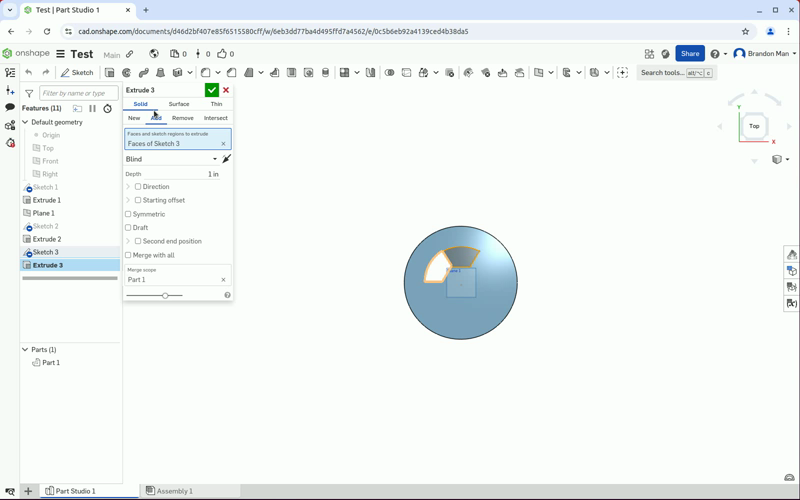
mouse_move(186, 120)
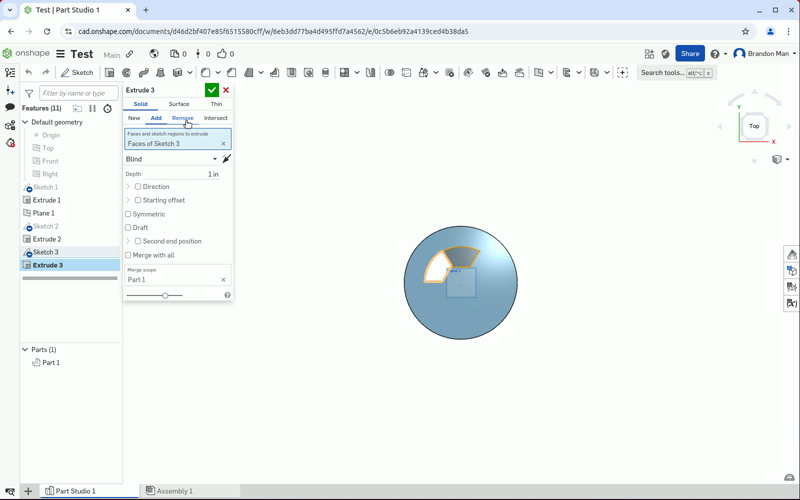
click(186, 120)
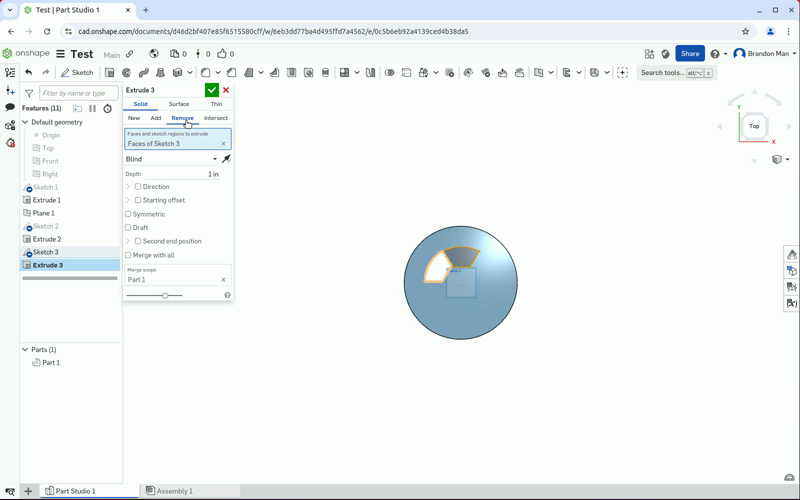
key(tab, 4)
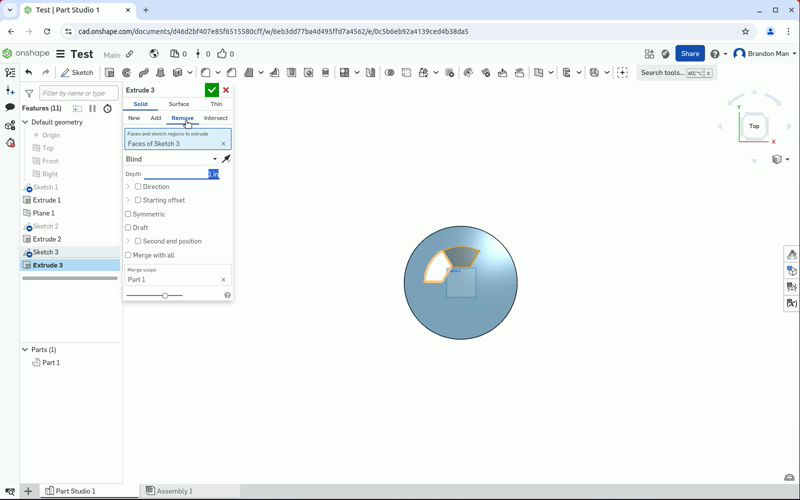
text(23.108)
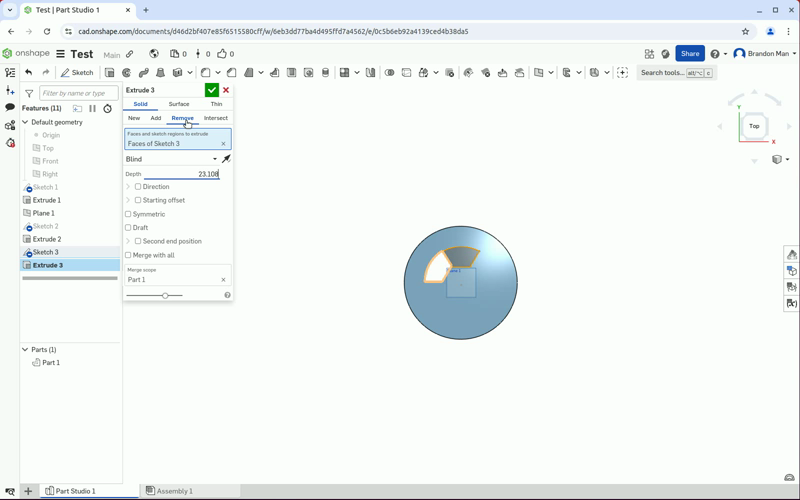
key(tab, 6)
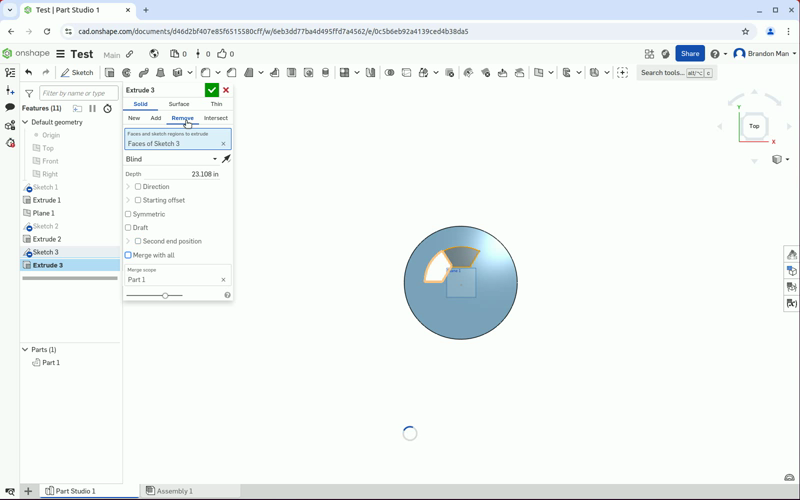
key(space)
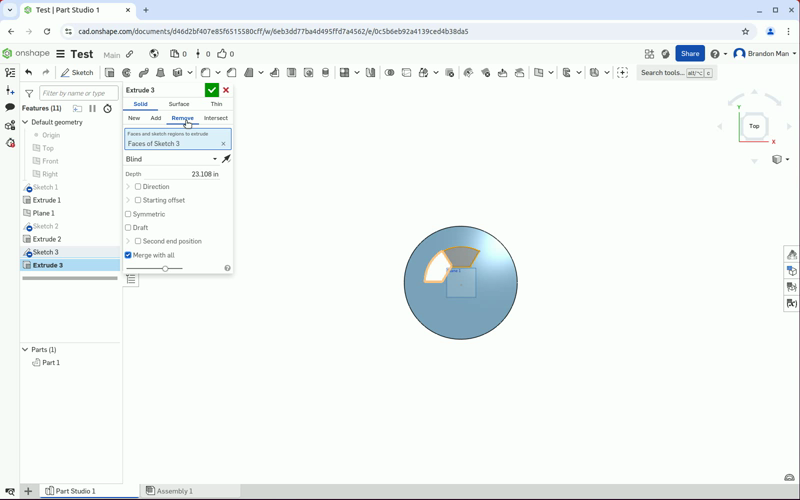
key(enter)
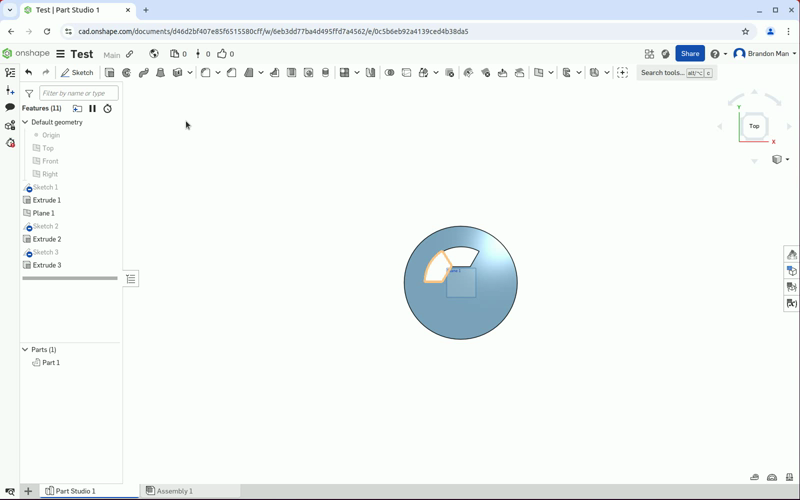
key(shift+h)
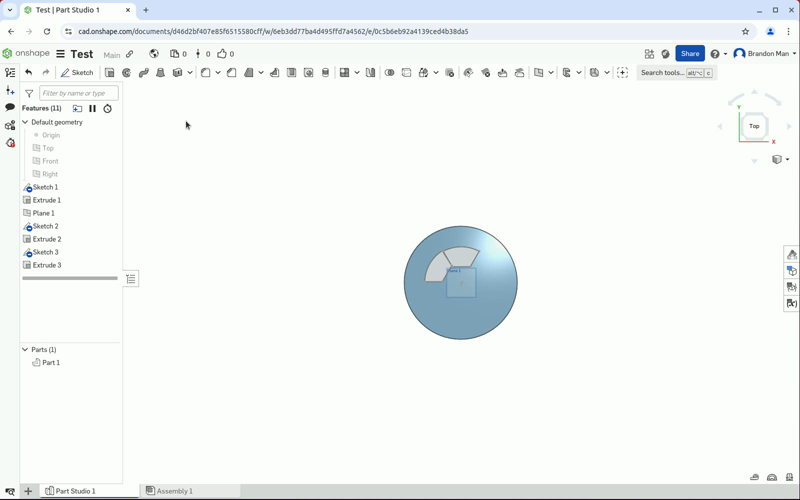
key(shift+h)
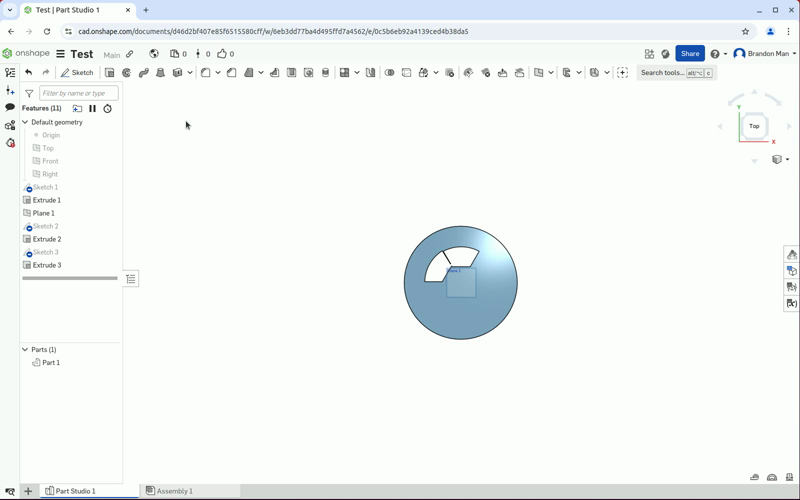
mouse_move(73, 189)
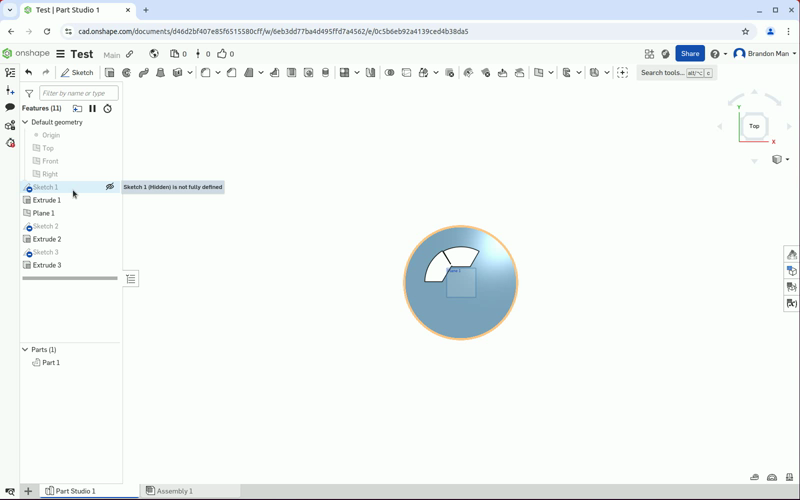
click(73, 189)
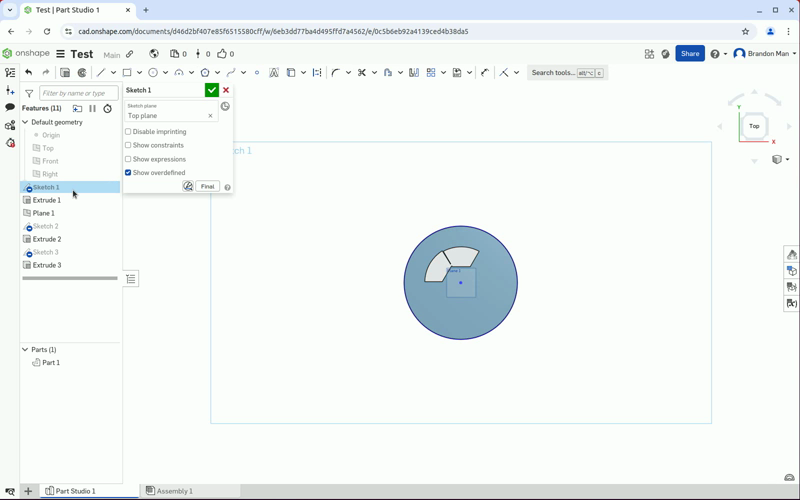
mouse_move(229, 92)
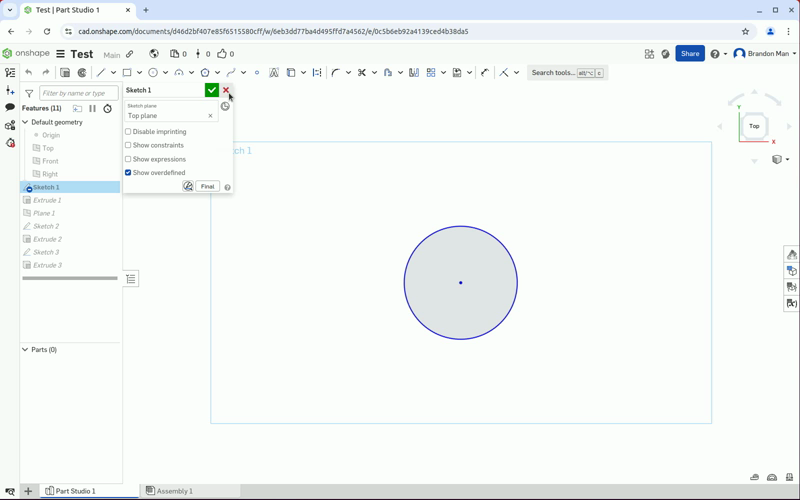
click(229, 92)
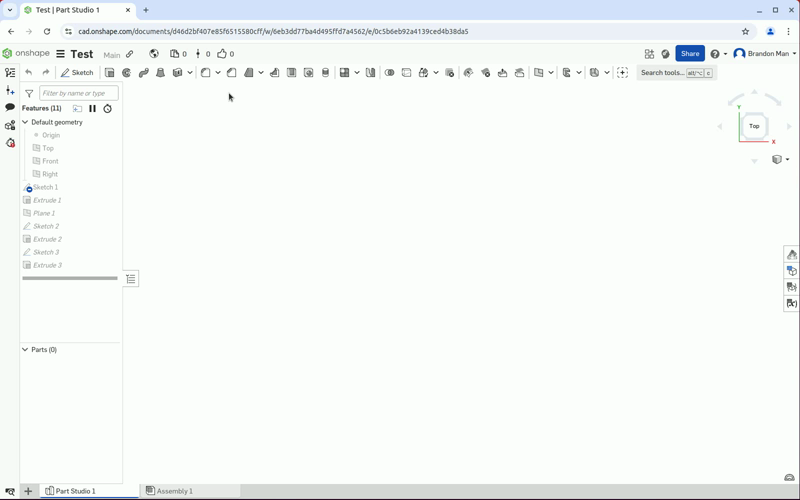
key(shift+s)
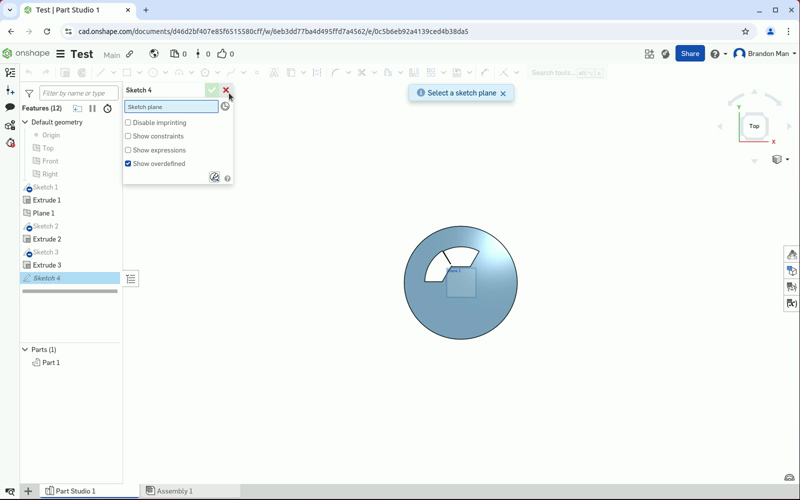
mouse_move(73, 215)
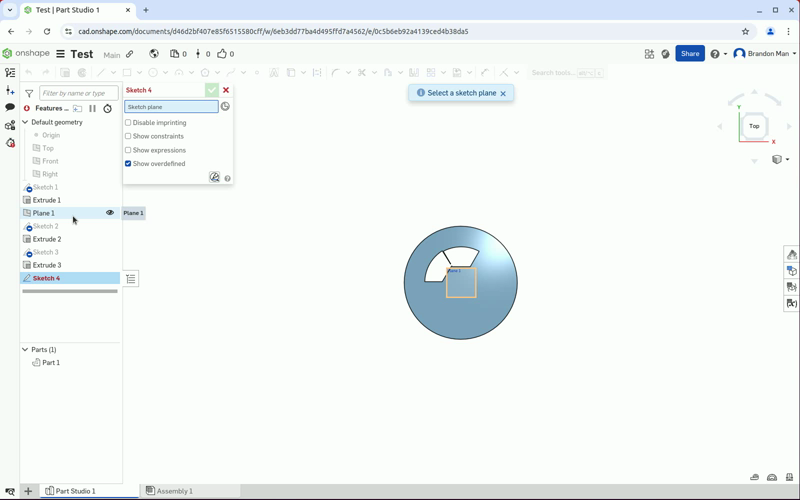
click(73, 215)
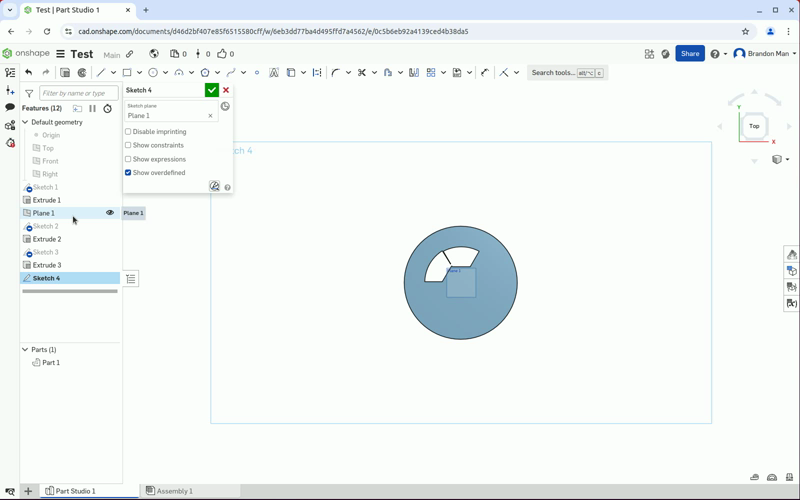
mouse_move(73, 352)
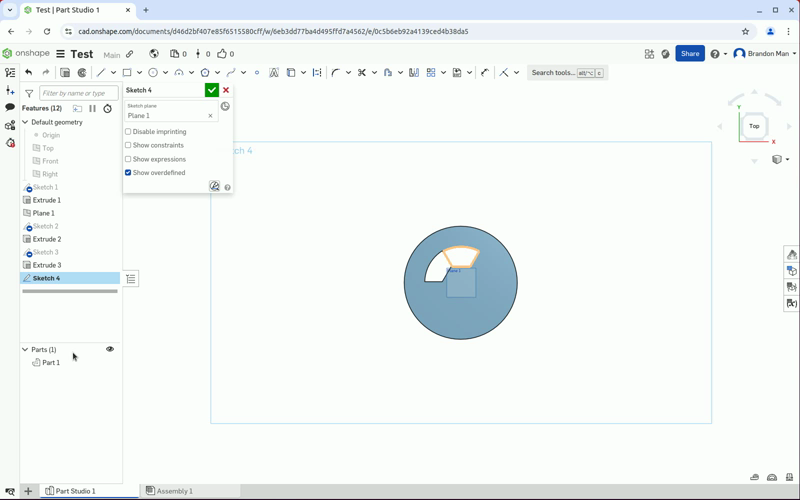
key(y)
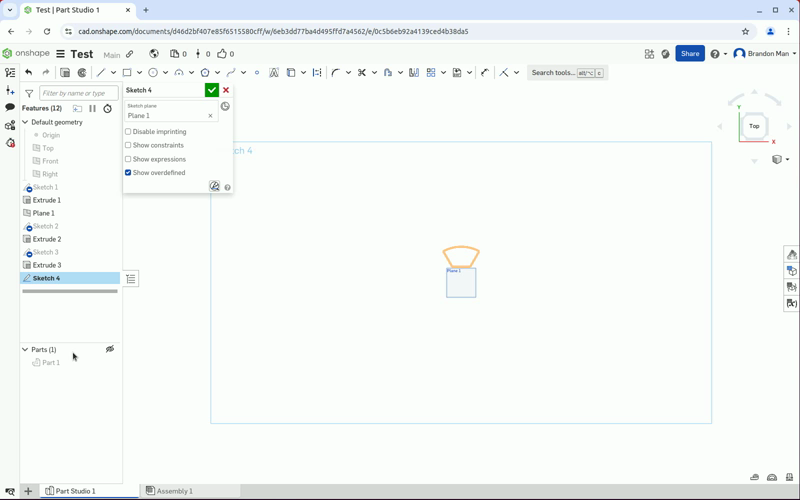
key(l)
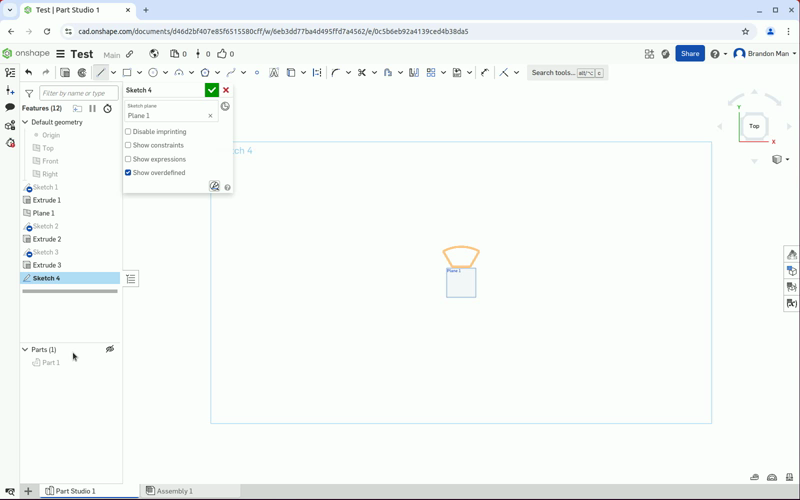
key_down(shift)
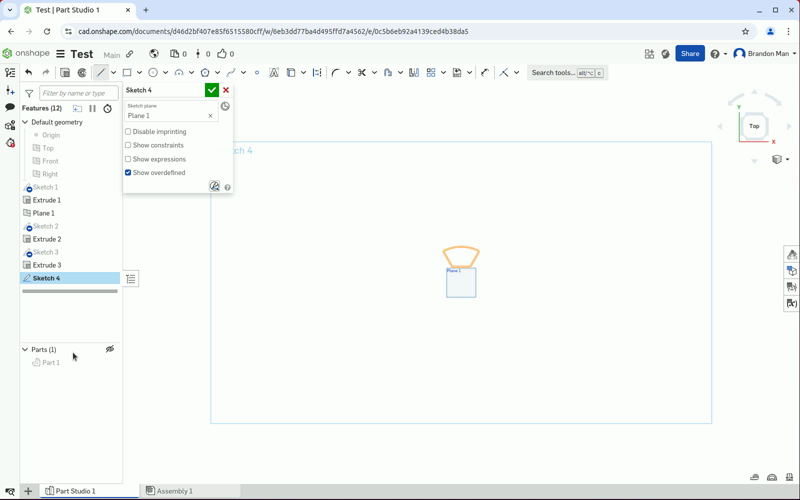
mouse_move(471, 266)
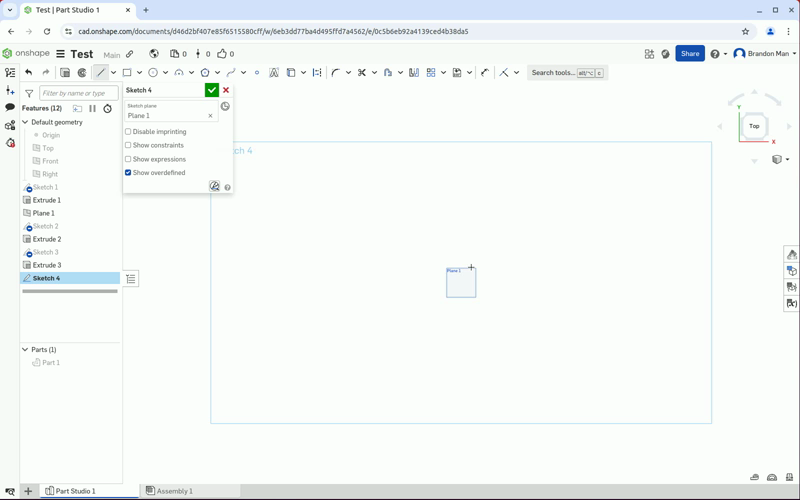
click(471, 266)
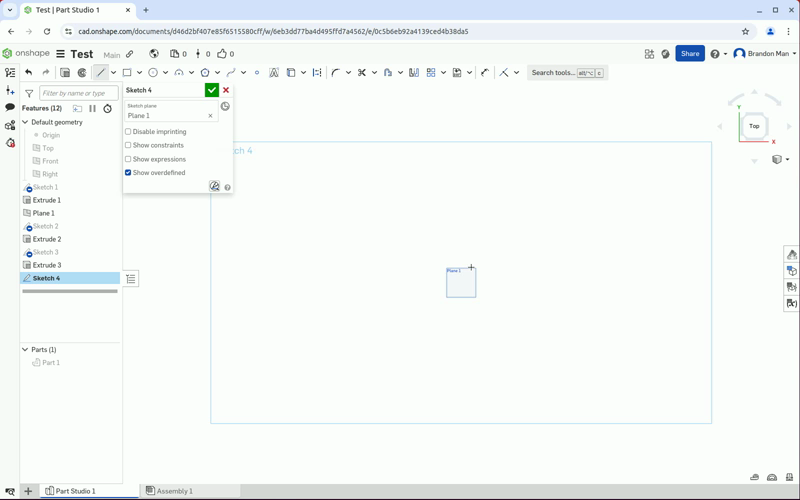
key_up(shift)
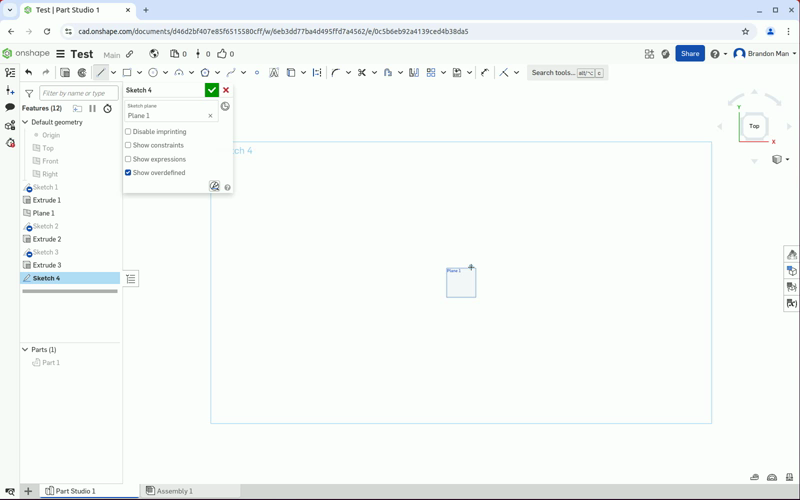
key_down(shift)
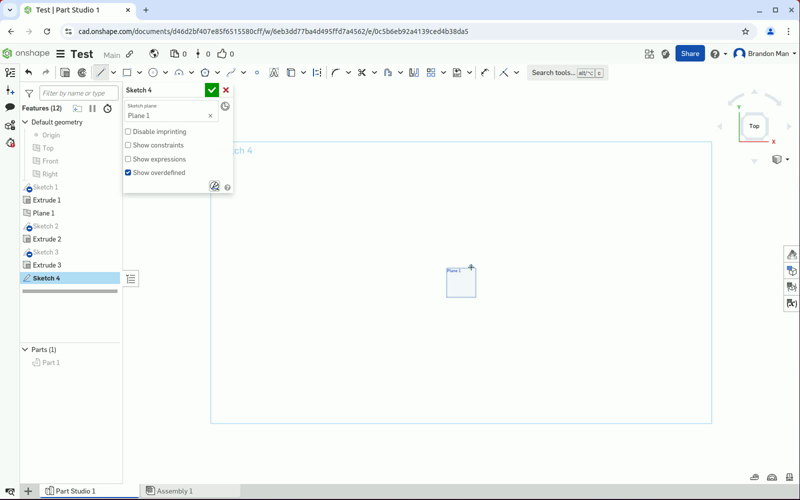
mouse_move(501, 266)
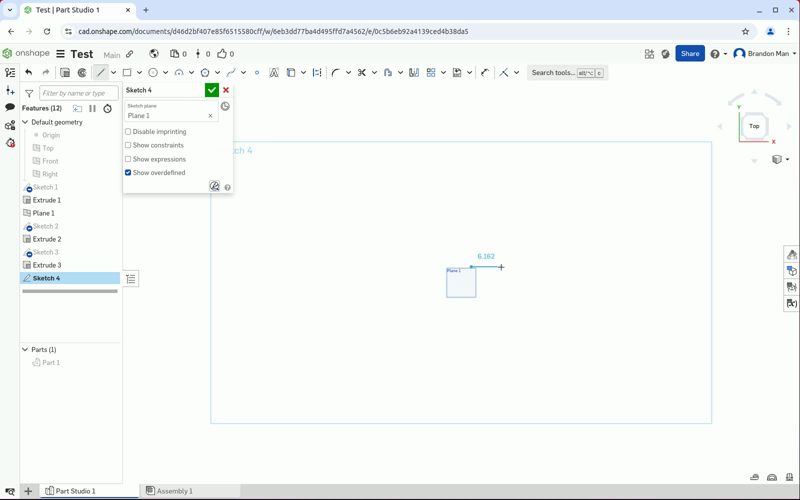
mouse_move(480, 282)
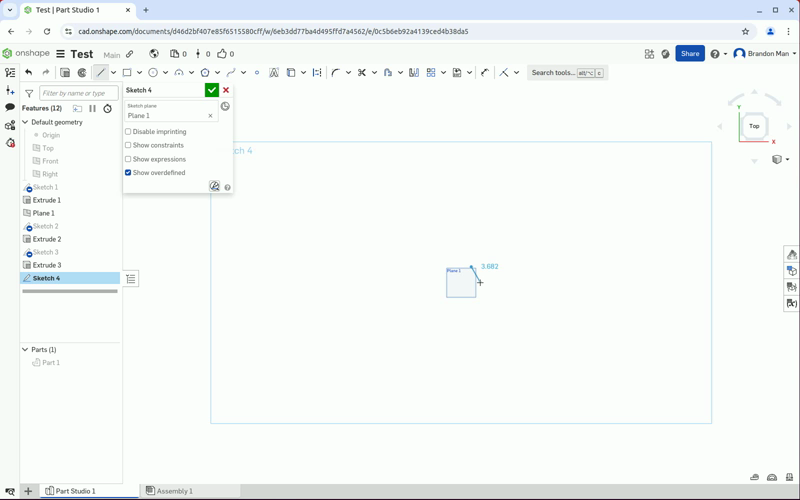
click(480, 282)
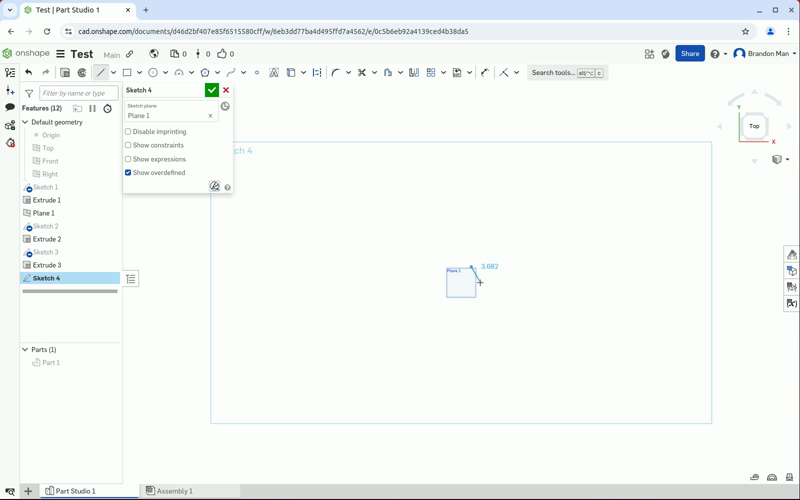
key_up(shift)
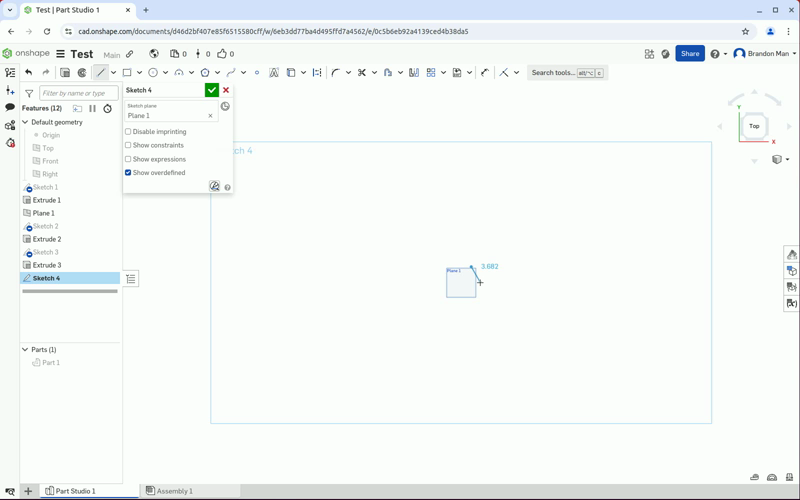
key_down(shift)
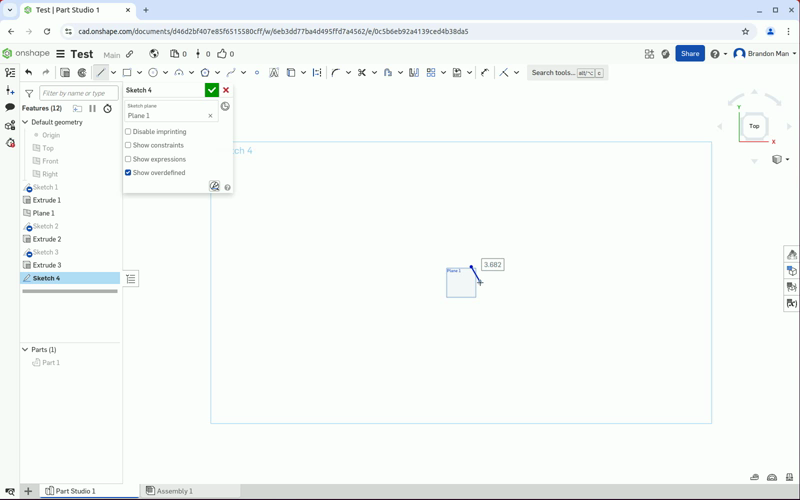
mouse_move(510, 282)
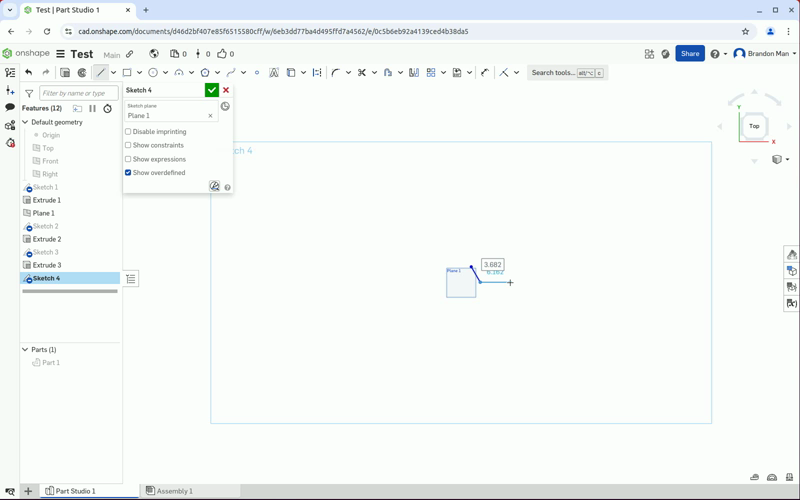
mouse_move(498, 282)
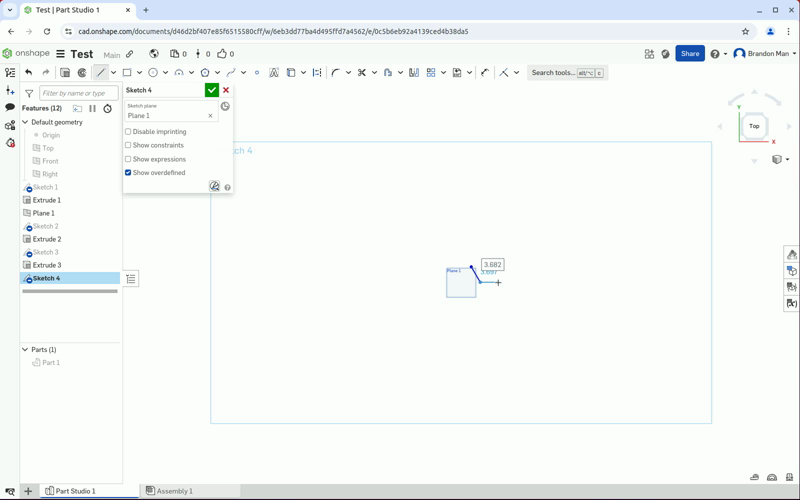
click(498, 282)
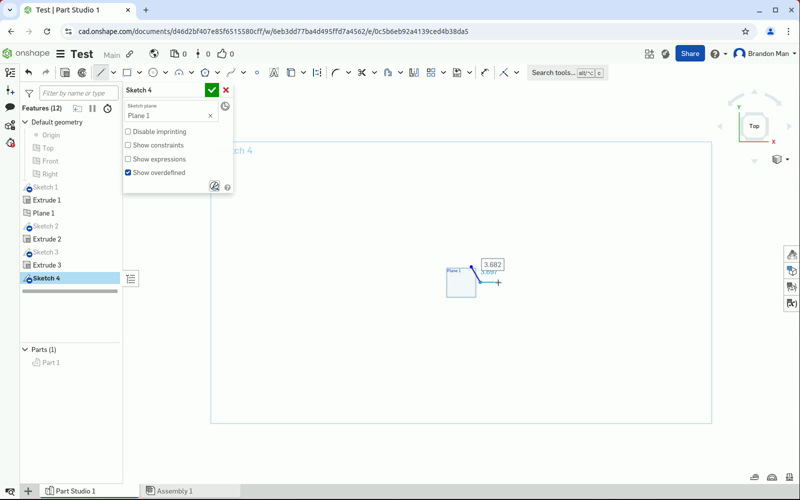
key_up(shift)
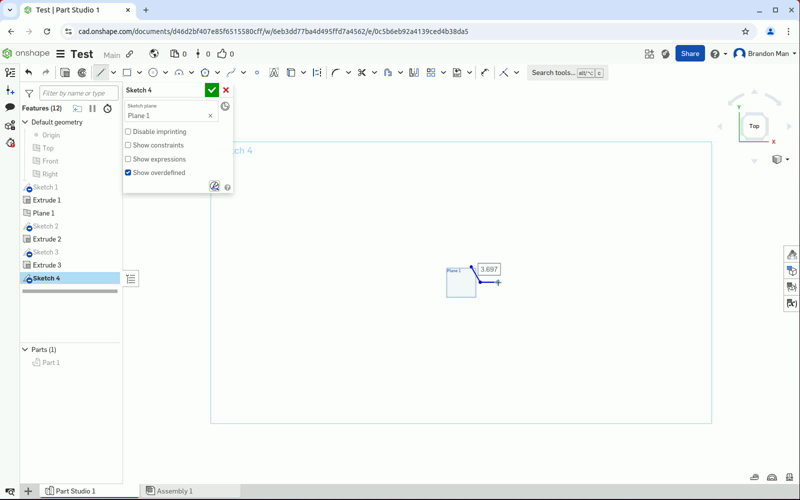
key(esc)
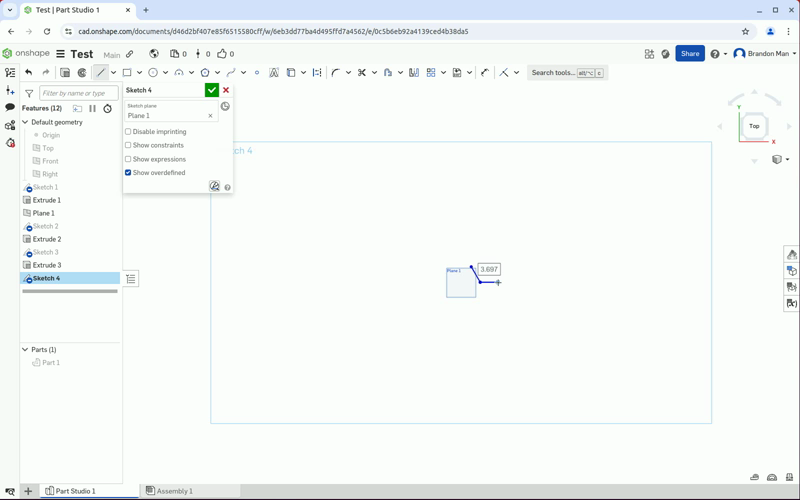
key(a)
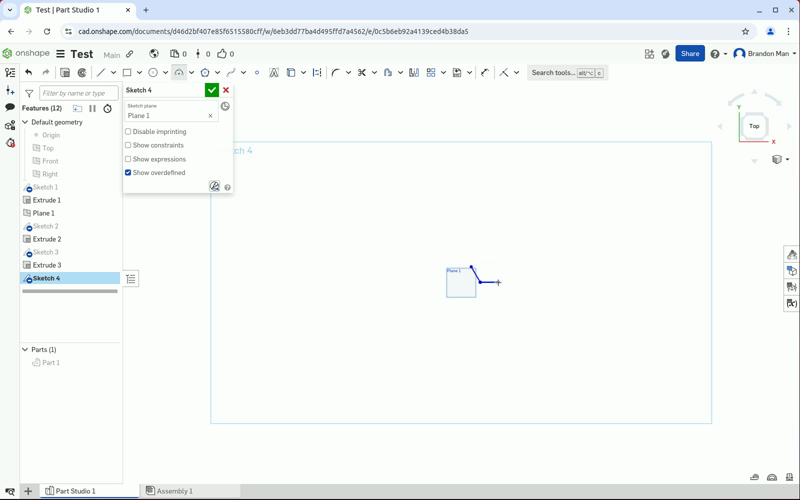
mouse_move(498, 282)
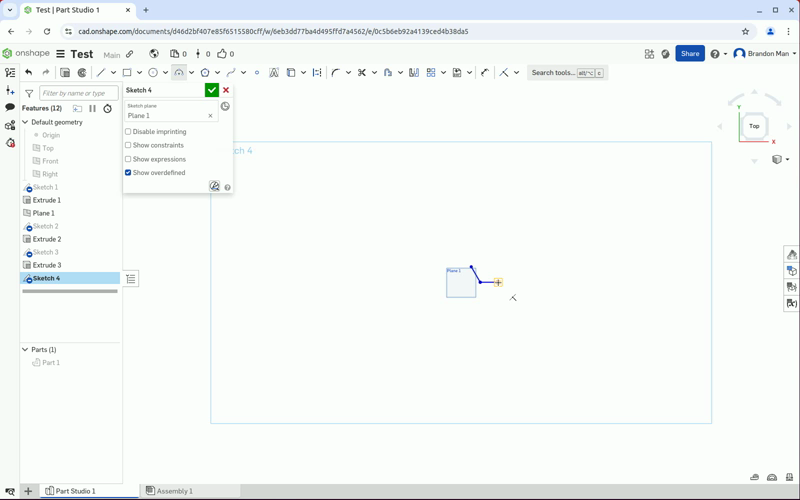
click(498, 282)
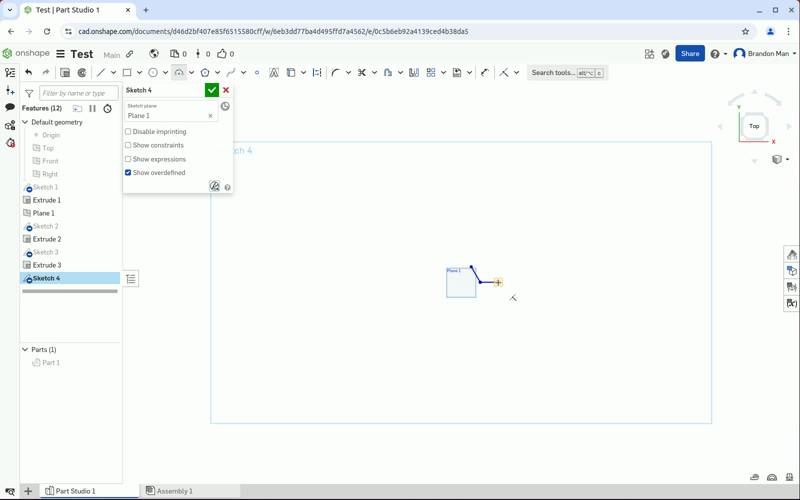
key_down(shift)
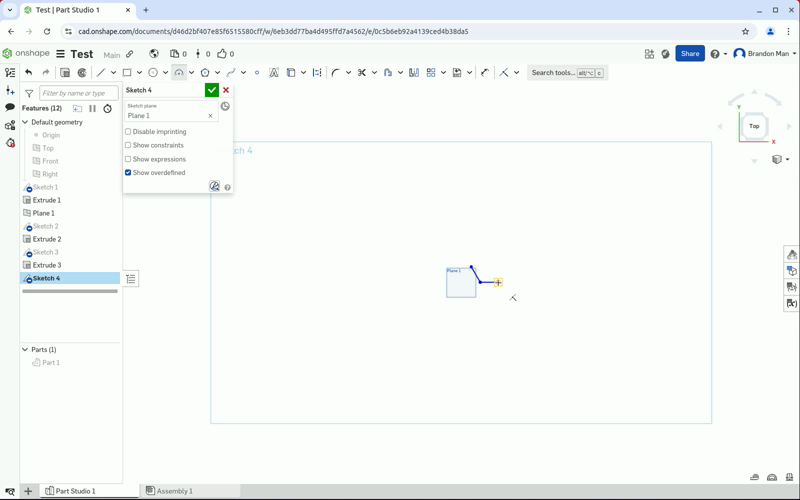
mouse_move(480, 251)
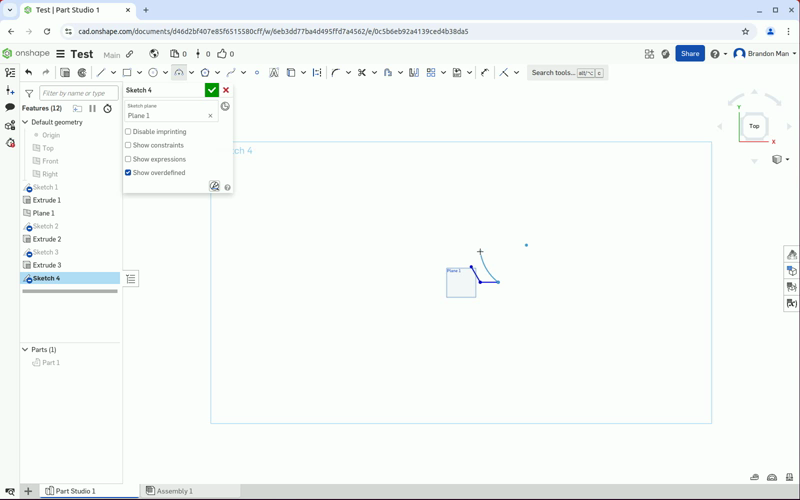
click(480, 251)
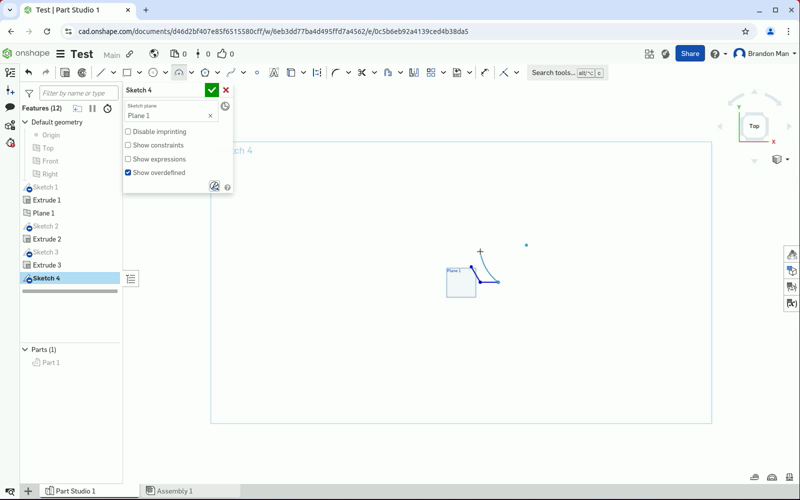
mouse_move(492, 264)
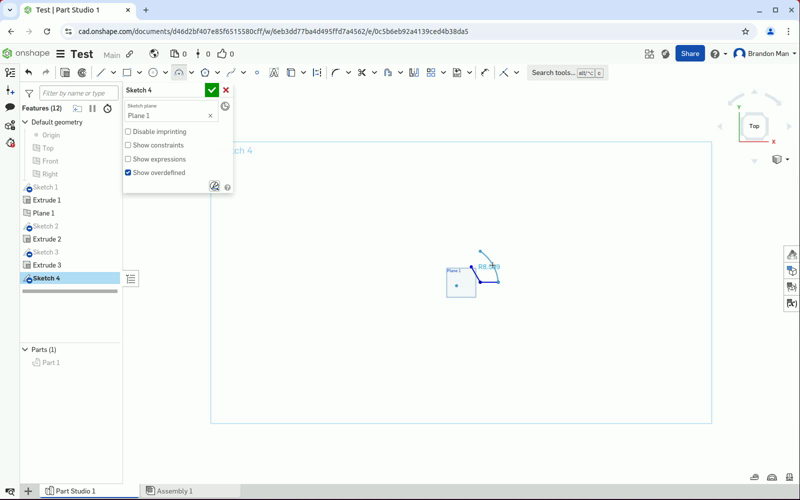
click(492, 264)
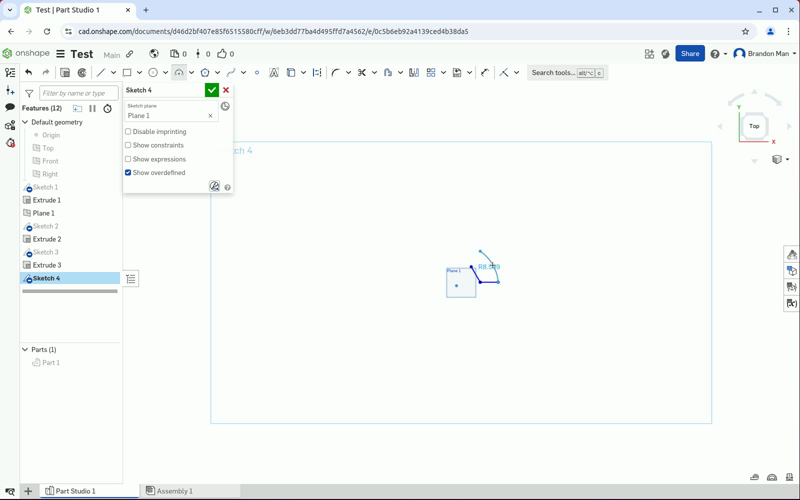
key_up(shift)
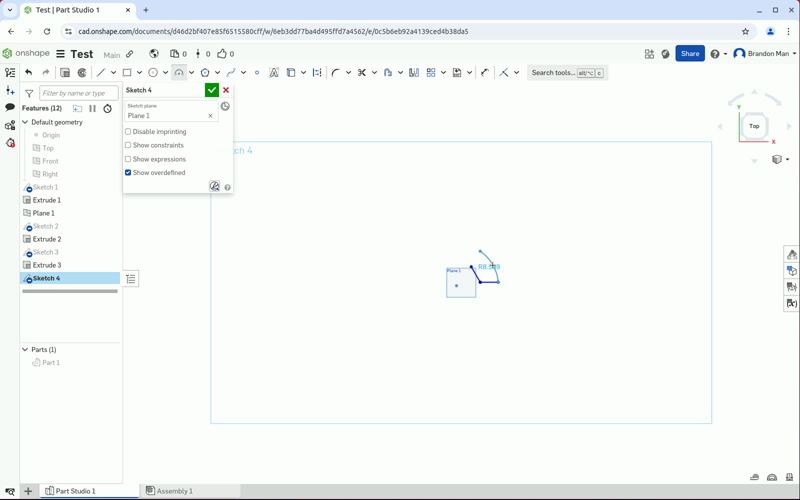
key(esc)
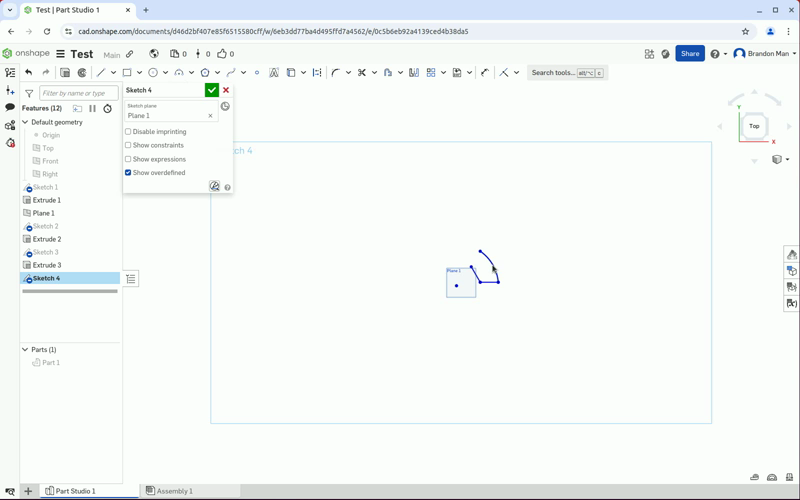
key(l)
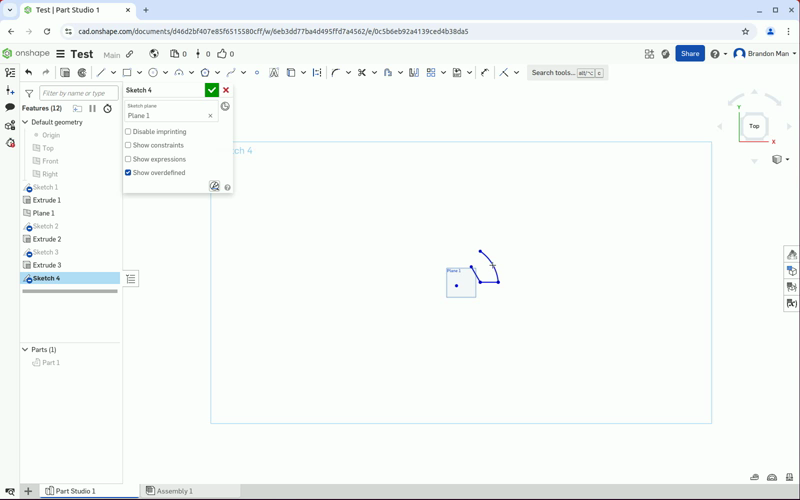
mouse_move(480, 251)
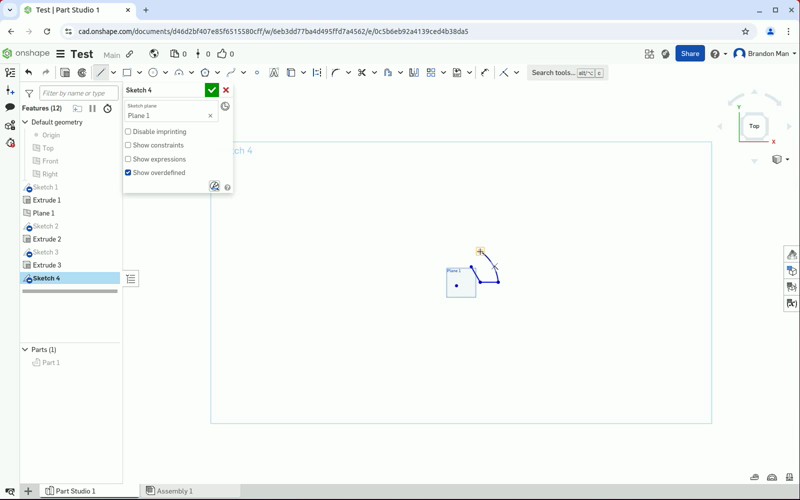
click(480, 251)
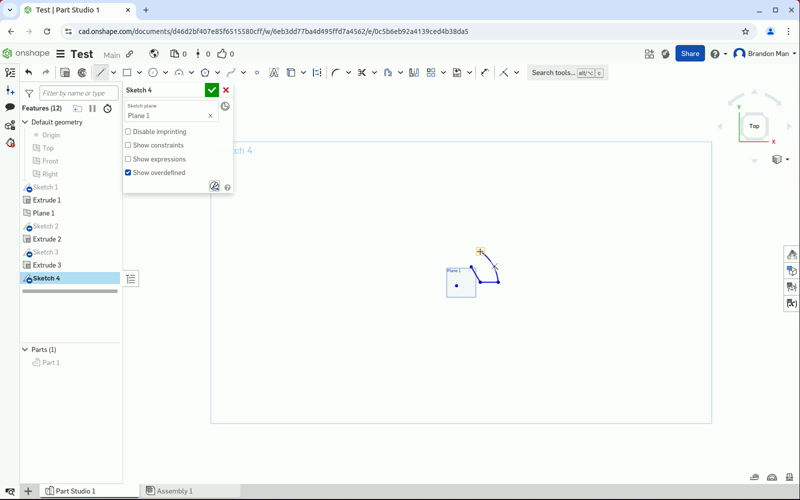
mouse_move(510, 251)
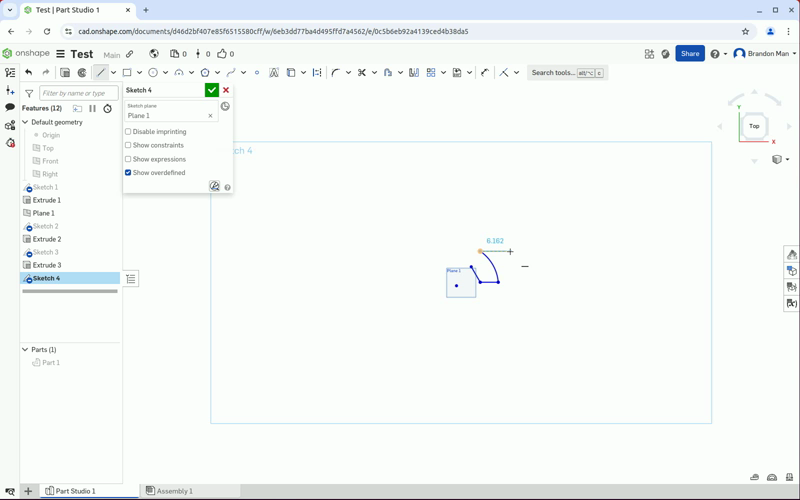
key_down(shift)
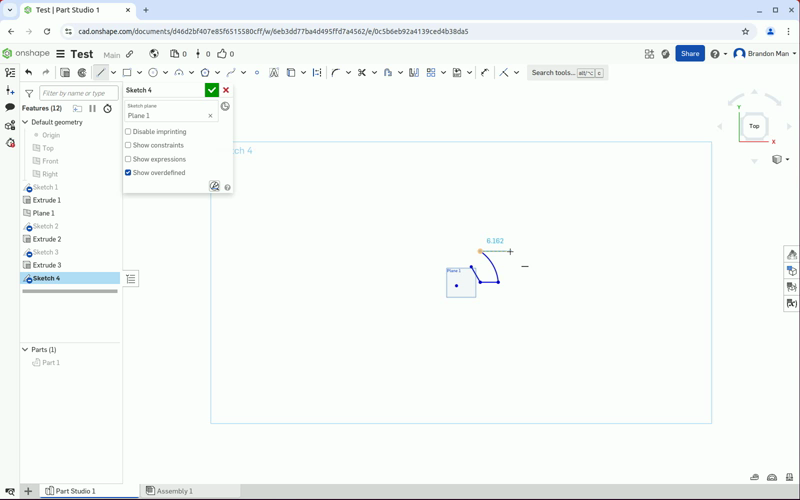
mouse_move(471, 266)
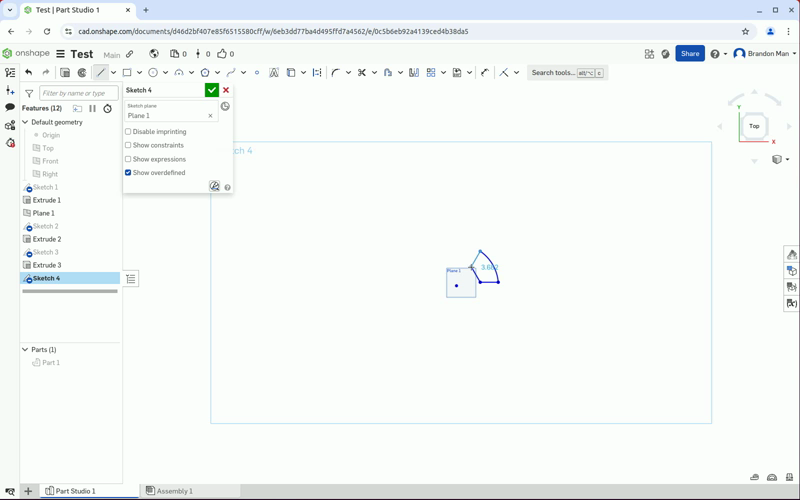
key_up(shift)
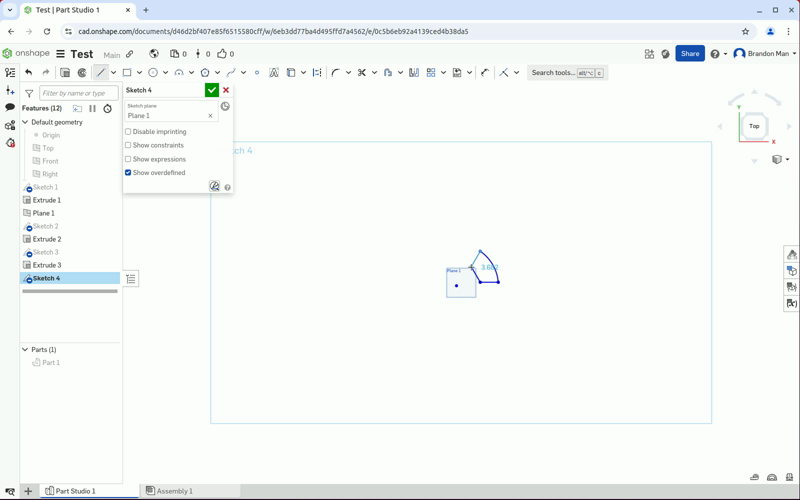
click(471, 266)
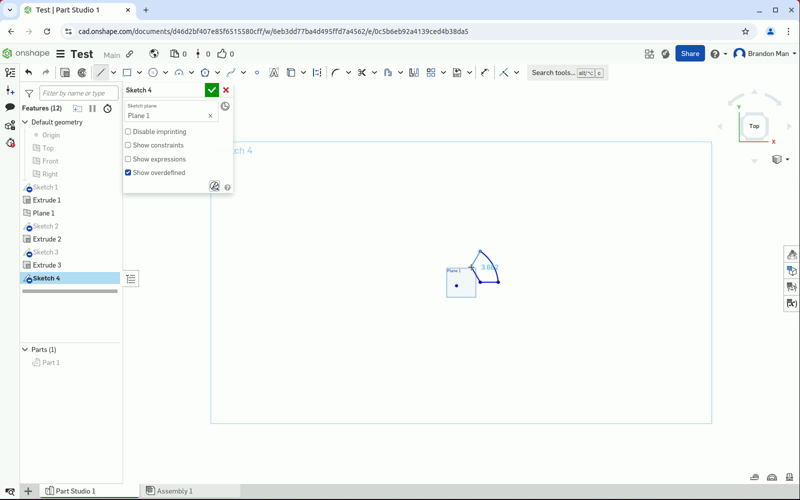
key(esc)
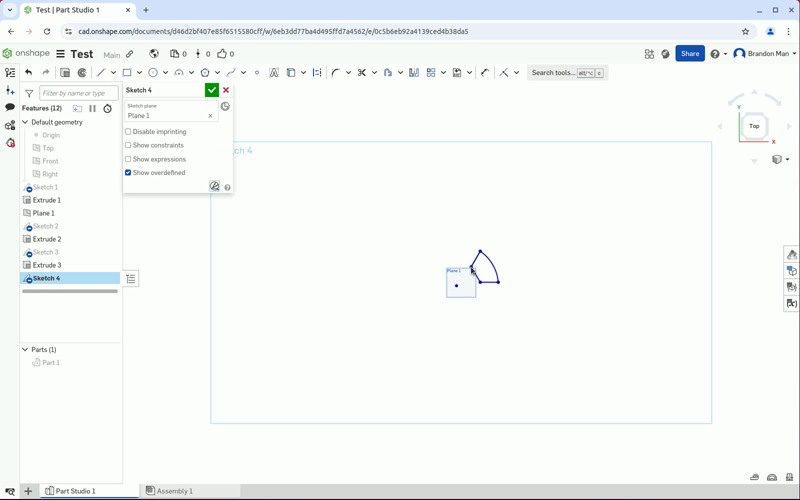
mouse_move(488, 269)
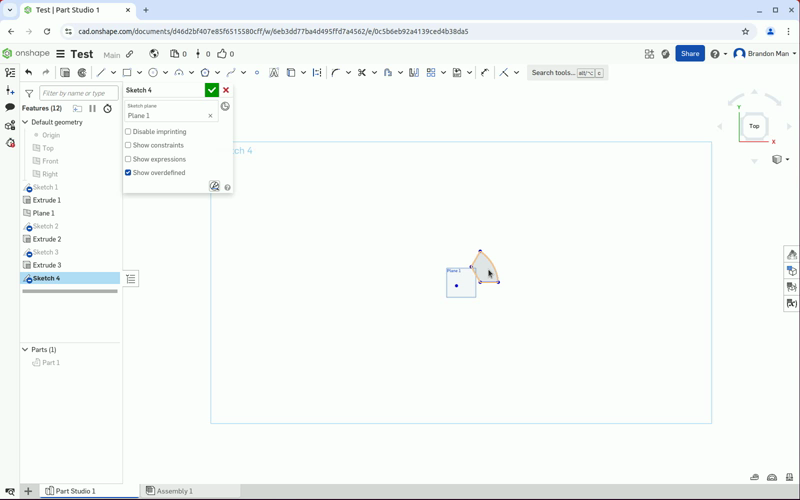
scroll(6)
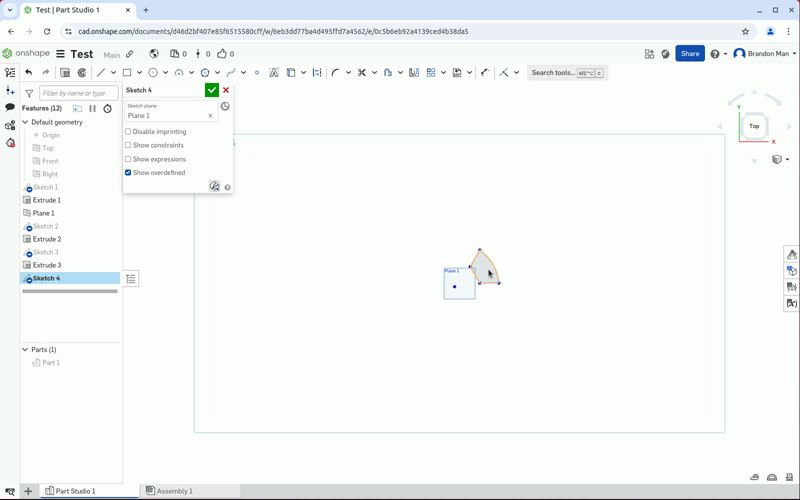
scroll(6)
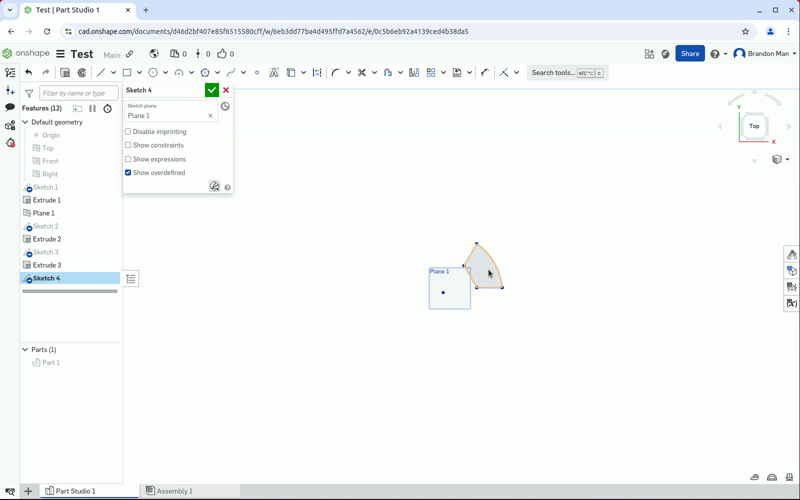
scroll(6)
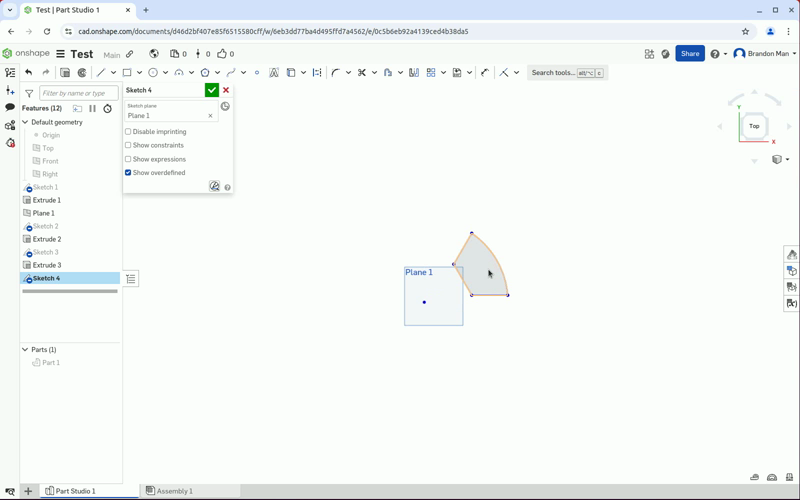
scroll(6)
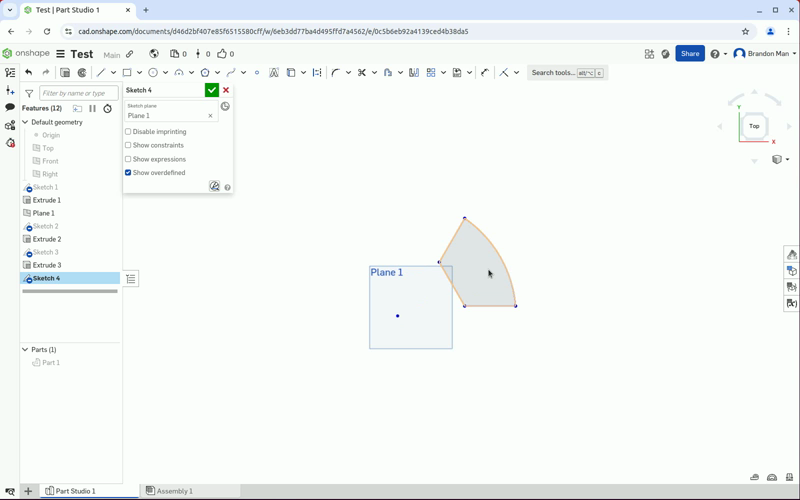
scroll(6)
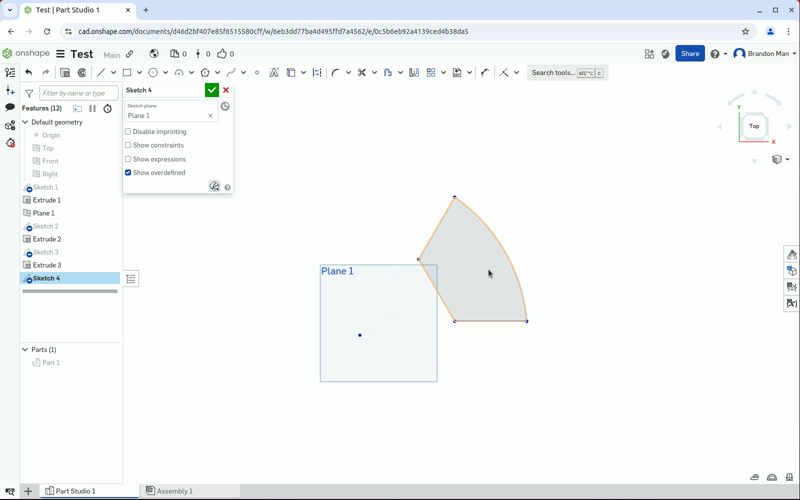
scroll(6)
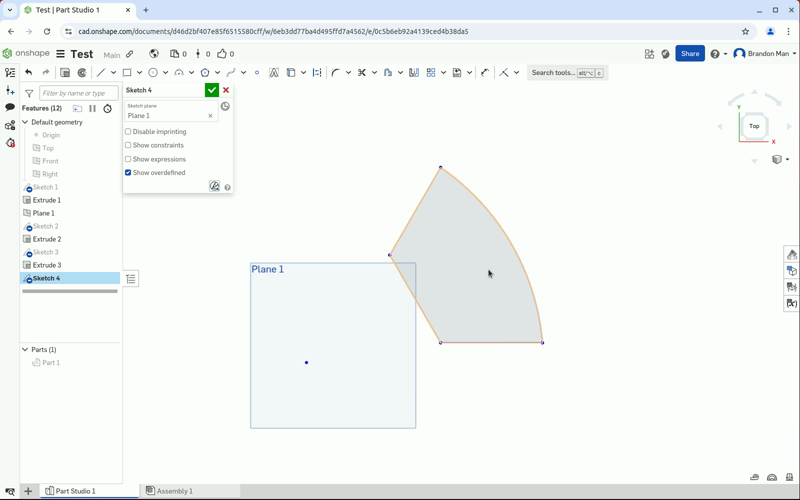
scroll(6)
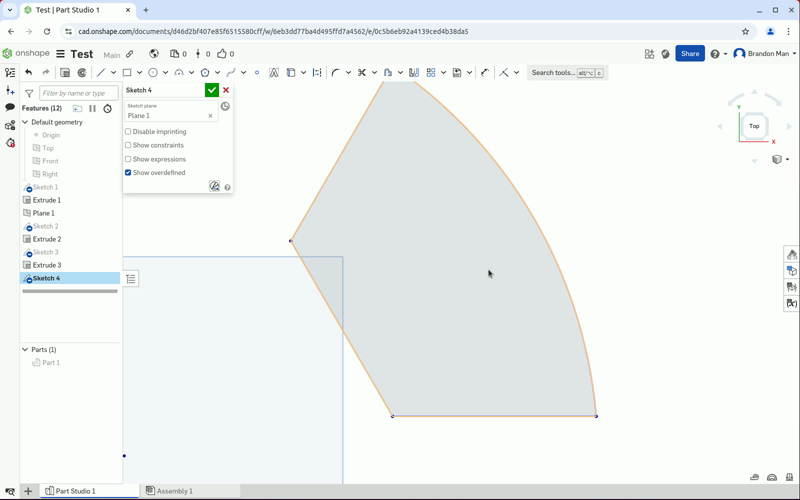
click(488, 269)
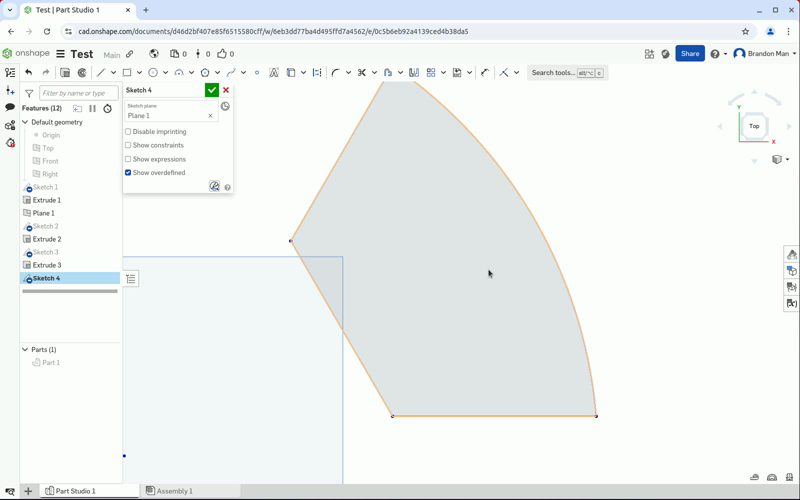
scroll(-6)
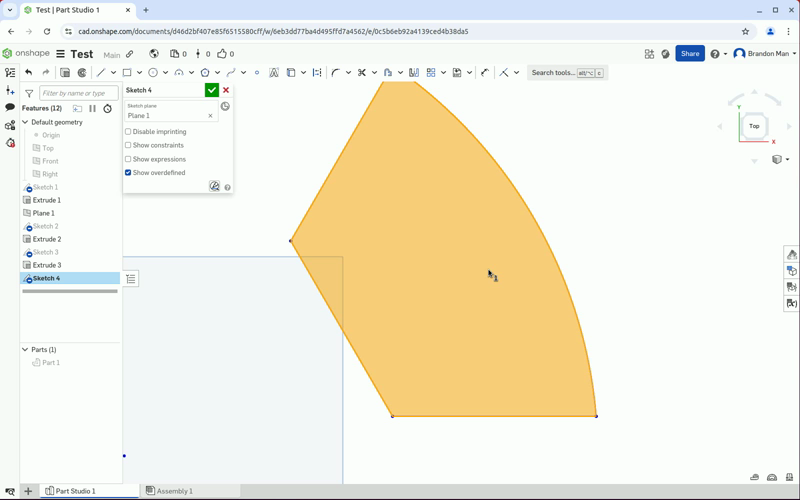
scroll(-6)
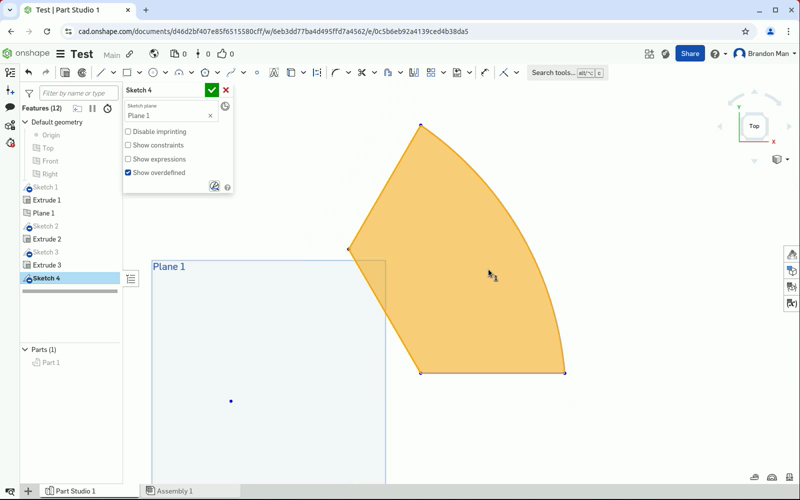
scroll(-6)
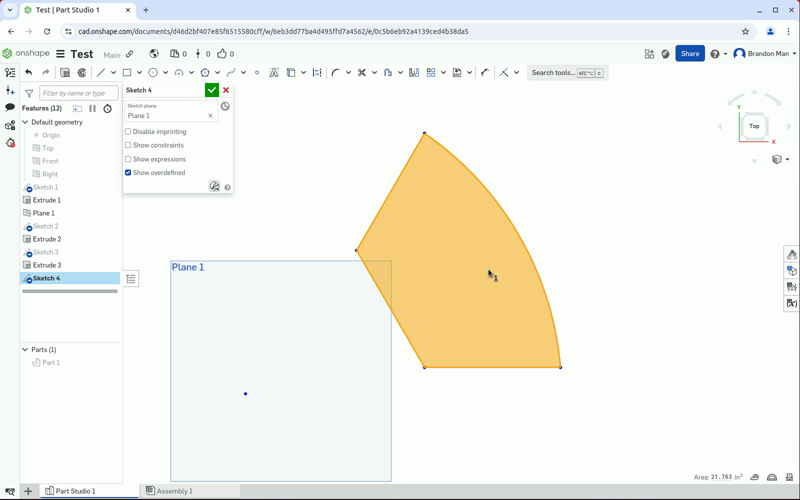
scroll(-6)
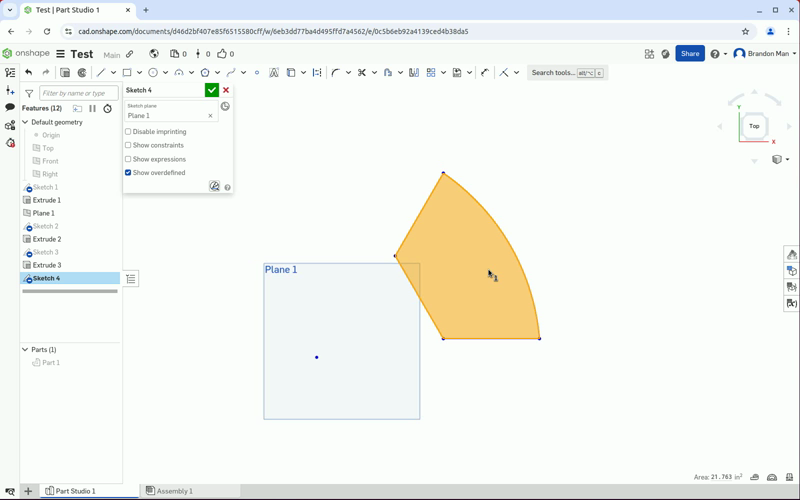
scroll(-6)
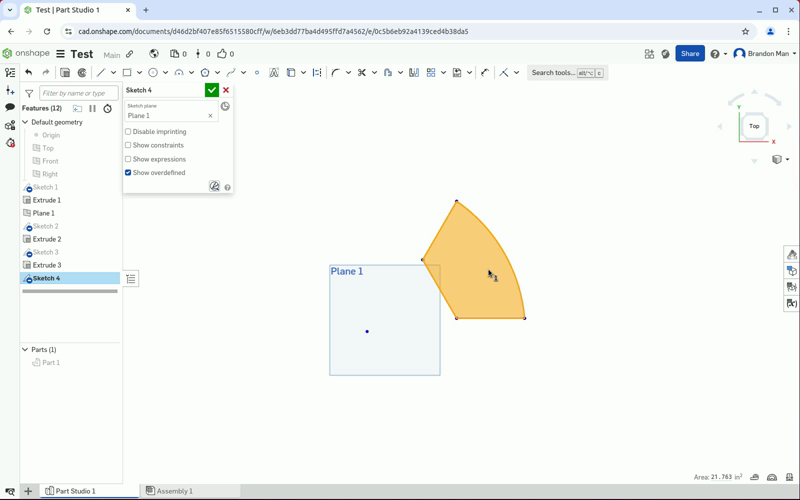
scroll(-6)
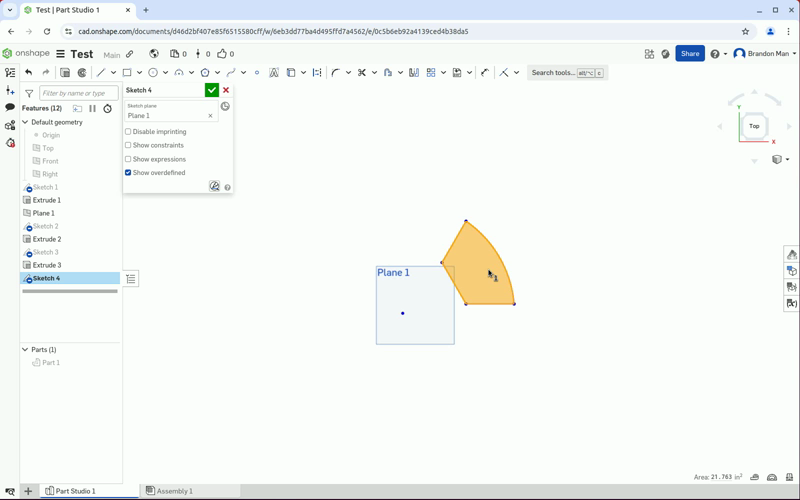
scroll(-6)
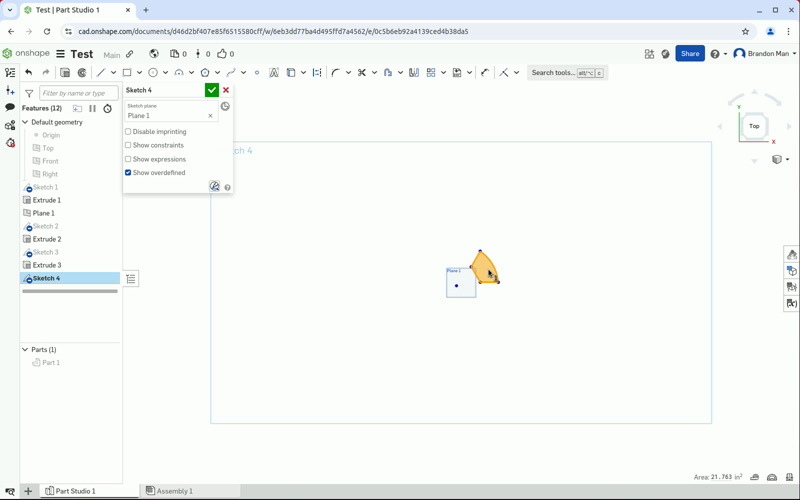
mouse_move(73, 352)
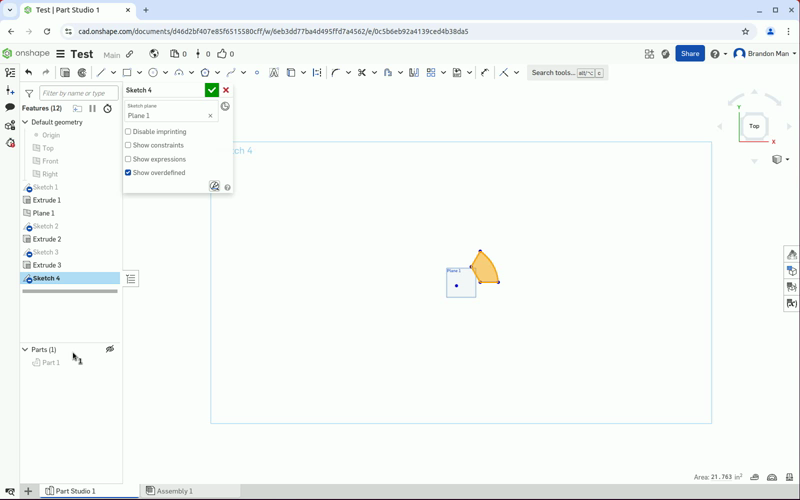
key(shift+y)
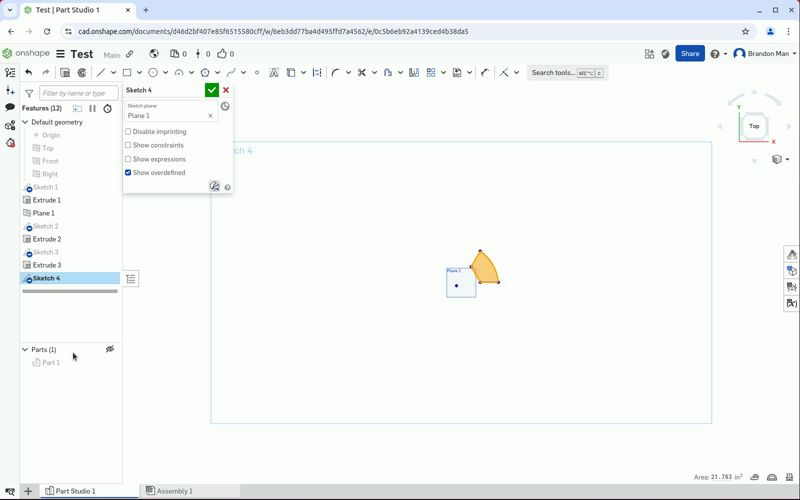
key(shift+e)
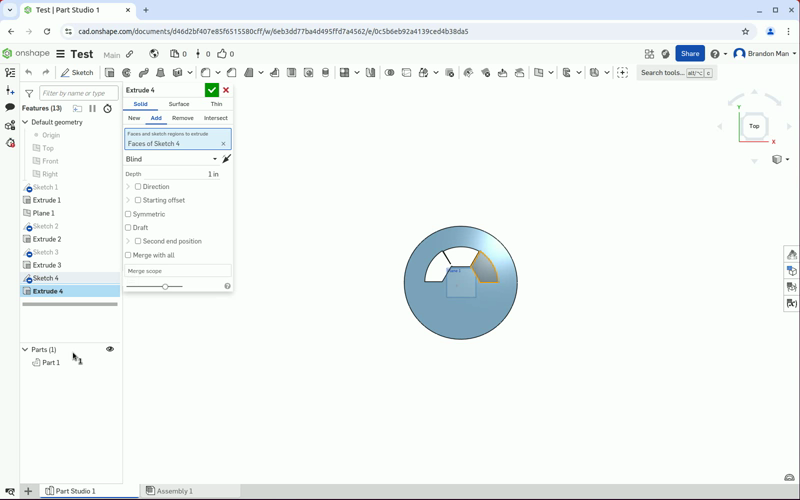
mouse_move(143, 106)
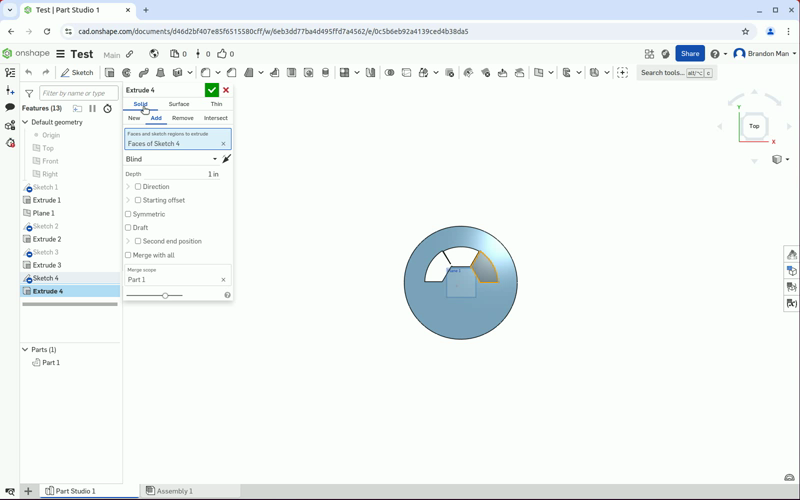
click(143, 106)
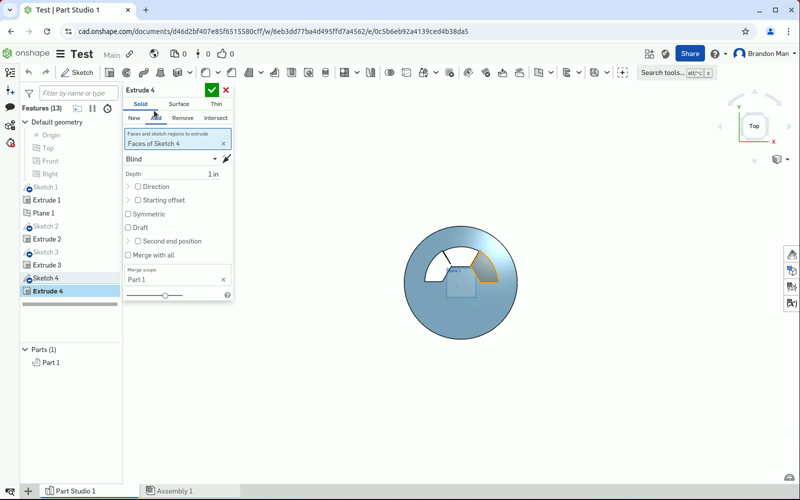
mouse_move(186, 120)
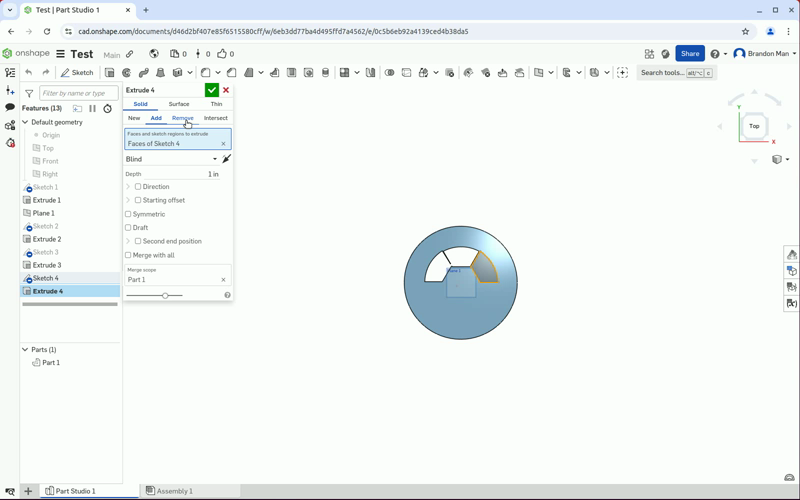
click(186, 120)
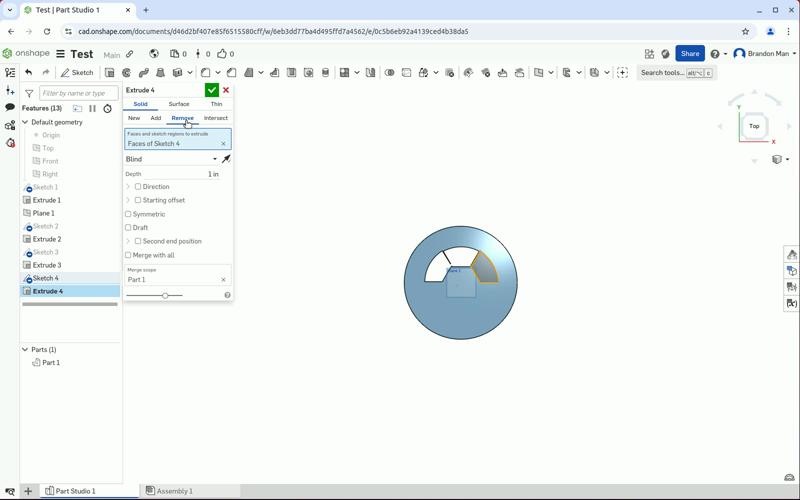
key(tab, 4)
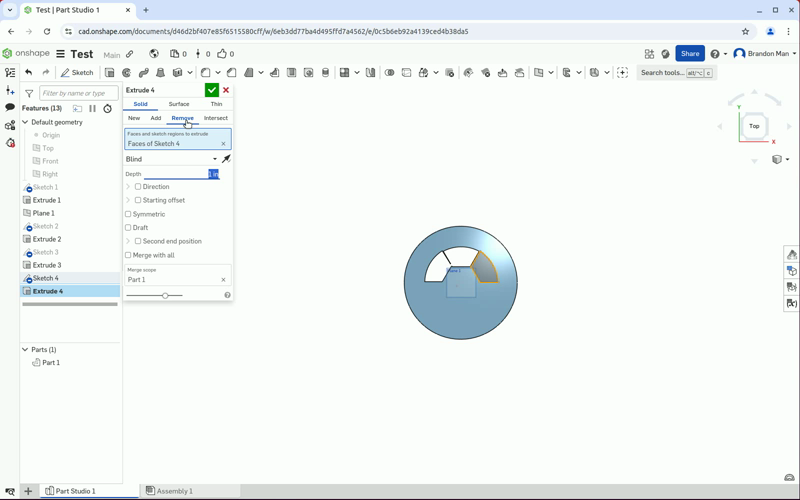
text(23.108)
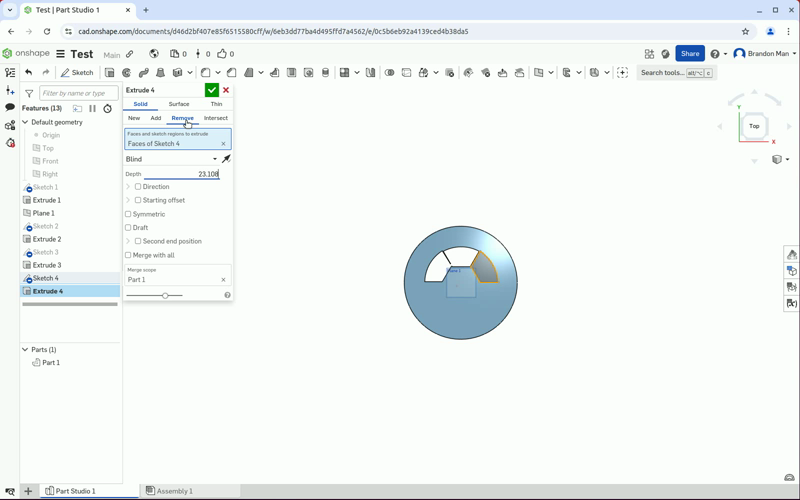
key(tab, 6)
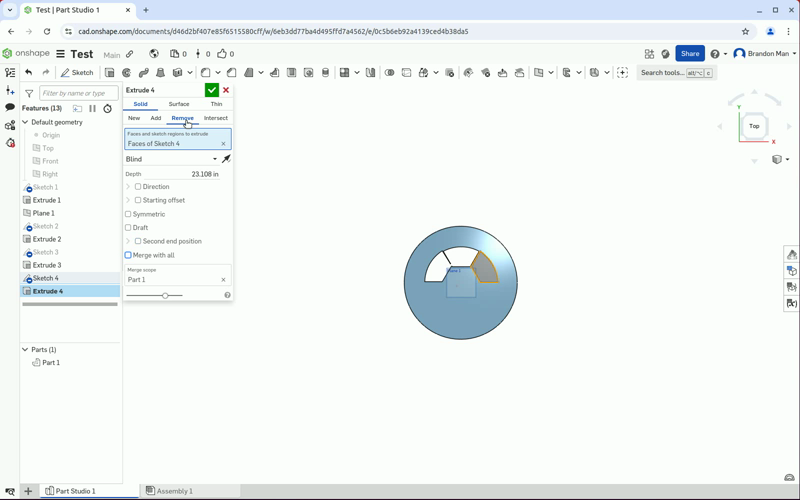
key(space)
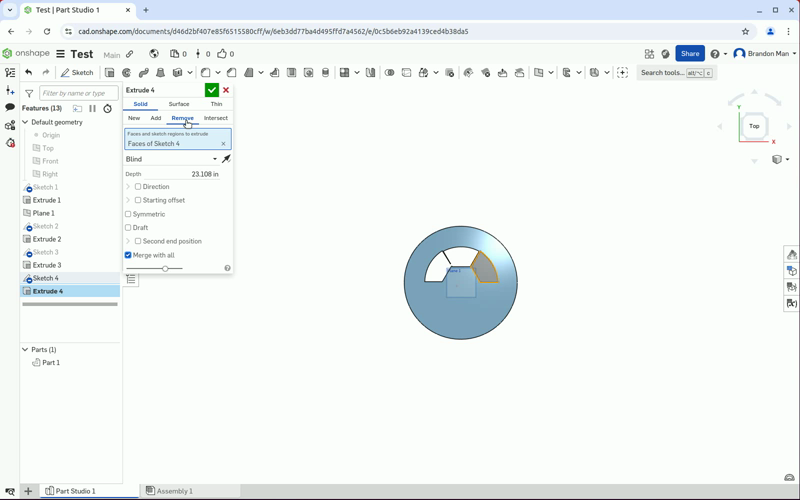
key(enter)
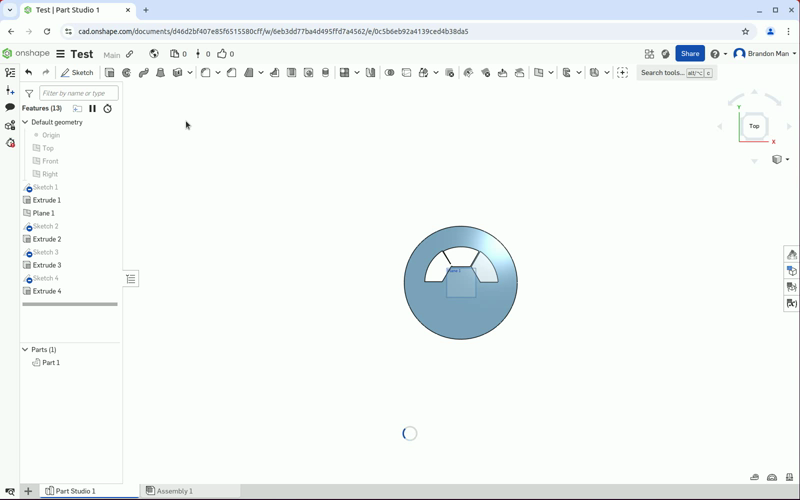
key(shift+h)
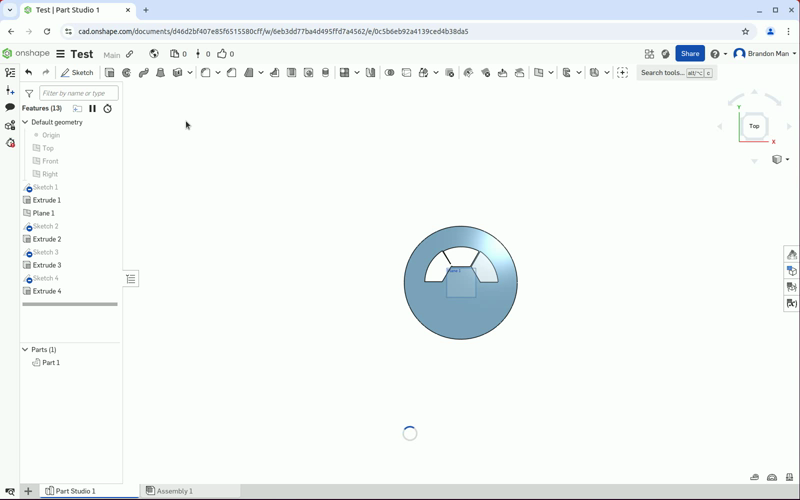
key(shift+h)
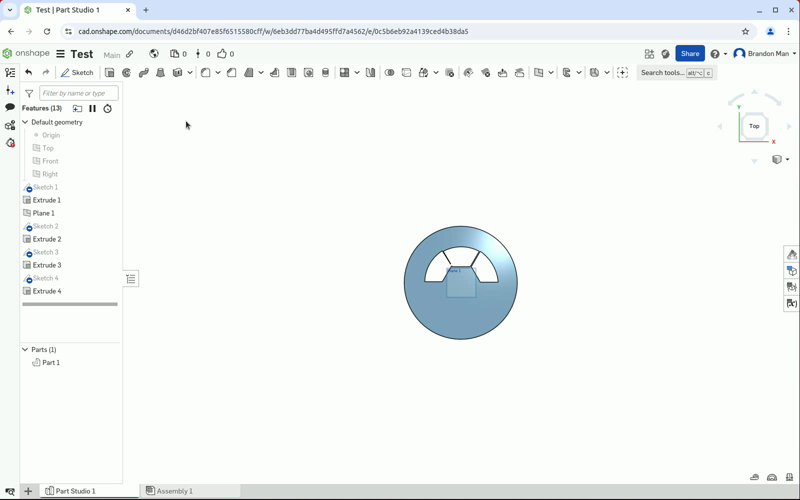
mouse_move(73, 189)
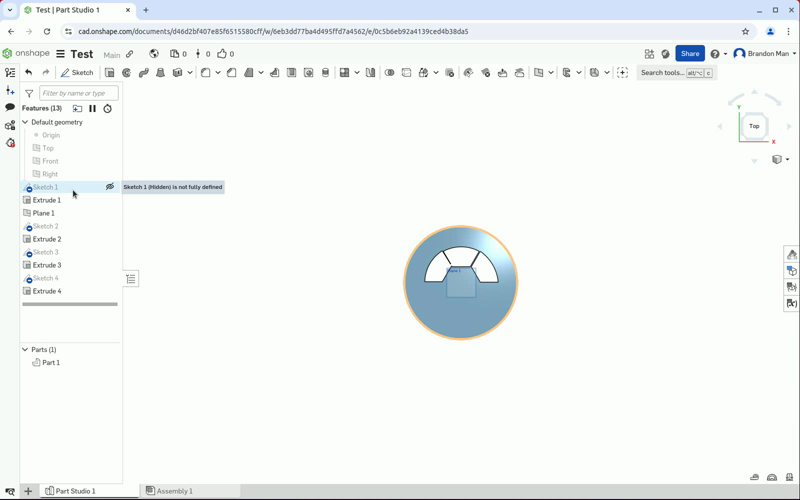
click(73, 189)
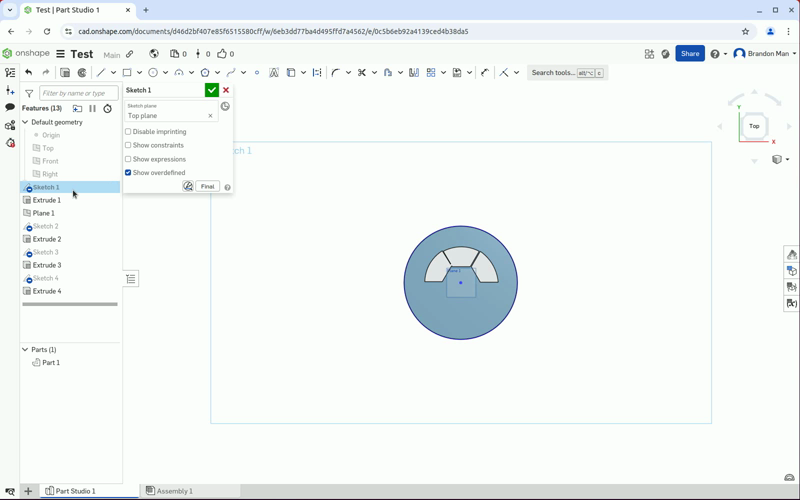
mouse_move(229, 92)
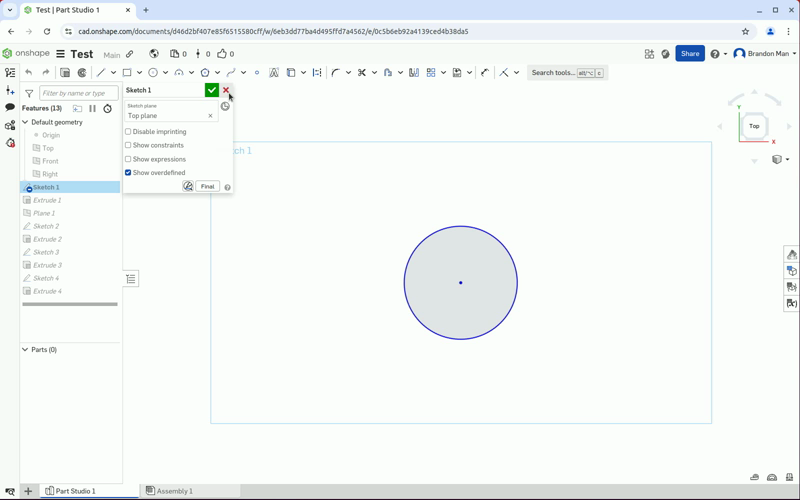
click(229, 92)
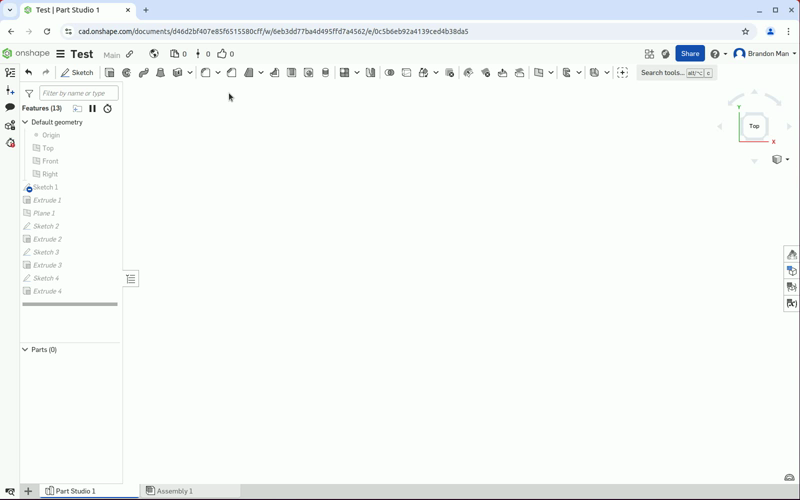
key(shift+s)
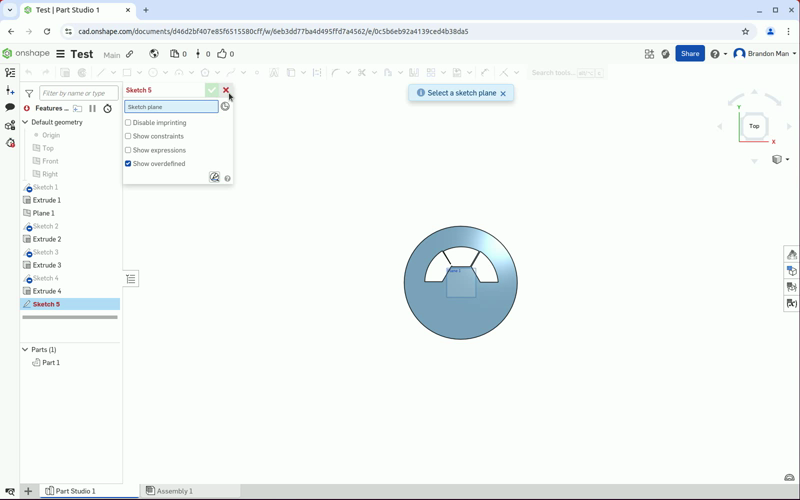
mouse_move(73, 215)
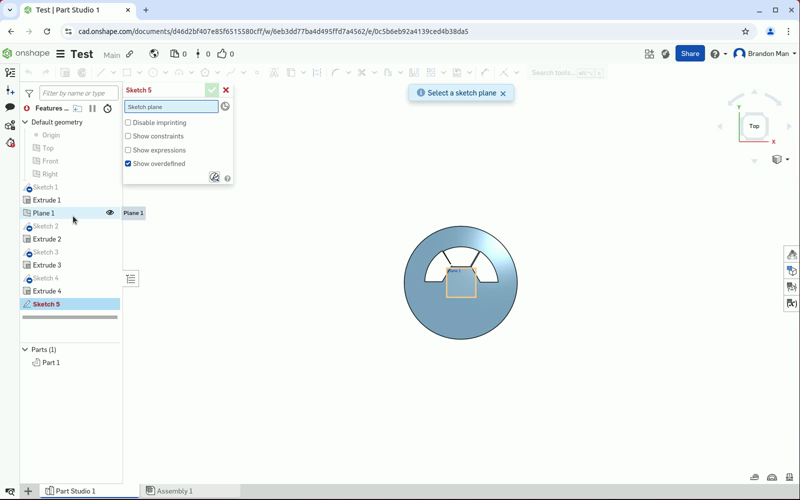
click(73, 215)
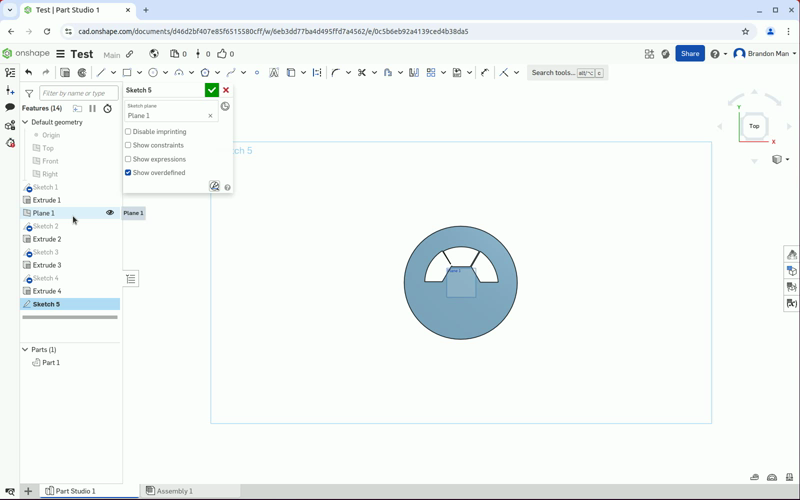
mouse_move(73, 352)
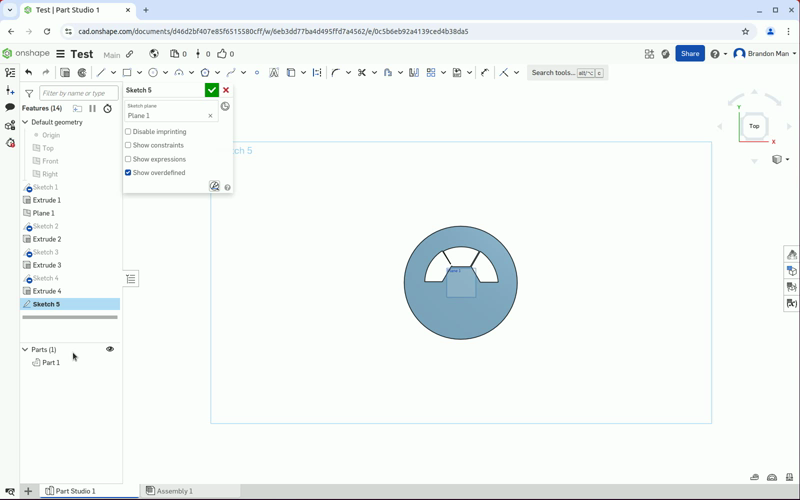
key(y)
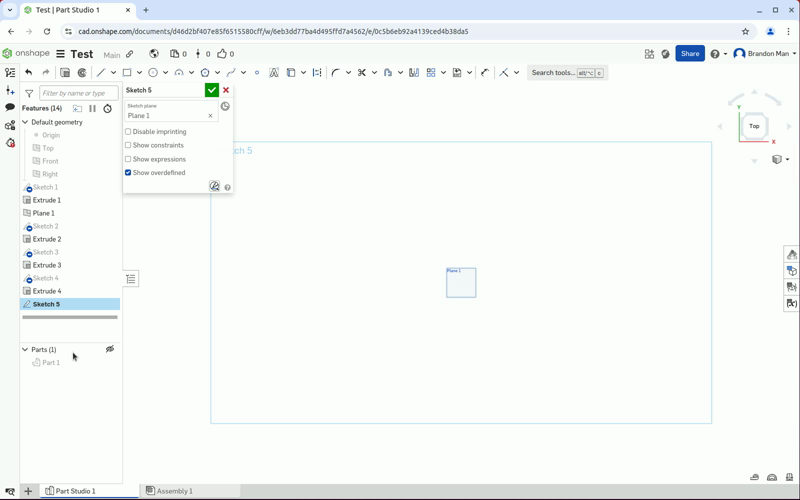
key(l)
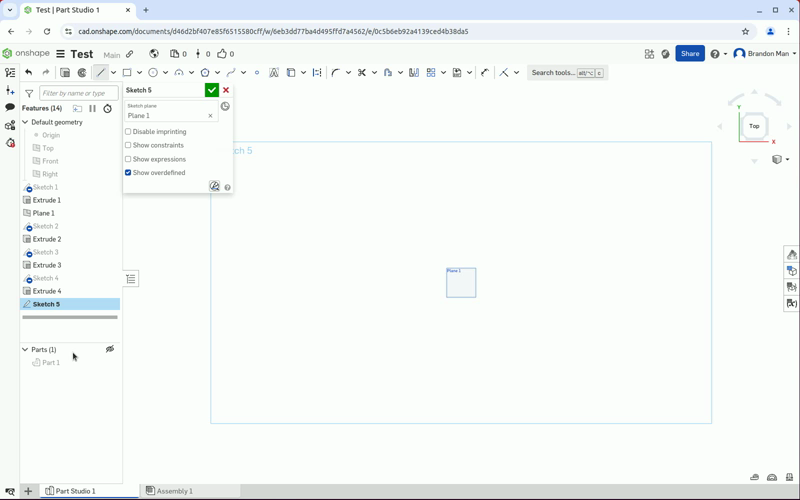
key_down(shift)
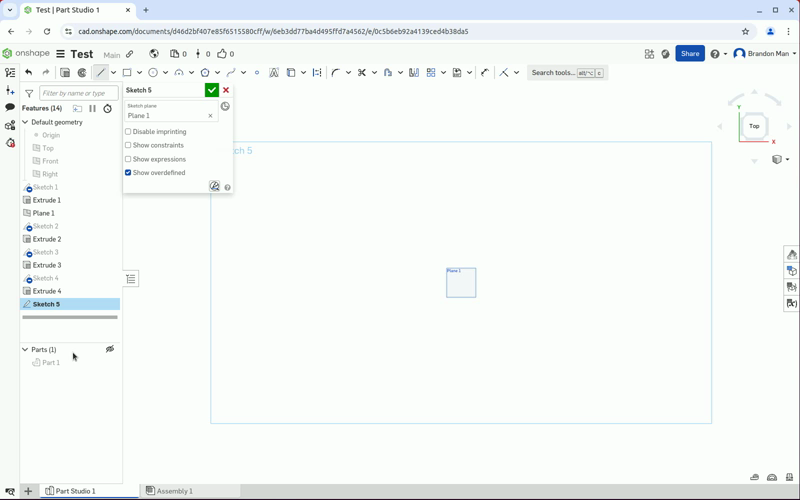
mouse_move(443, 282)
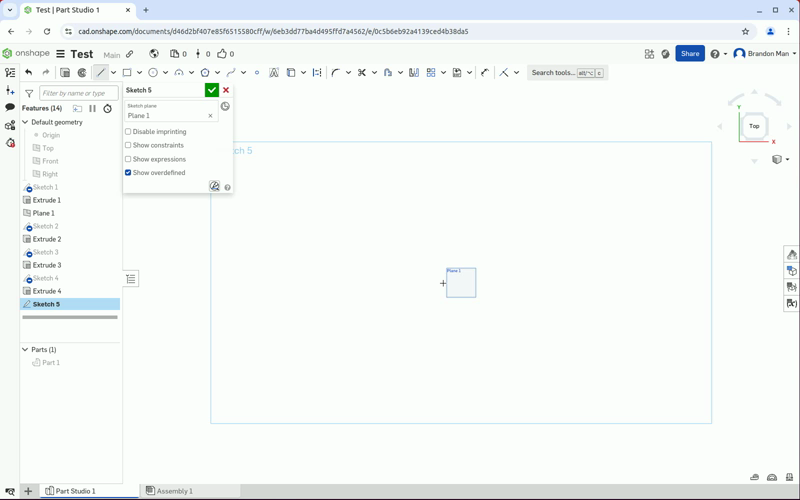
click(443, 282)
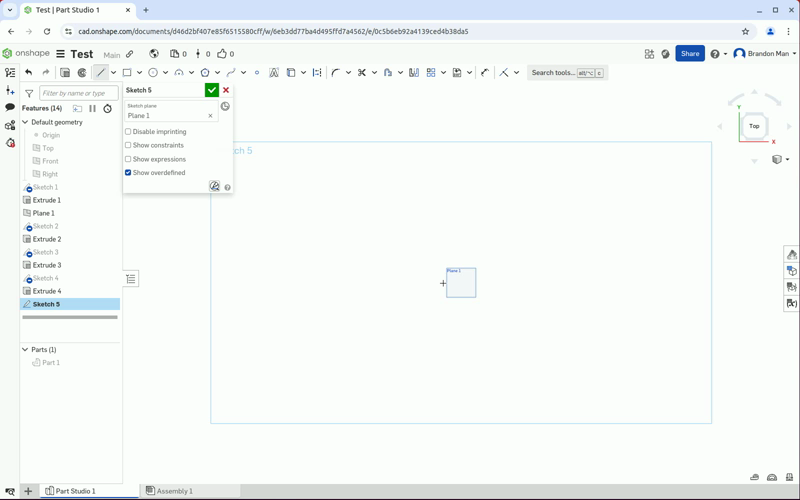
key_up(shift)
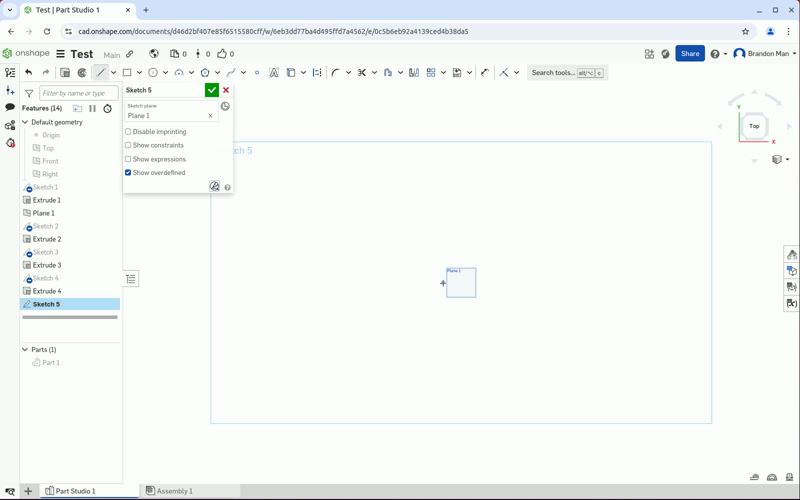
key_down(shift)
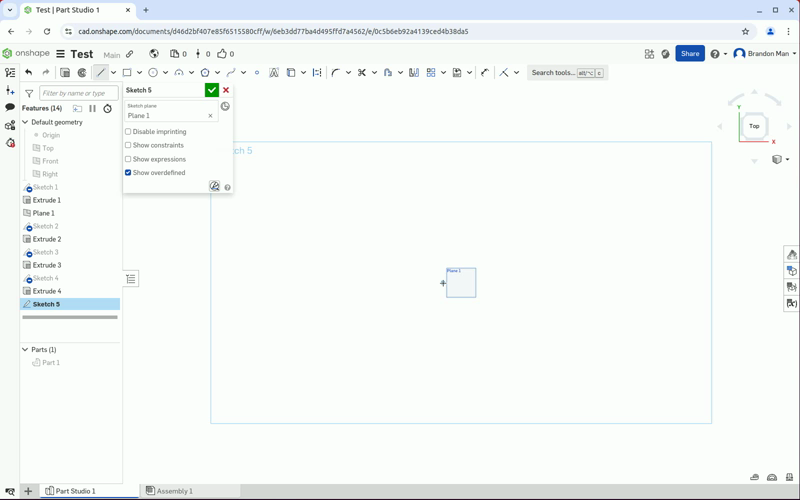
mouse_move(473, 282)
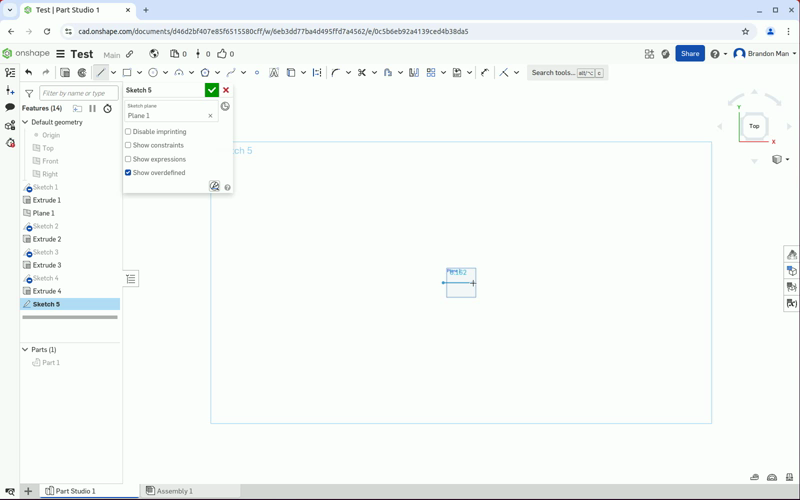
mouse_move(452, 298)
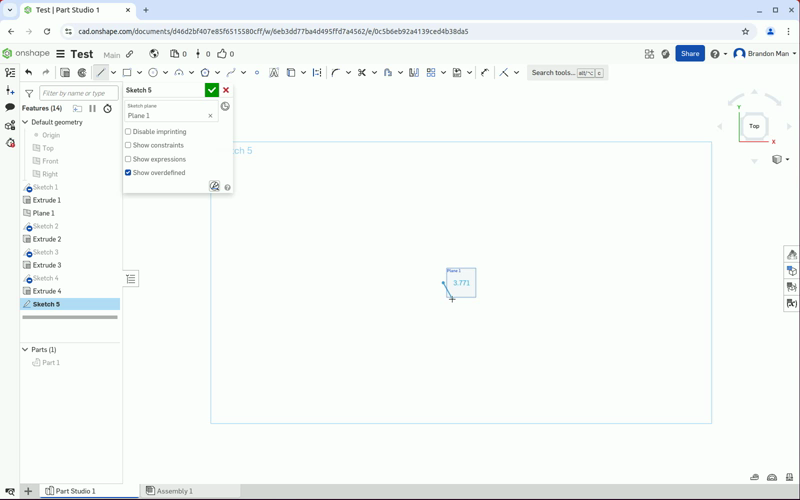
click(452, 298)
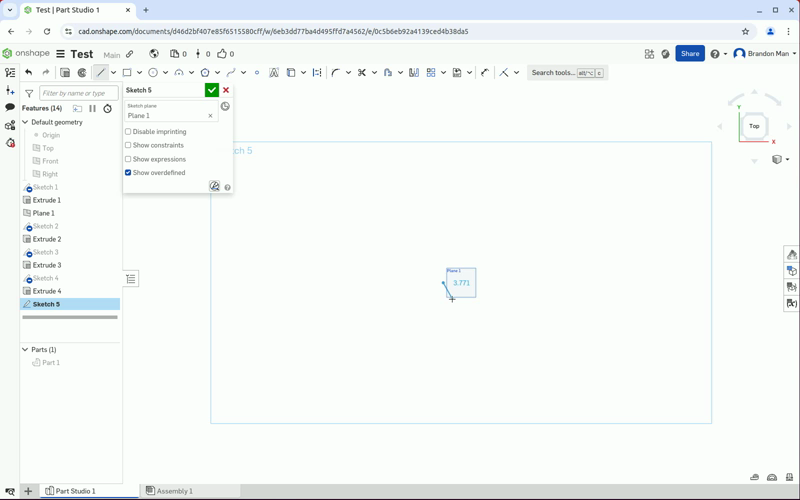
key_up(shift)
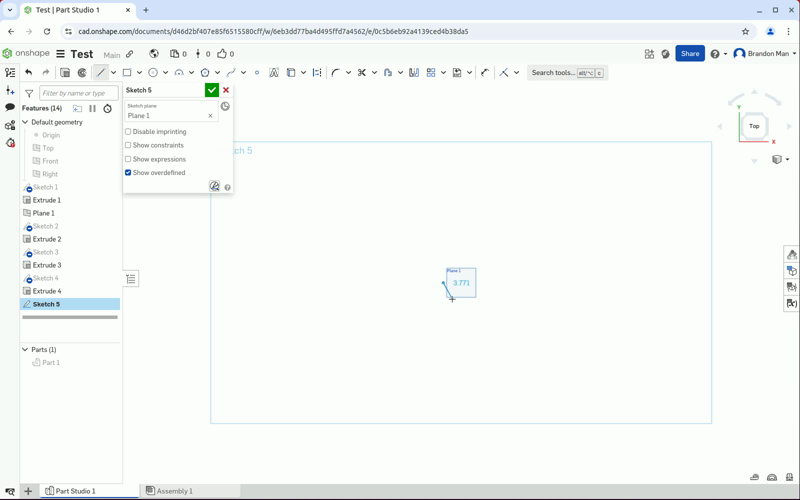
key_down(shift)
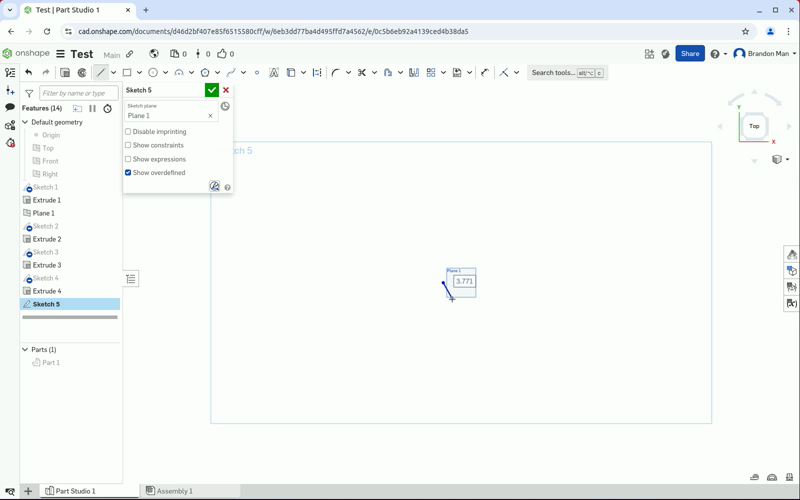
mouse_move(482, 298)
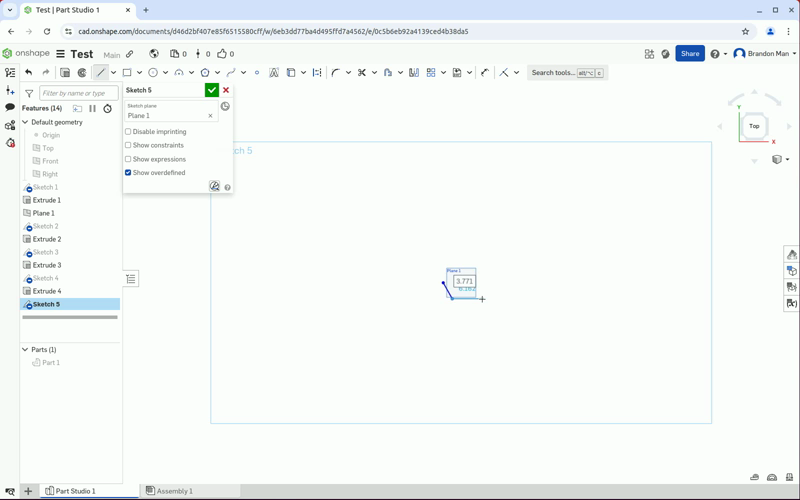
mouse_move(470, 298)
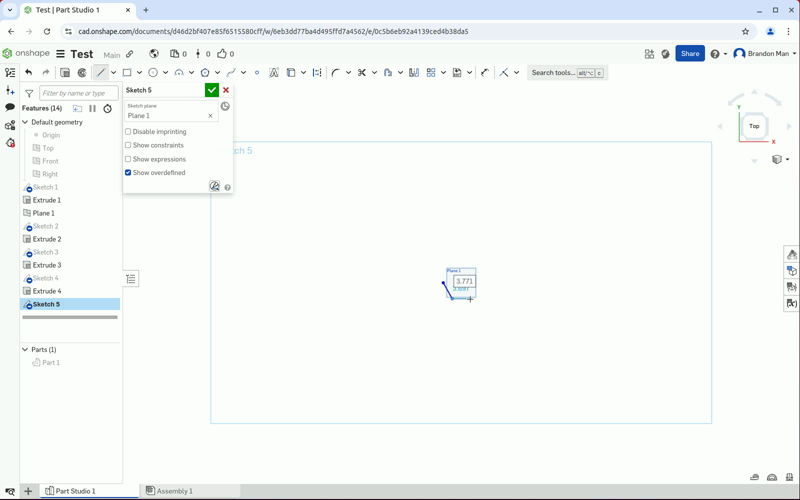
click(470, 298)
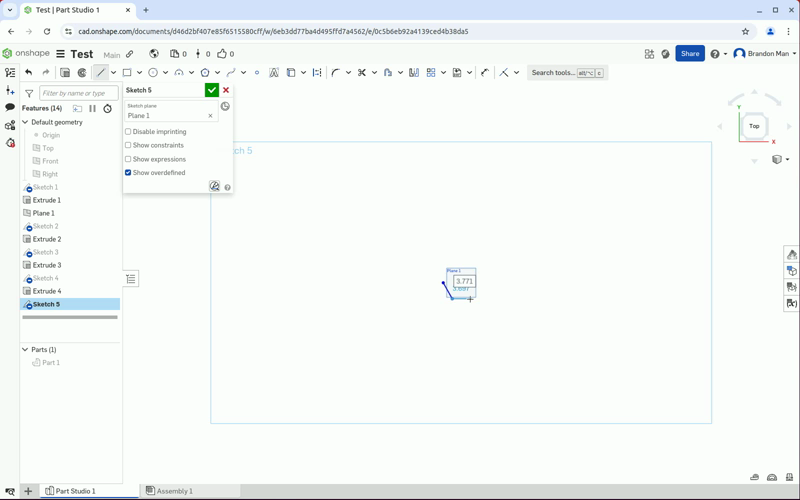
key_up(shift)
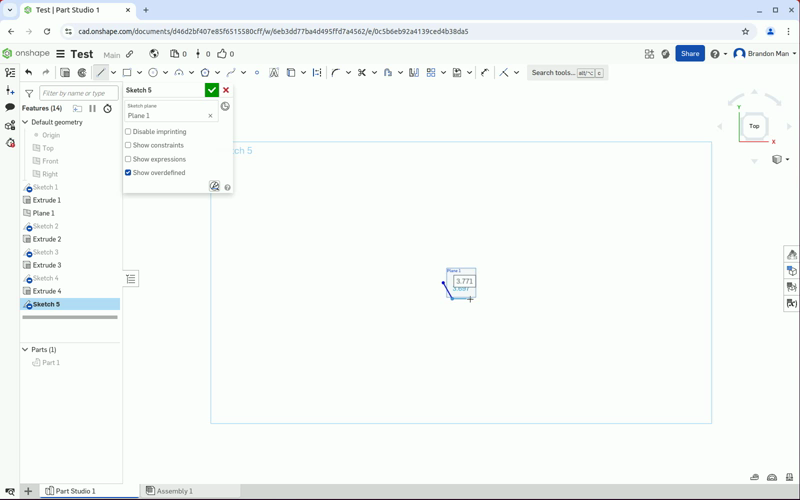
key_down(shift)
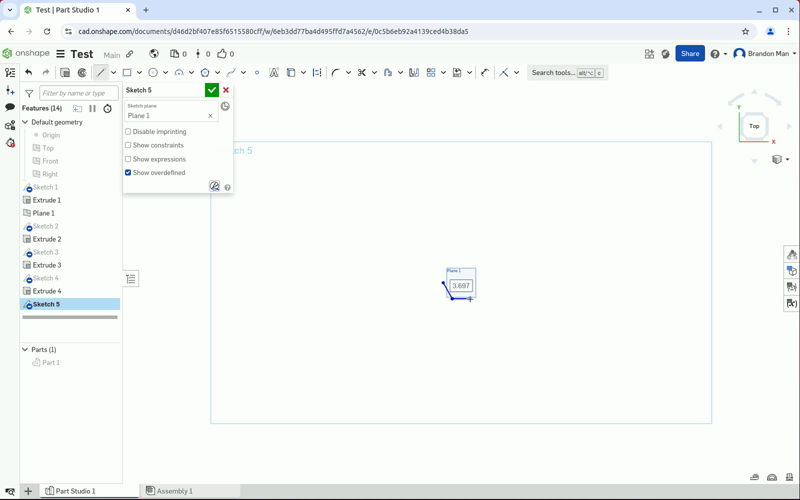
mouse_move(500, 298)
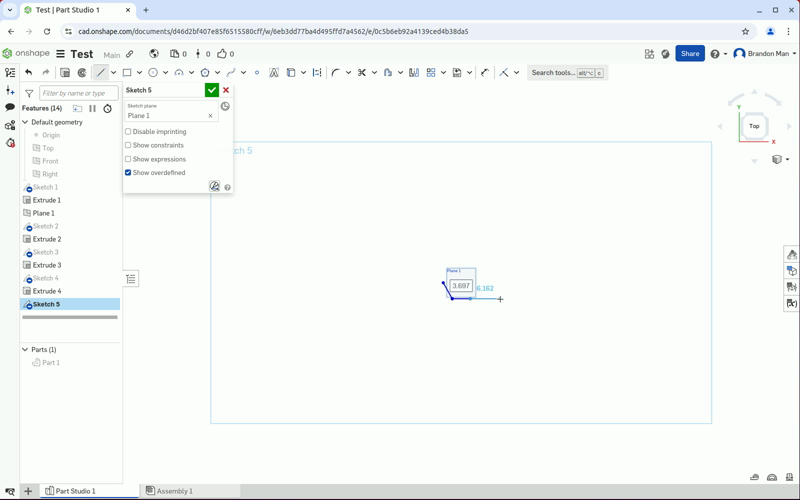
mouse_move(479, 282)
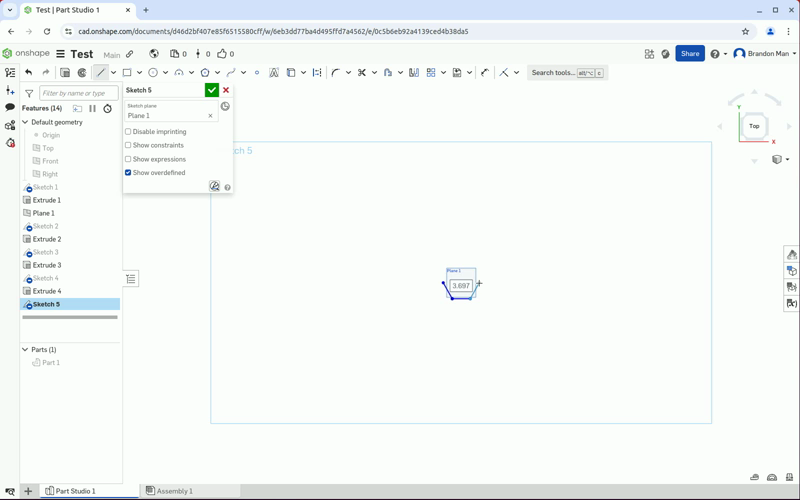
click(479, 282)
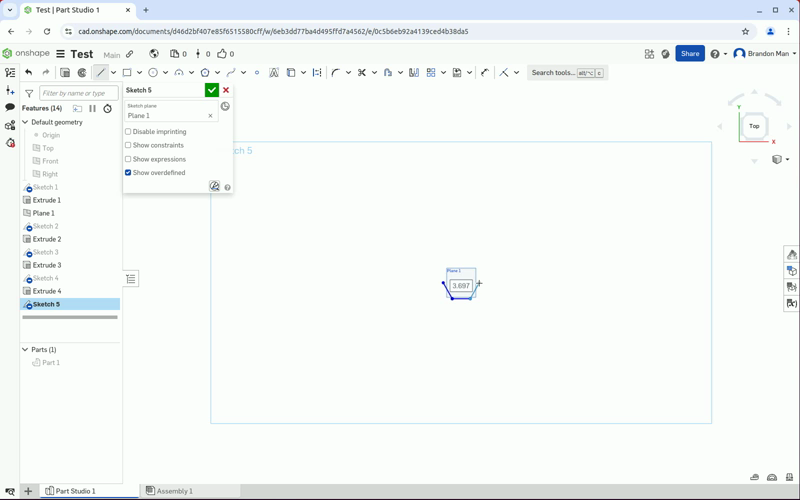
key_up(shift)
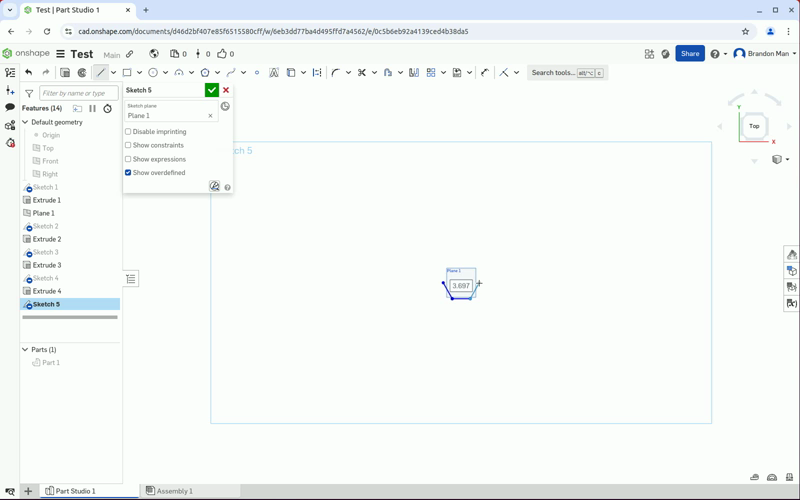
key_down(shift)
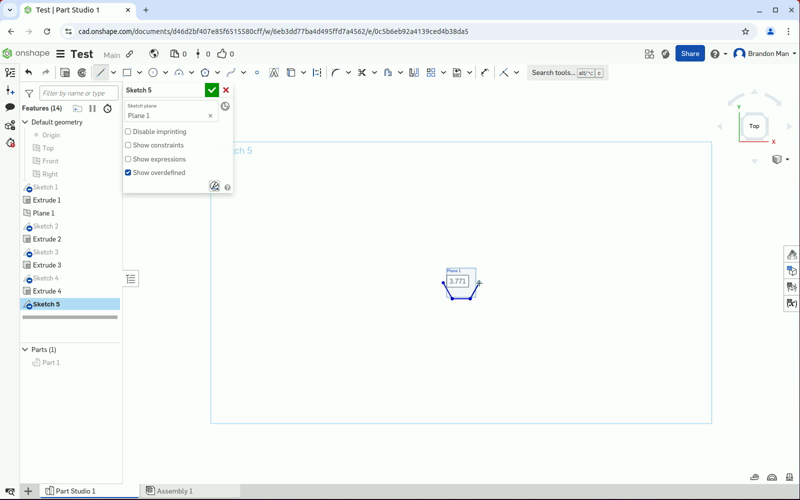
mouse_move(509, 282)
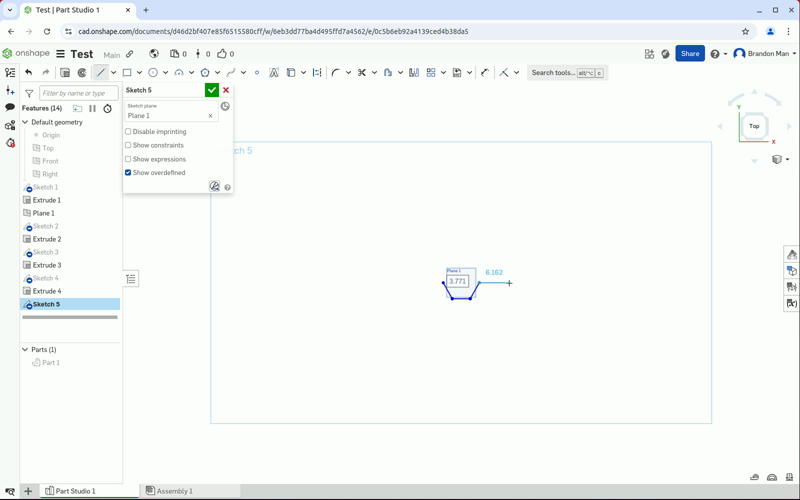
mouse_move(470, 267)
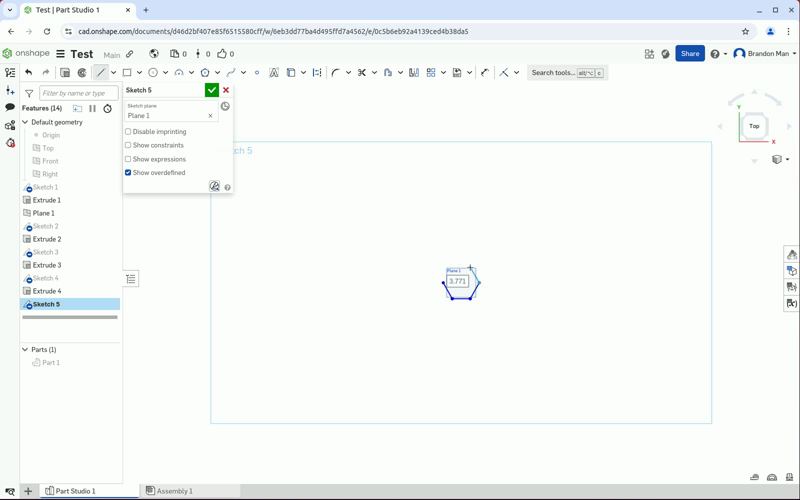
click(470, 267)
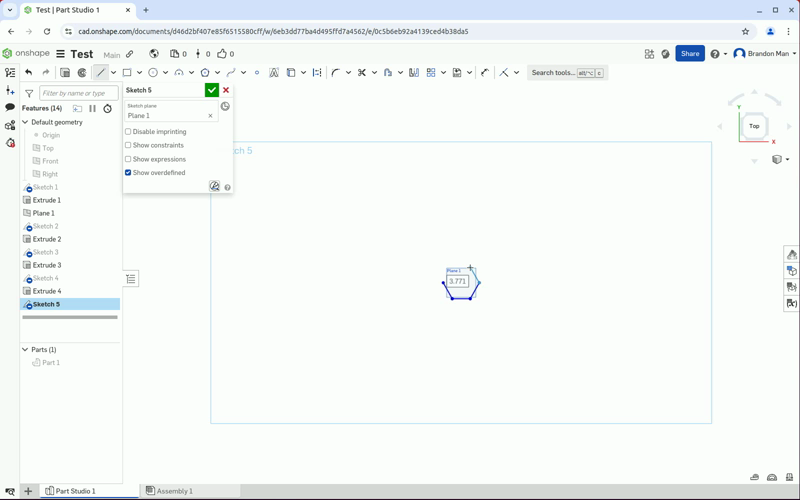
key_up(shift)
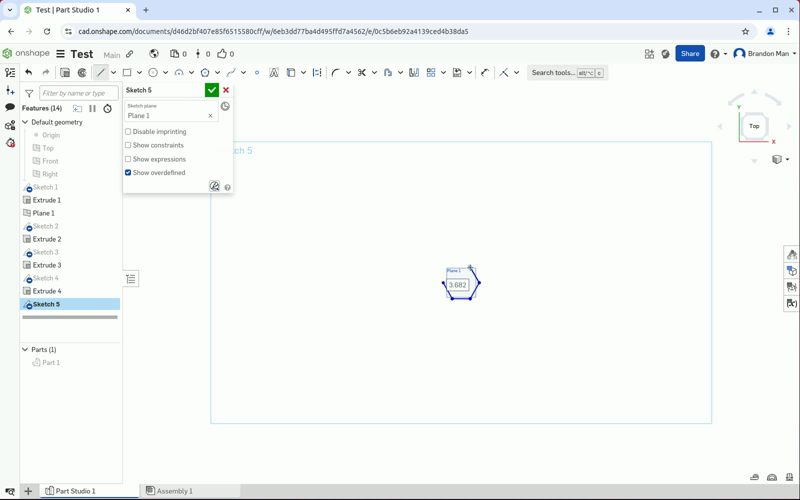
key_down(shift)
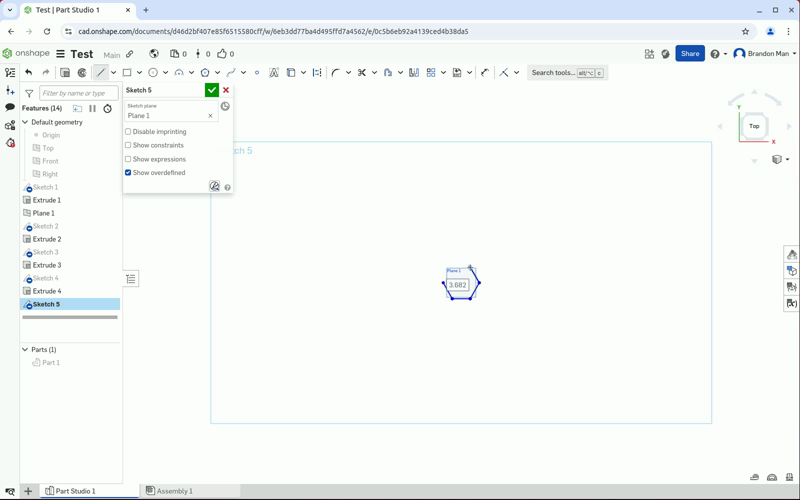
mouse_move(500, 267)
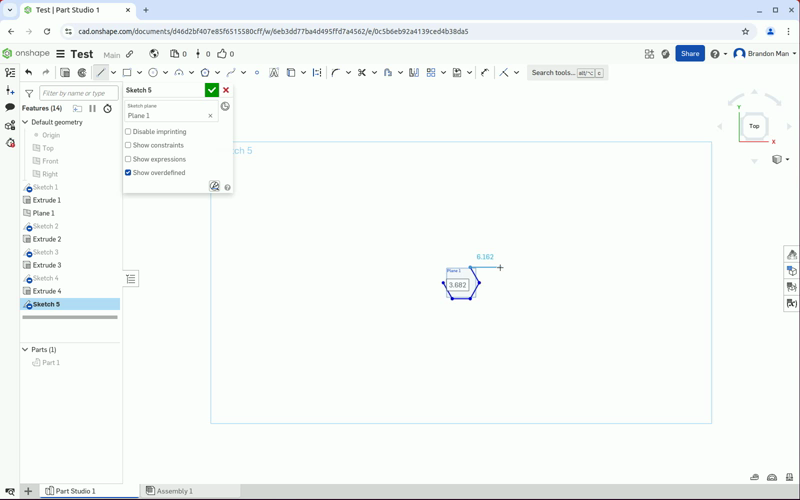
mouse_move(452, 267)
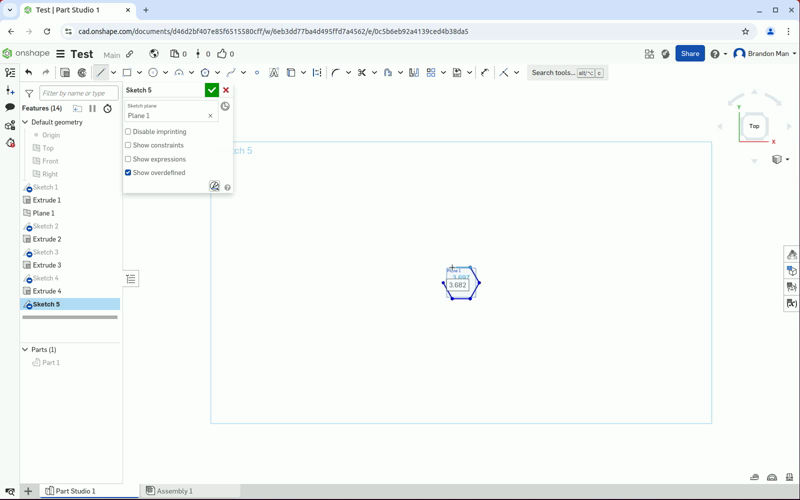
click(452, 267)
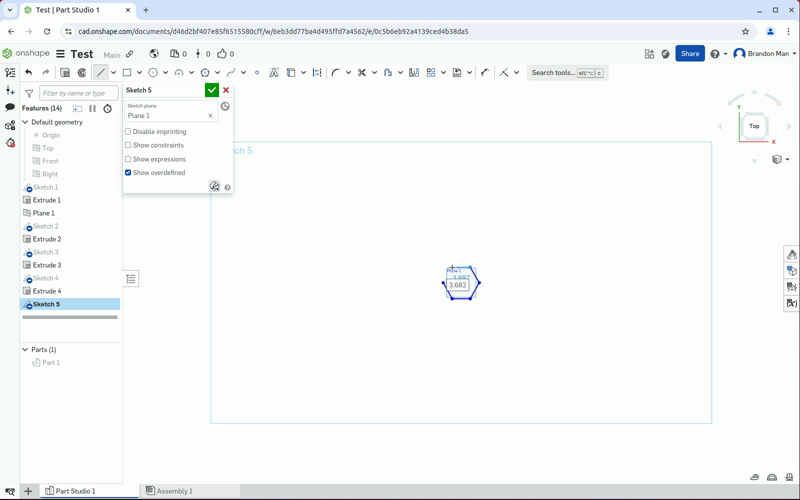
key_up(shift)
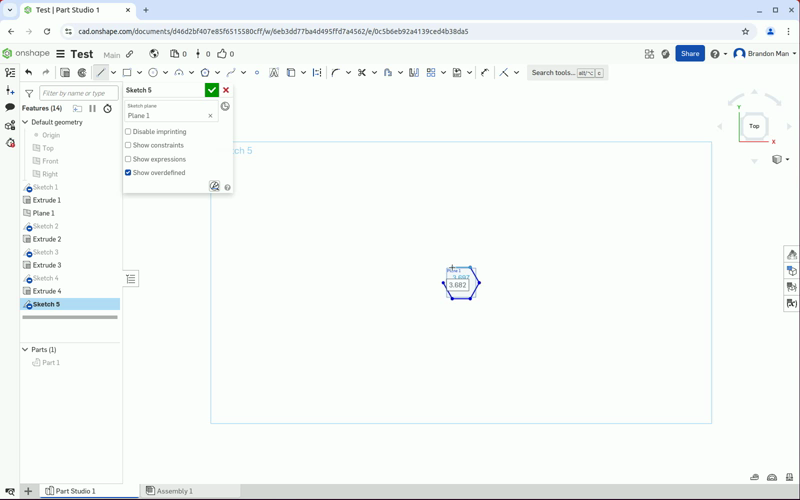
mouse_move(482, 267)
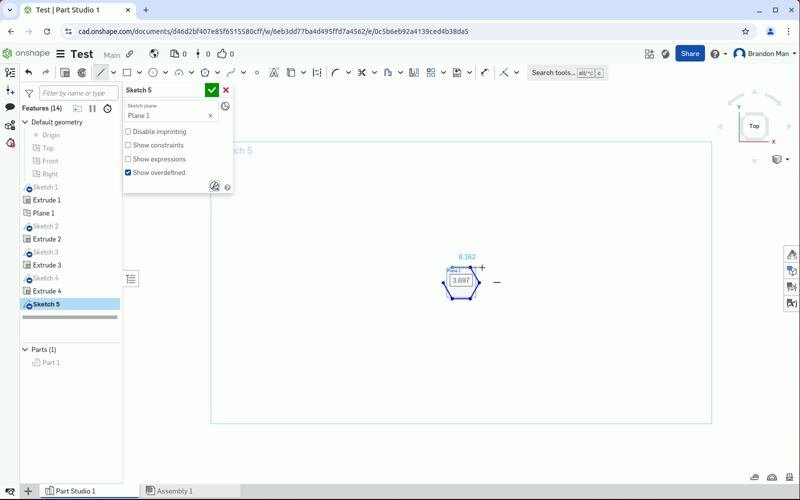
key_down(shift)
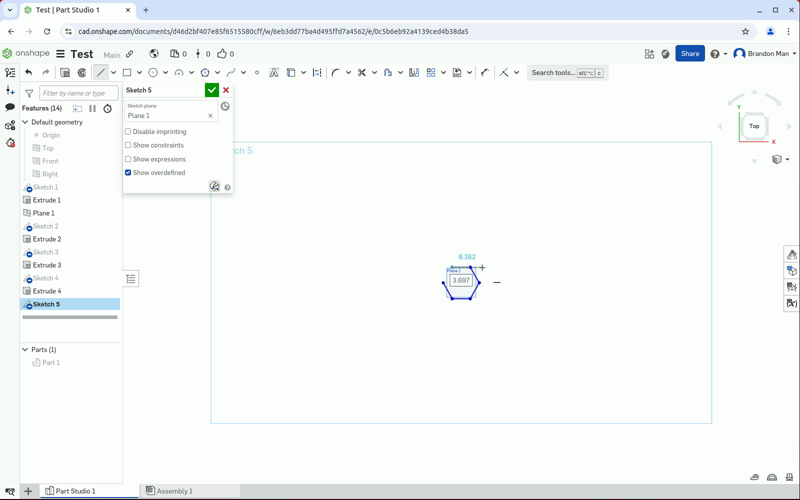
mouse_move(443, 282)
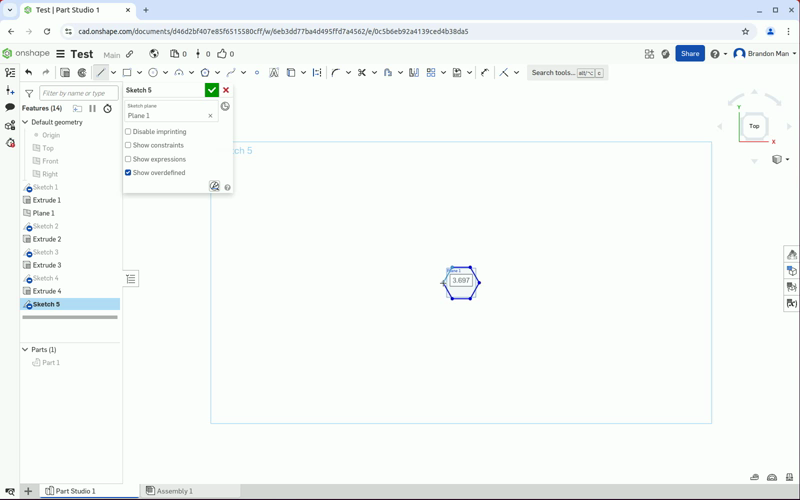
key_up(shift)
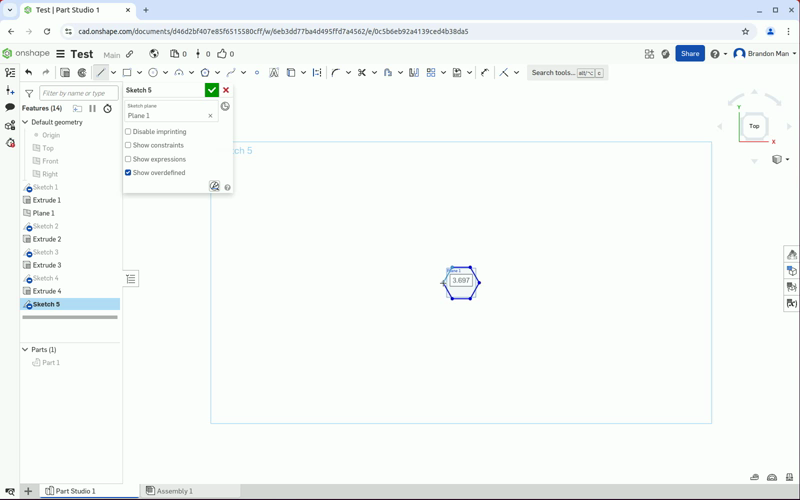
click(443, 282)
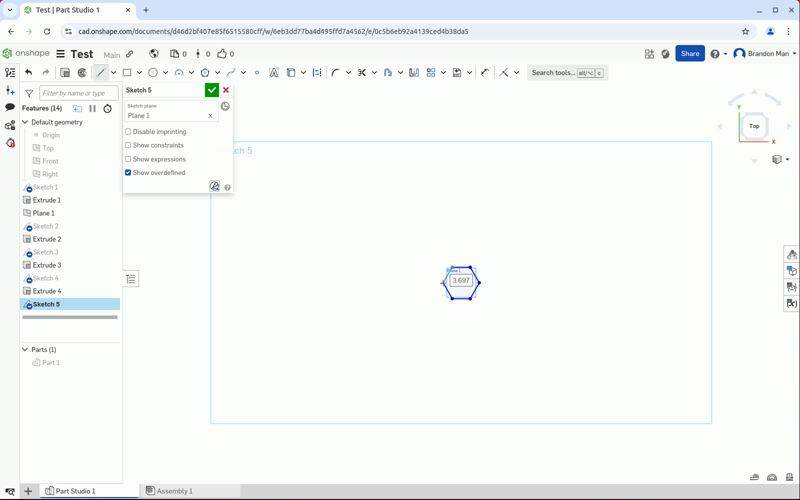
key(esc)
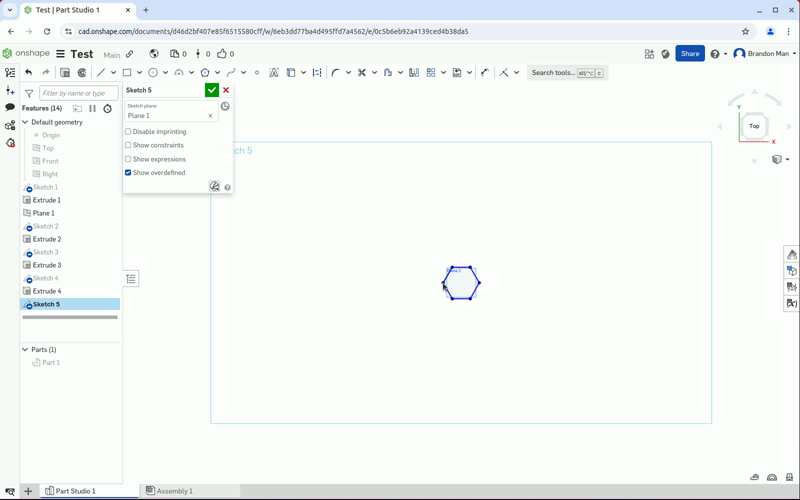
mouse_move(470, 295)
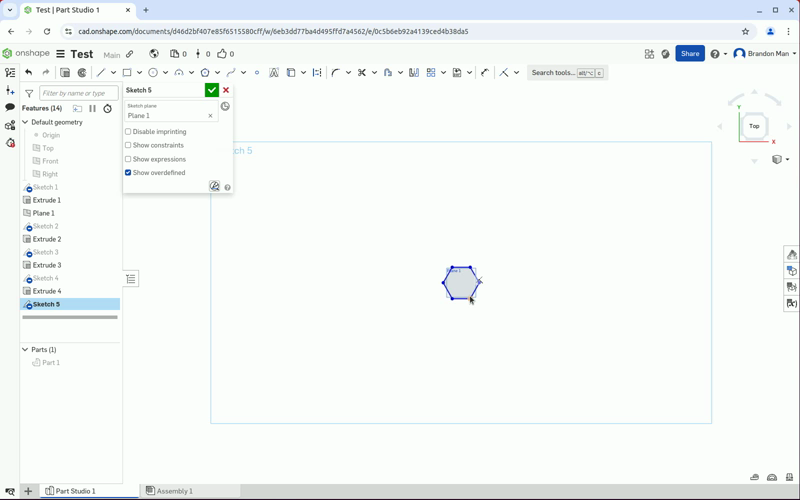
scroll(6)
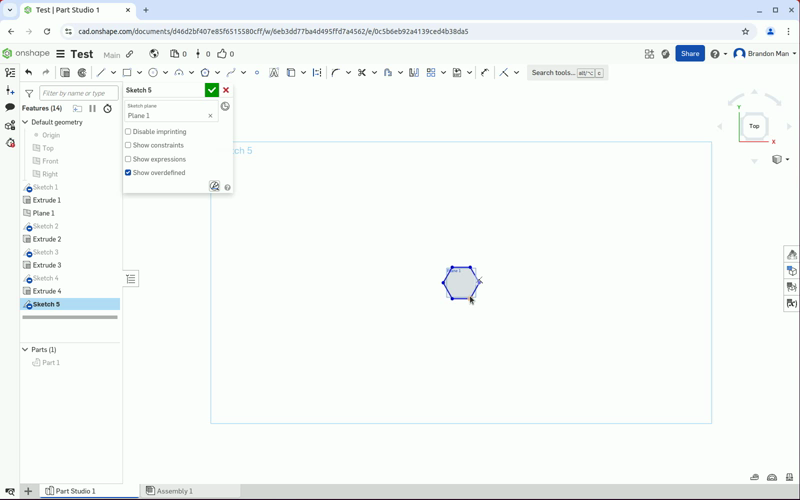
scroll(6)
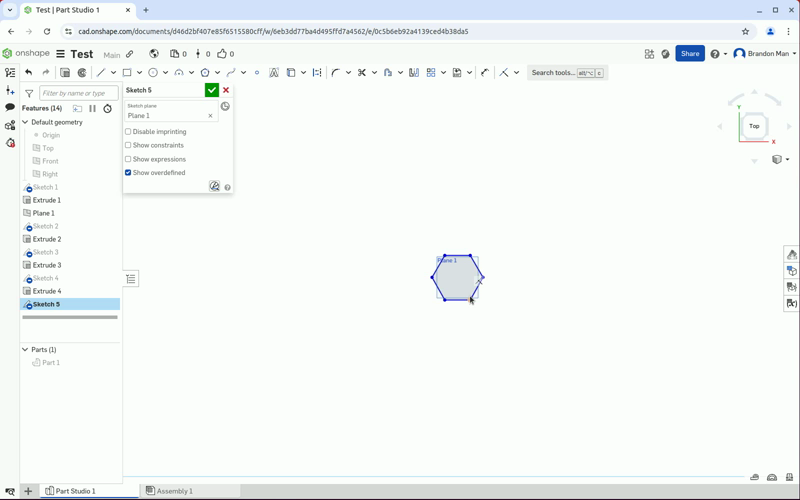
scroll(6)
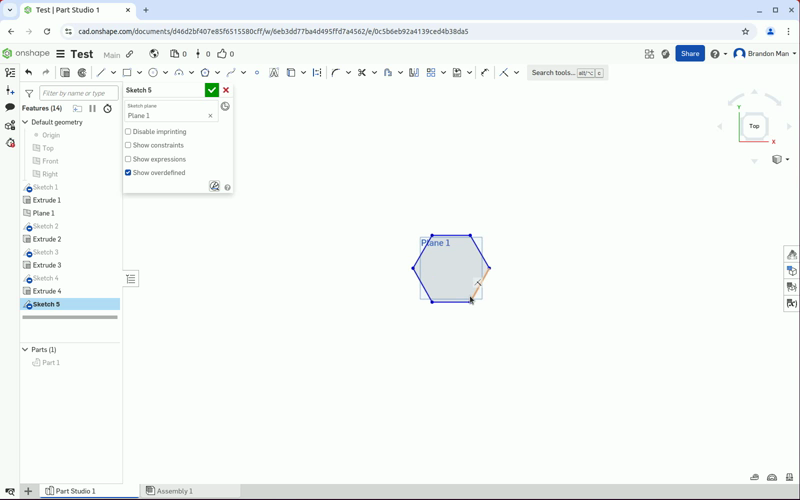
scroll(6)
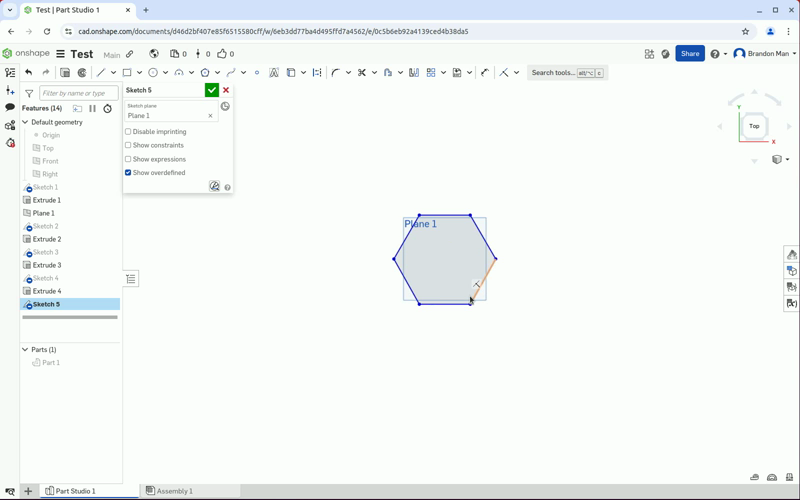
scroll(6)
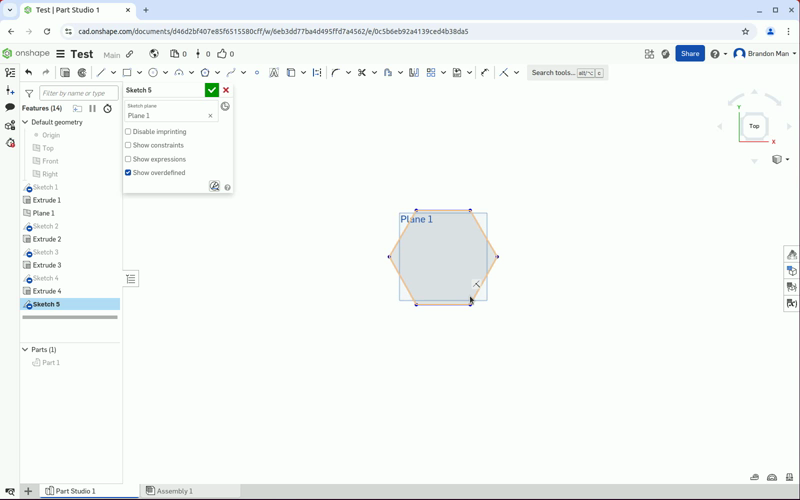
scroll(6)
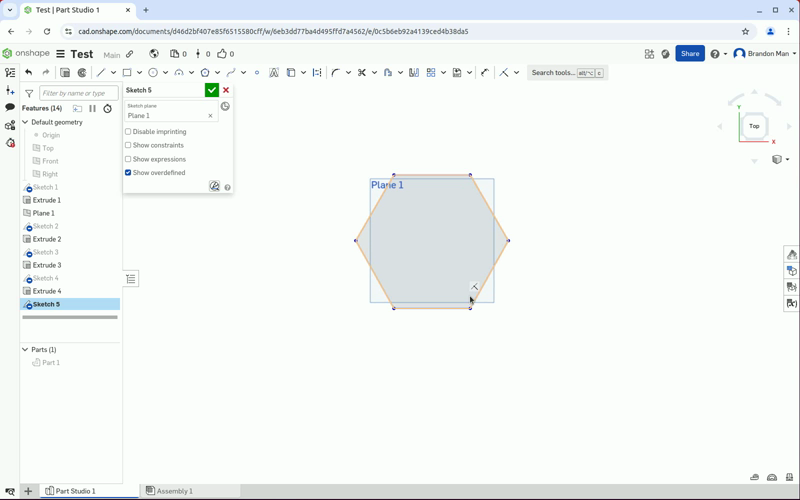
scroll(6)
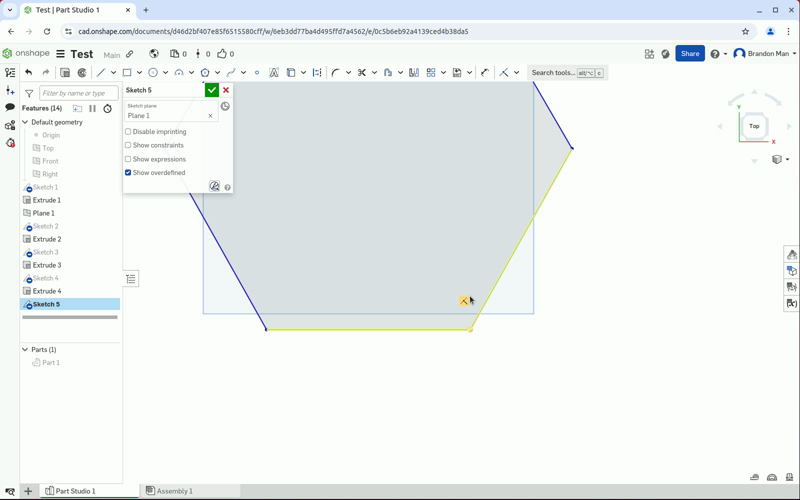
click(470, 295)
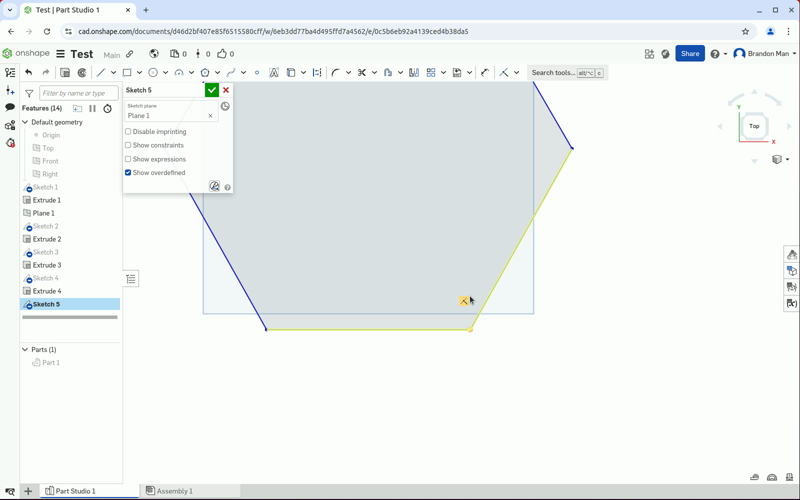
scroll(-6)
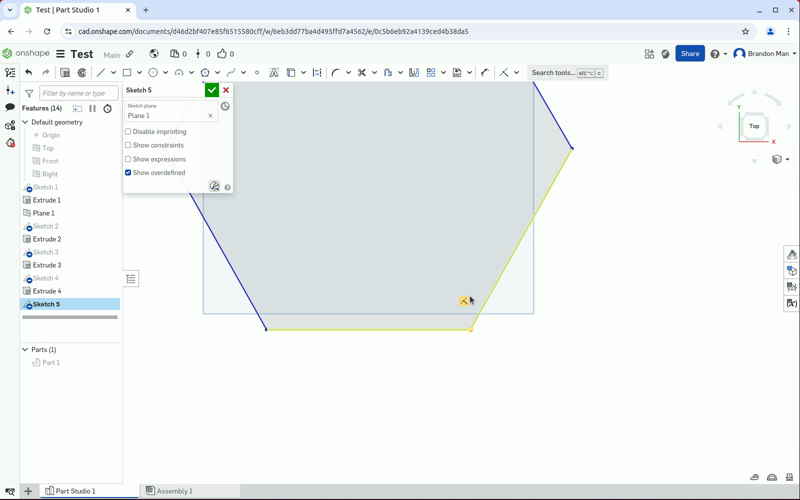
scroll(-6)
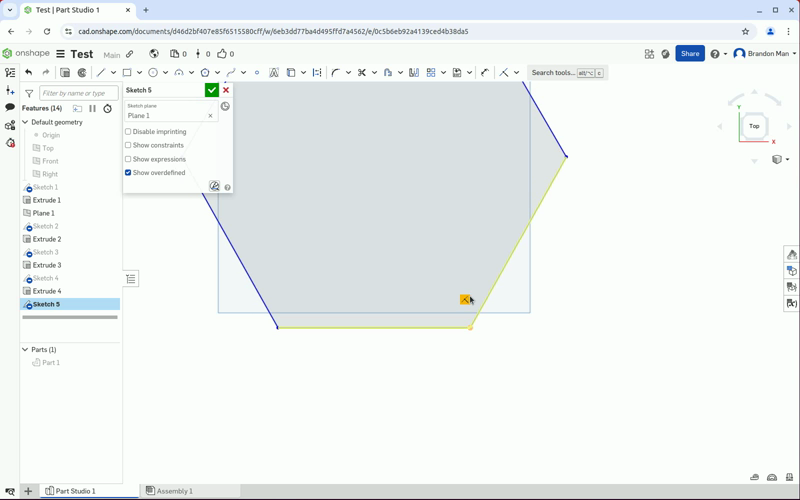
scroll(-6)
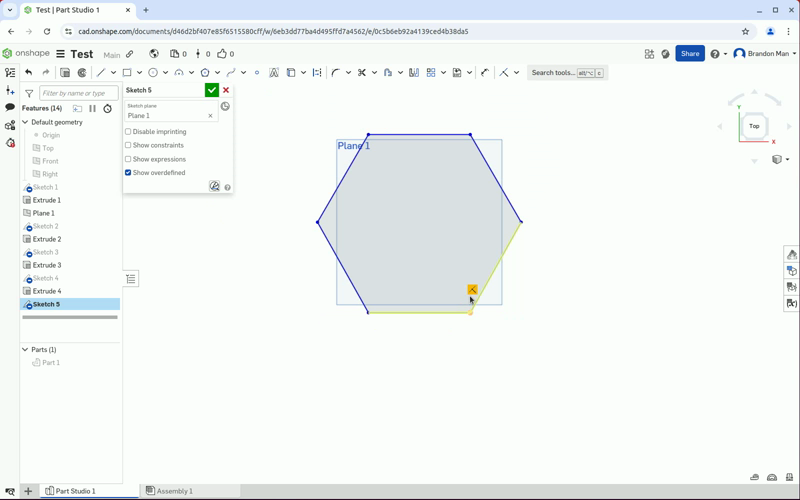
scroll(-6)
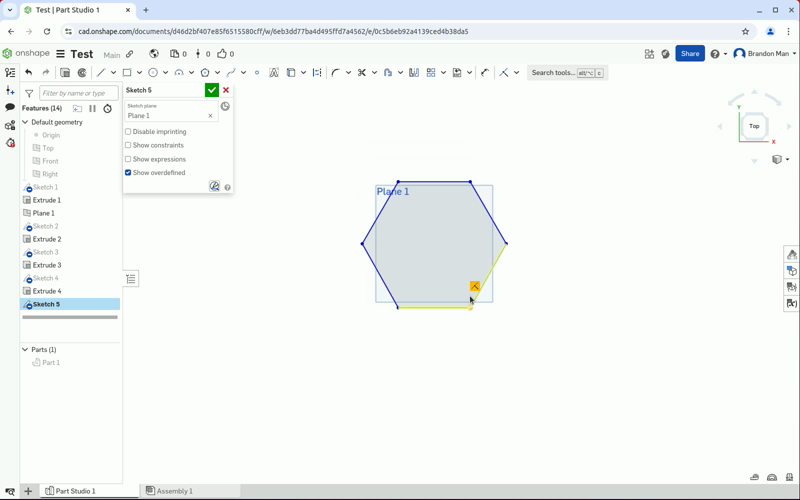
scroll(-6)
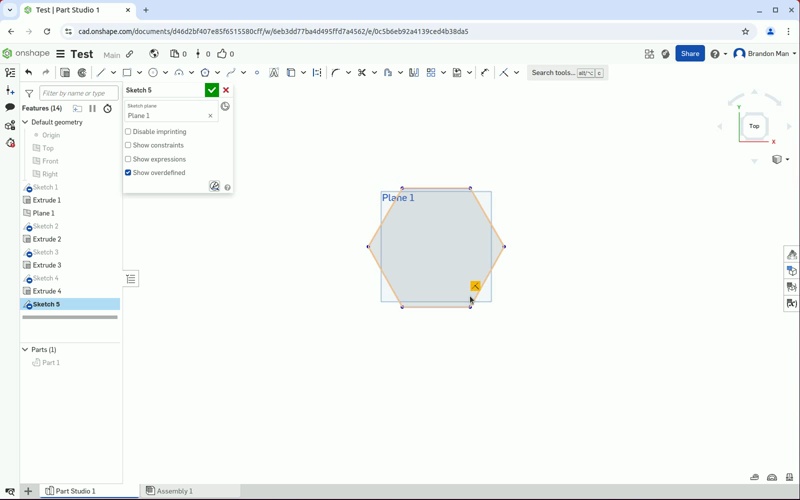
scroll(-6)
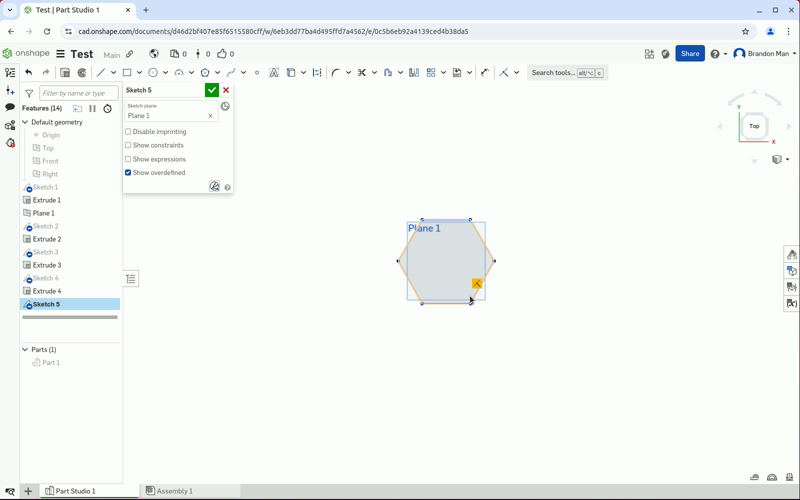
scroll(-6)
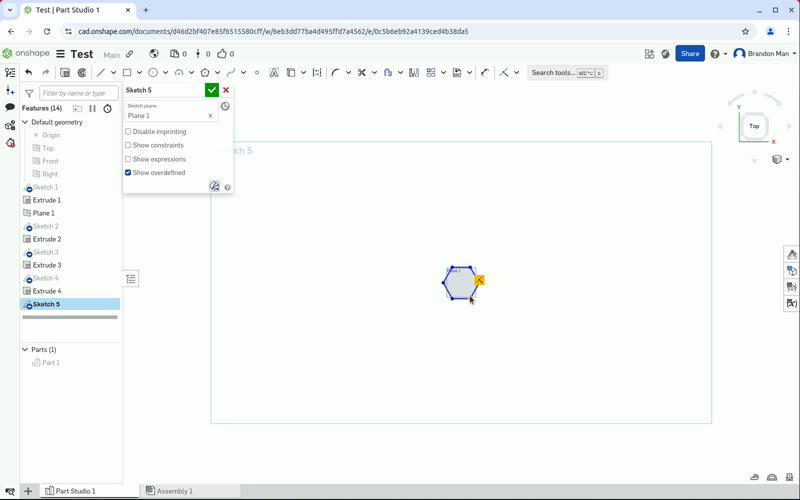
mouse_move(73, 352)
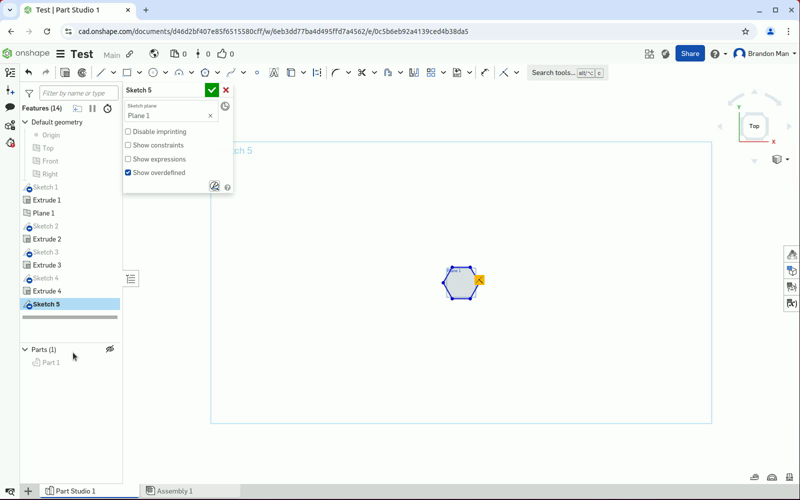
key(shift+y)
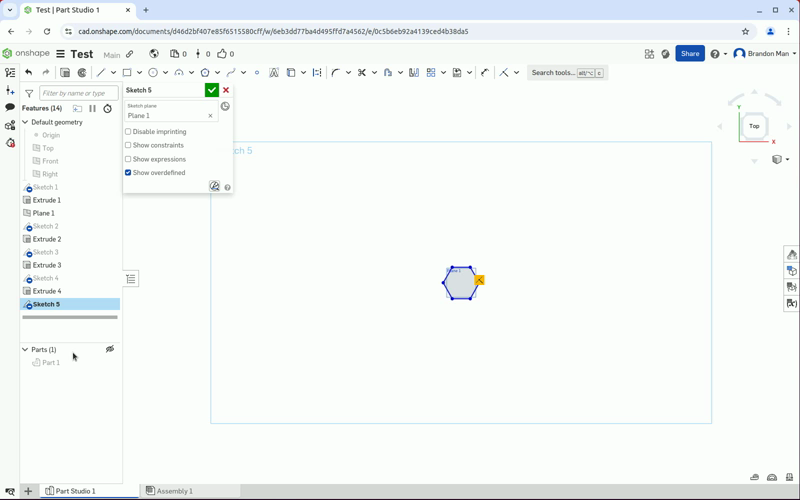
key(shift+e)
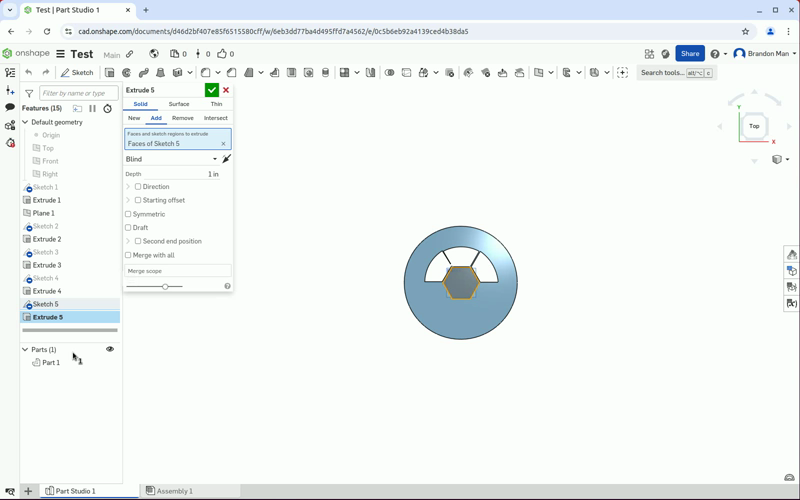
mouse_move(143, 106)
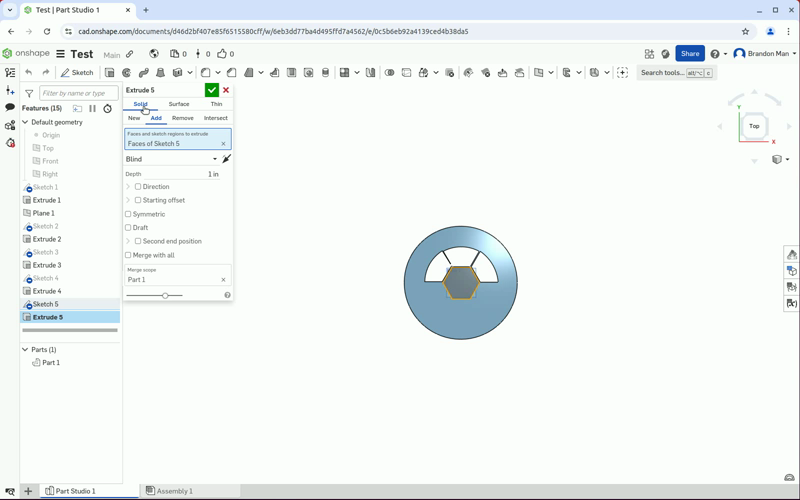
click(143, 106)
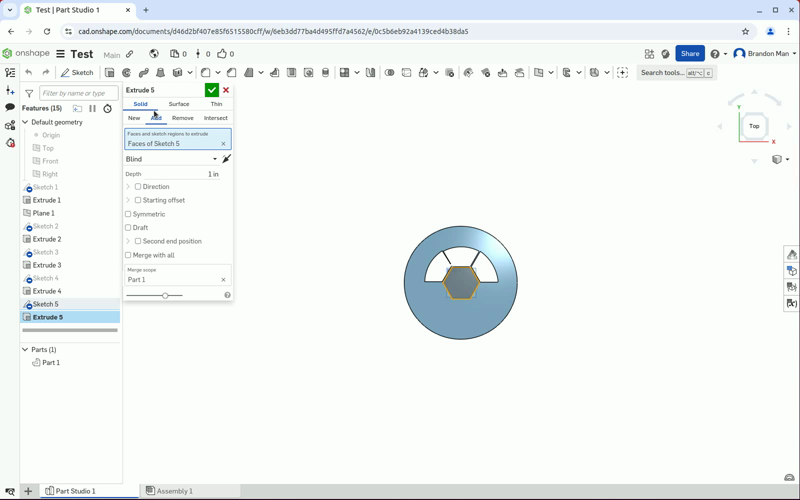
mouse_move(186, 120)
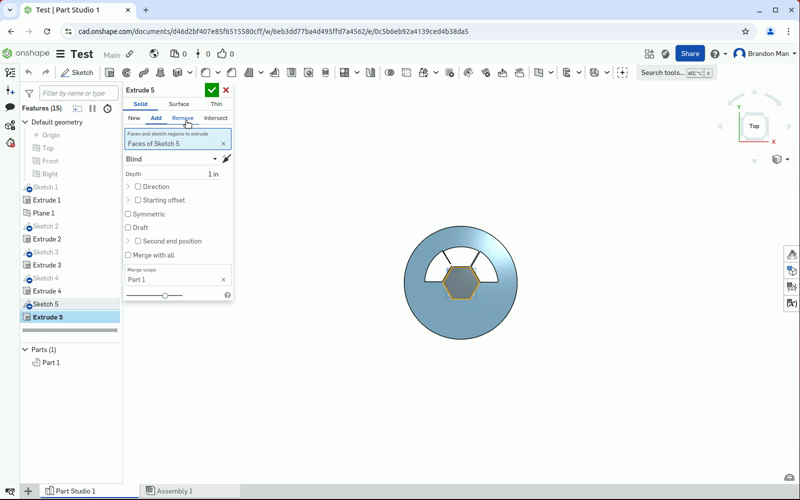
click(186, 120)
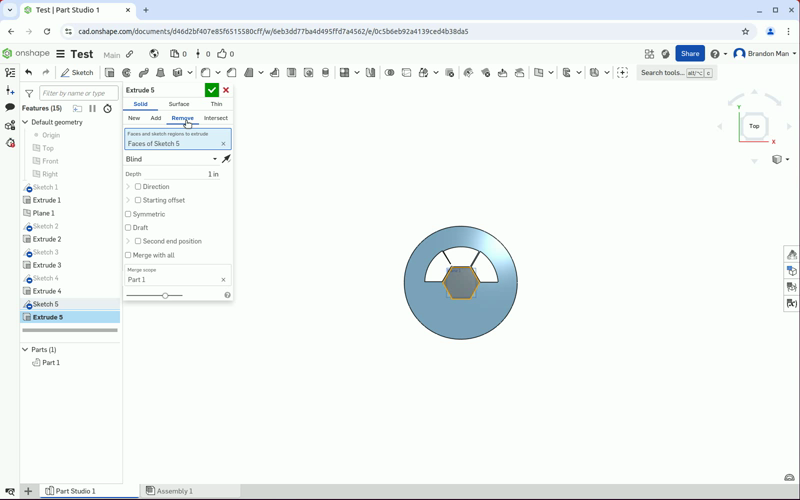
key(tab, 4)
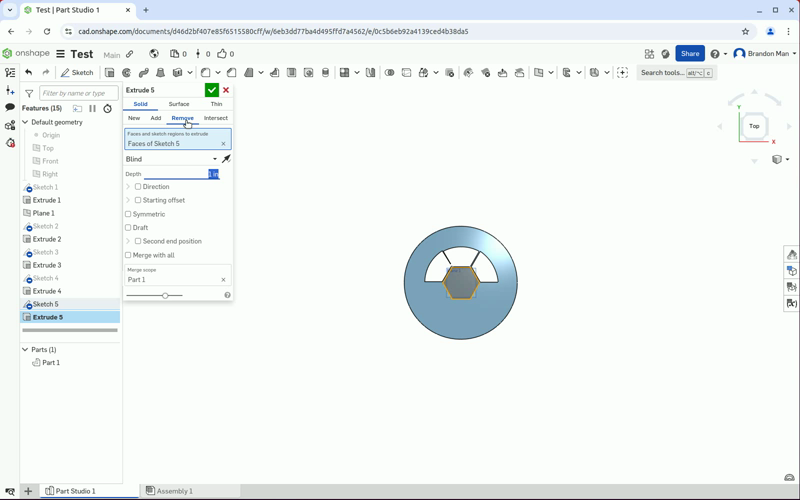
text(23.108)
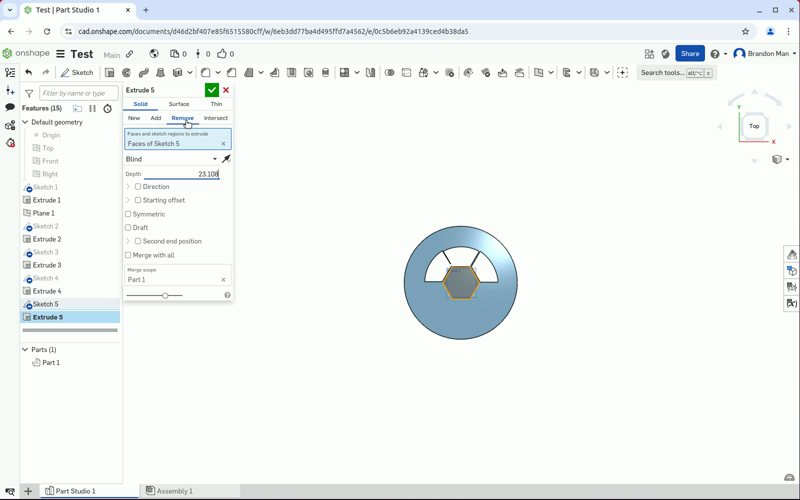
key(tab, 6)
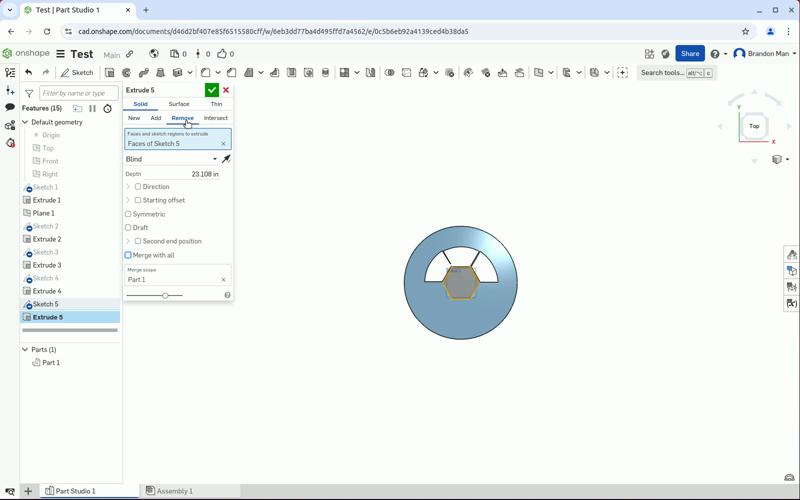
key(space)
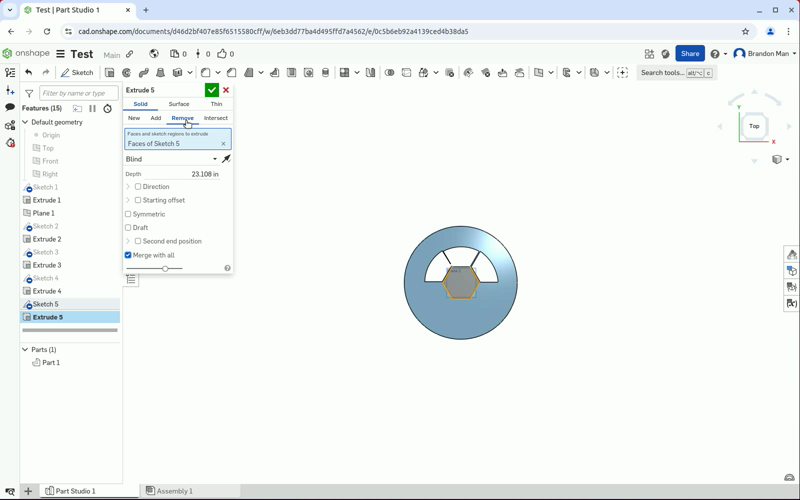
key(enter)
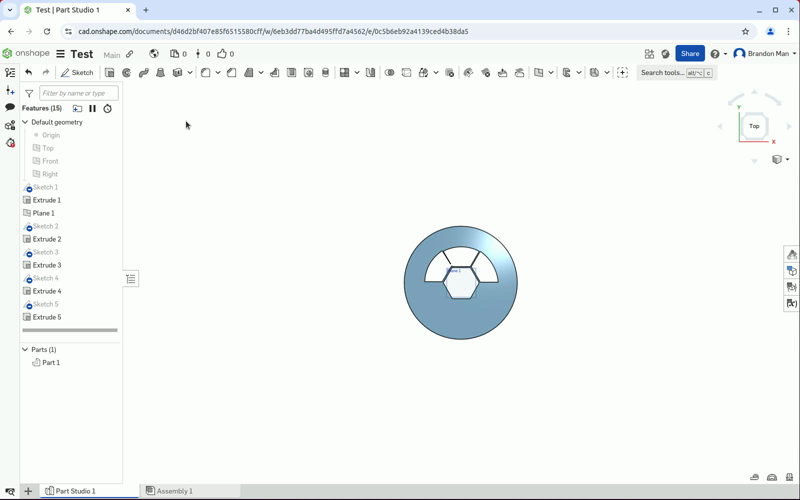
key(shift+h)
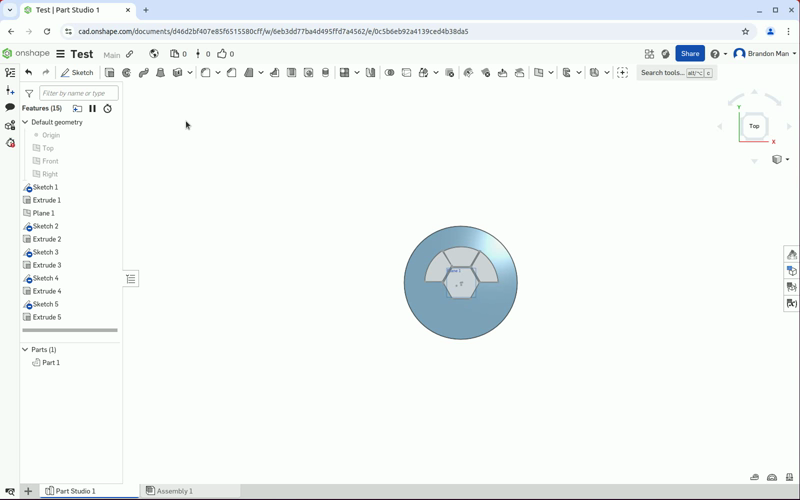
key(shift+h)
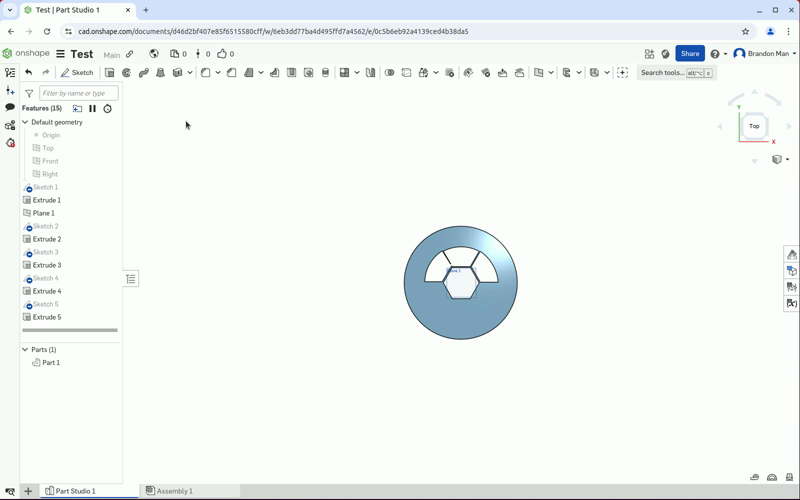
mouse_move(73, 189)
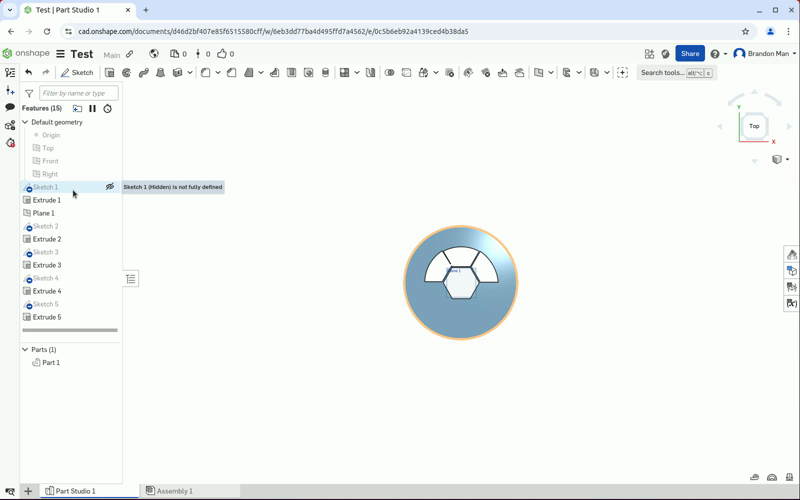
click(73, 189)
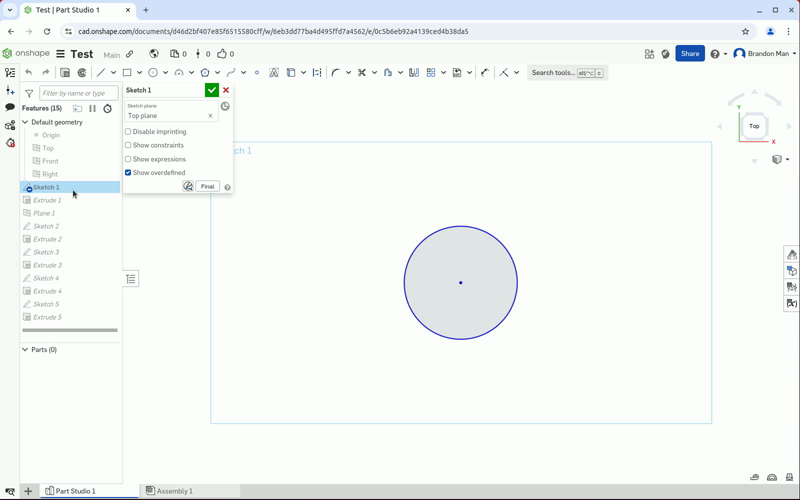
mouse_move(229, 92)
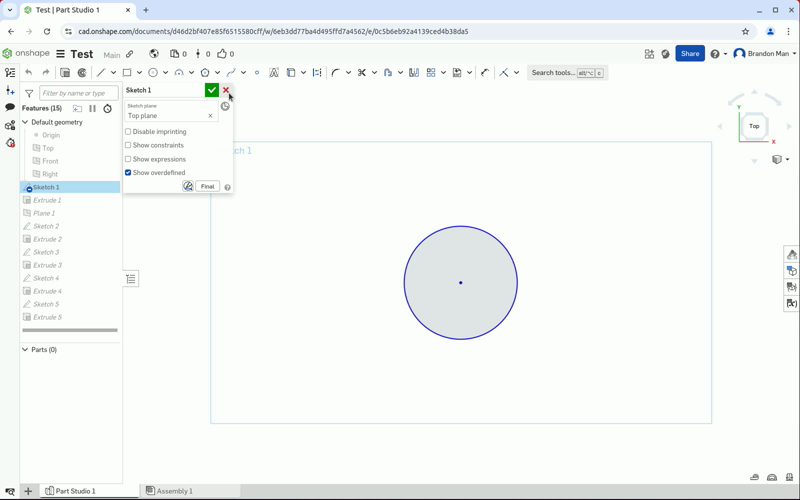
click(229, 92)
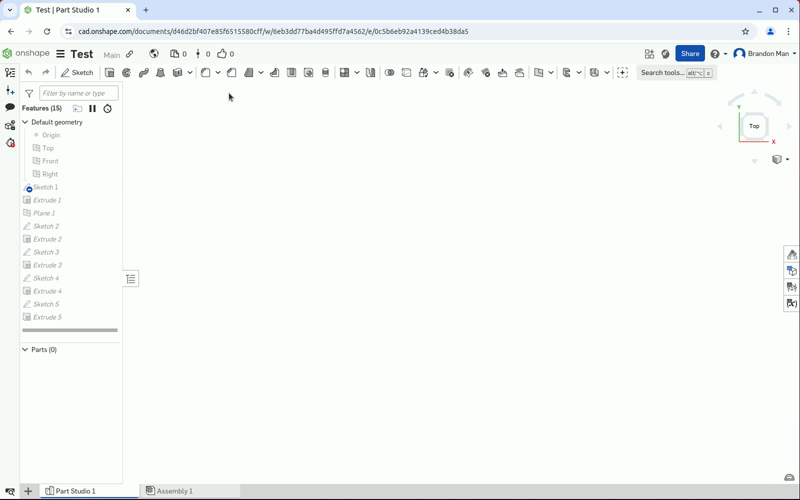
key(shift+s)
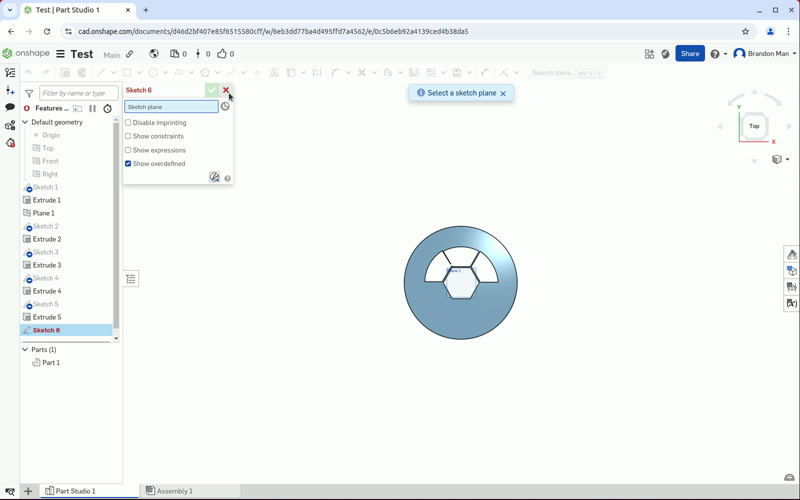
mouse_move(69, 215)
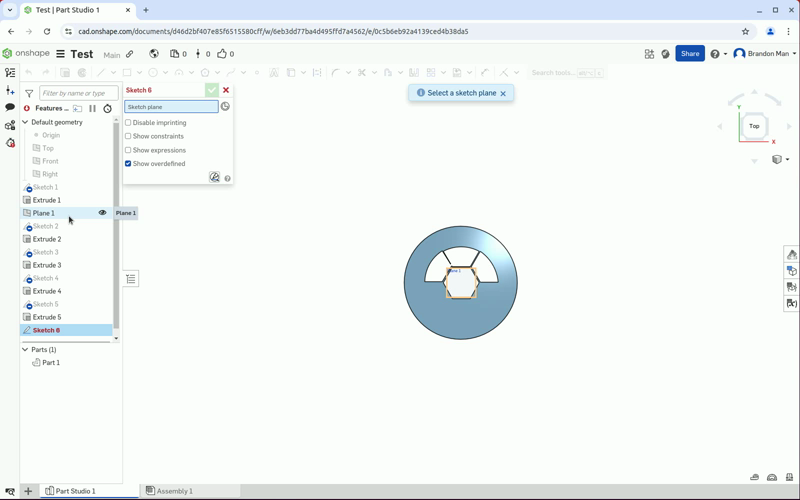
click(69, 215)
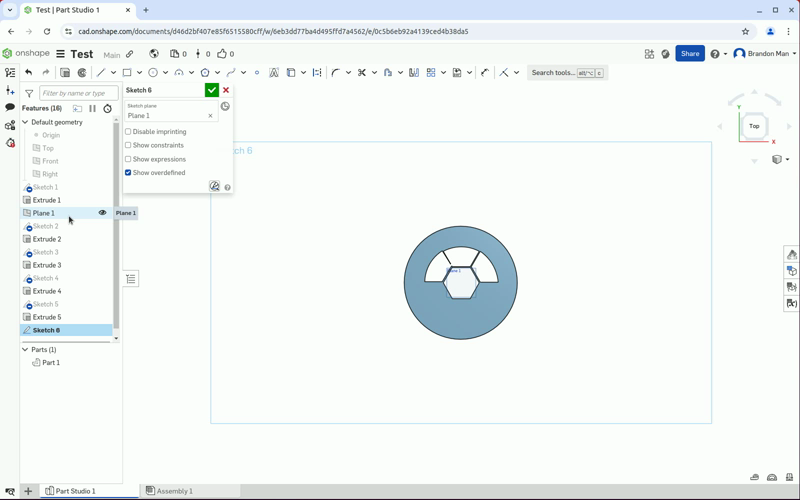
mouse_move(73, 352)
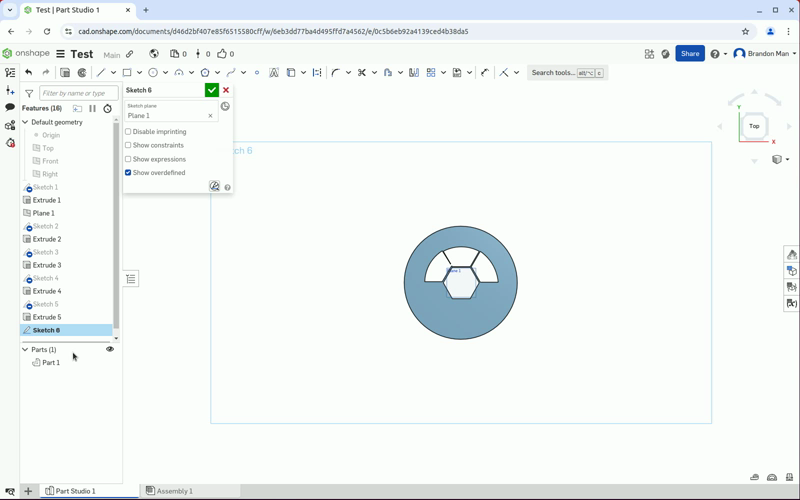
key(y)
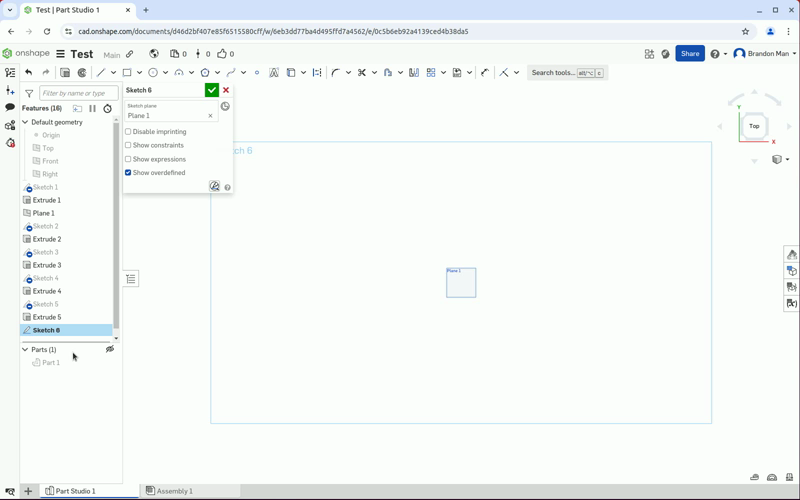
key(l)
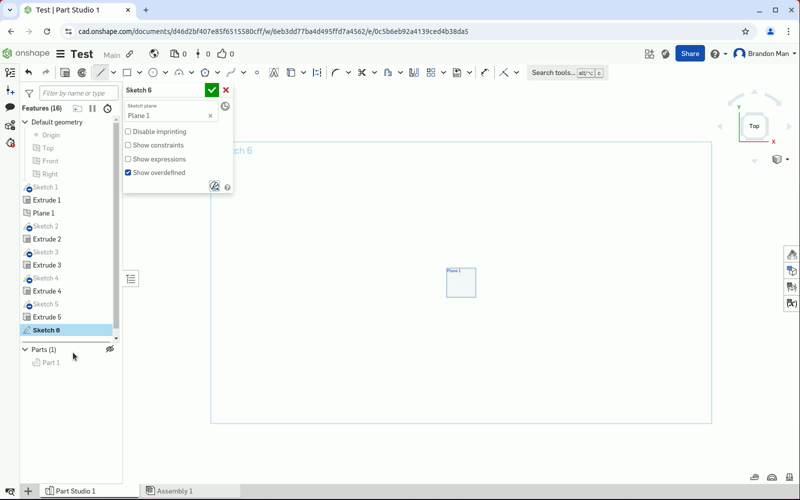
key_down(shift)
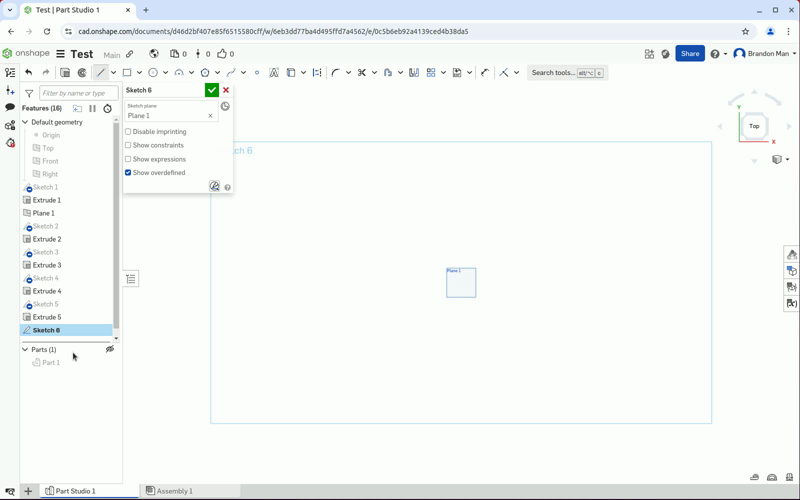
mouse_move(471, 299)
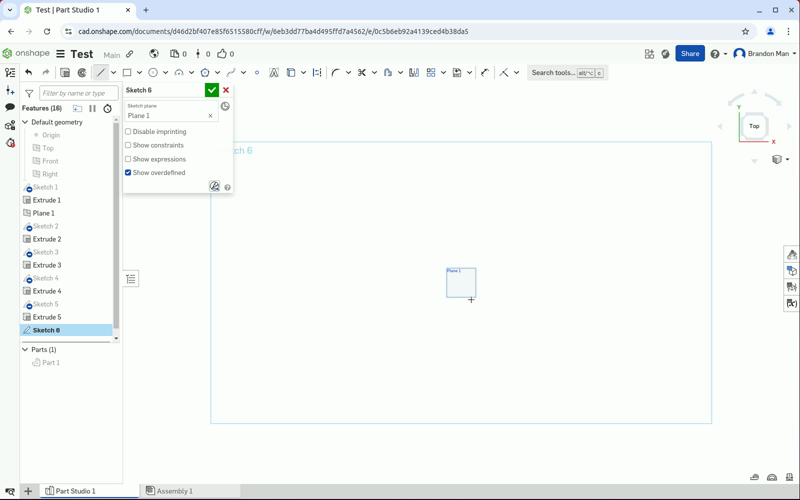
click(471, 299)
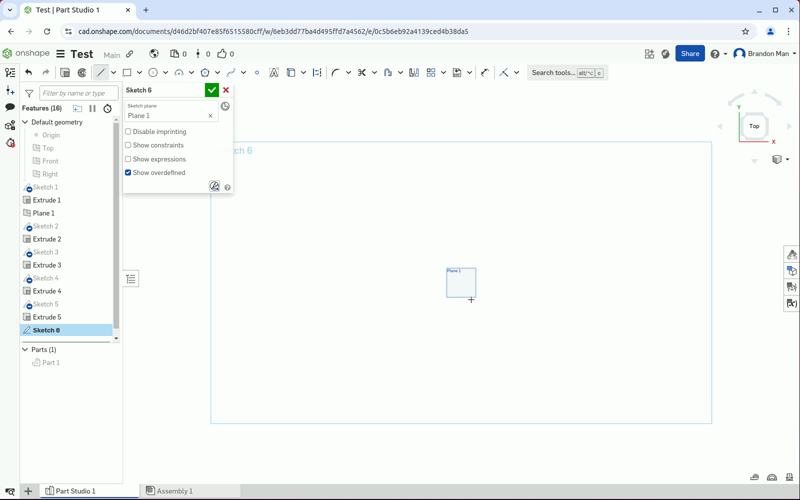
key_up(shift)
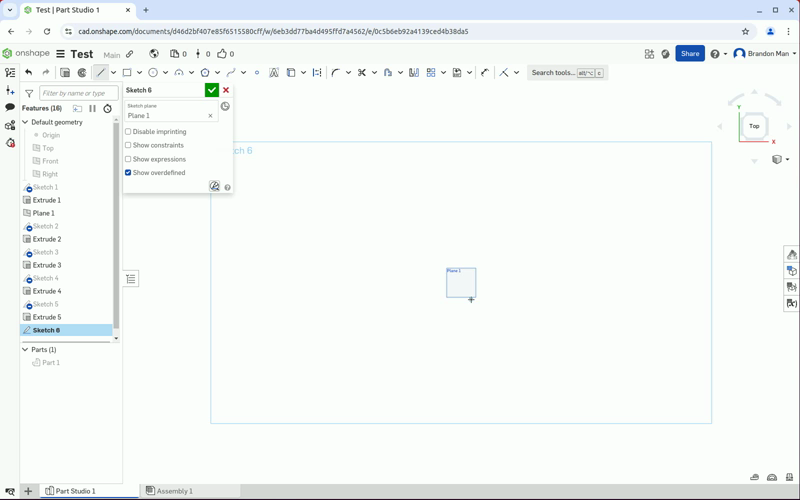
key_down(shift)
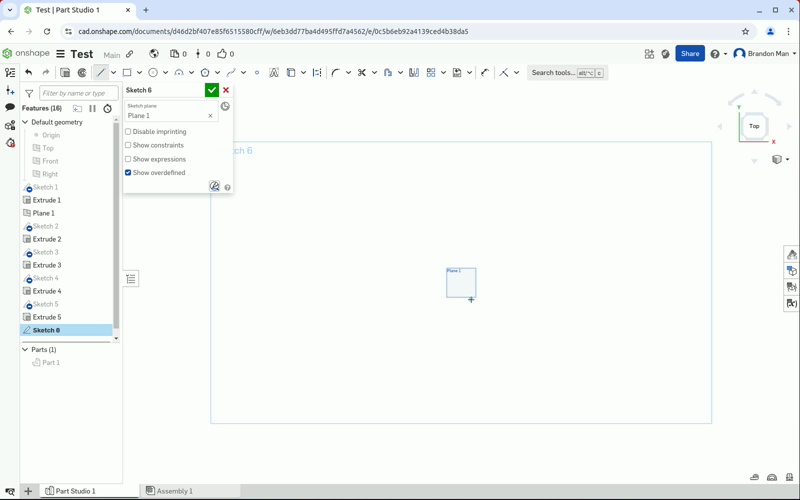
mouse_move(501, 299)
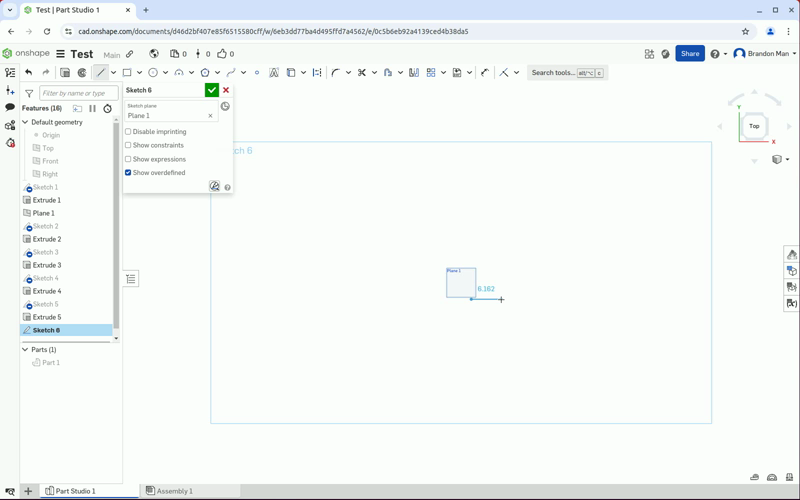
mouse_move(480, 314)
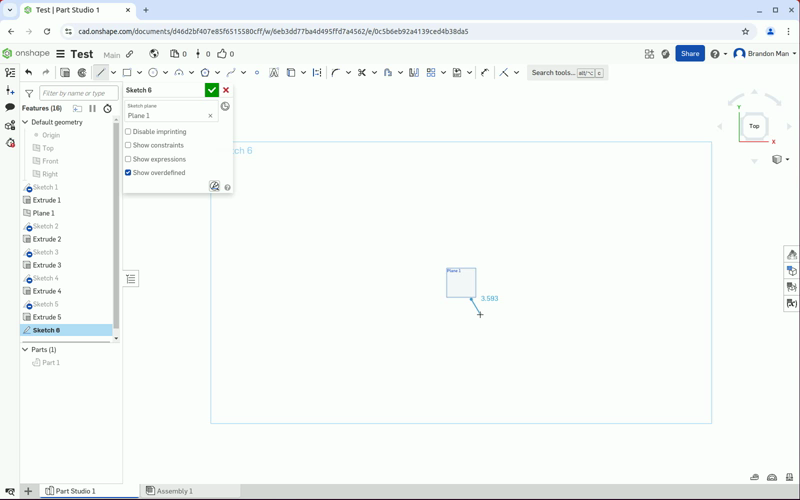
click(480, 314)
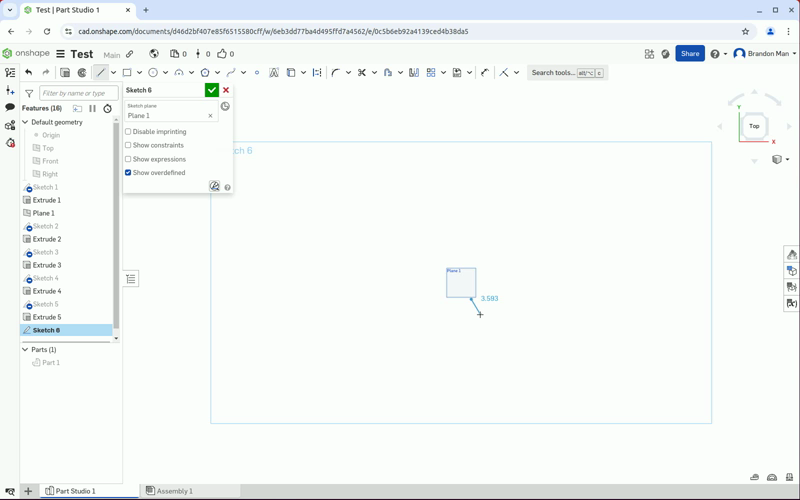
key_up(shift)
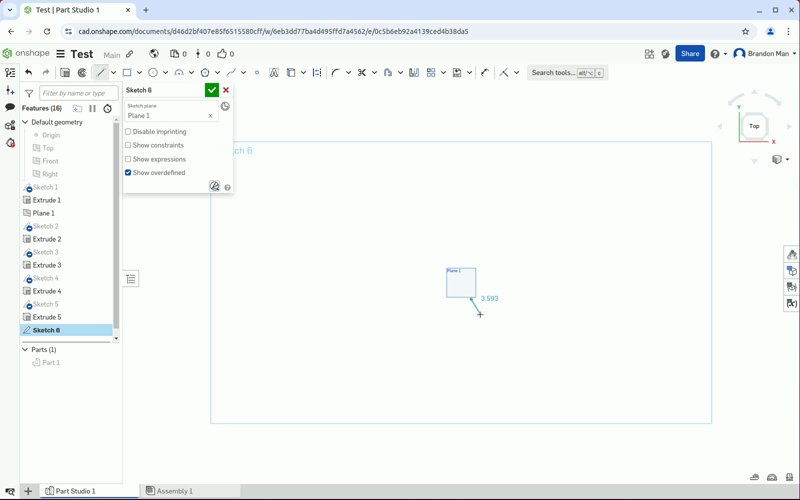
key(esc)
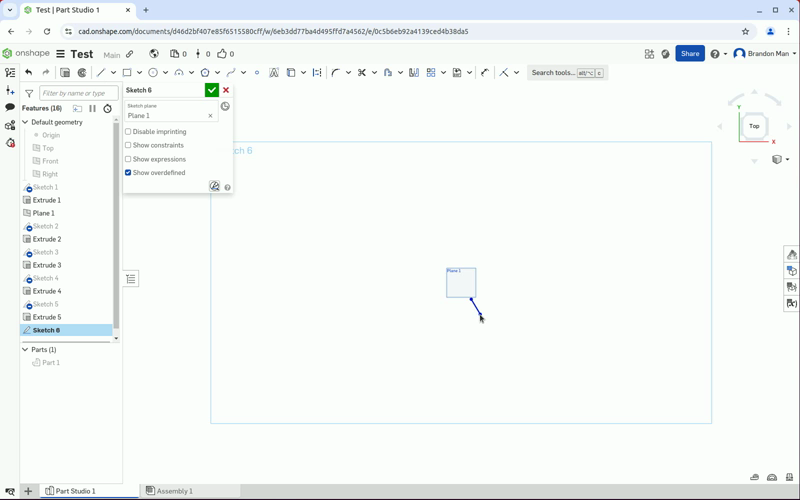
key(a)
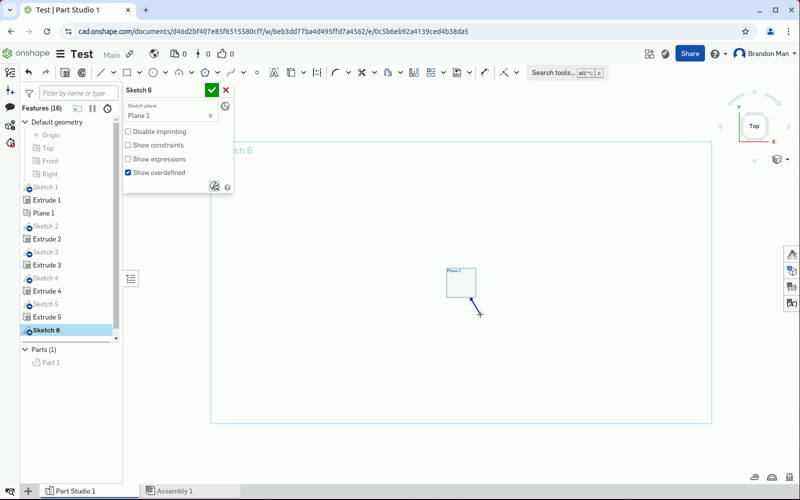
mouse_move(480, 314)
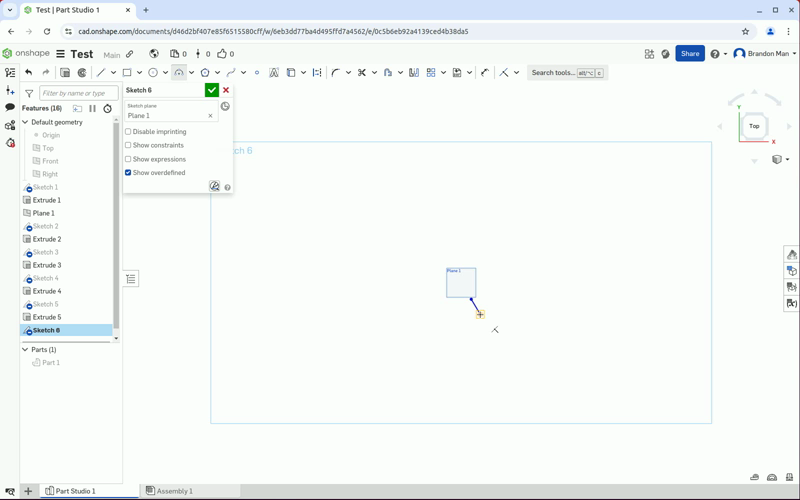
click(480, 314)
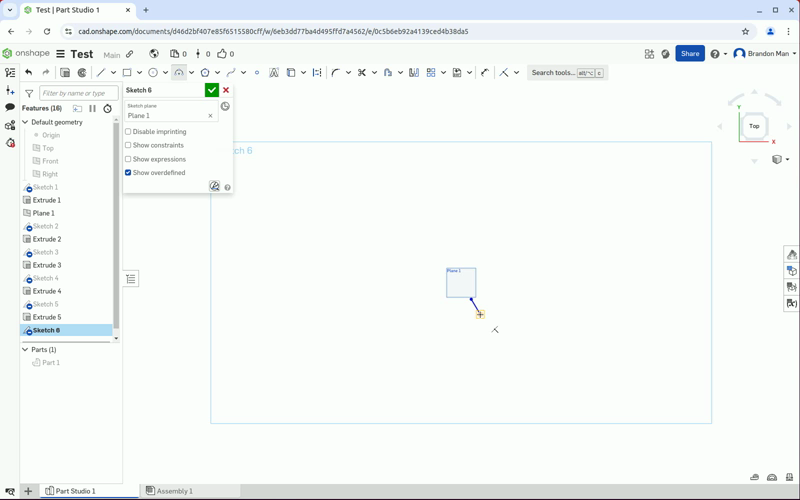
key_down(shift)
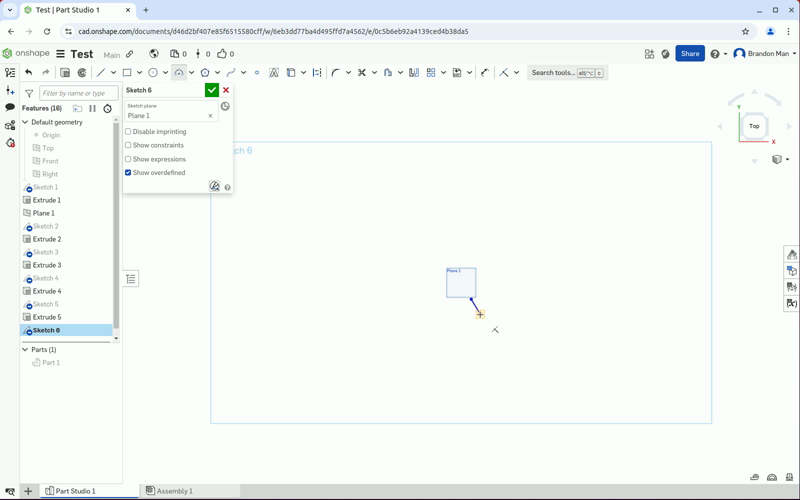
mouse_move(498, 283)
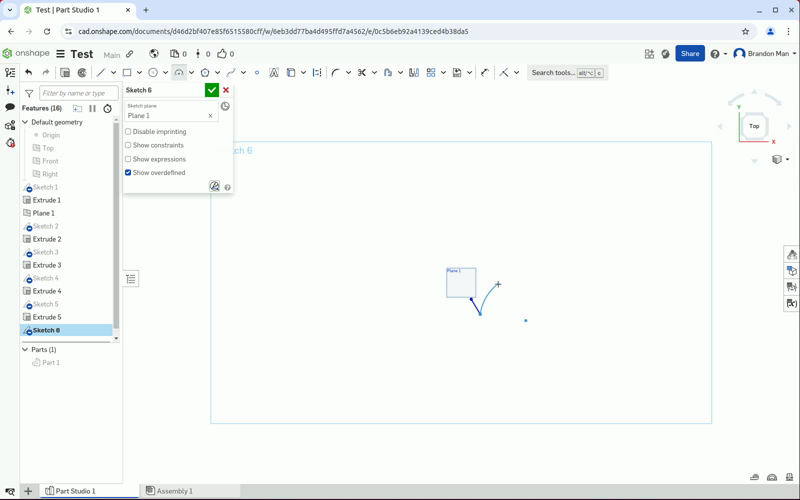
click(498, 283)
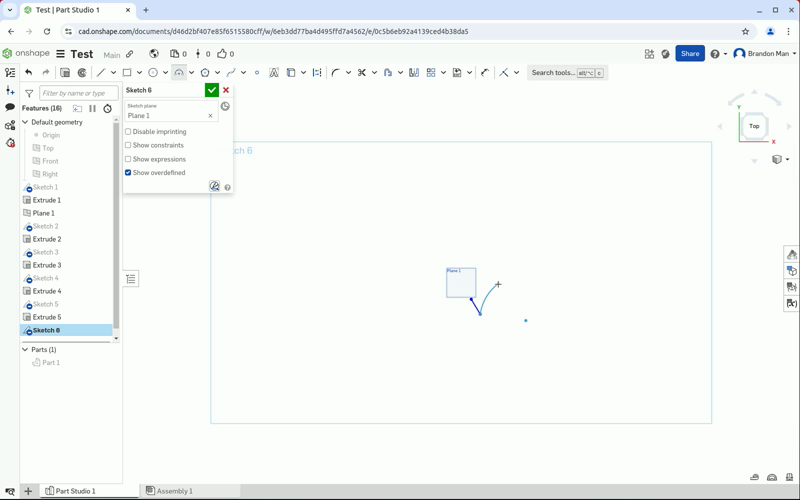
mouse_move(492, 301)
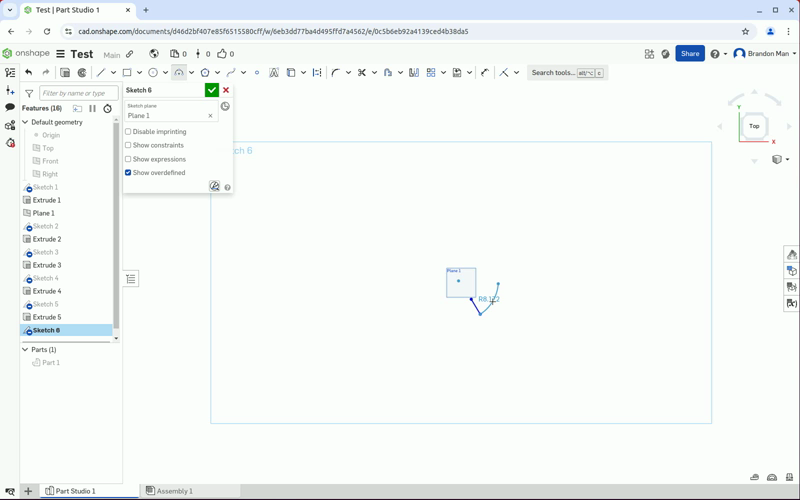
click(492, 301)
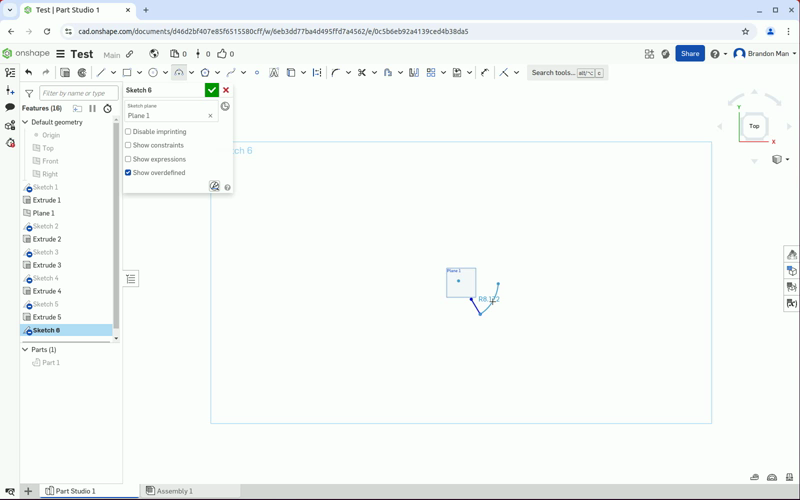
key_up(shift)
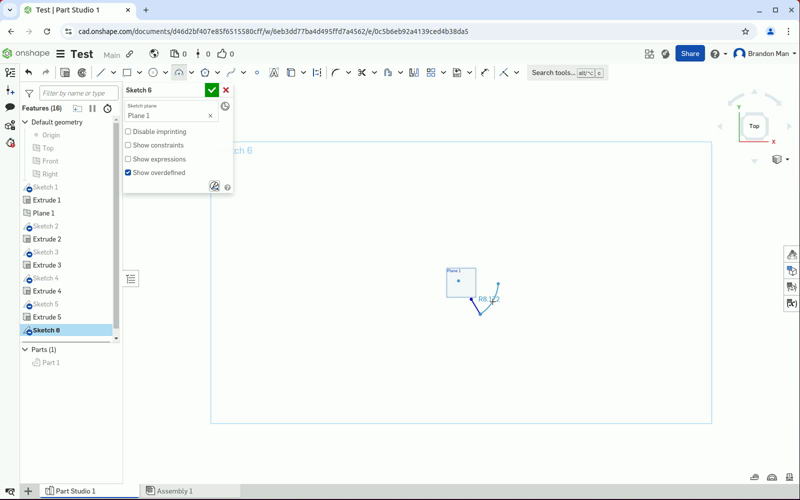
key(esc)
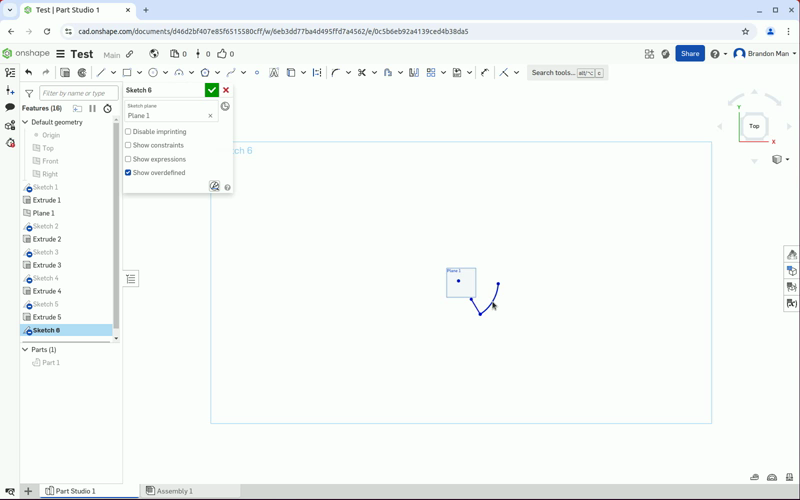
key(l)
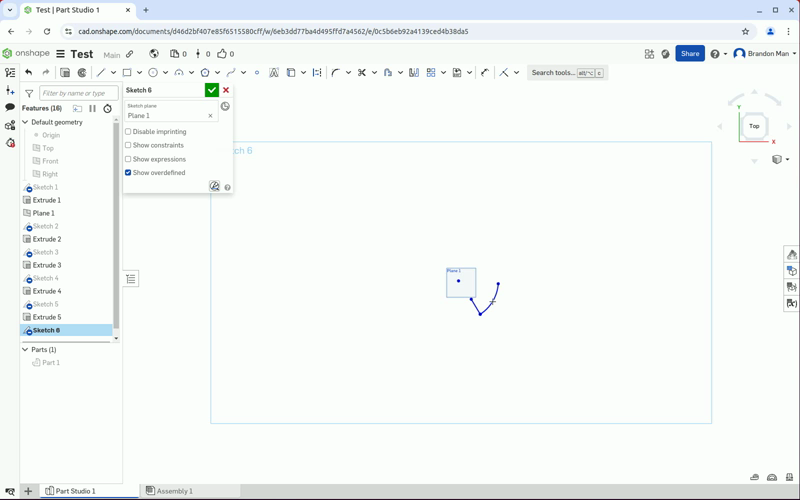
mouse_move(498, 283)
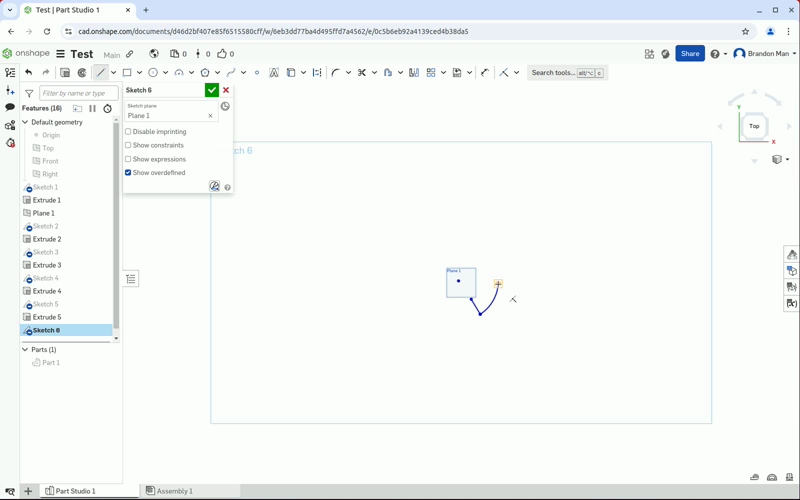
click(498, 283)
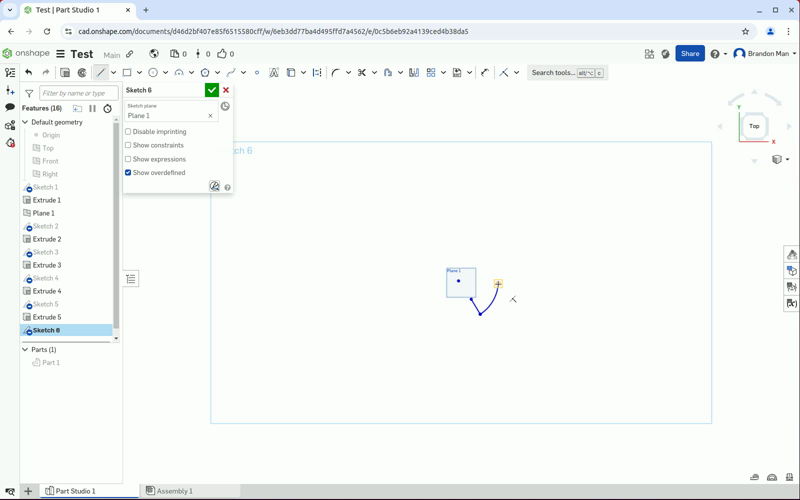
key_down(shift)
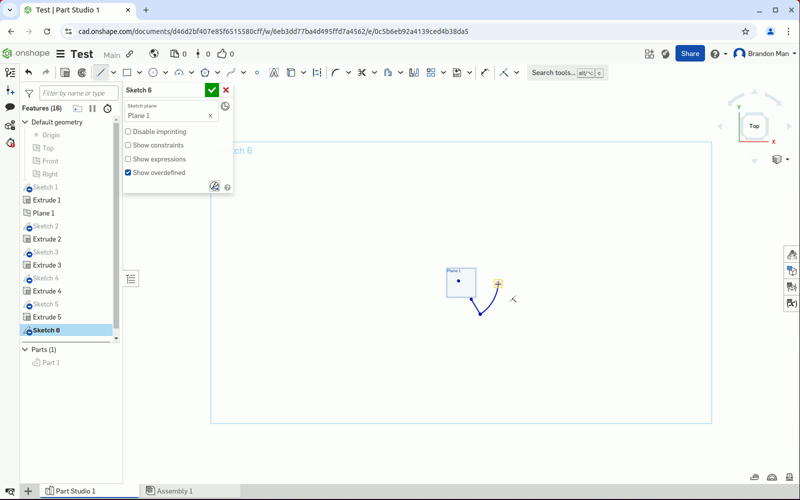
mouse_move(528, 283)
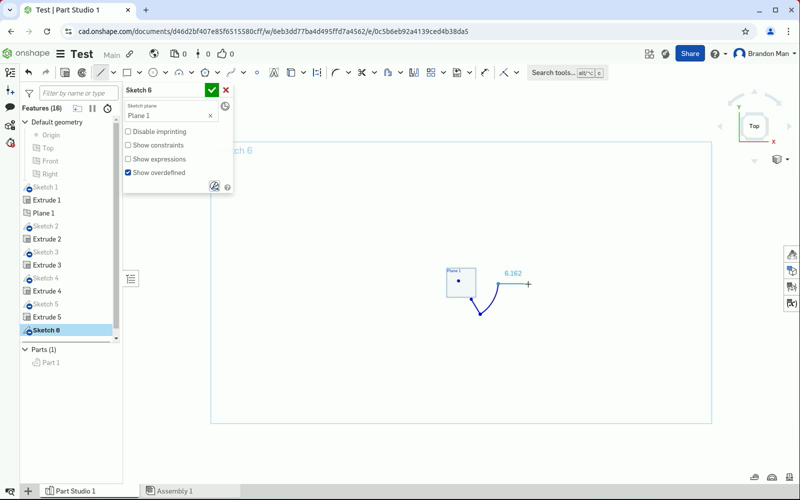
mouse_move(480, 283)
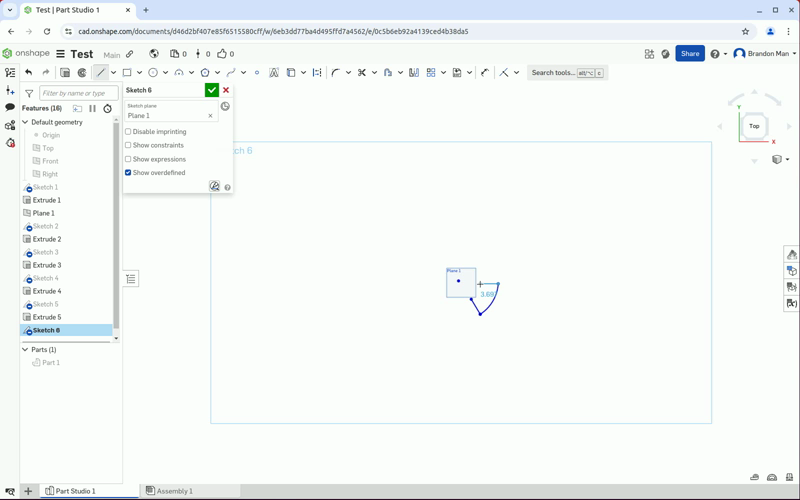
click(480, 283)
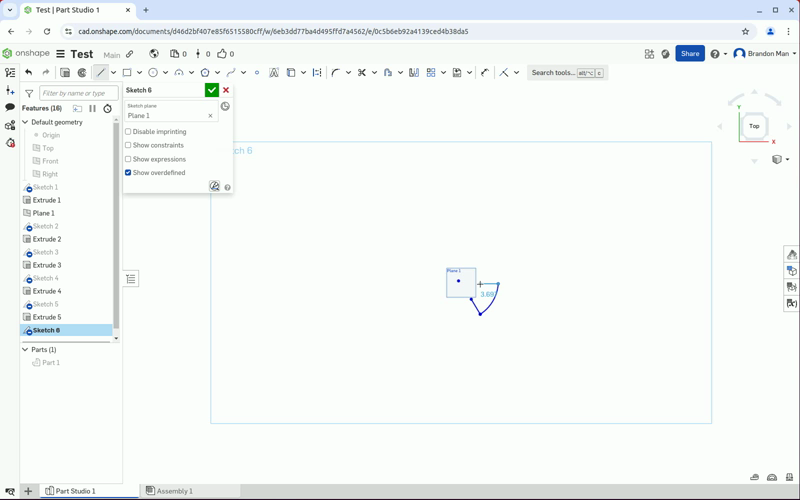
key_up(shift)
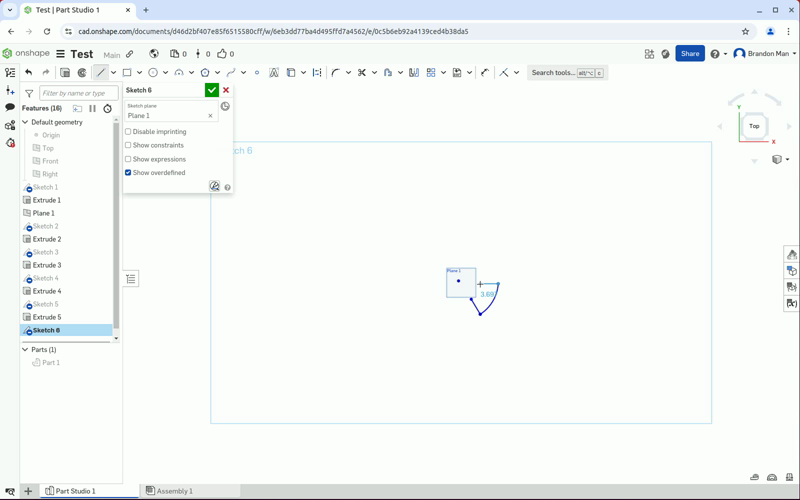
mouse_move(510, 283)
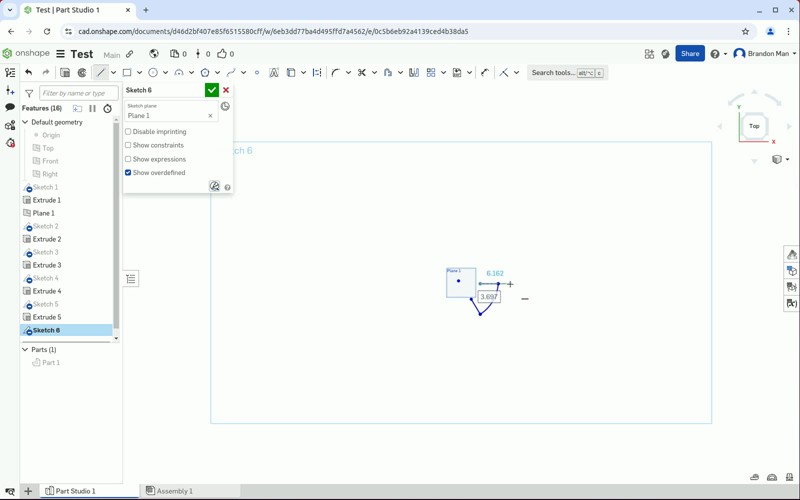
key_down(shift)
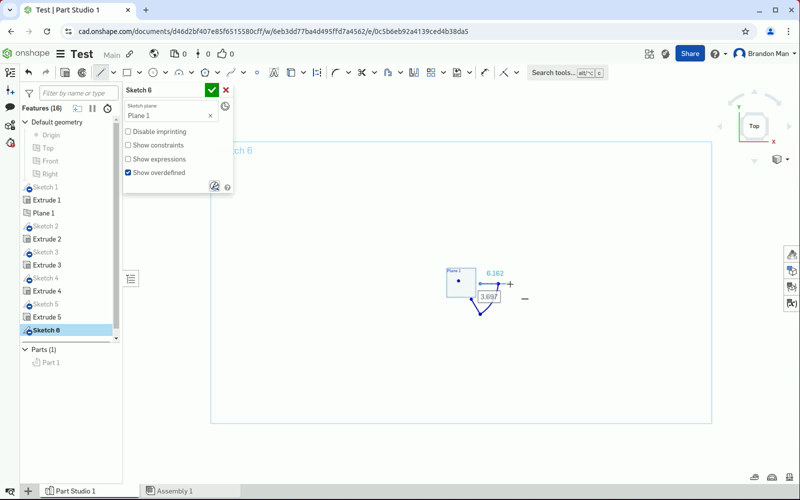
mouse_move(471, 299)
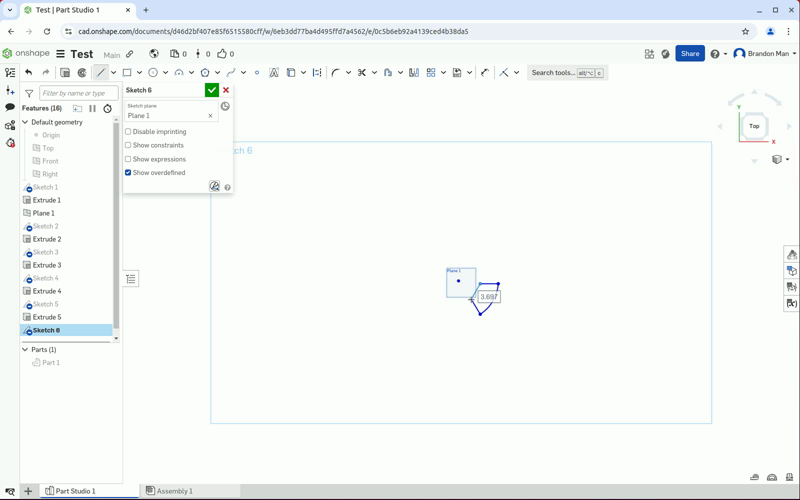
key_up(shift)
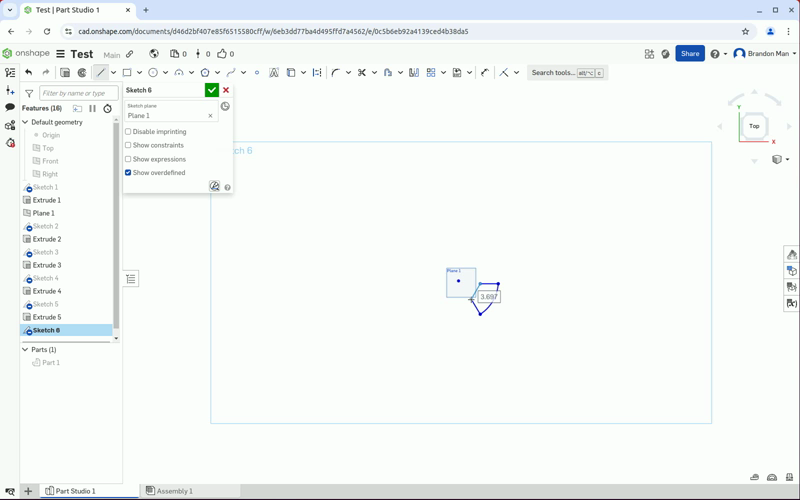
click(471, 299)
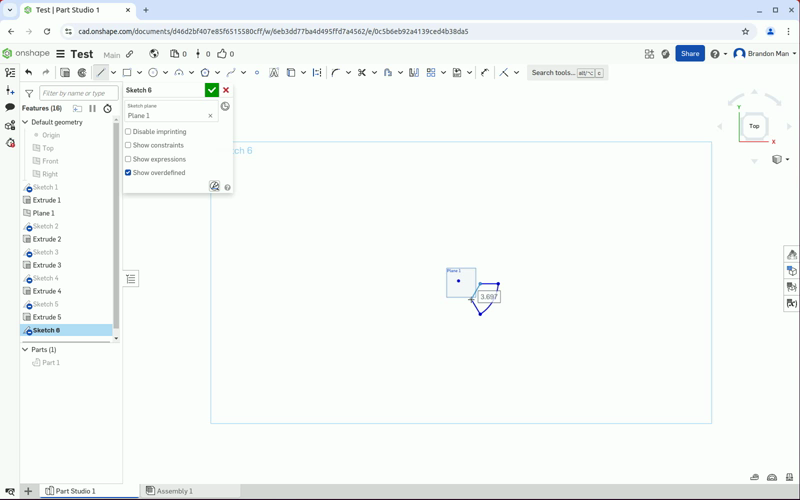
key(esc)
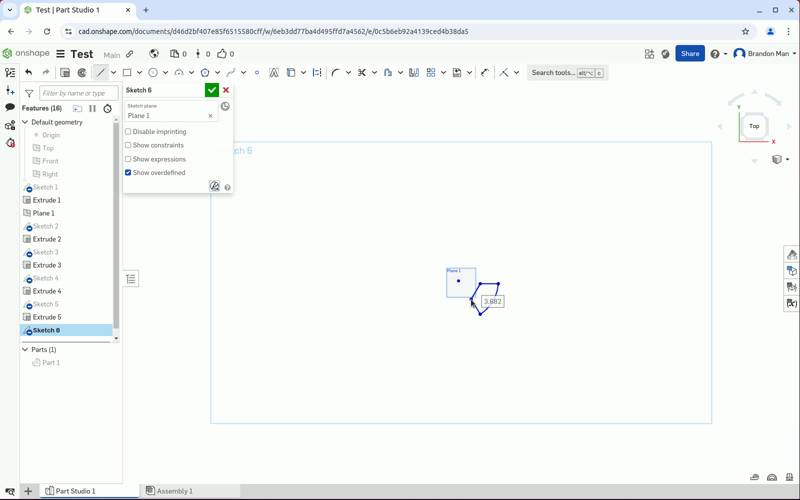
mouse_move(475, 298)
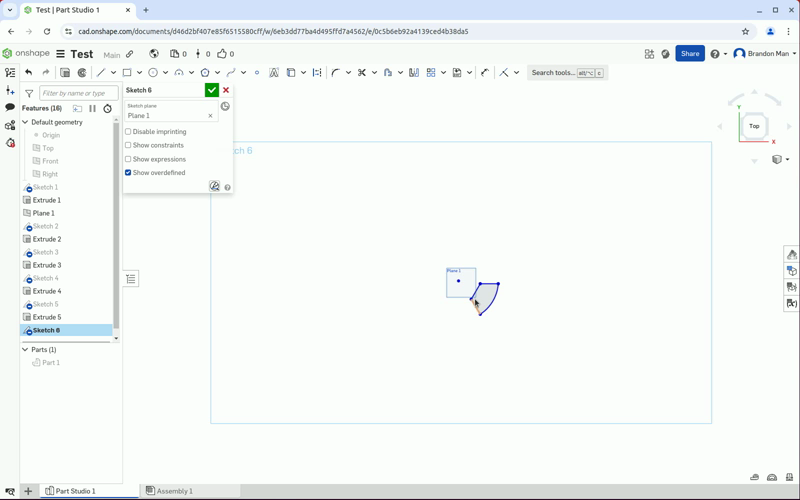
scroll(6)
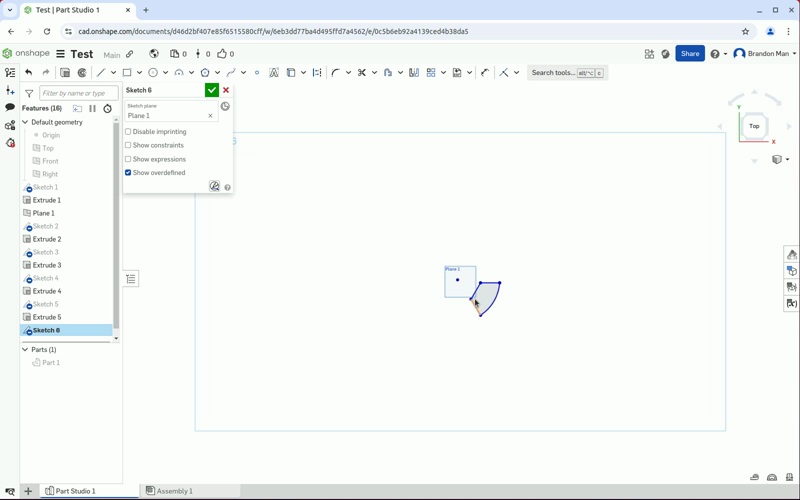
scroll(6)
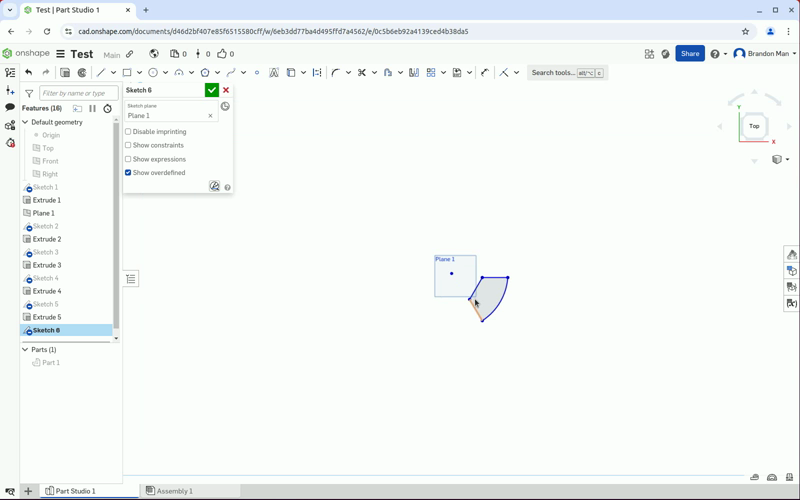
scroll(6)
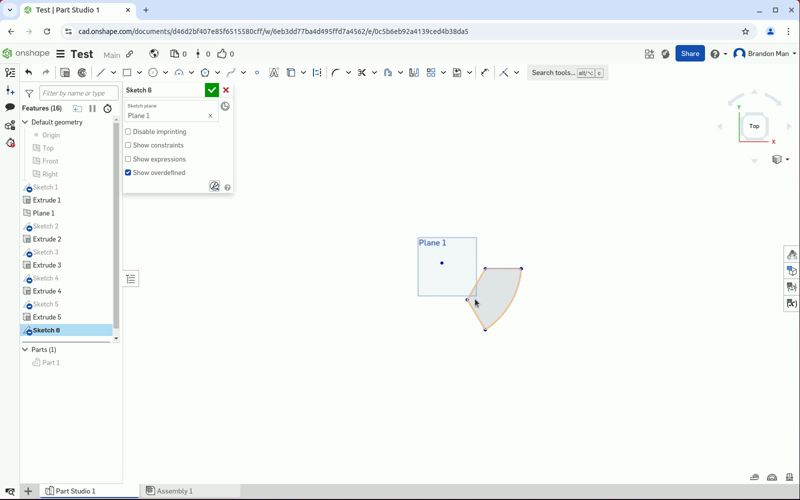
scroll(6)
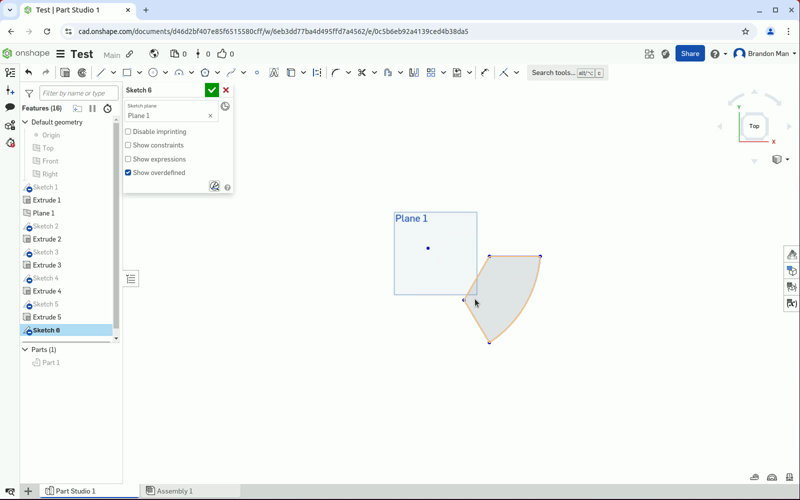
scroll(6)
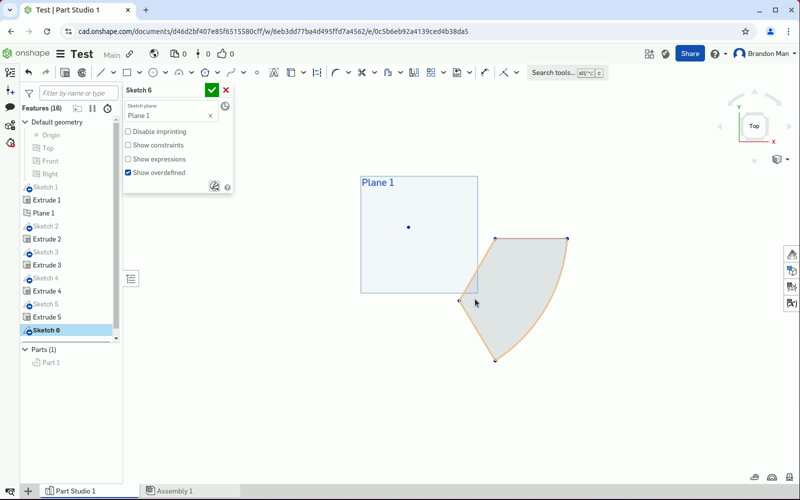
scroll(6)
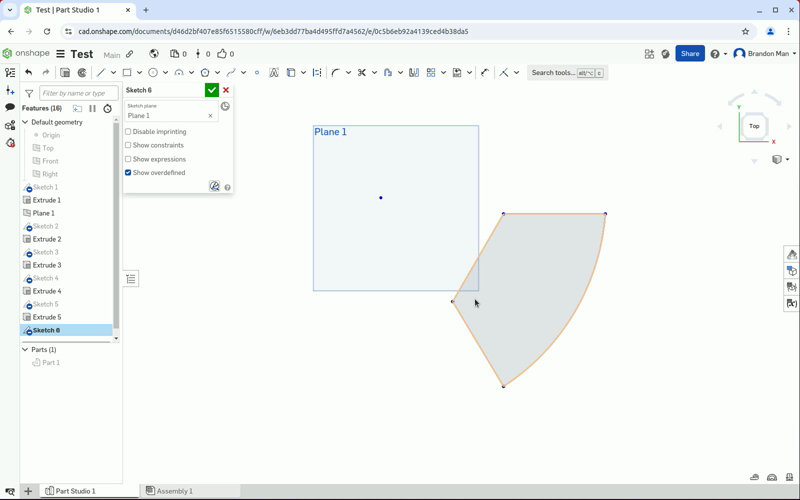
scroll(6)
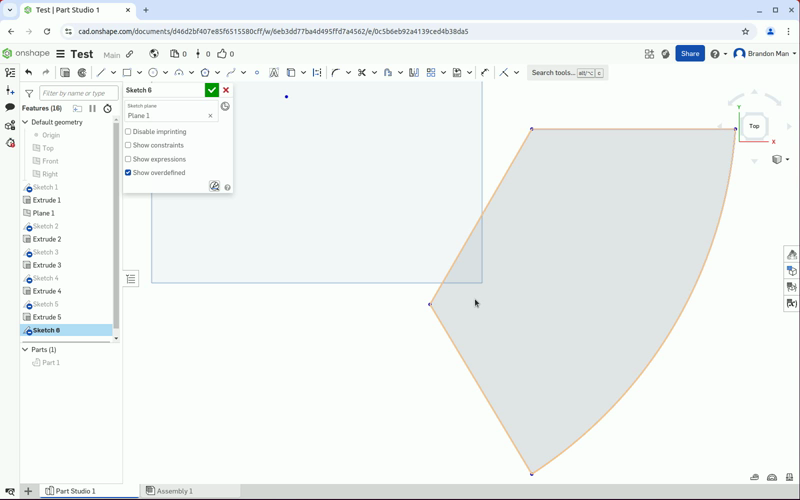
click(475, 298)
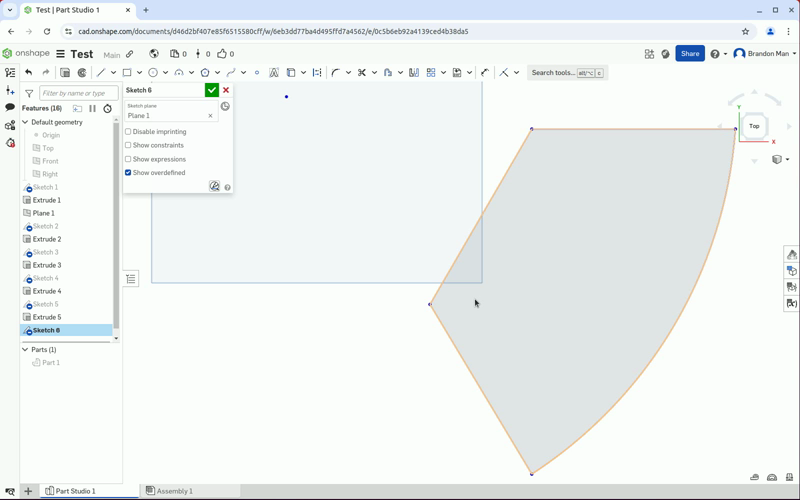
scroll(-6)
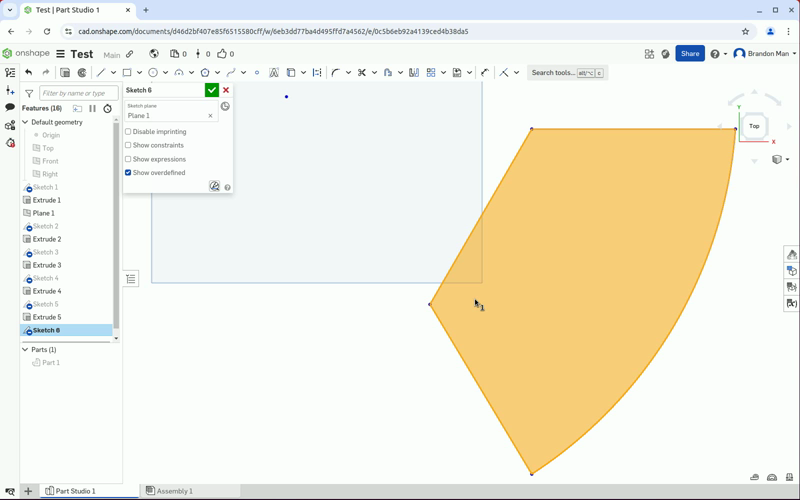
scroll(-6)
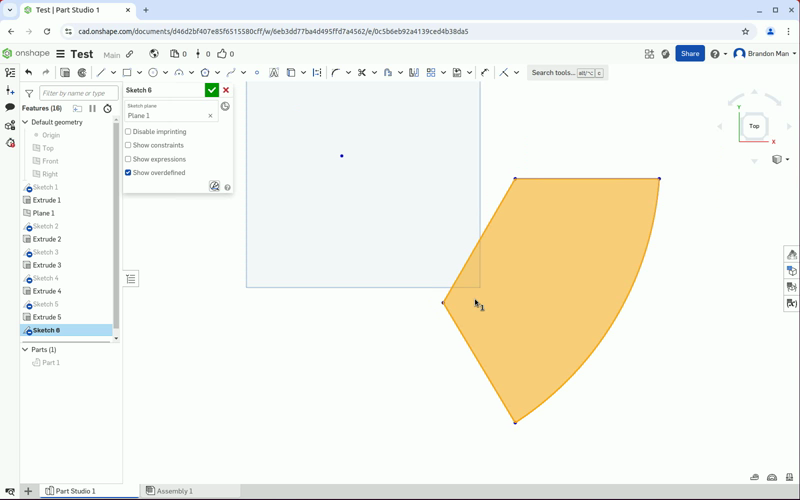
scroll(-6)
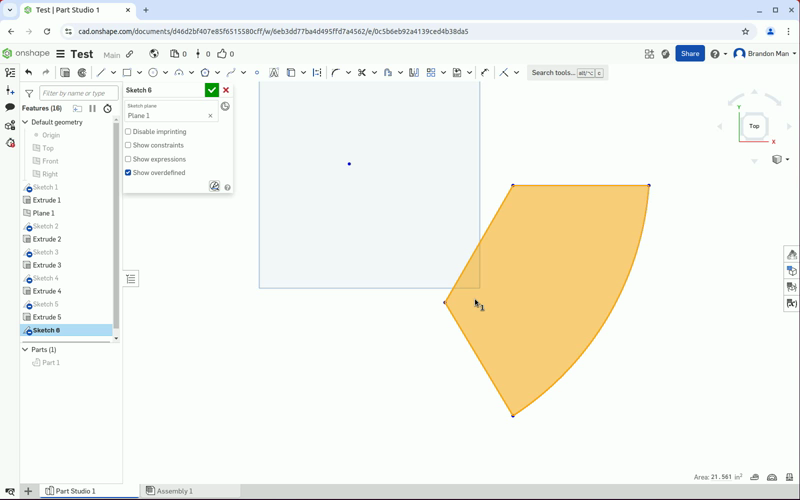
scroll(-6)
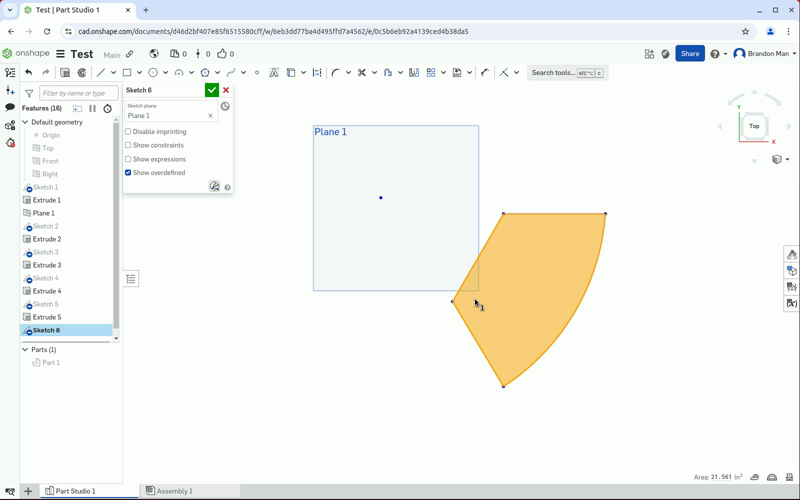
scroll(-6)
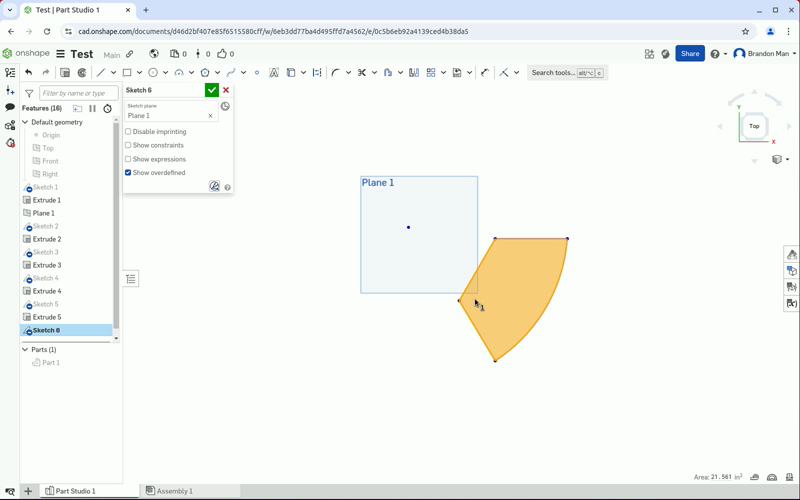
scroll(-6)
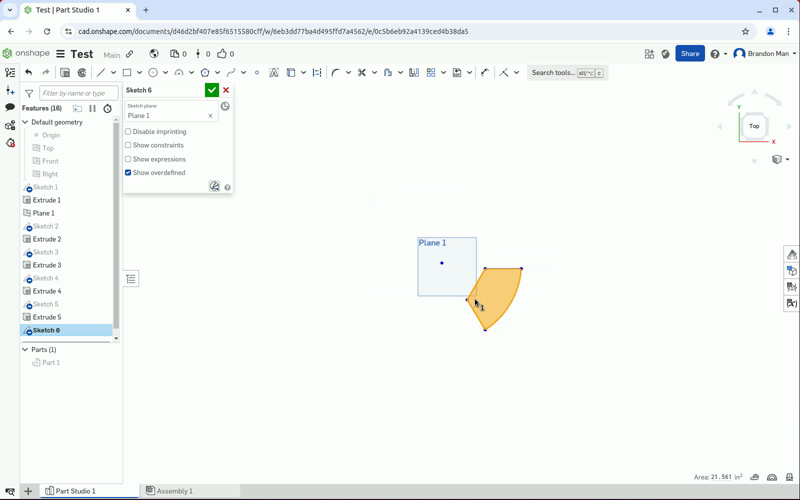
scroll(-6)
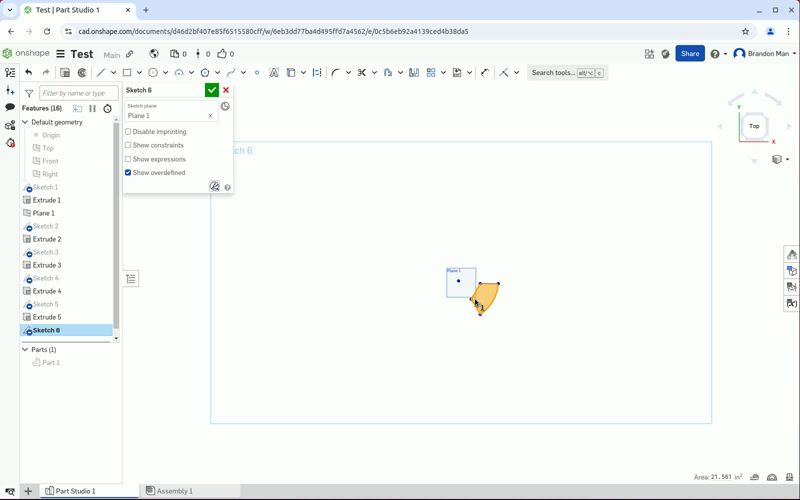
mouse_move(73, 352)
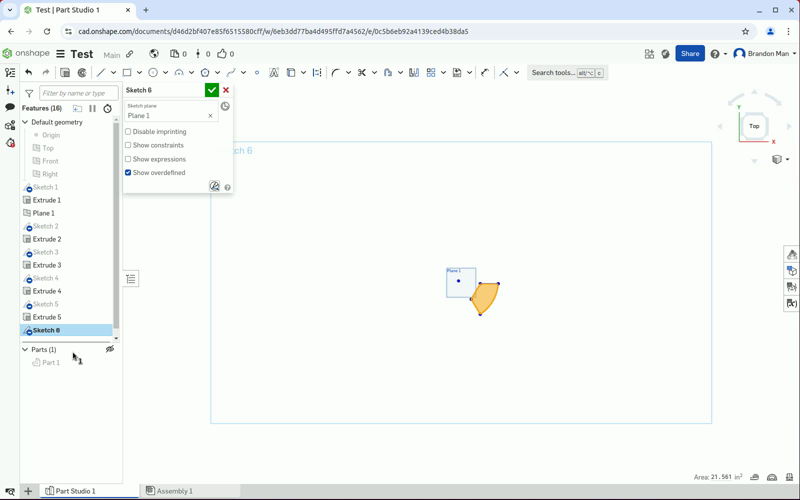
key(shift+y)
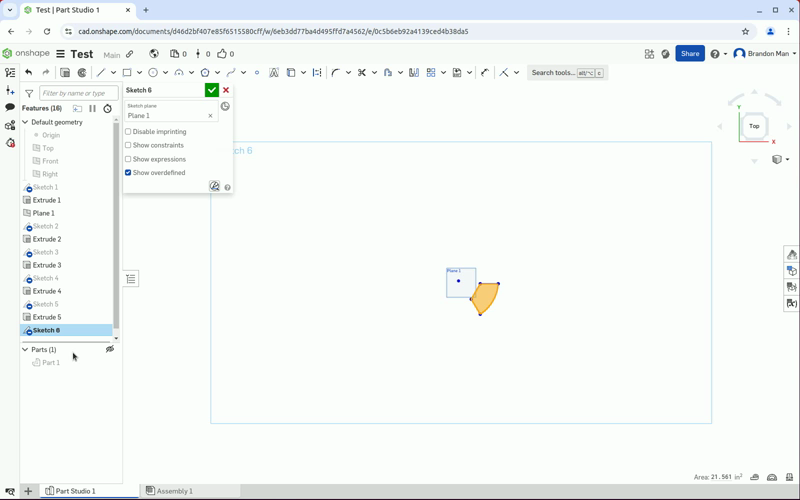
key(shift+e)
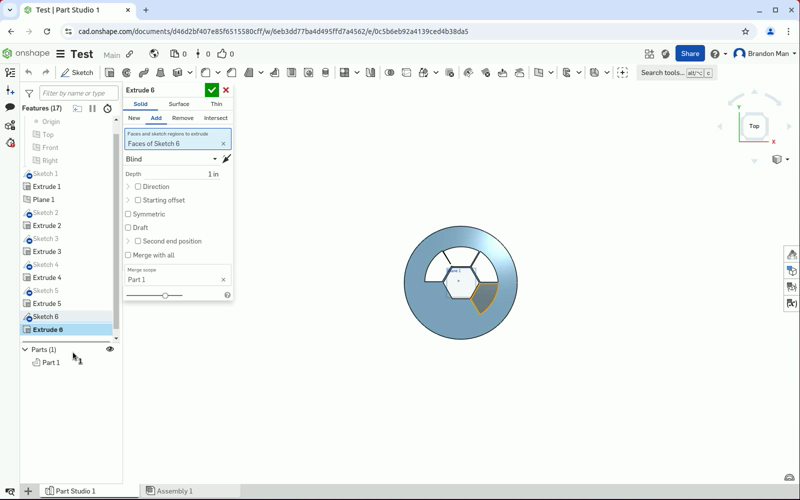
mouse_move(143, 106)
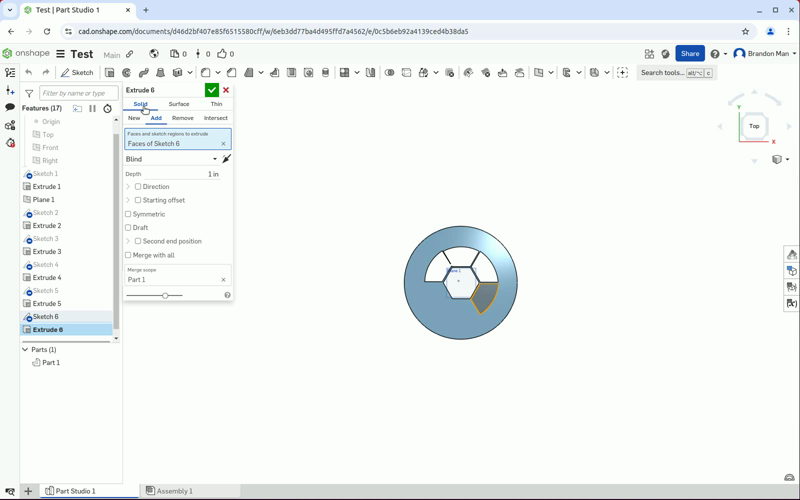
click(143, 106)
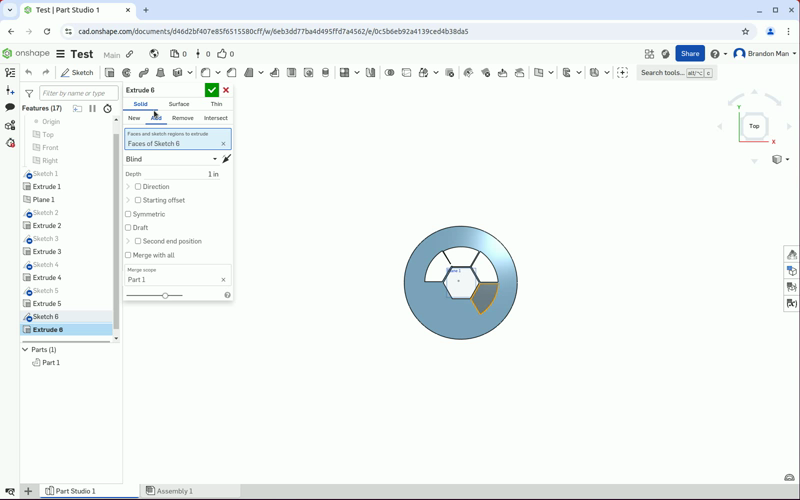
mouse_move(186, 120)
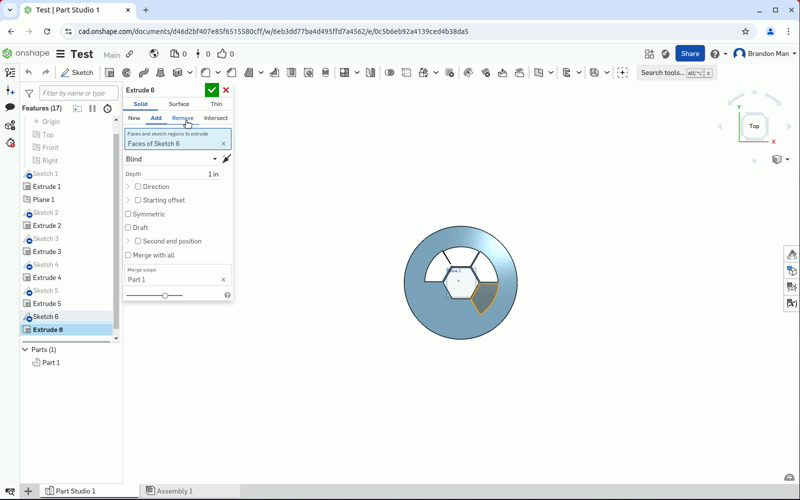
click(186, 120)
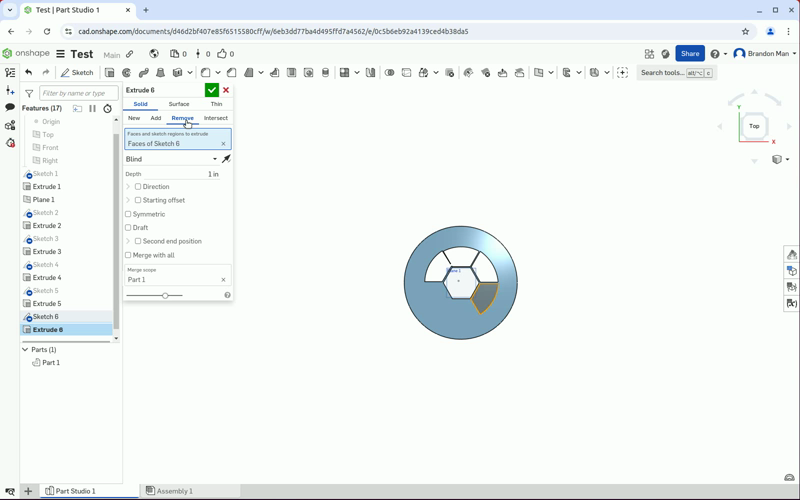
key(tab, 4)
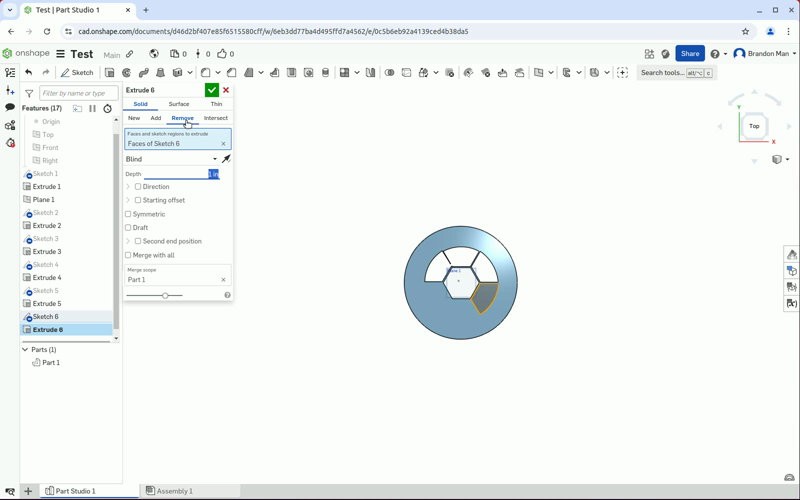
text(23.108)
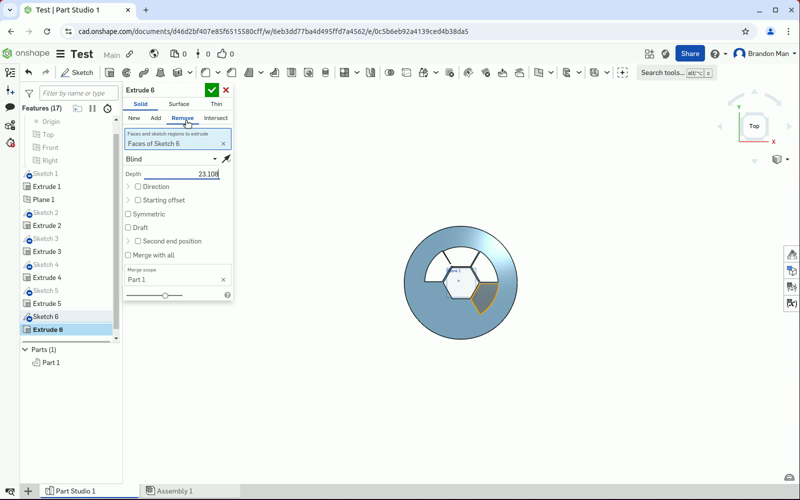
key(tab, 6)
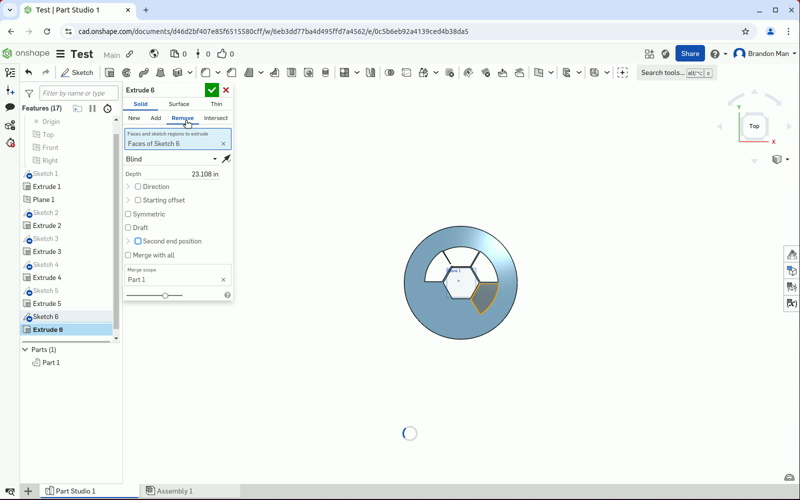
key(space)
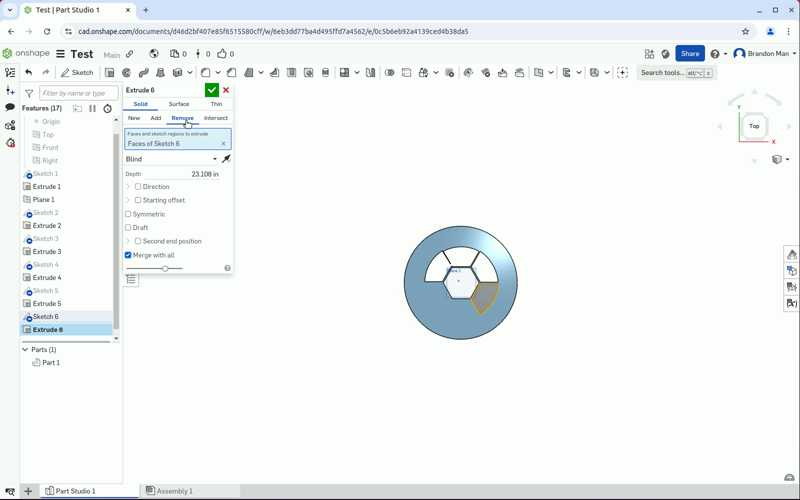
key(enter)
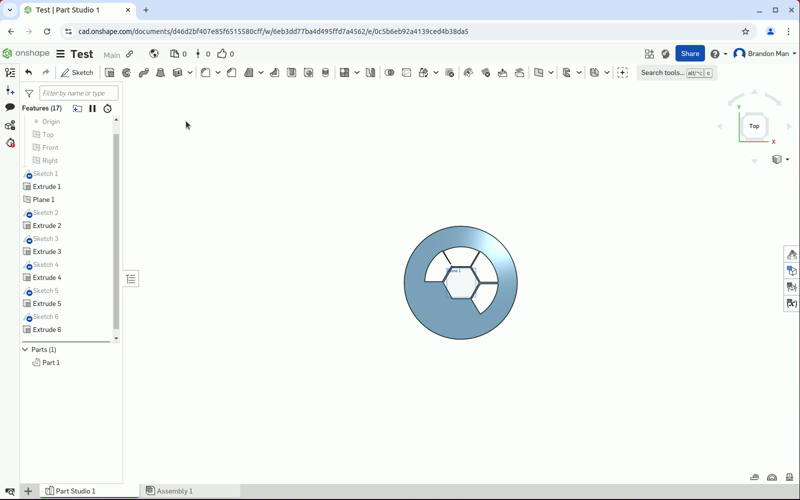
key(shift+h)
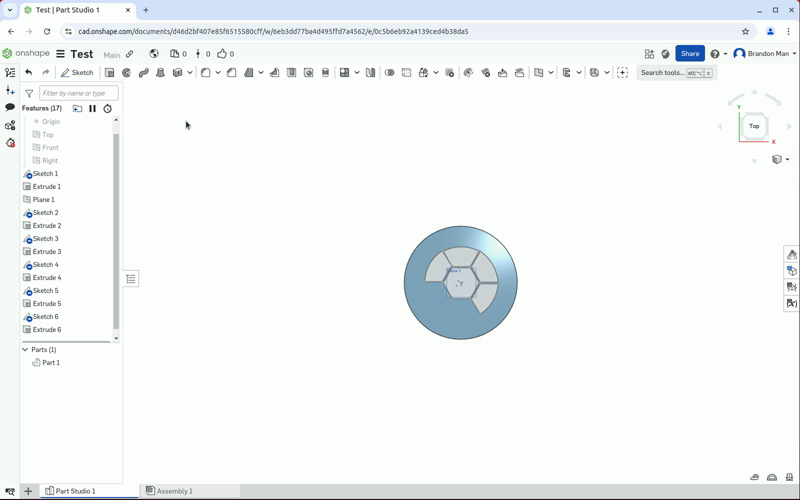
key(shift+h)
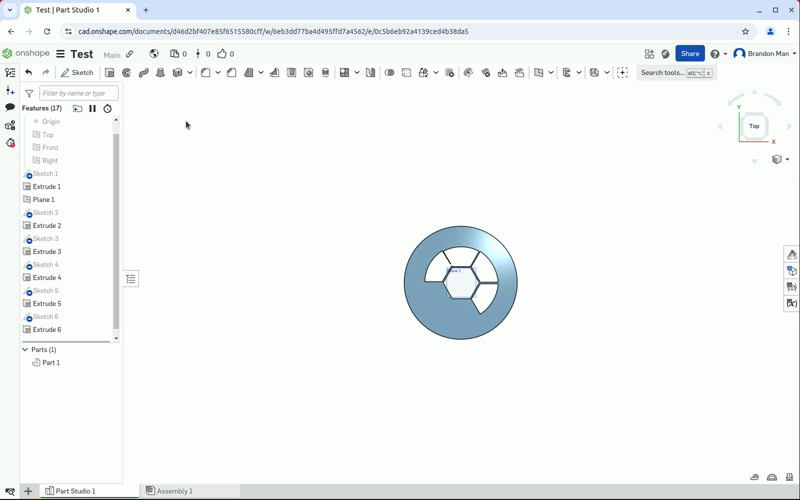
mouse_move(69, 176)
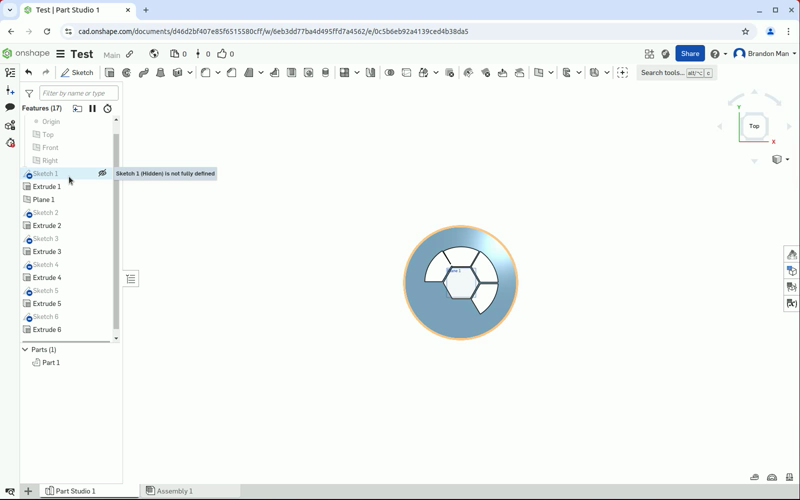
click(69, 176)
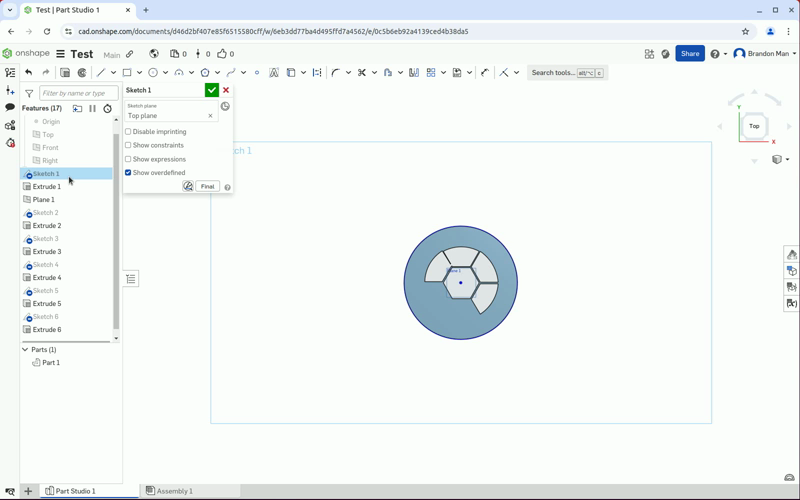
mouse_move(229, 92)
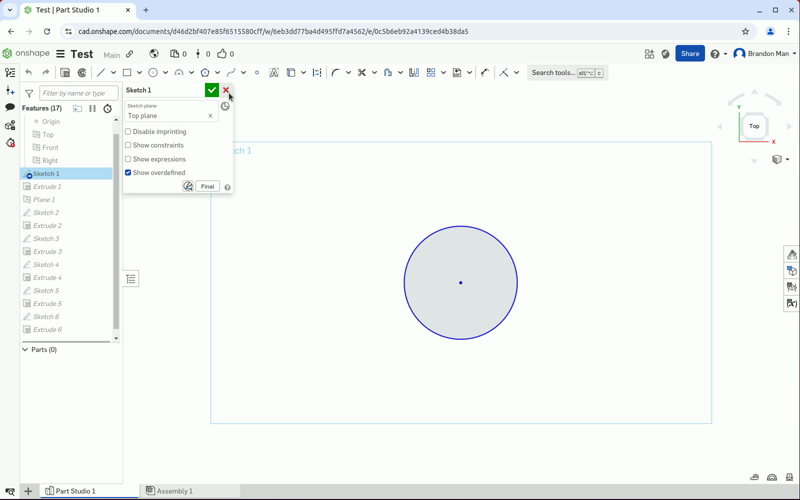
click(229, 92)
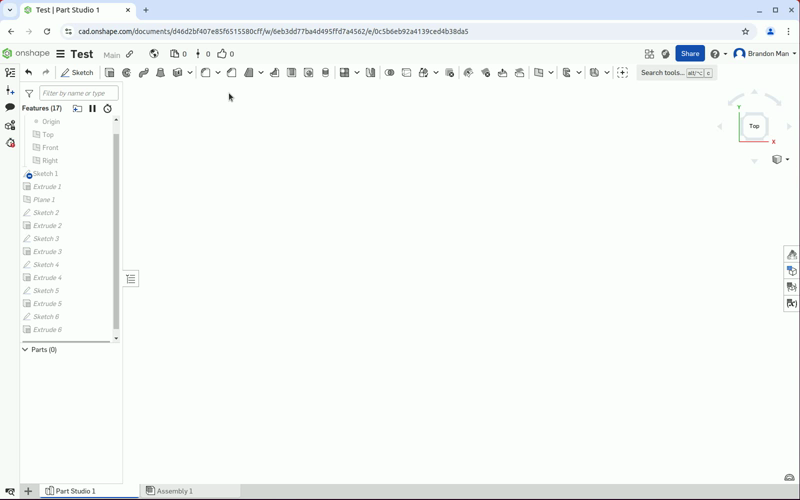
key(shift+s)
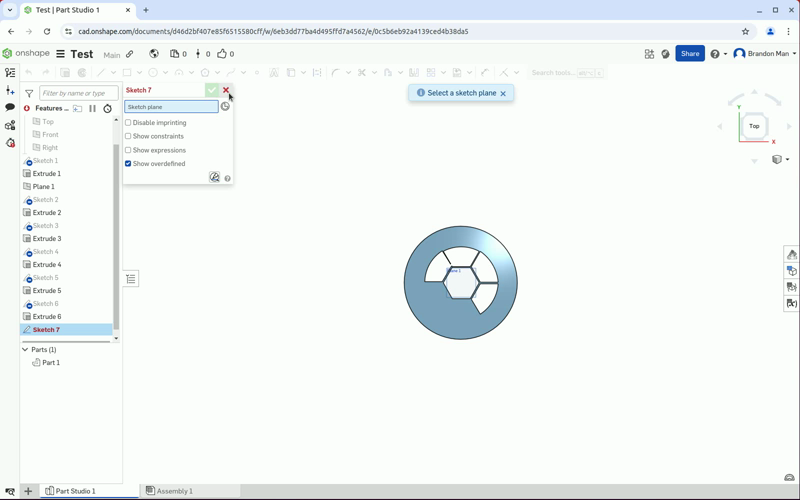
mouse_move(69, 189)
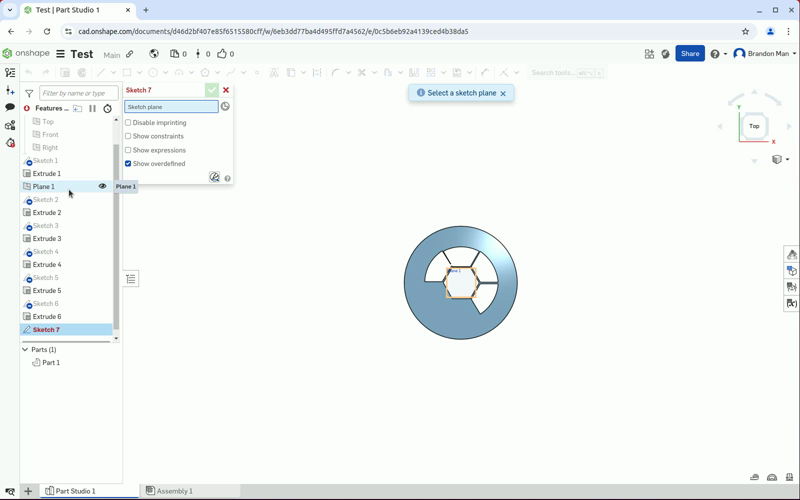
click(69, 189)
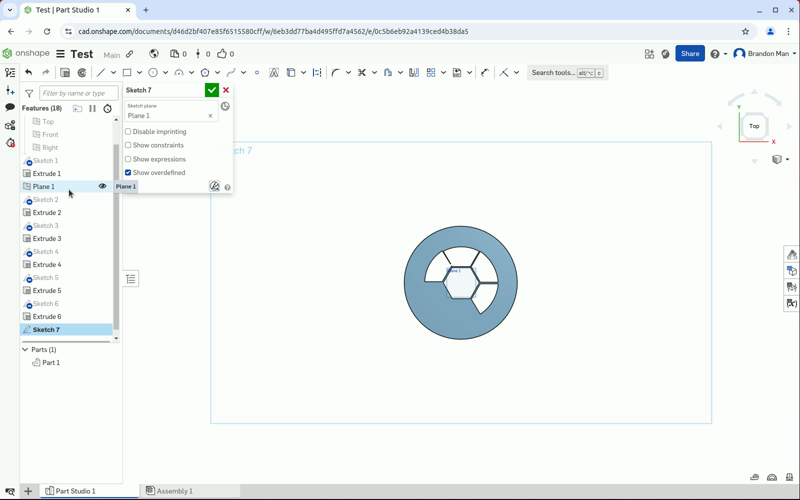
mouse_move(73, 352)
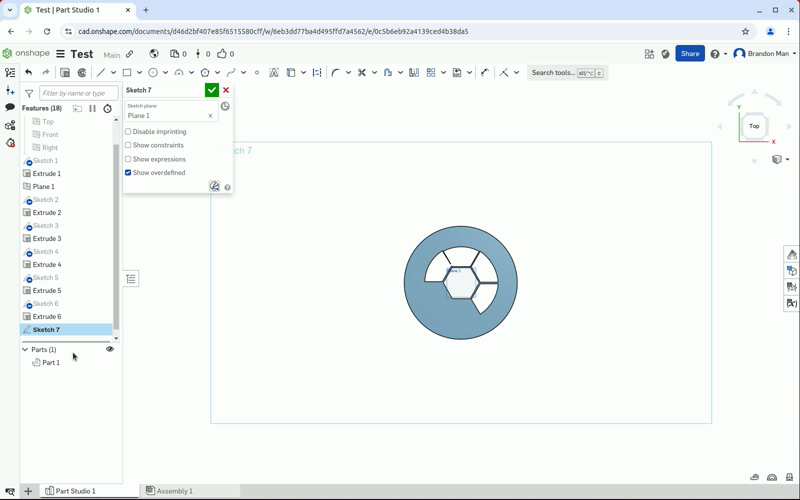
key(y)
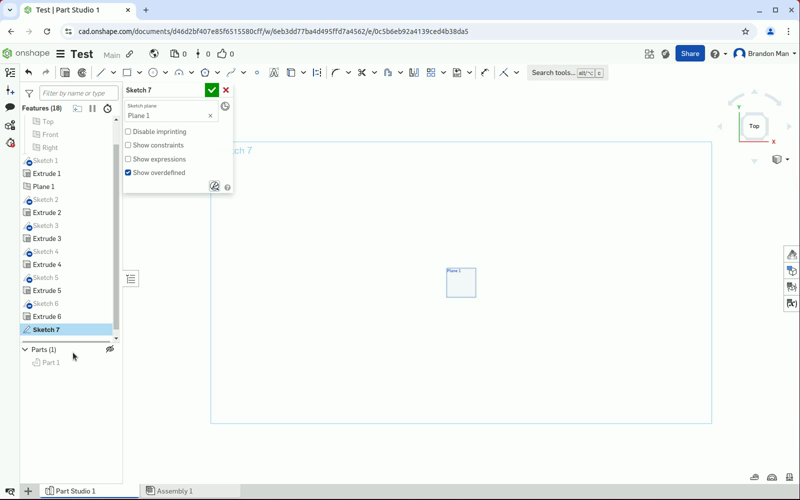
key(a)
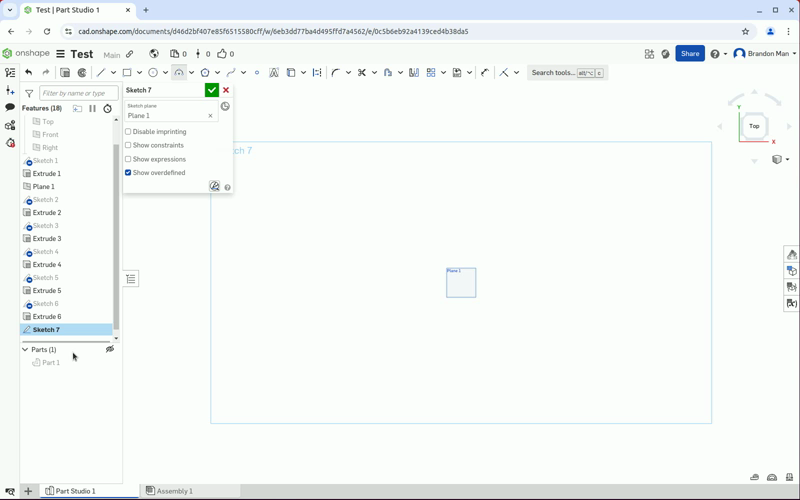
key_down(shift)
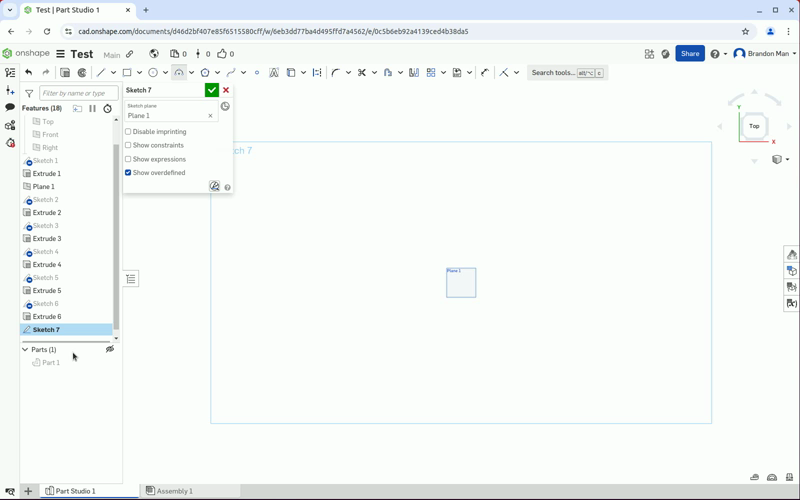
mouse_move(443, 314)
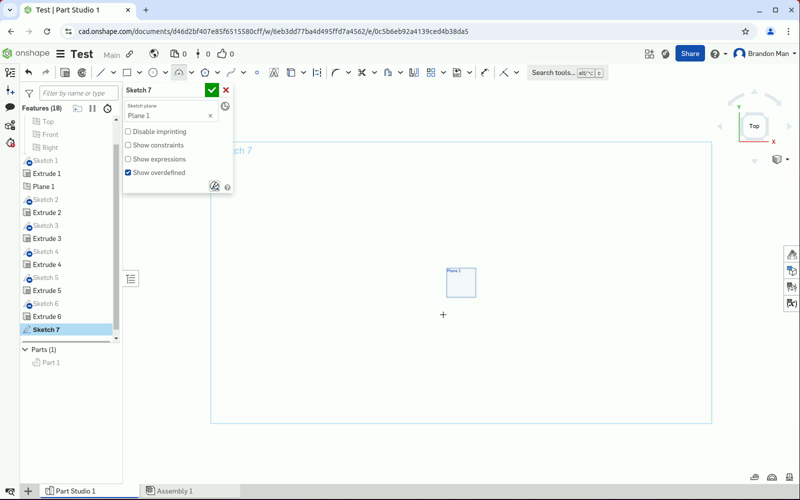
click(443, 314)
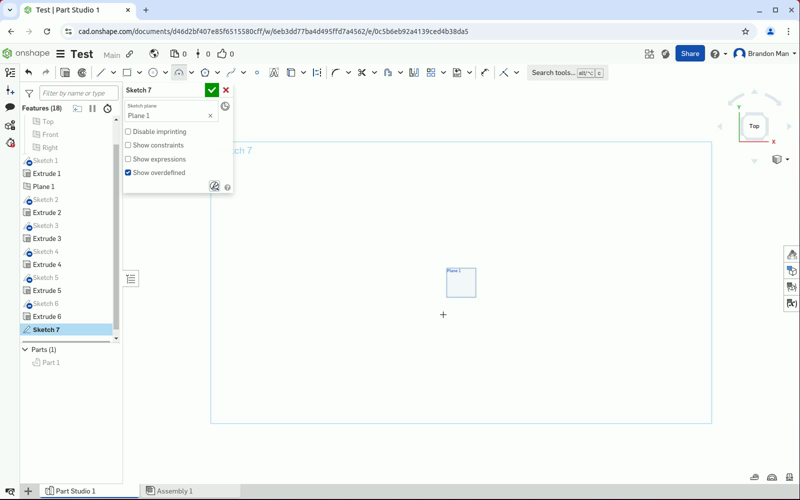
key_up(shift)
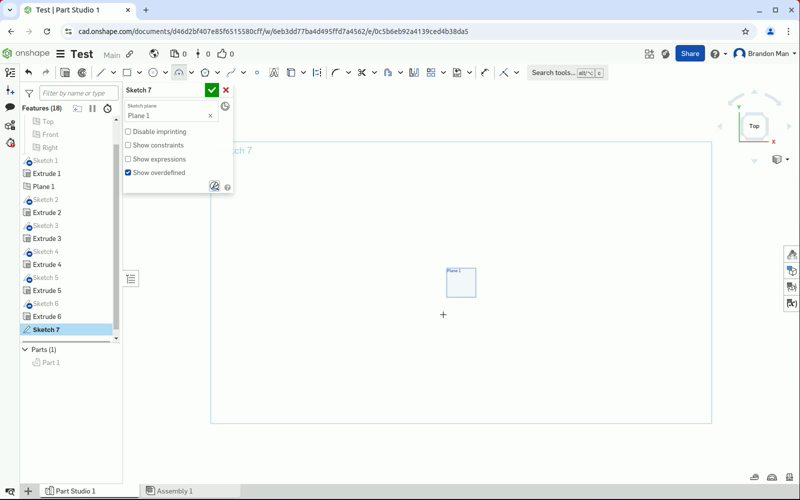
key_down(shift)
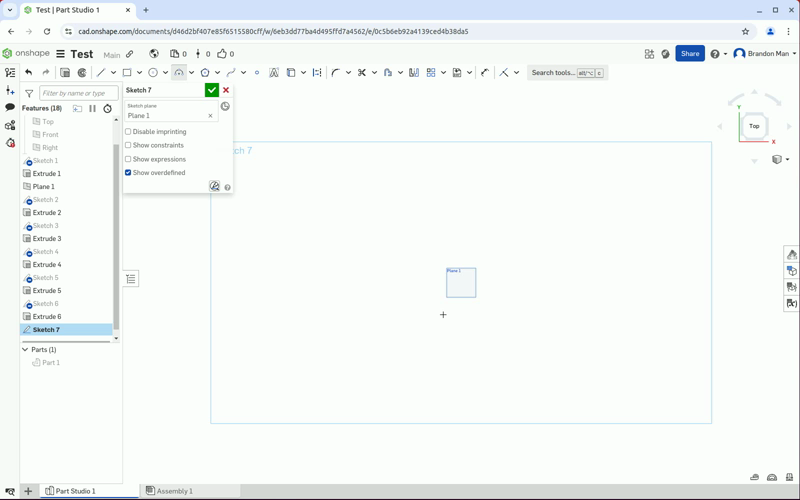
mouse_move(479, 314)
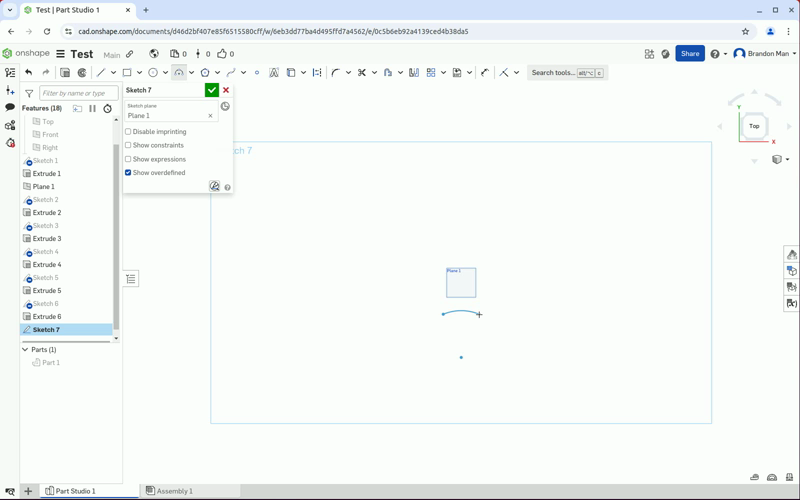
click(479, 314)
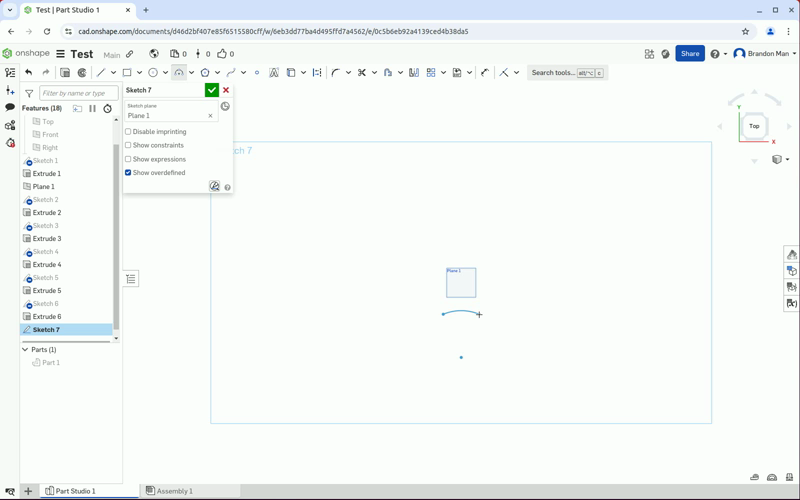
mouse_move(461, 319)
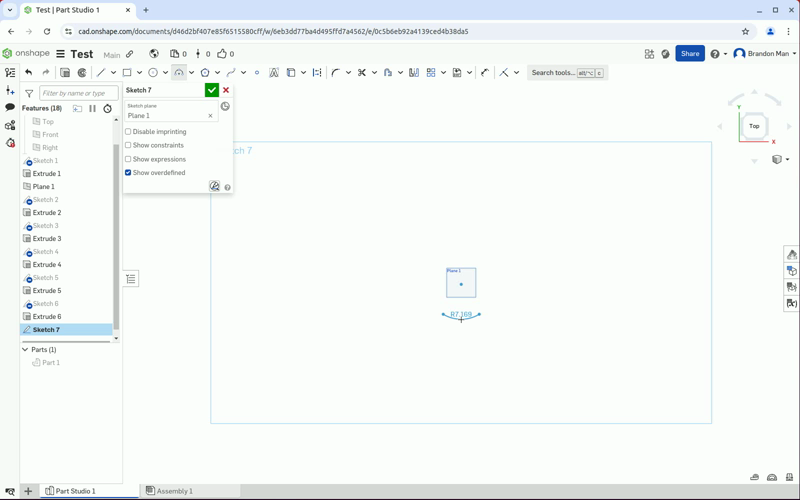
click(461, 319)
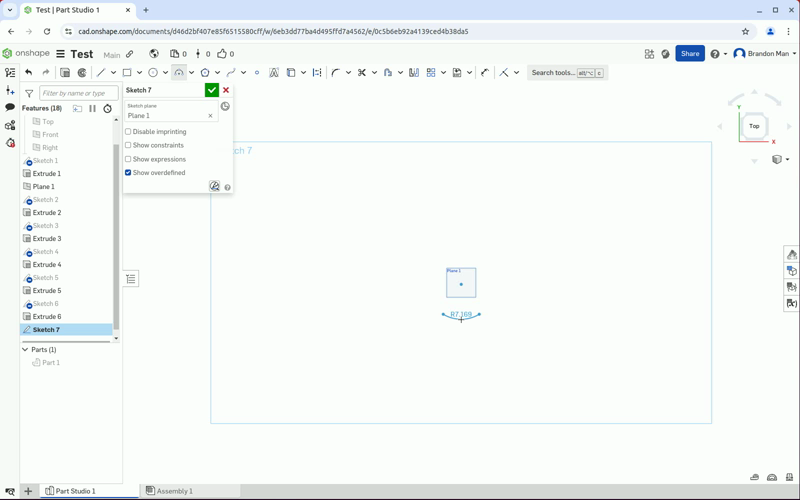
key_up(shift)
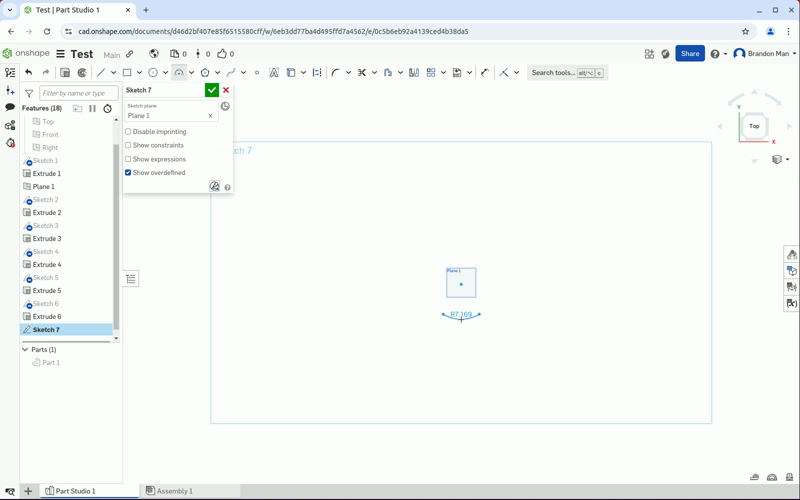
key(esc)
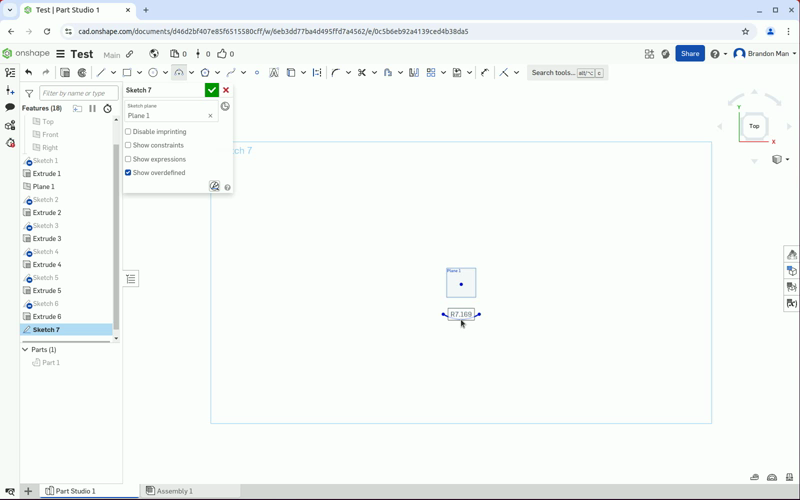
key(l)
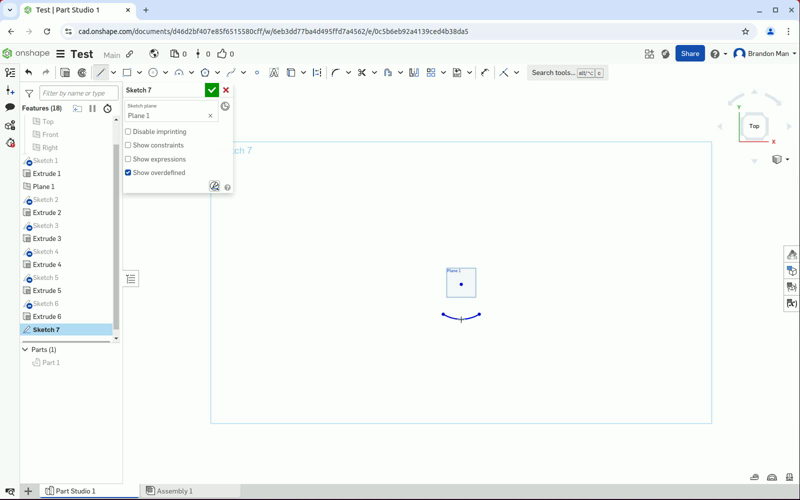
mouse_move(479, 314)
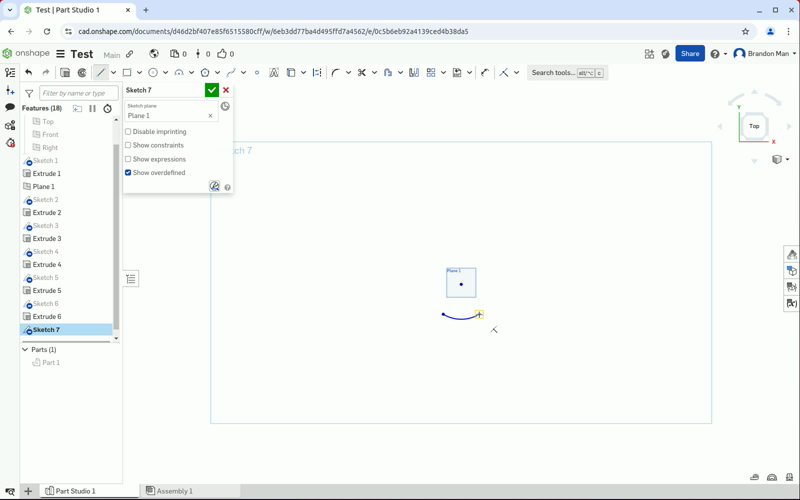
click(479, 314)
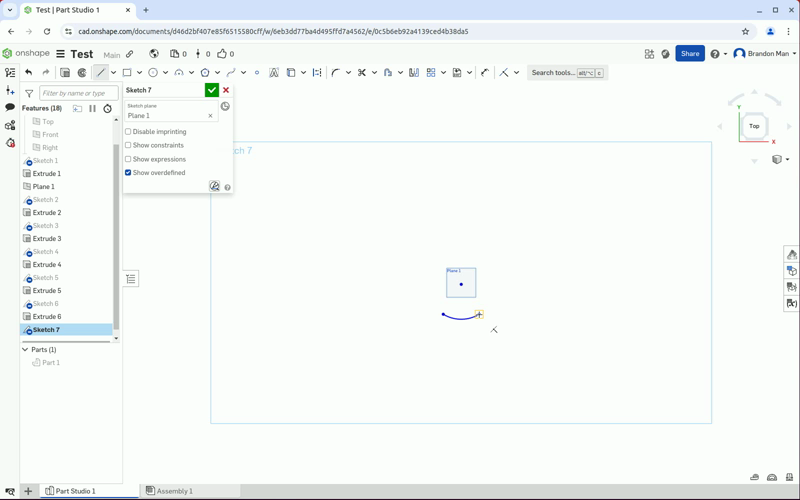
key_down(shift)
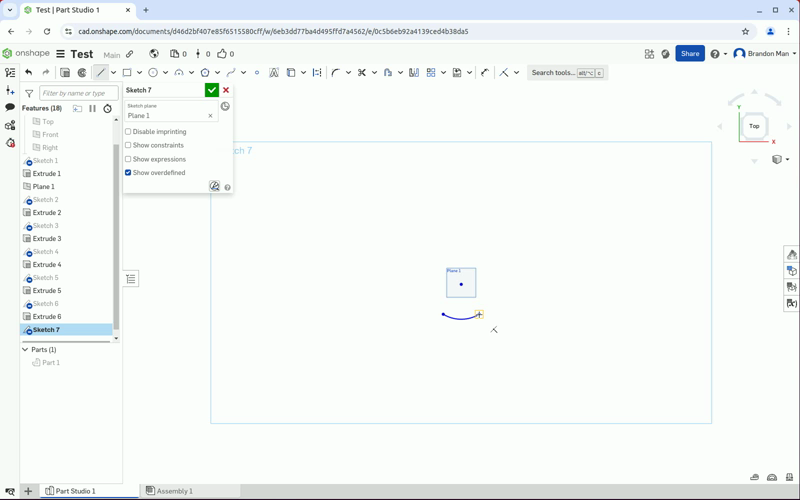
mouse_move(509, 314)
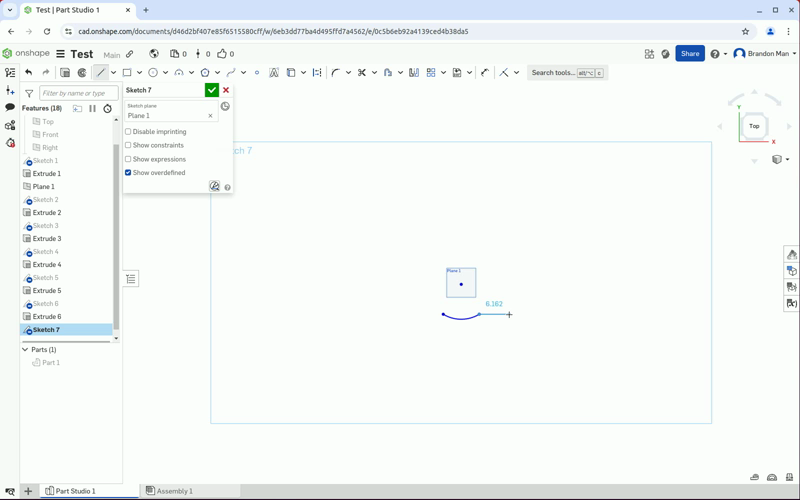
mouse_move(470, 299)
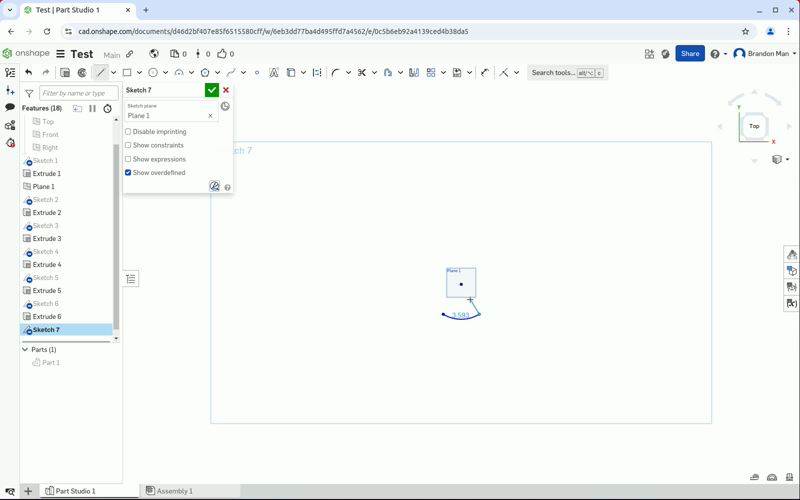
click(470, 299)
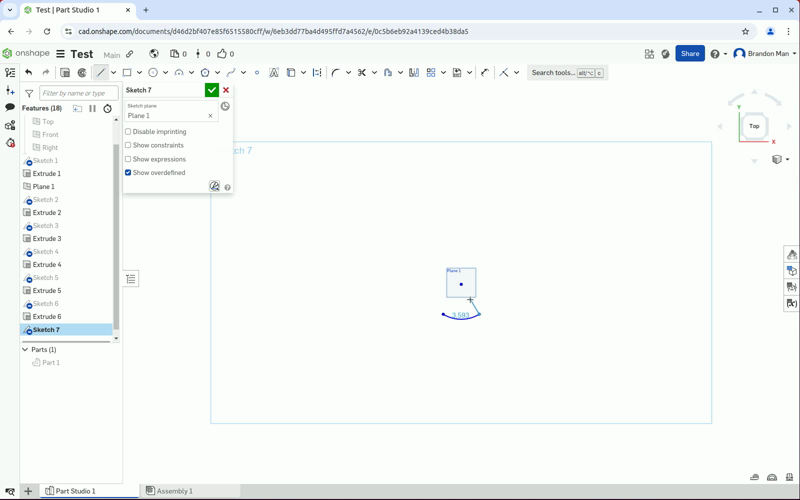
key_up(shift)
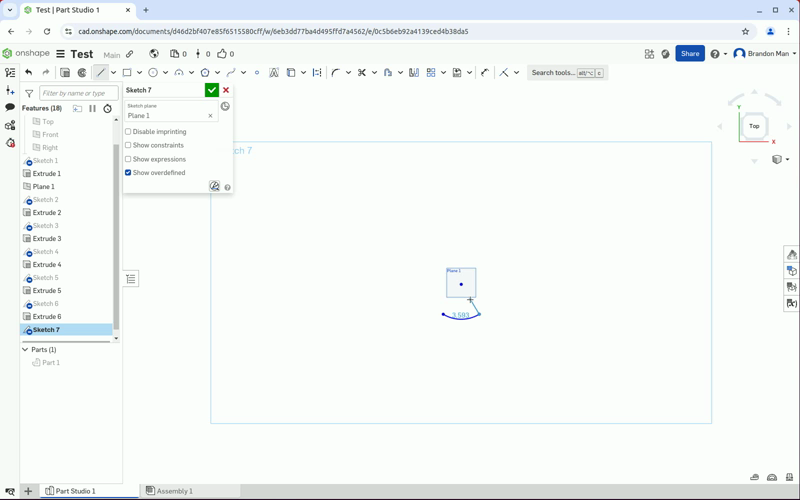
key_down(shift)
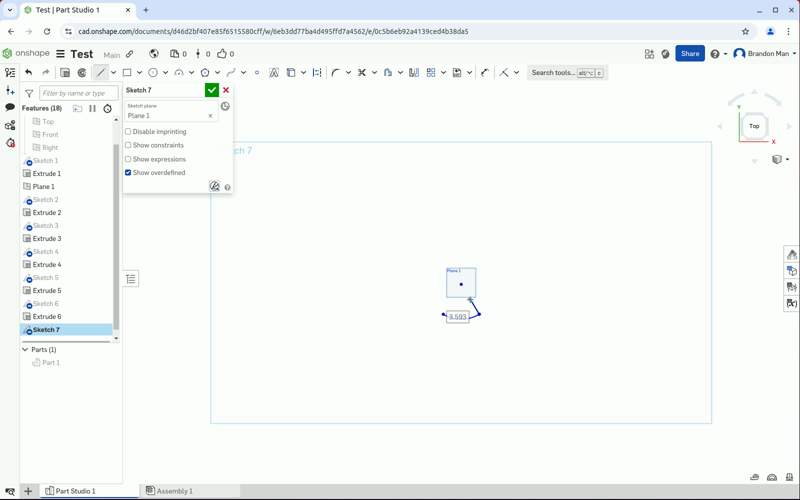
mouse_move(500, 299)
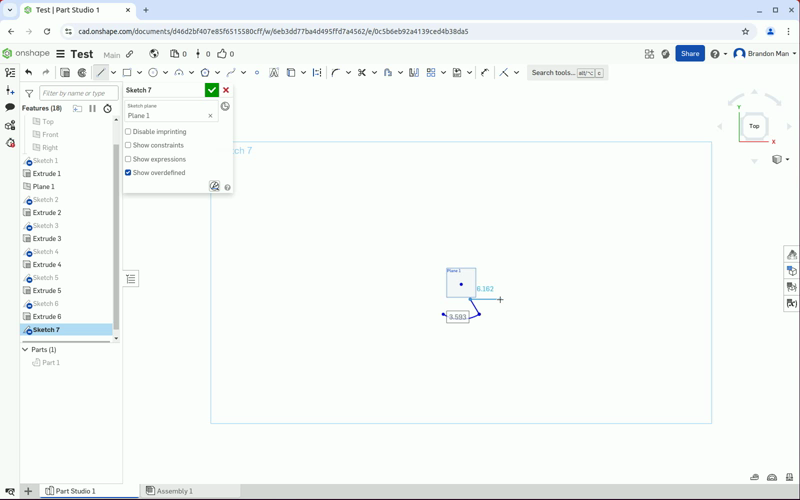
mouse_move(452, 299)
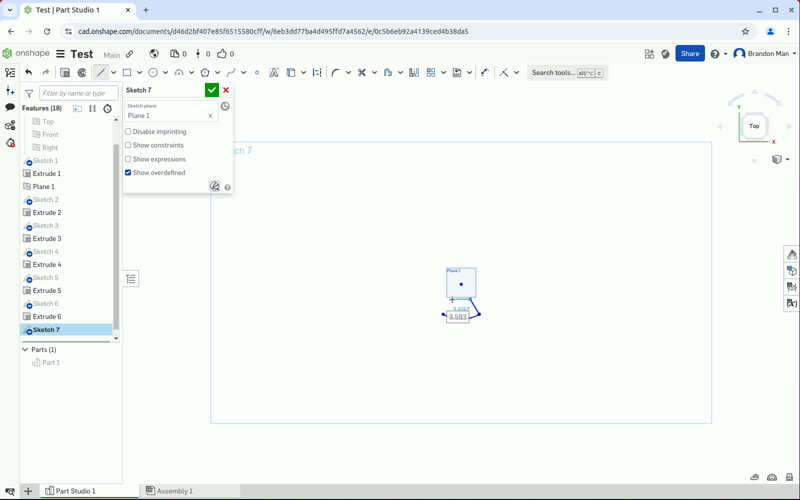
click(452, 299)
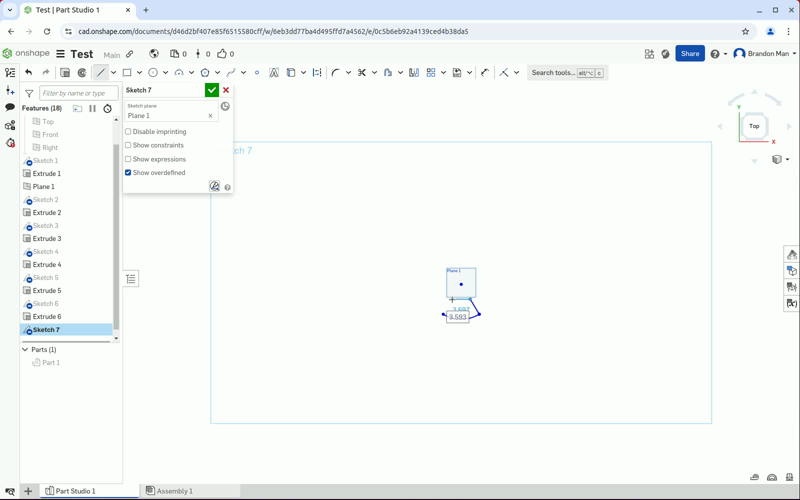
key_up(shift)
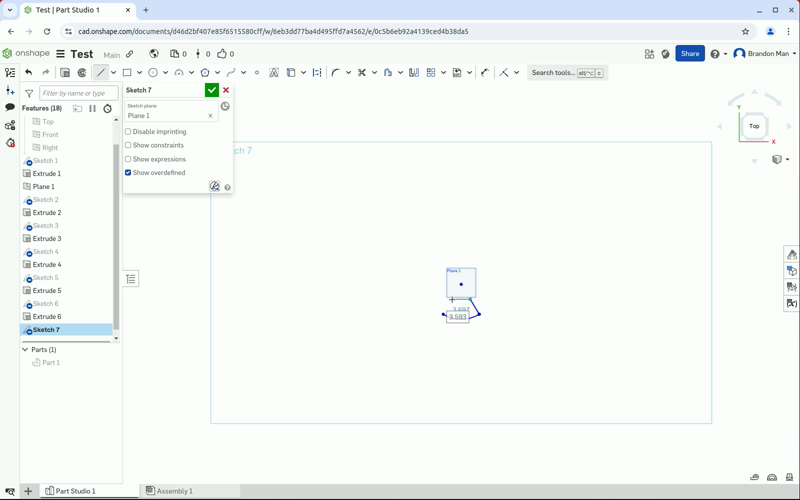
mouse_move(482, 299)
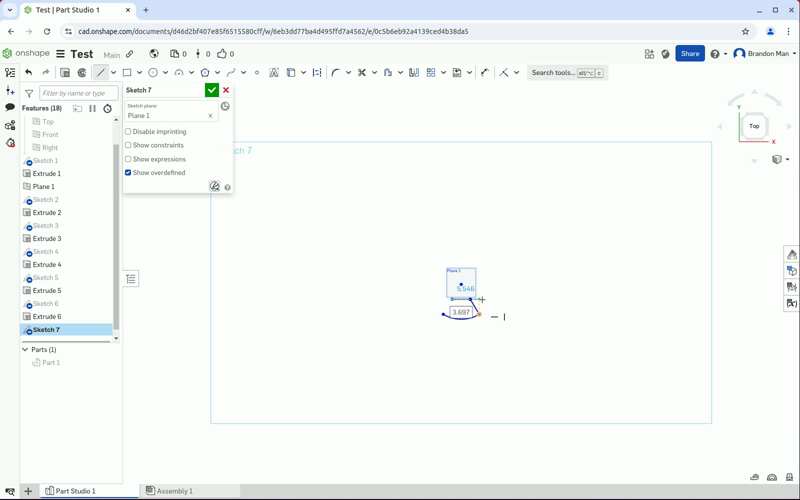
key_down(shift)
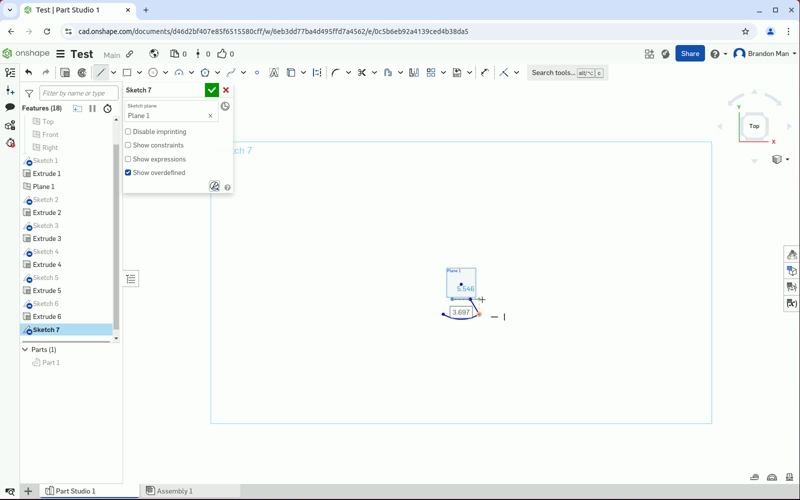
mouse_move(443, 314)
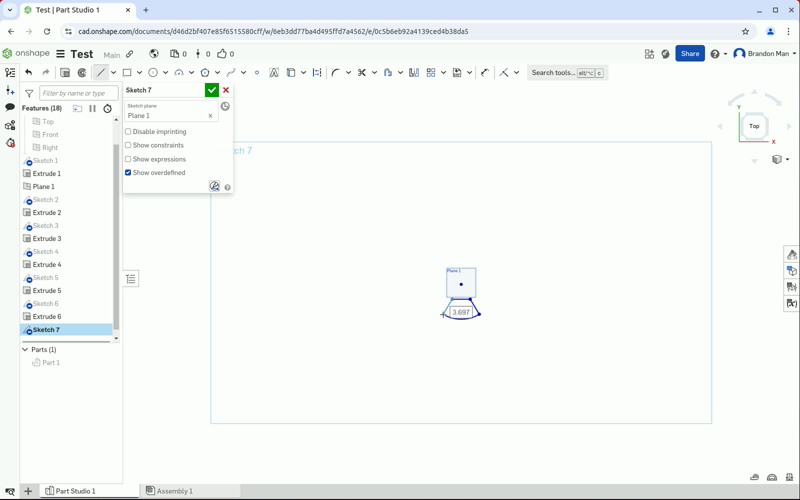
key_up(shift)
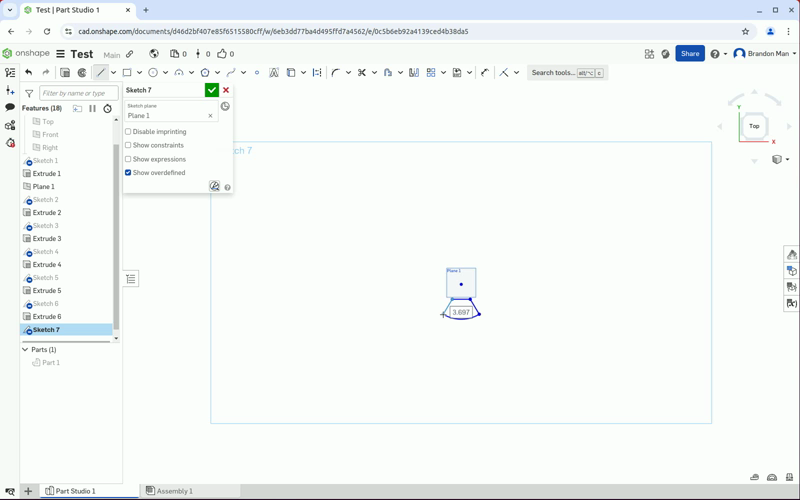
click(443, 314)
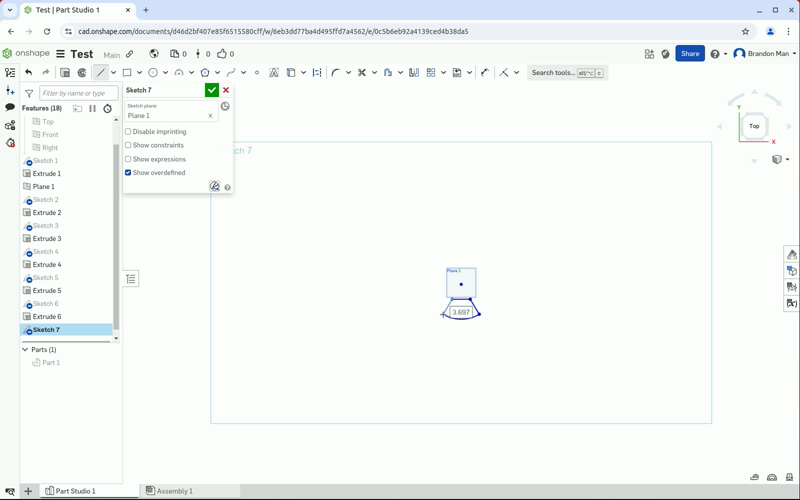
key(esc)
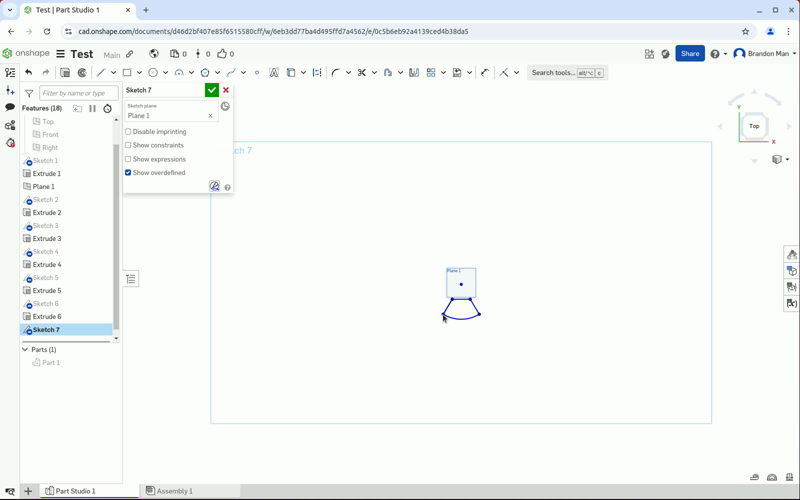
mouse_move(450, 307)
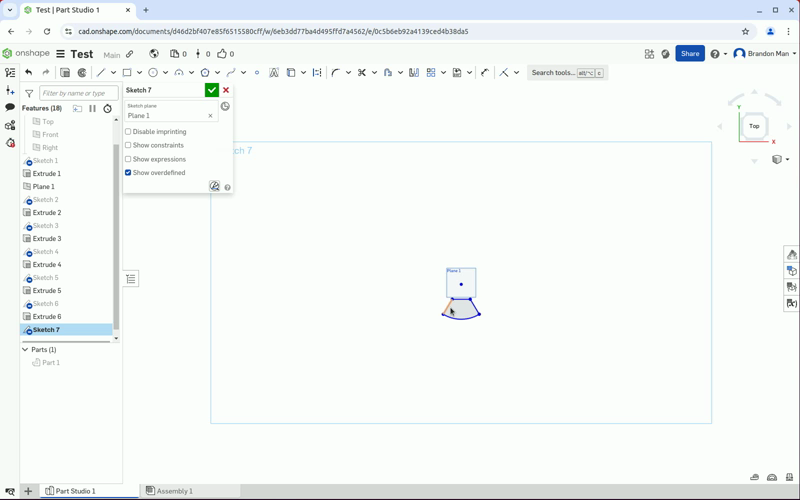
scroll(6)
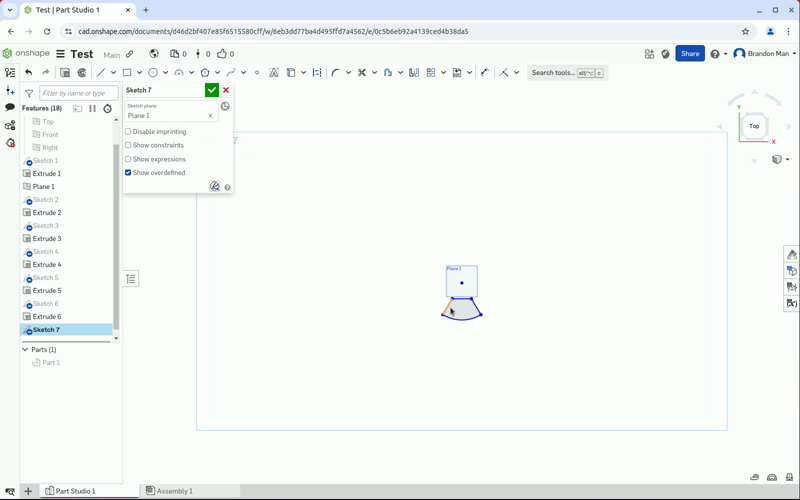
scroll(6)
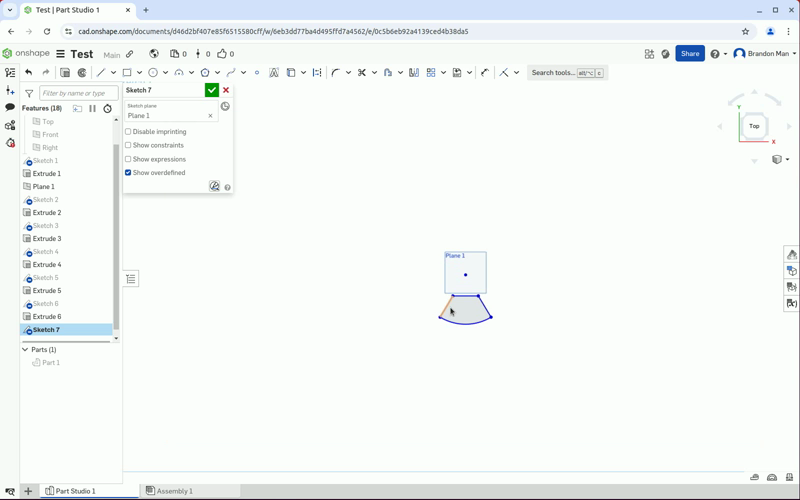
scroll(6)
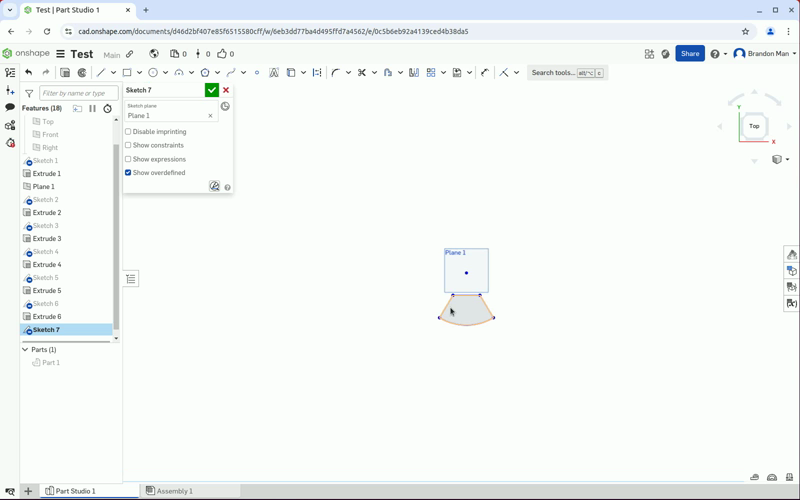
scroll(6)
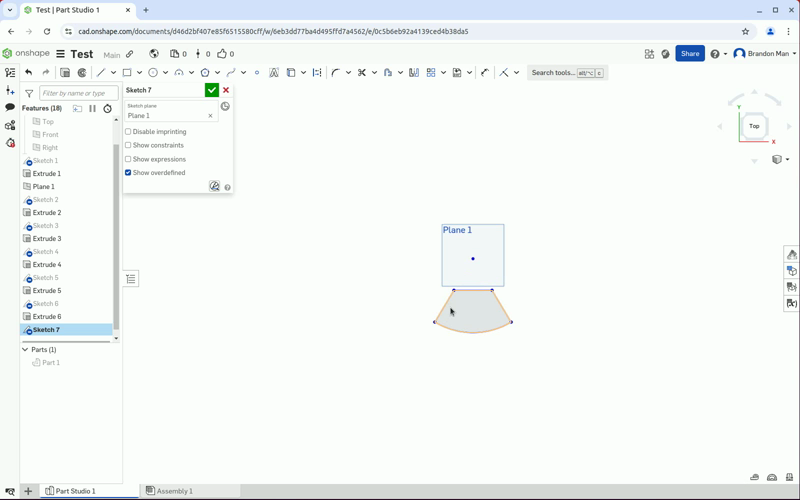
scroll(6)
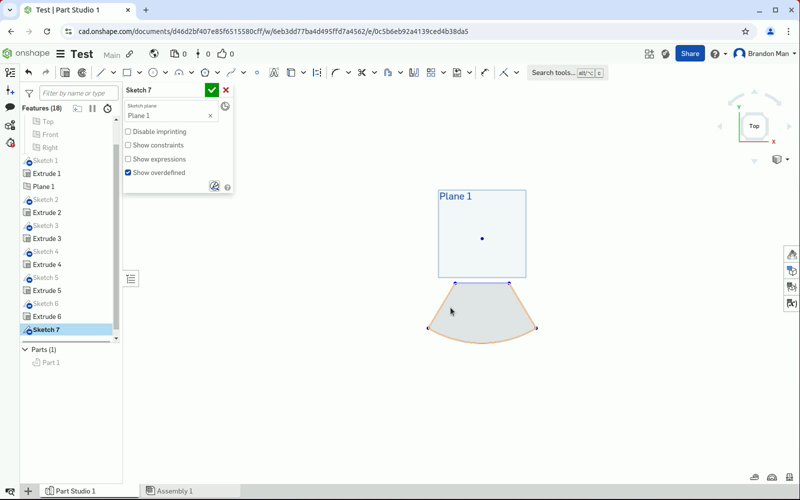
scroll(6)
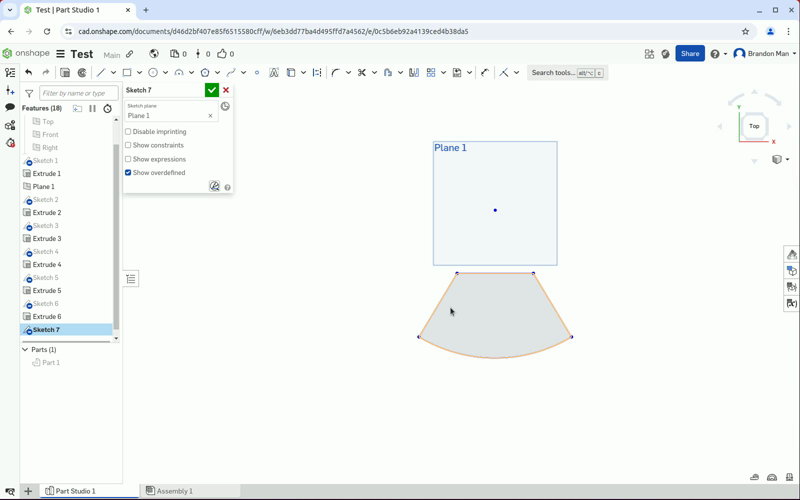
scroll(6)
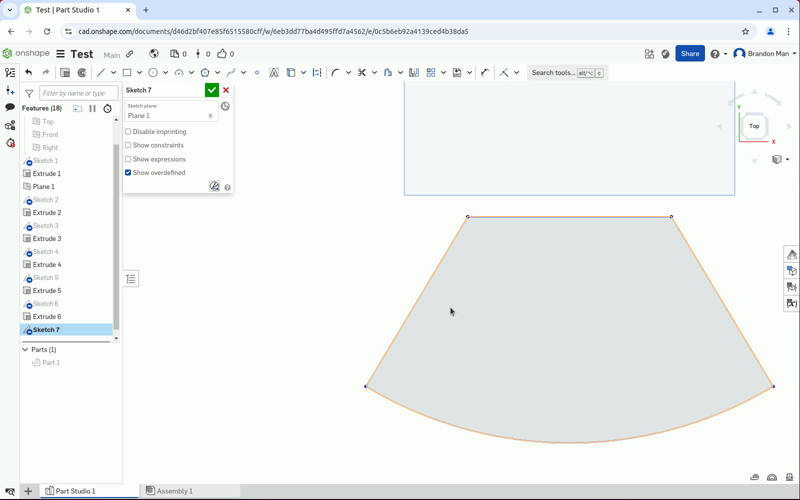
click(450, 307)
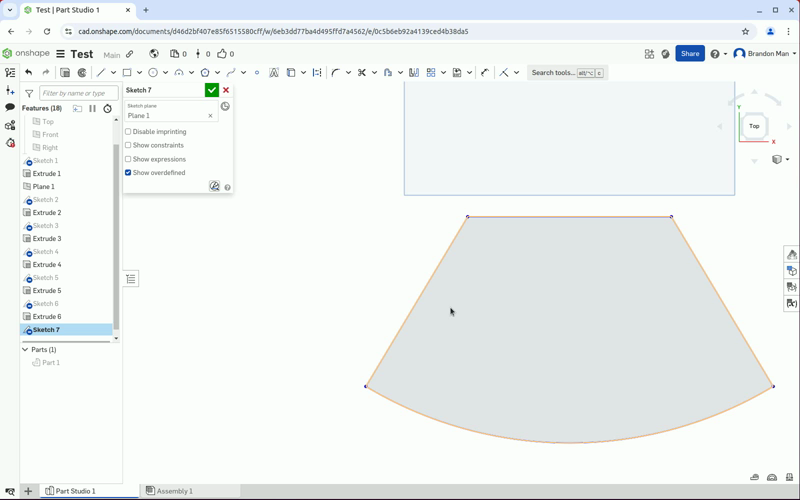
scroll(-6)
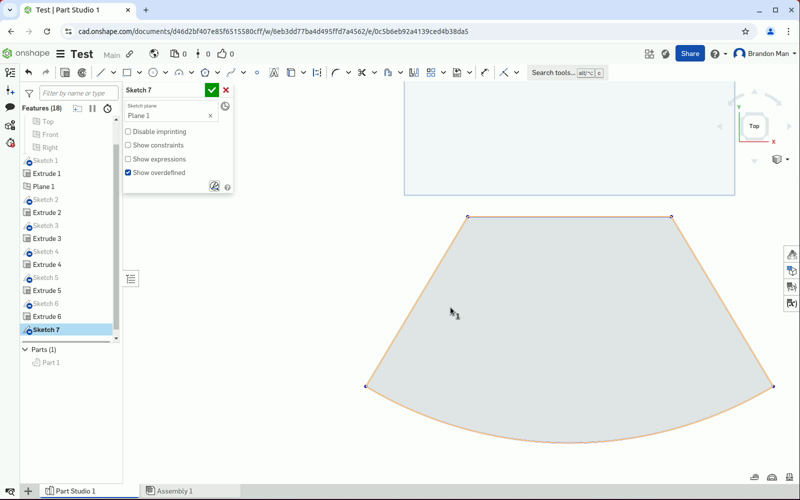
scroll(-6)
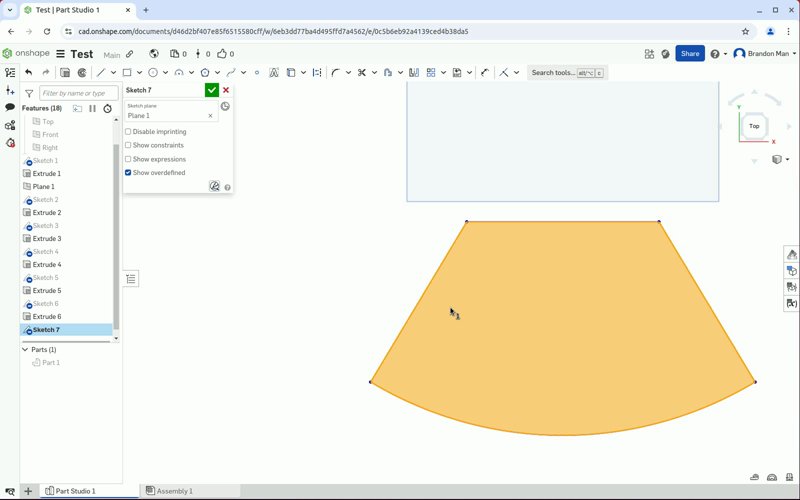
scroll(-6)
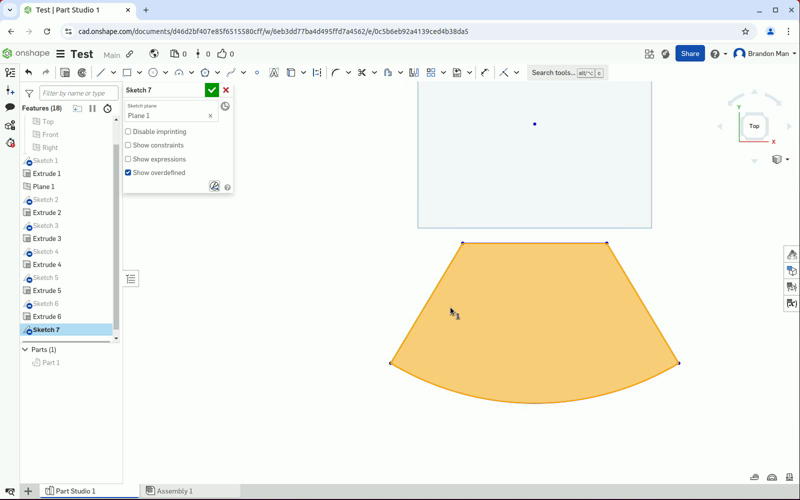
scroll(-6)
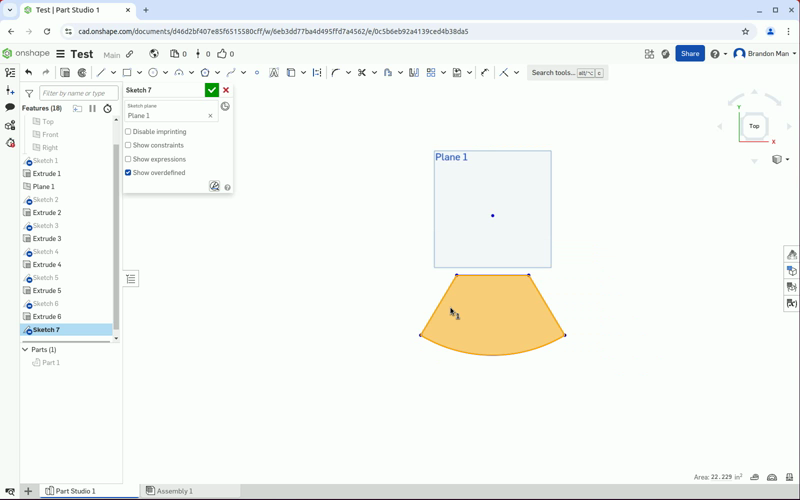
scroll(-6)
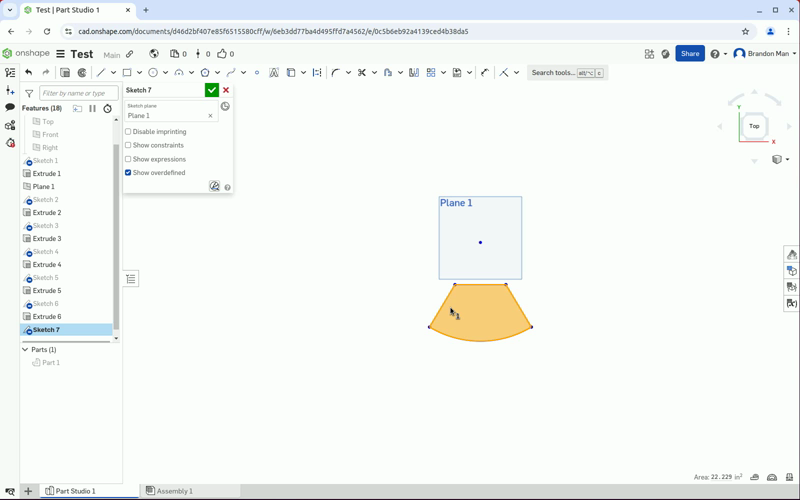
scroll(-6)
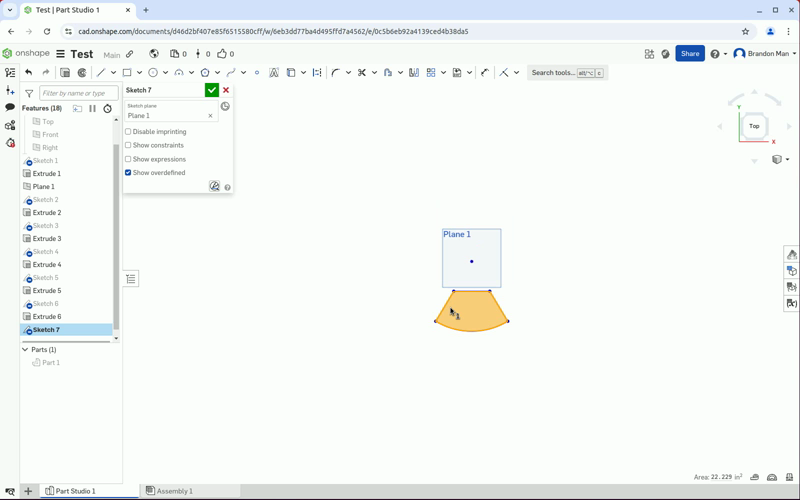
scroll(-6)
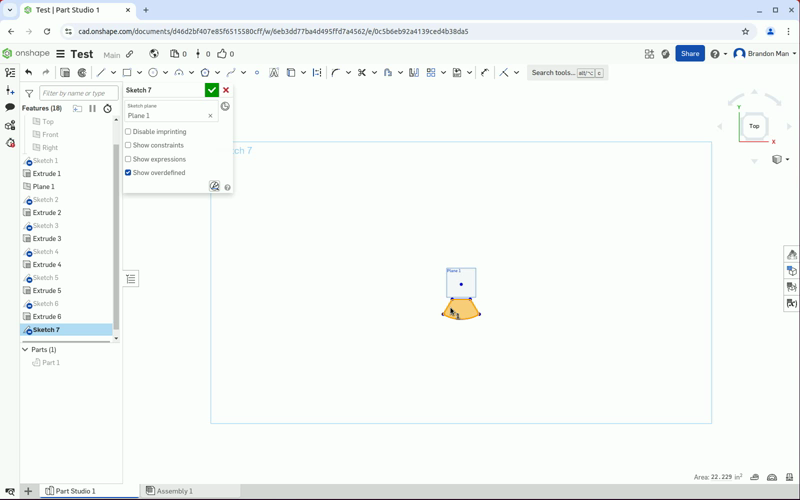
mouse_move(73, 352)
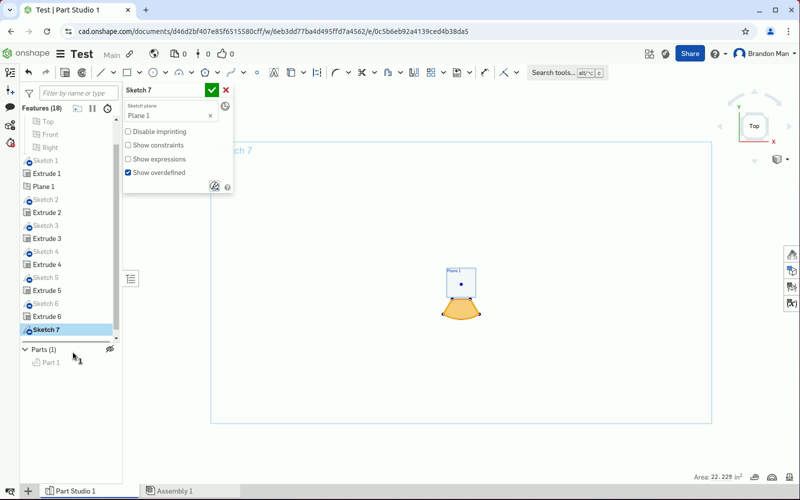
key(shift+y)
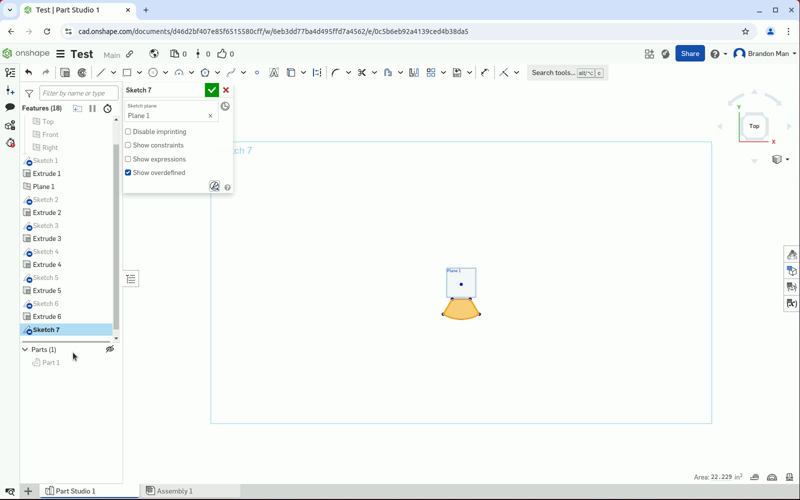
key(shift+e)
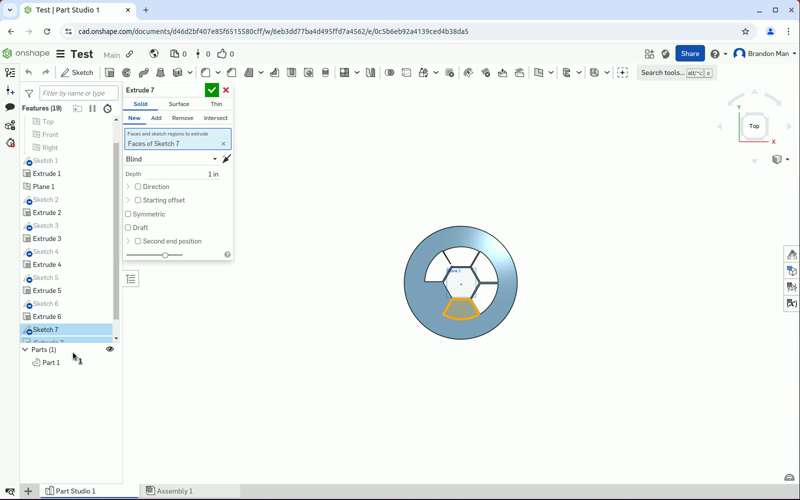
mouse_move(143, 106)
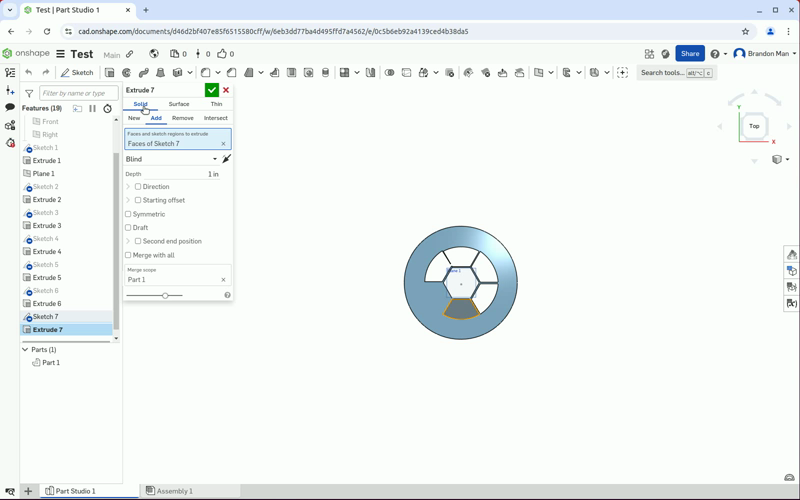
click(143, 106)
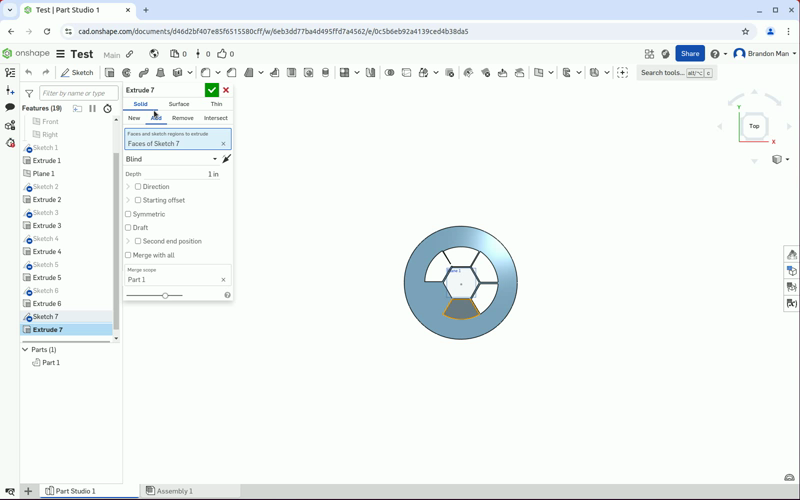
mouse_move(186, 120)
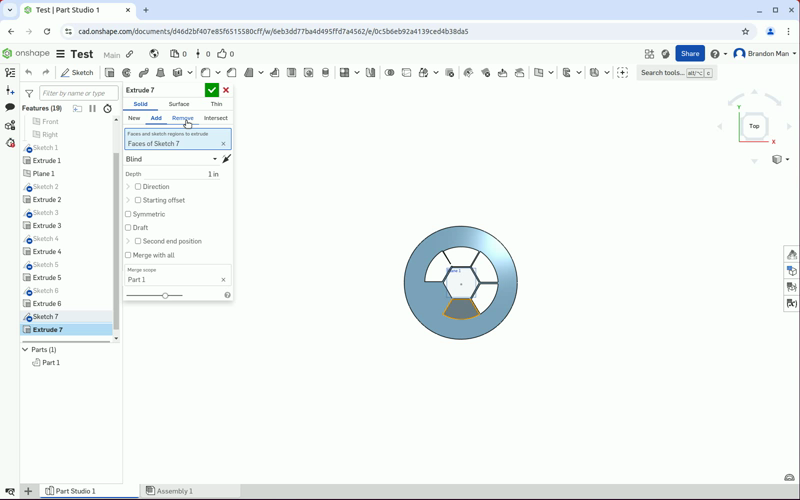
click(186, 120)
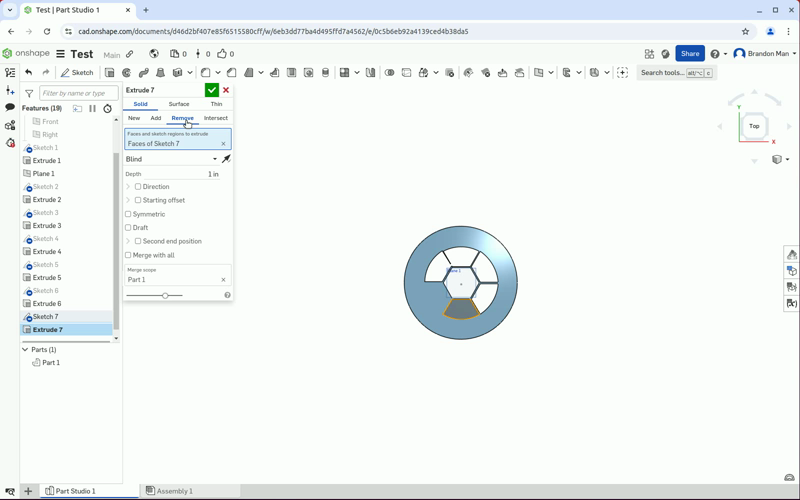
key(tab, 4)
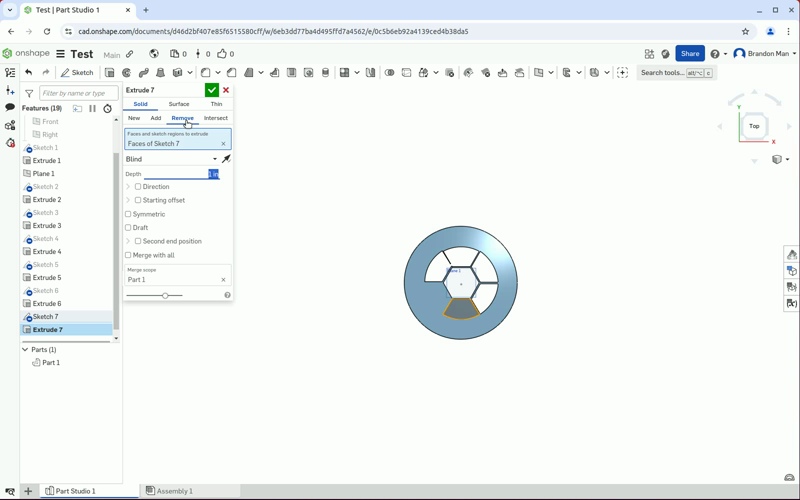
text(23.108)
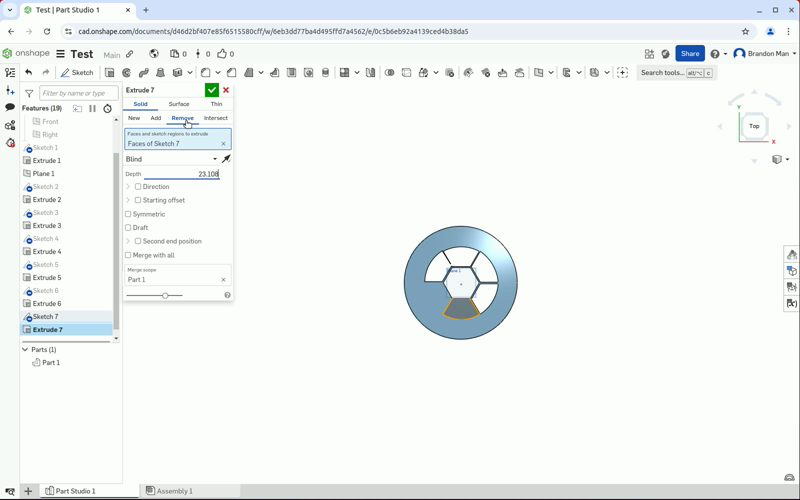
key(tab, 6)
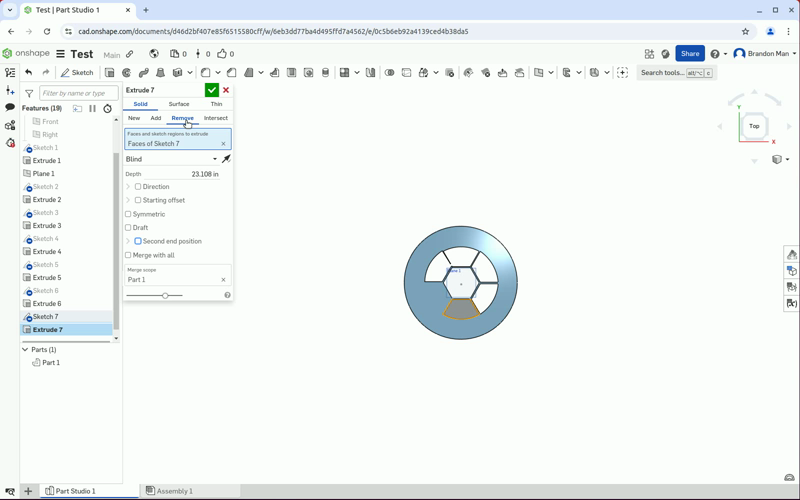
key(space)
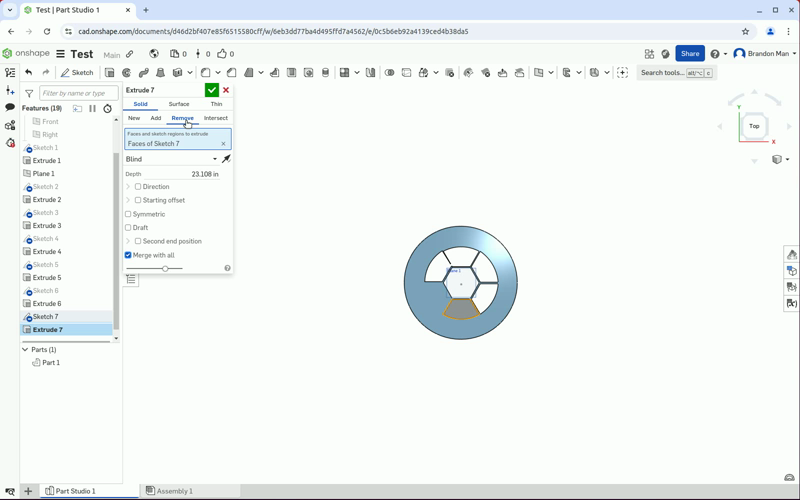
key(enter)
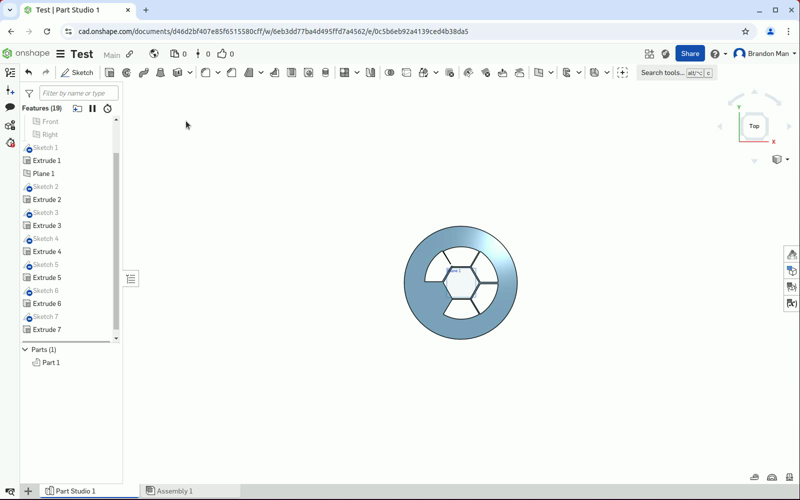
key(shift+h)
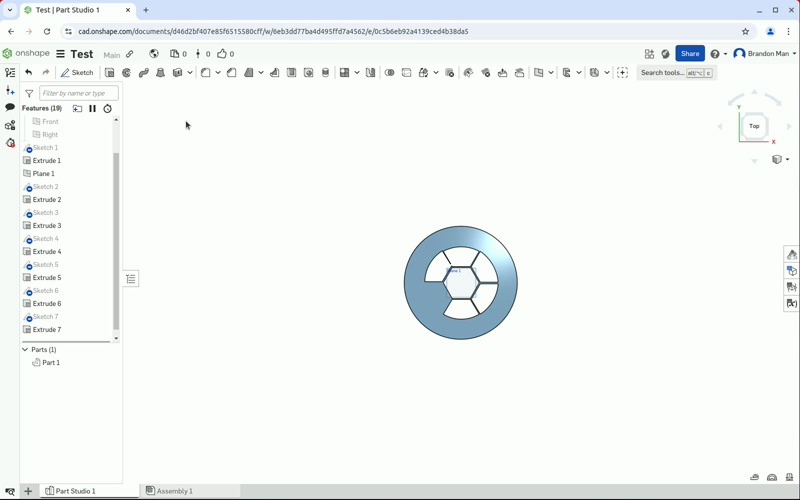
key(shift+h)
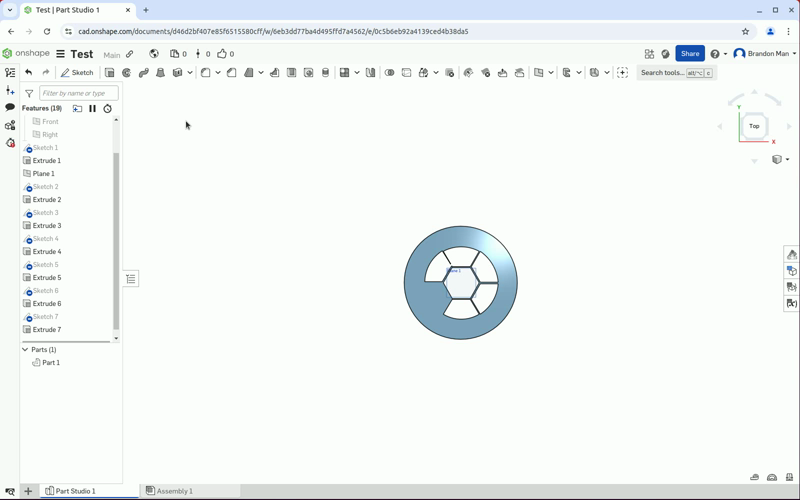
mouse_move(69, 150)
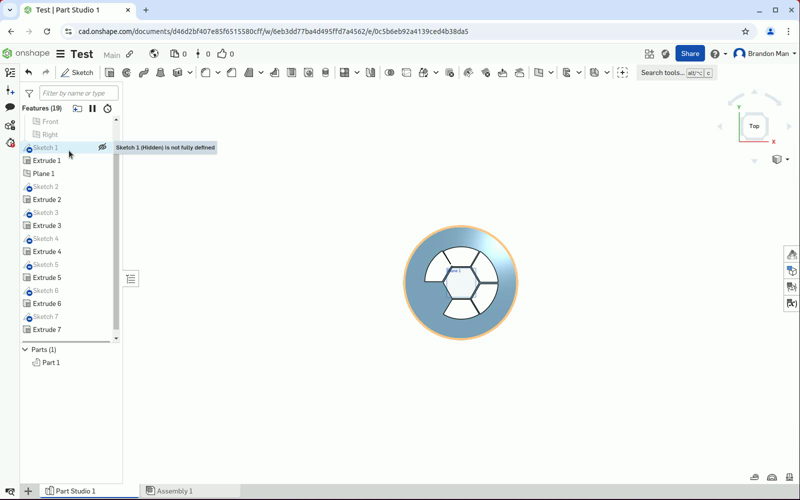
click(69, 150)
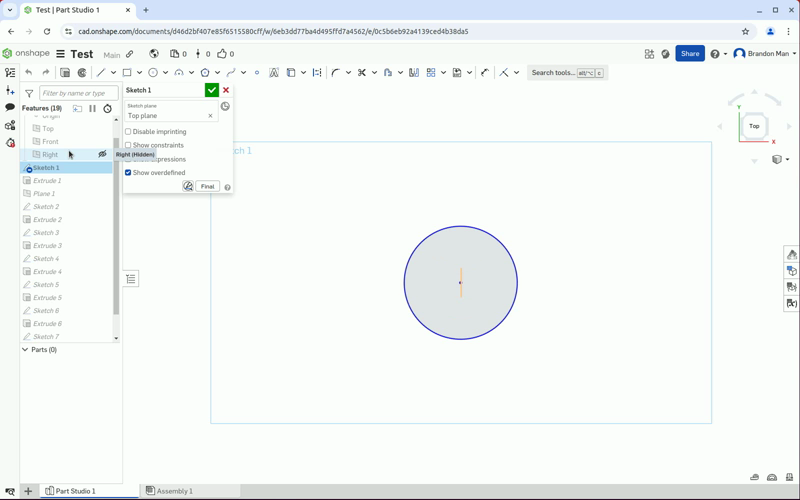
mouse_move(229, 92)
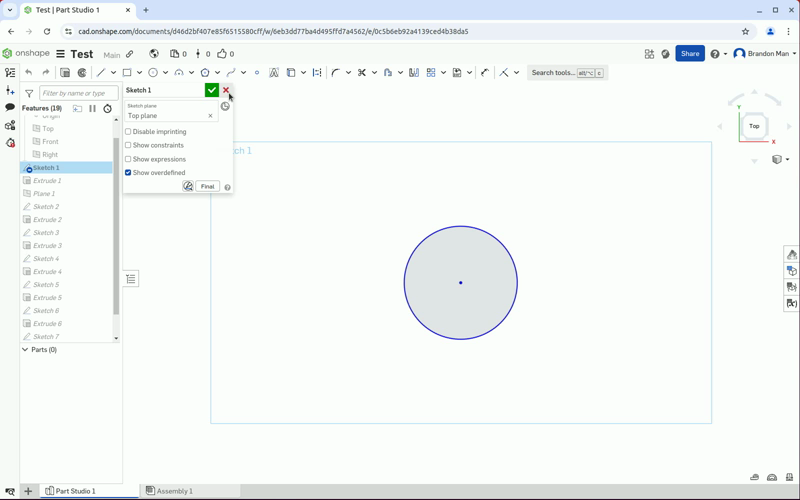
click(229, 92)
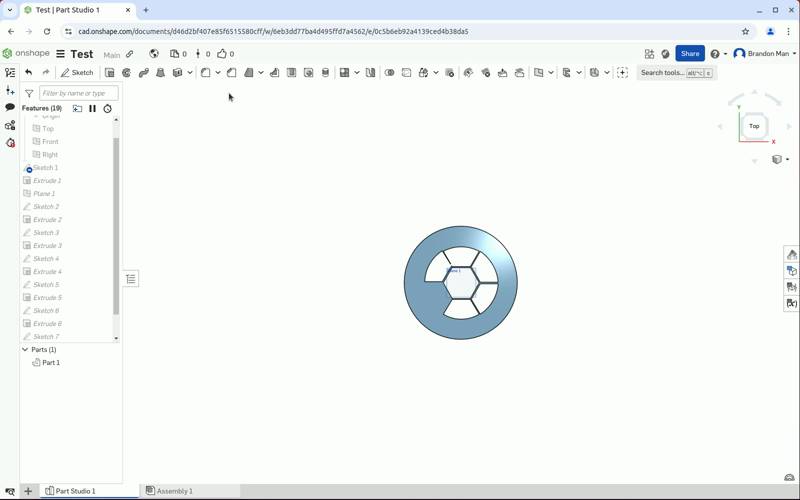
key(shift+s)
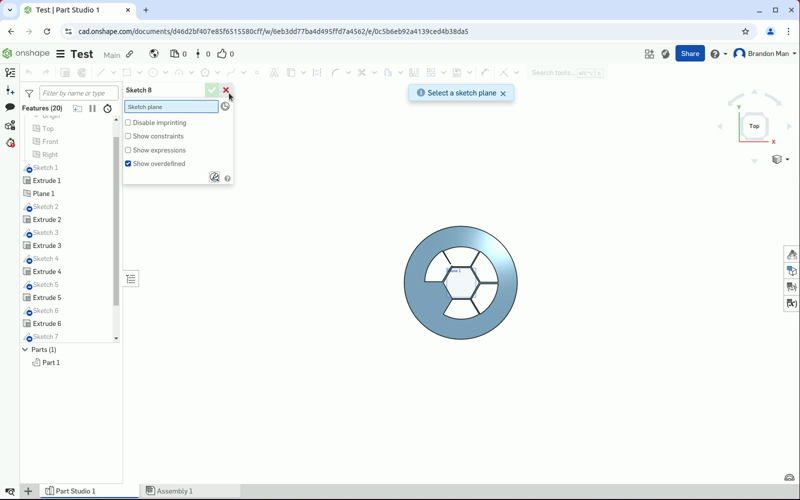
mouse_move(69, 163)
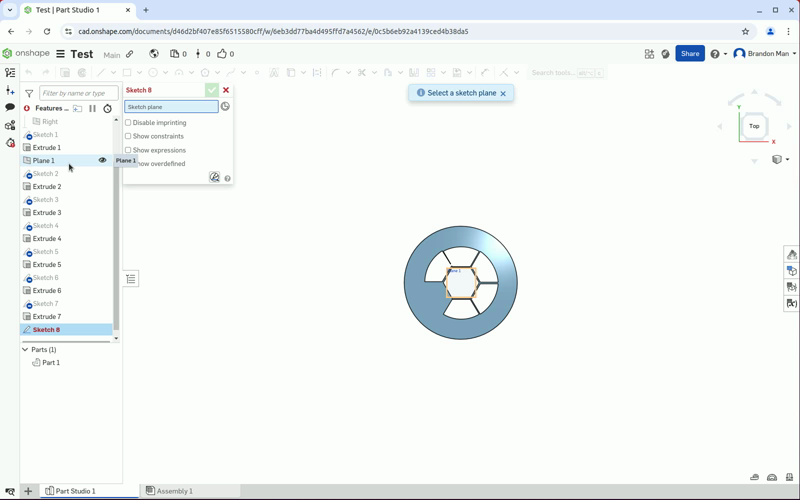
click(69, 163)
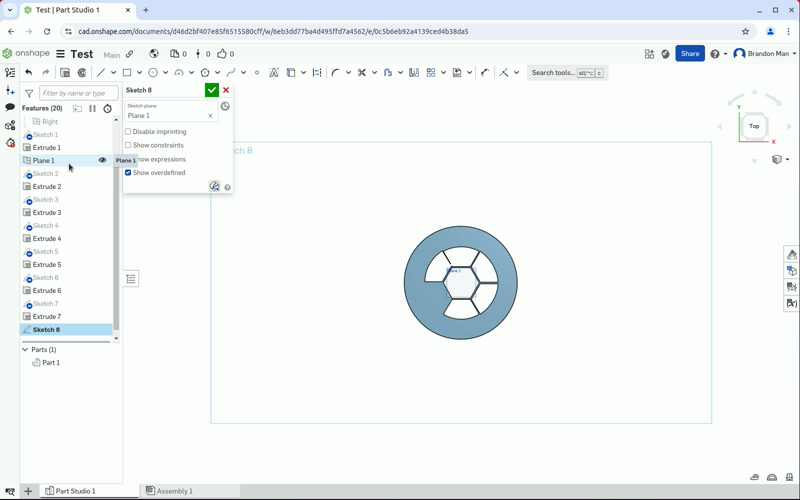
mouse_move(73, 352)
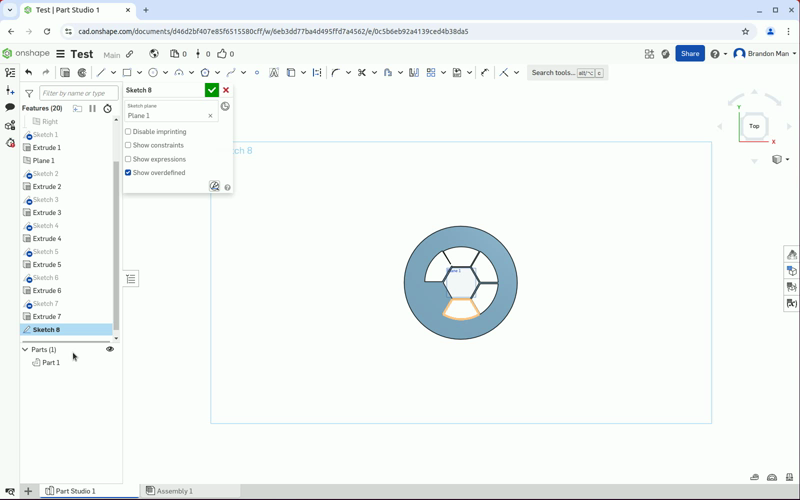
key(y)
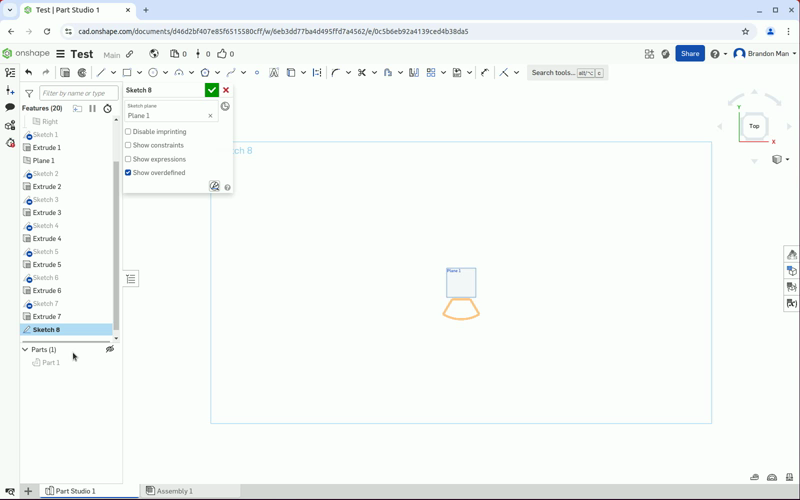
key(a)
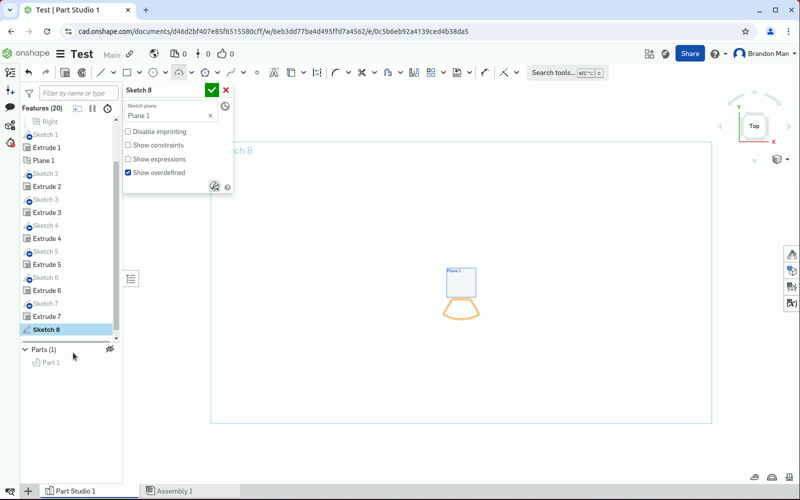
key_down(shift)
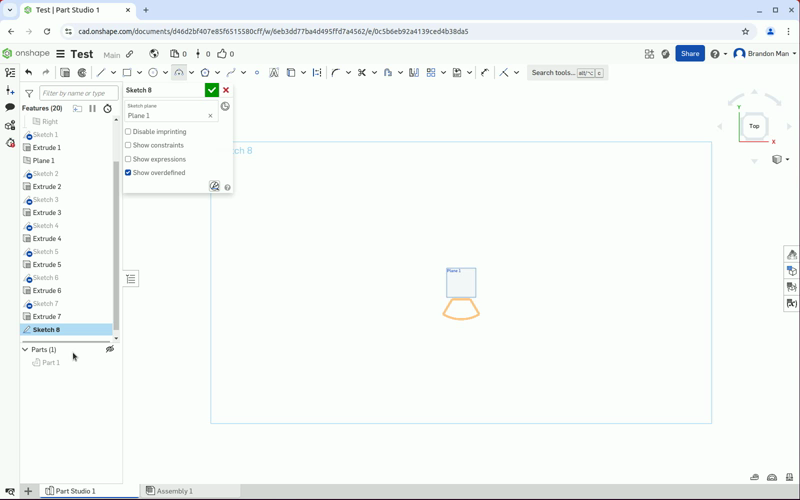
mouse_move(424, 284)
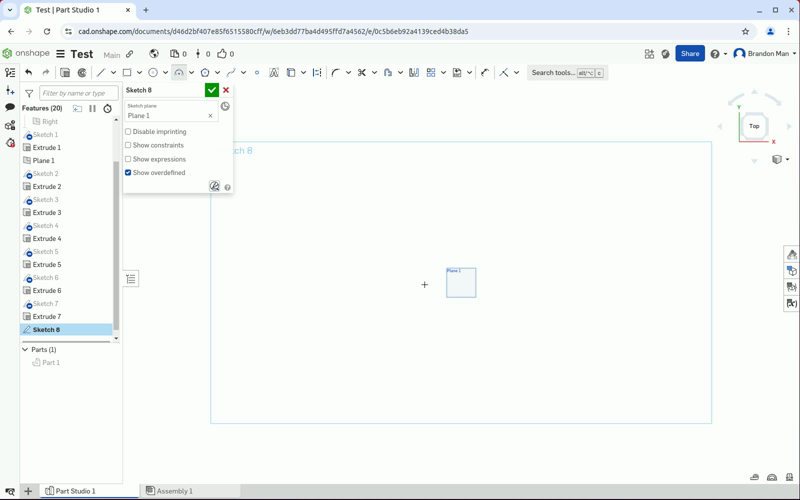
click(424, 284)
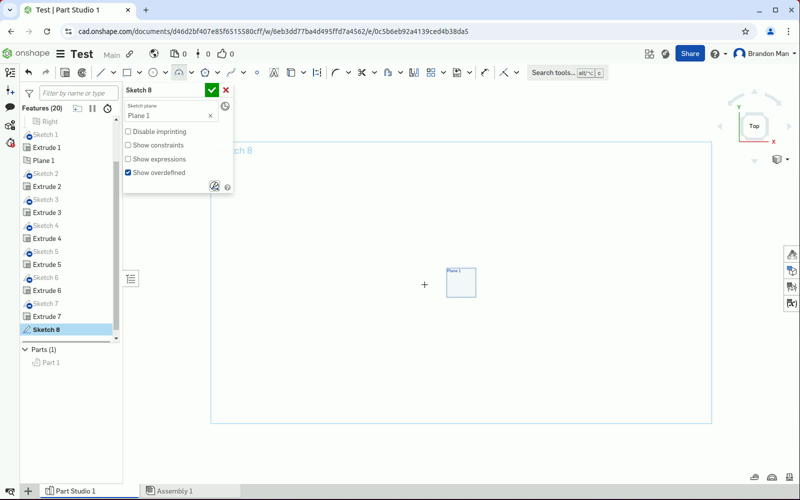
key_up(shift)
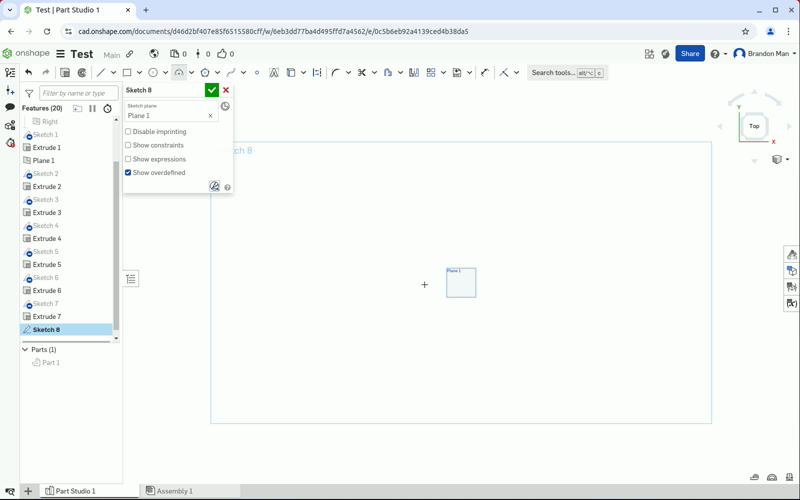
key_down(shift)
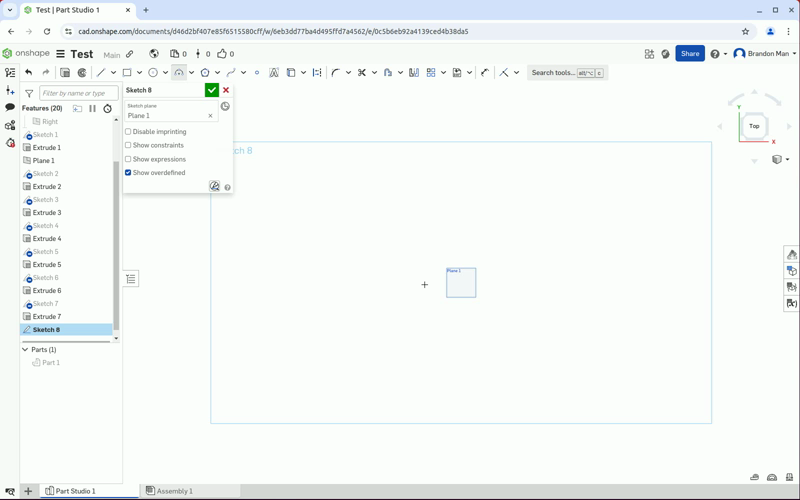
mouse_move(442, 315)
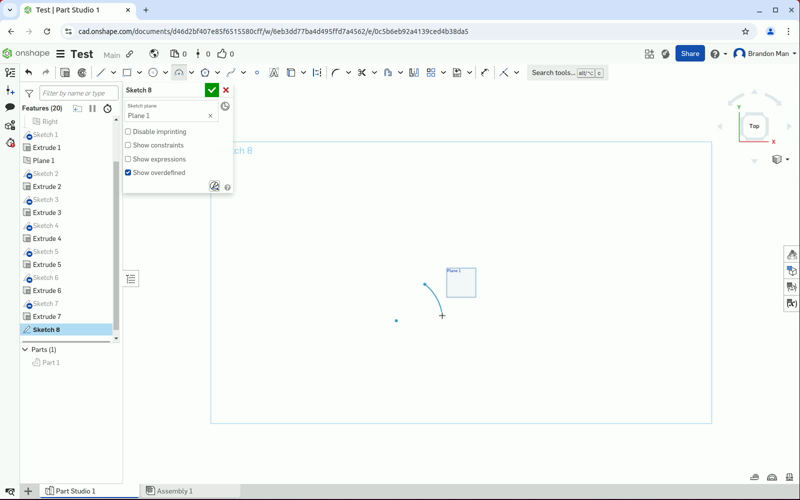
click(442, 315)
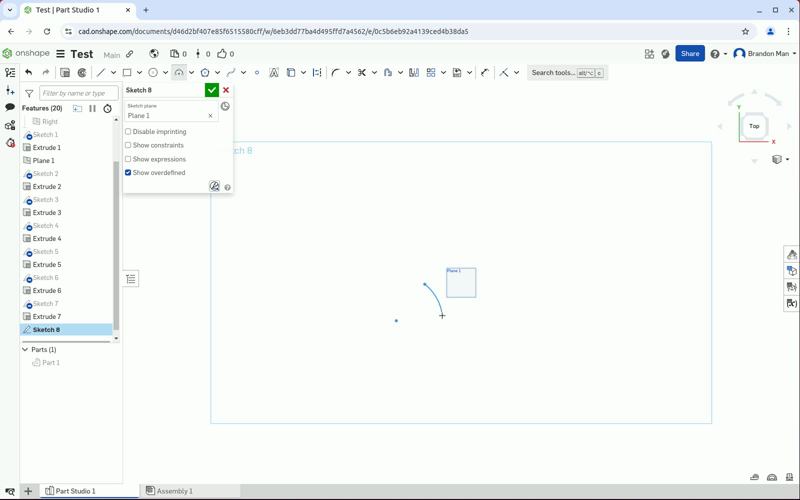
mouse_move(429, 302)
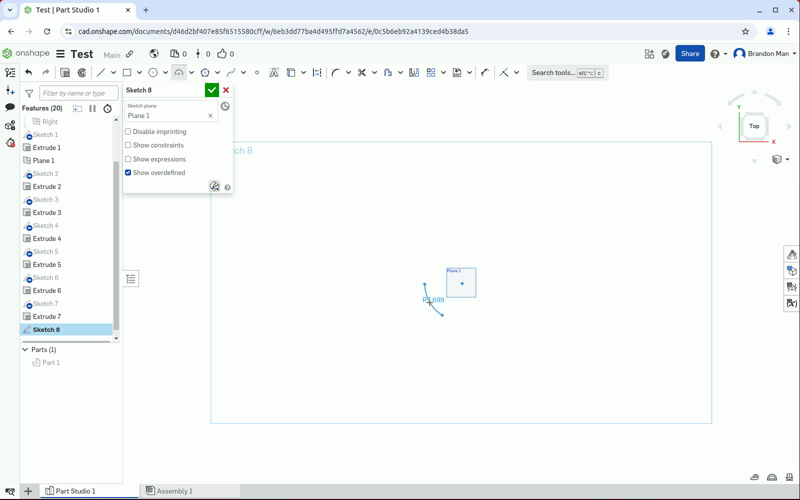
click(429, 302)
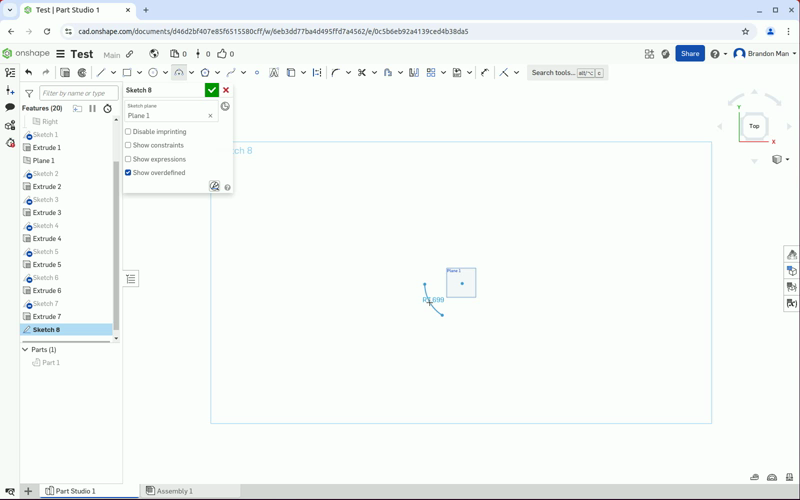
key_up(shift)
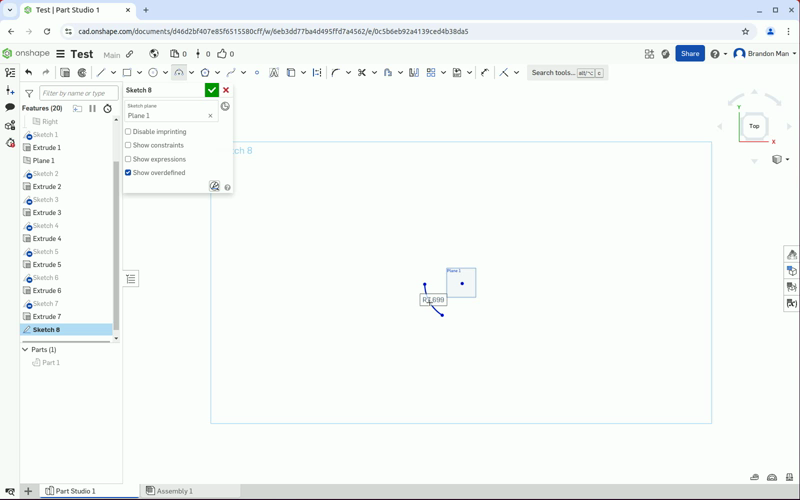
key(esc)
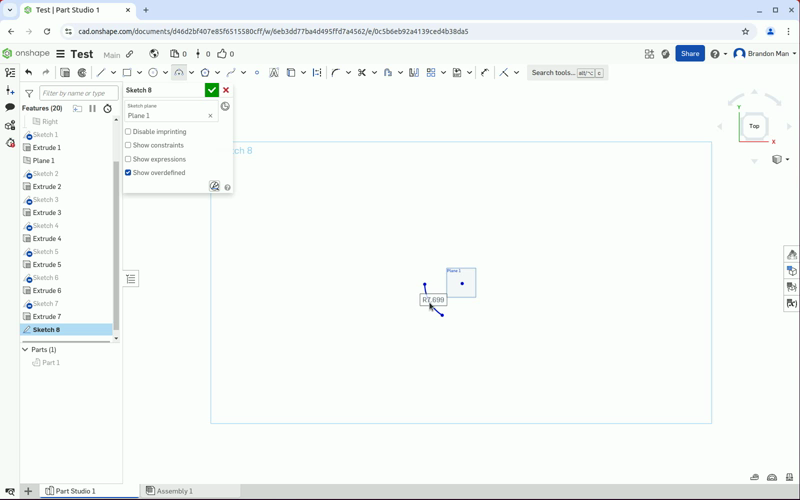
key(l)
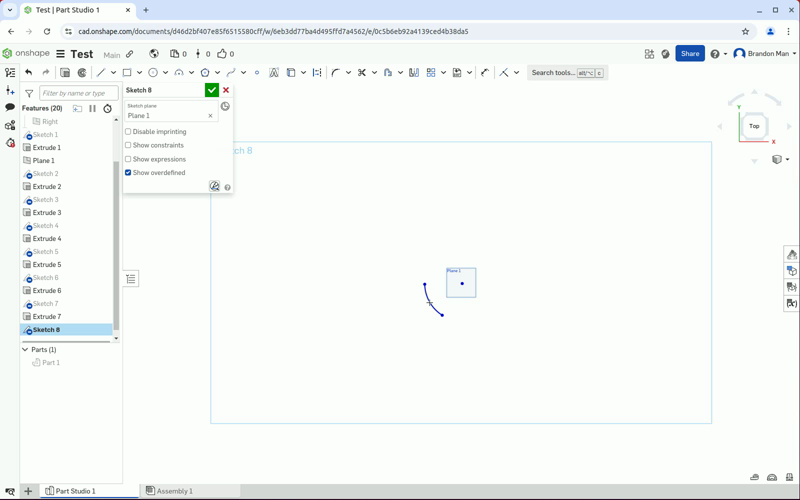
mouse_move(442, 315)
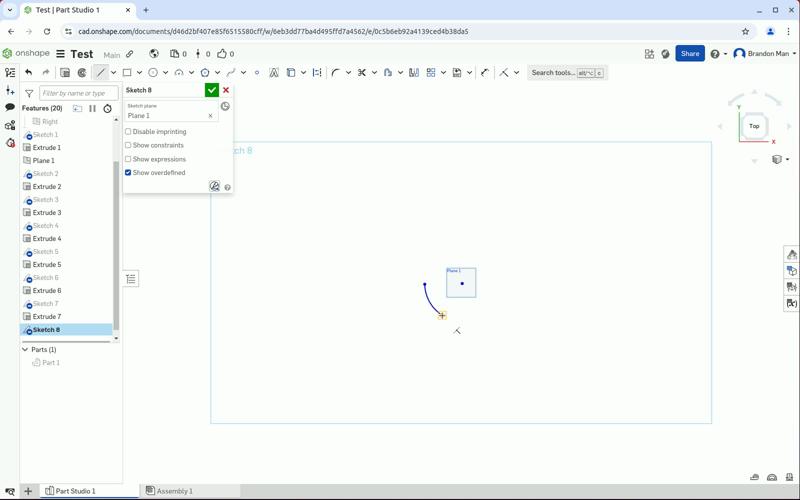
click(442, 315)
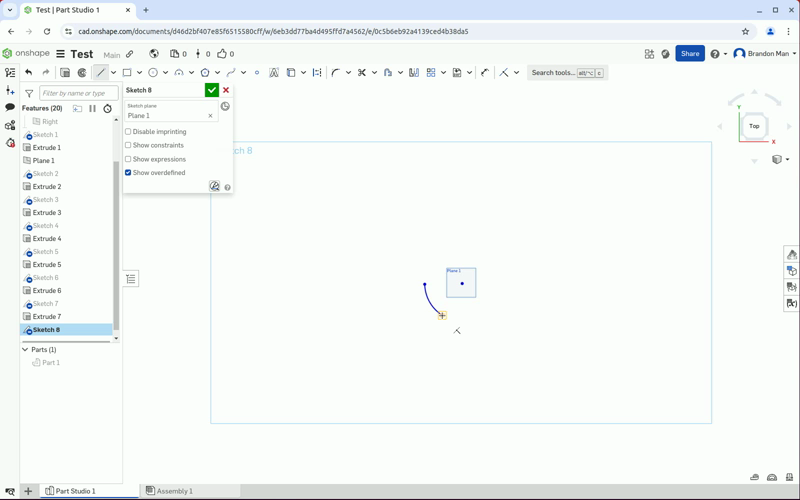
key_down(shift)
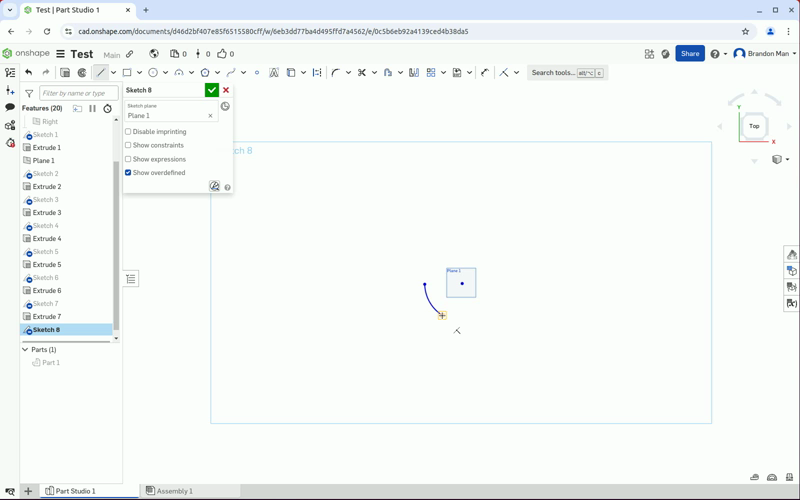
mouse_move(472, 315)
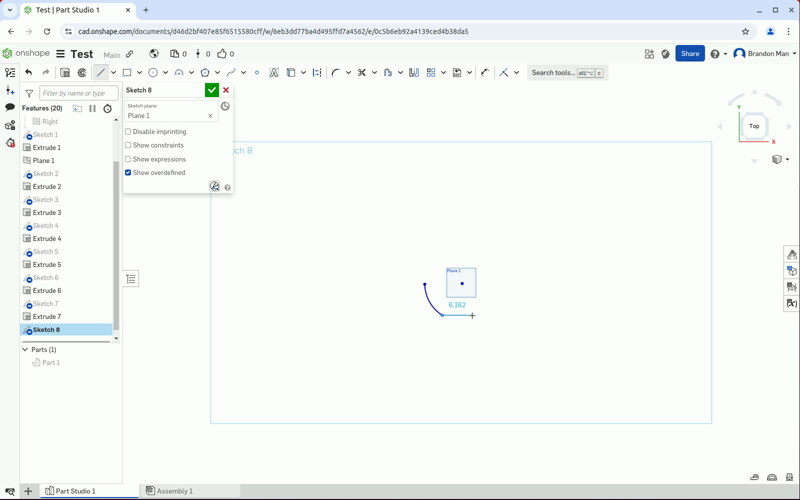
mouse_move(451, 300)
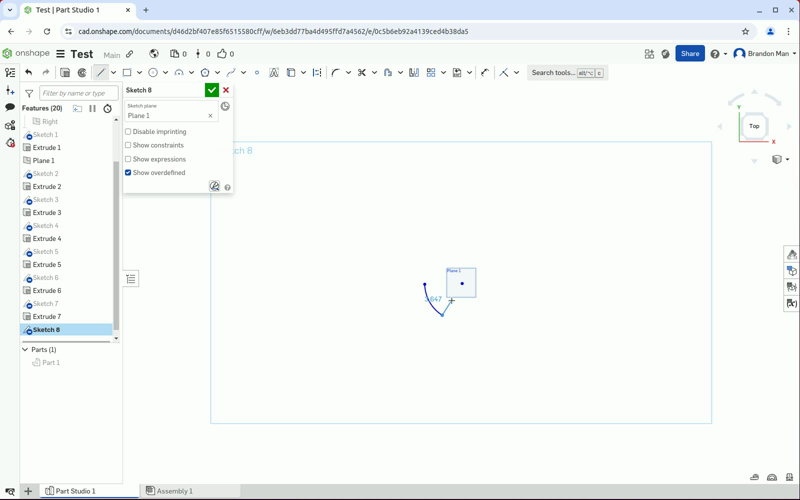
click(451, 300)
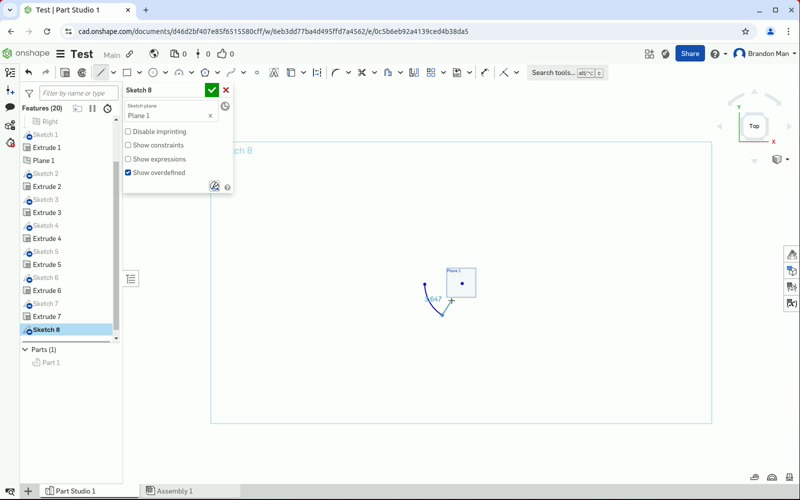
key_up(shift)
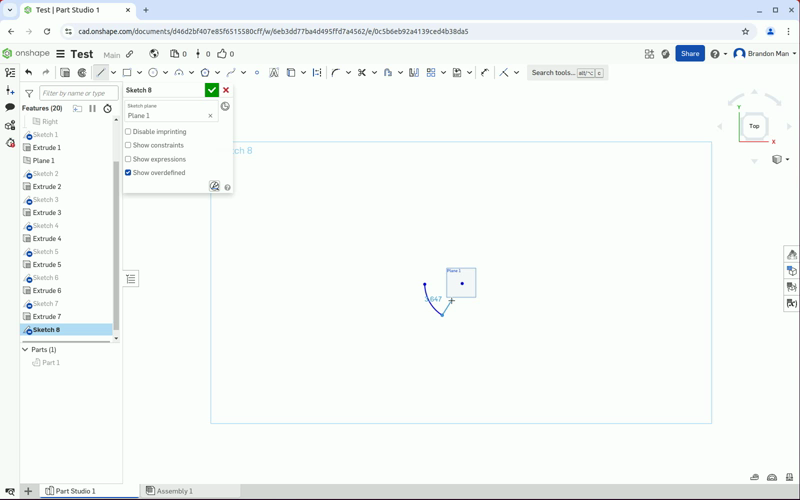
key_down(shift)
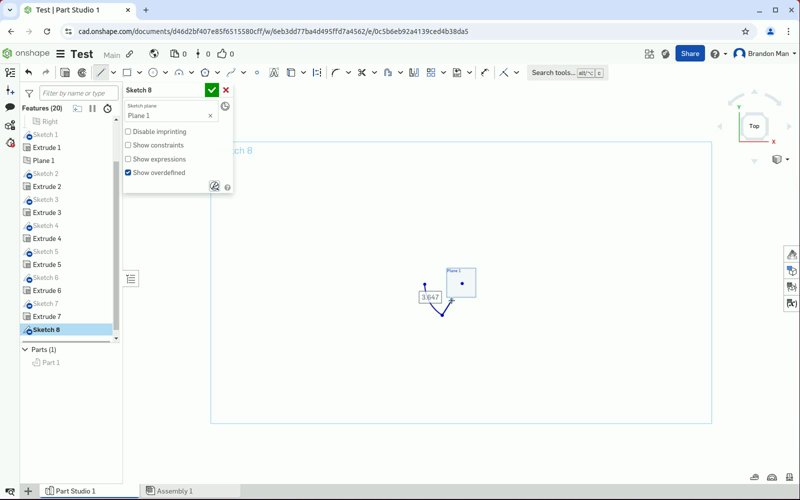
mouse_move(481, 300)
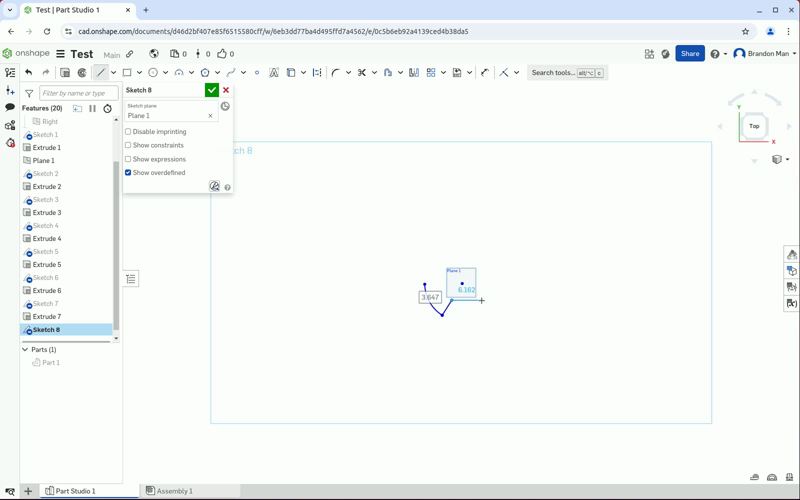
mouse_move(442, 284)
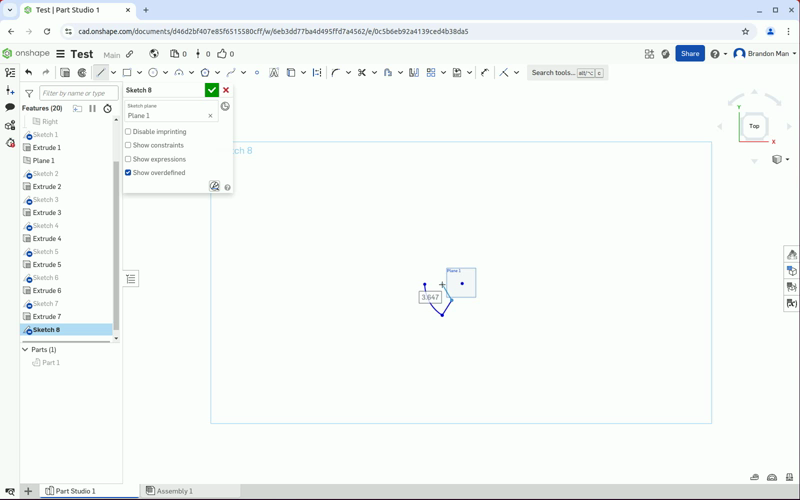
click(442, 284)
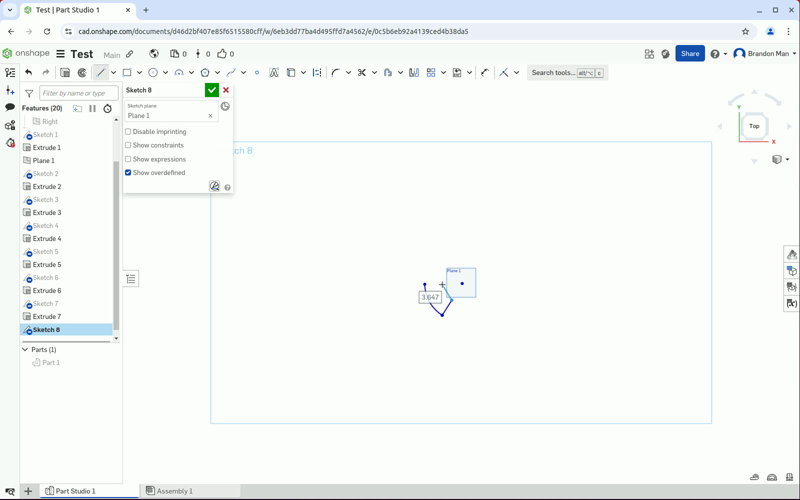
key_up(shift)
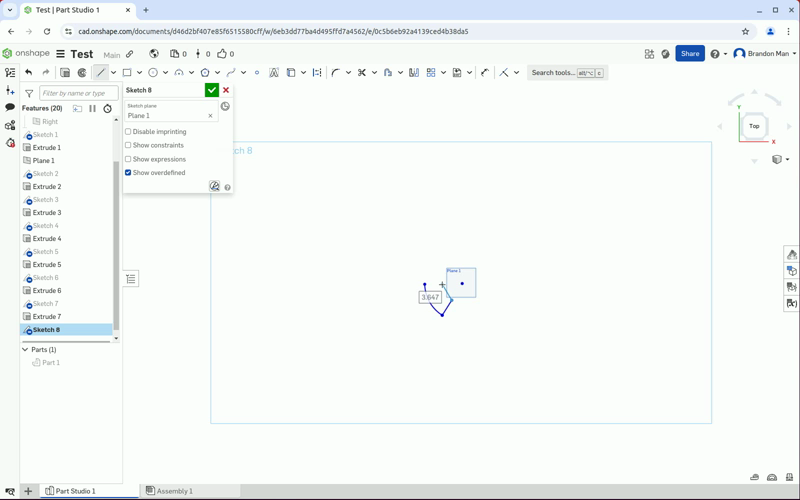
mouse_move(472, 284)
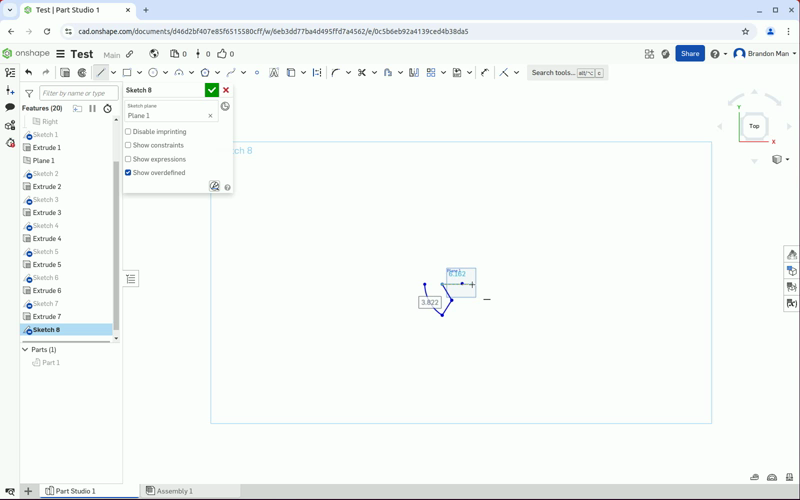
key_down(shift)
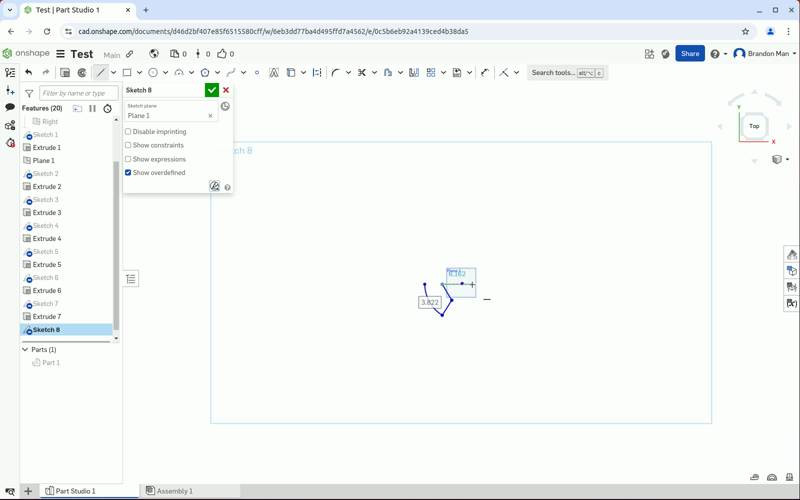
mouse_move(424, 284)
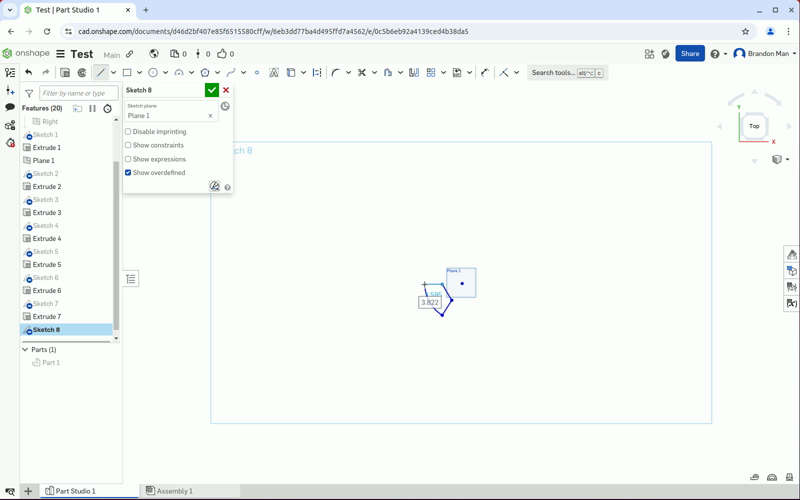
key_up(shift)
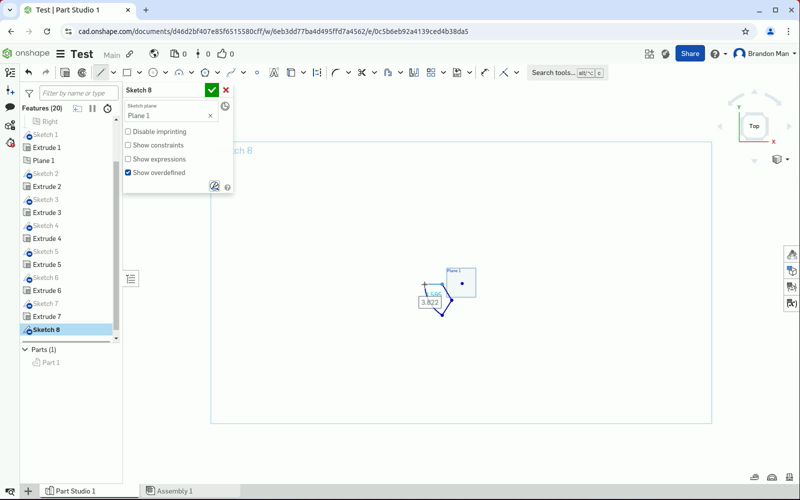
click(424, 284)
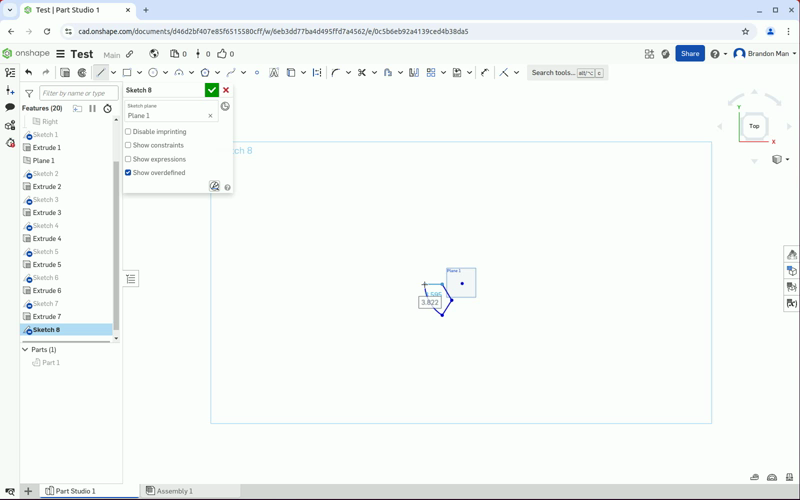
key(esc)
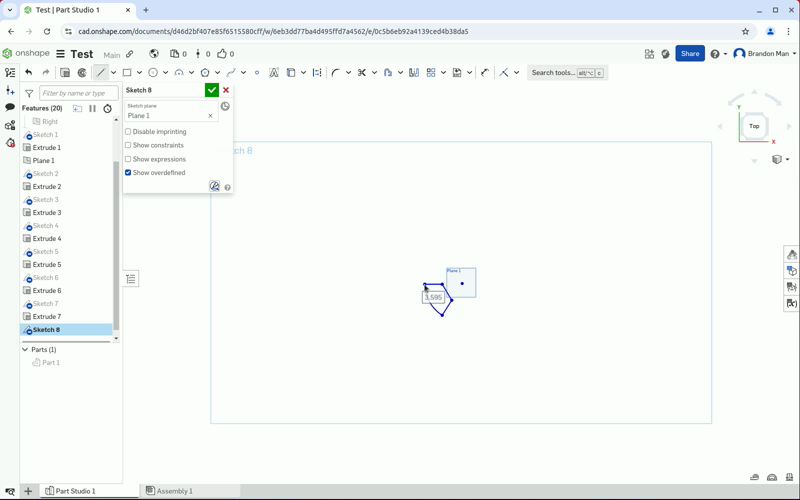
mouse_move(447, 298)
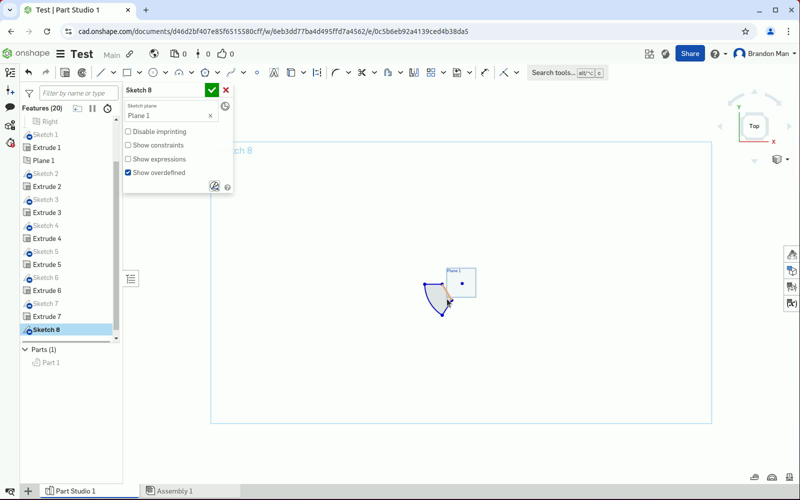
scroll(6)
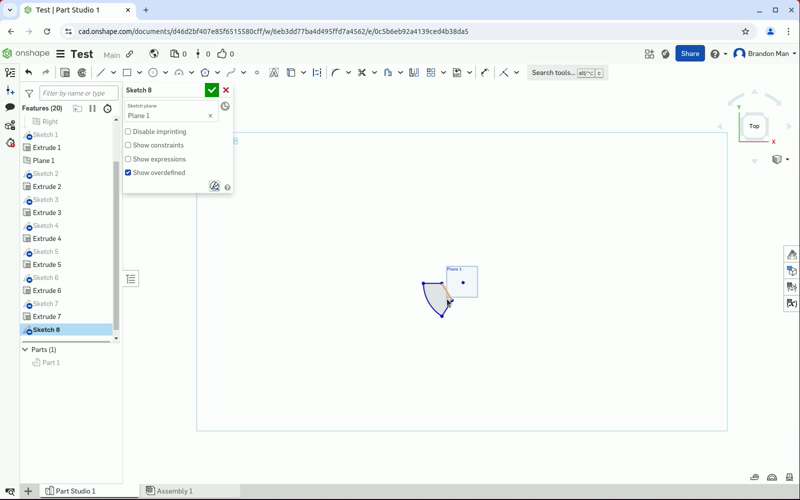
scroll(6)
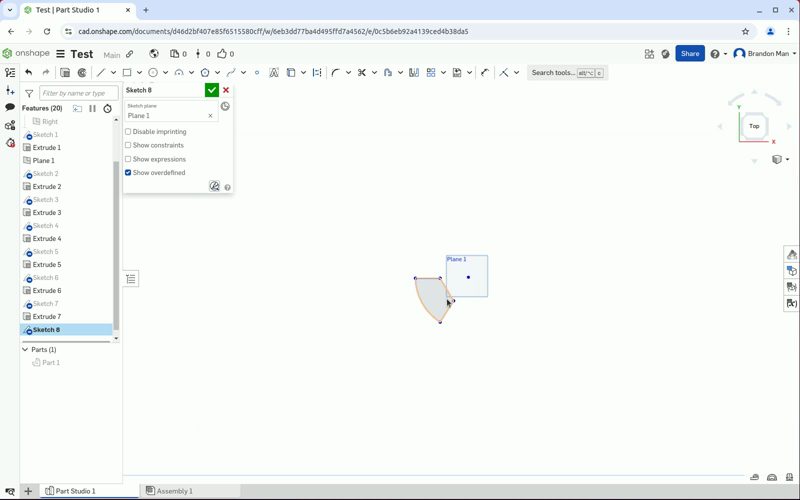
scroll(6)
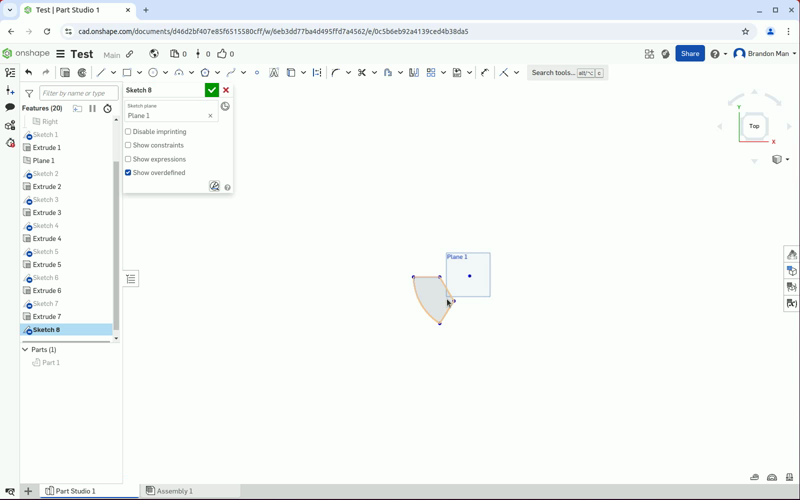
scroll(6)
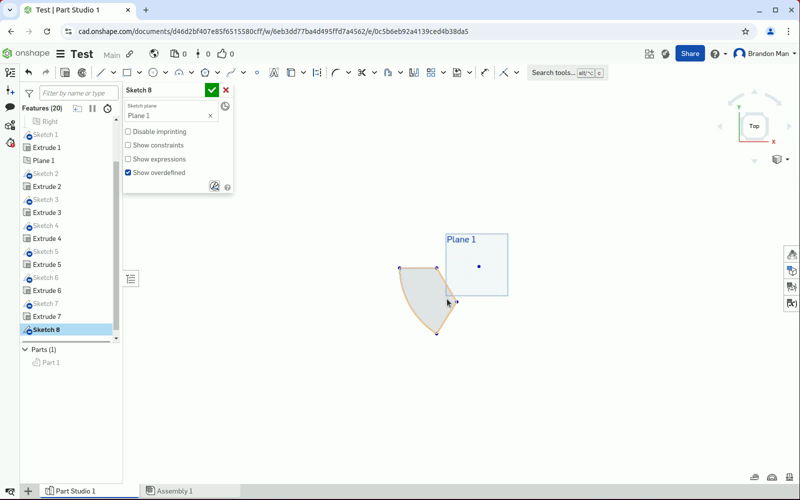
scroll(6)
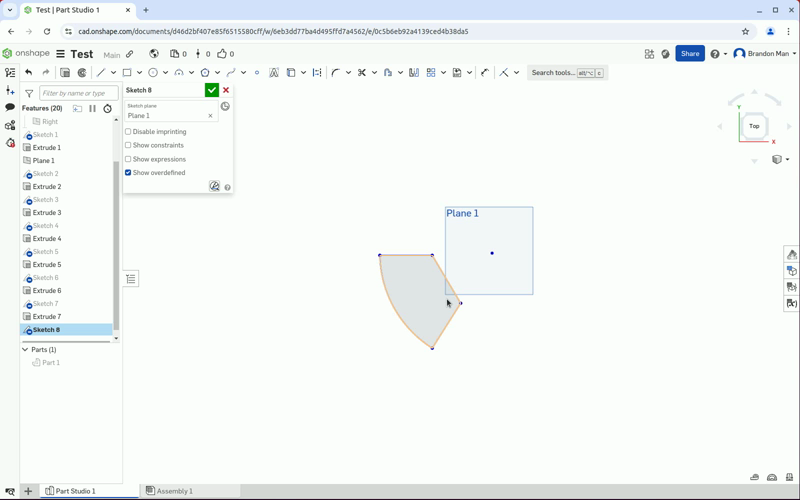
scroll(6)
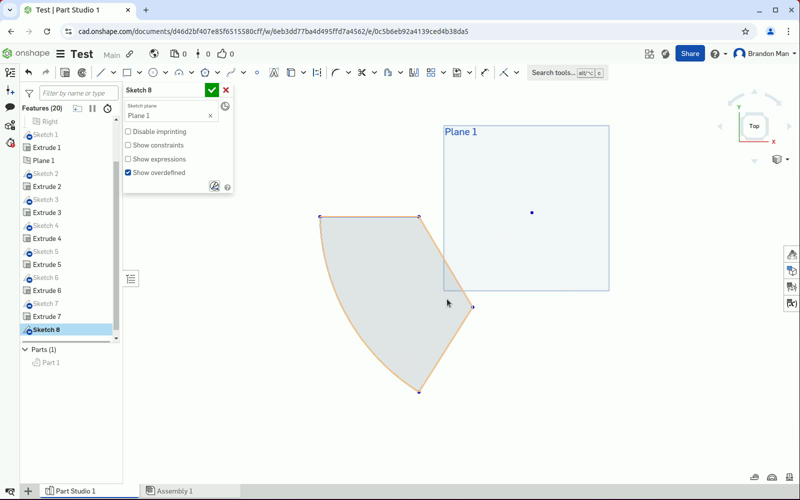
scroll(6)
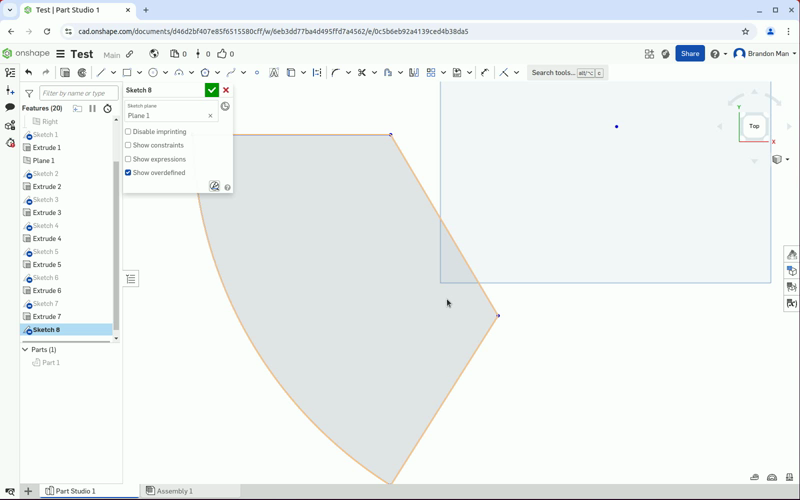
click(447, 298)
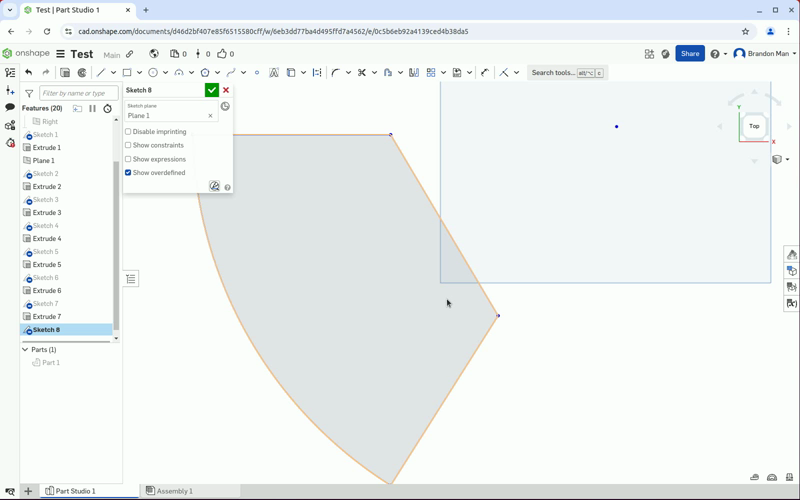
scroll(-6)
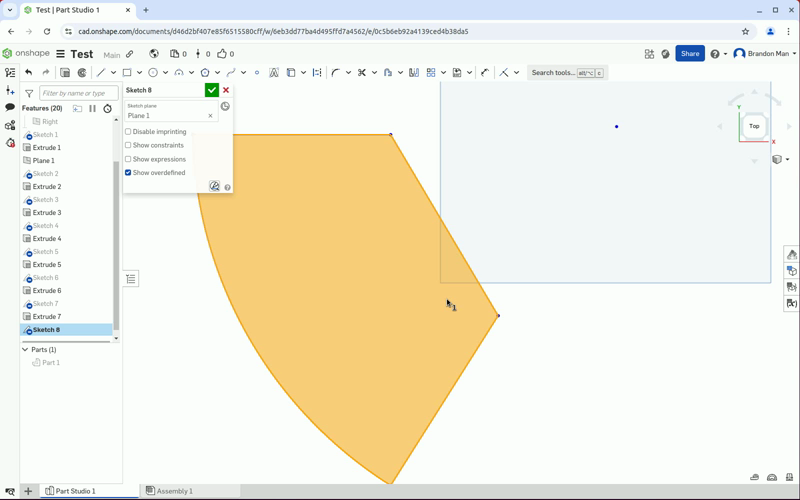
scroll(-6)
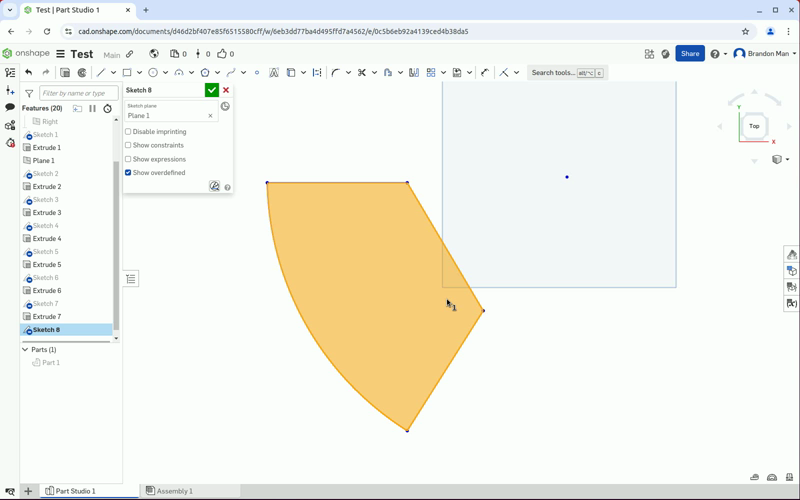
scroll(-6)
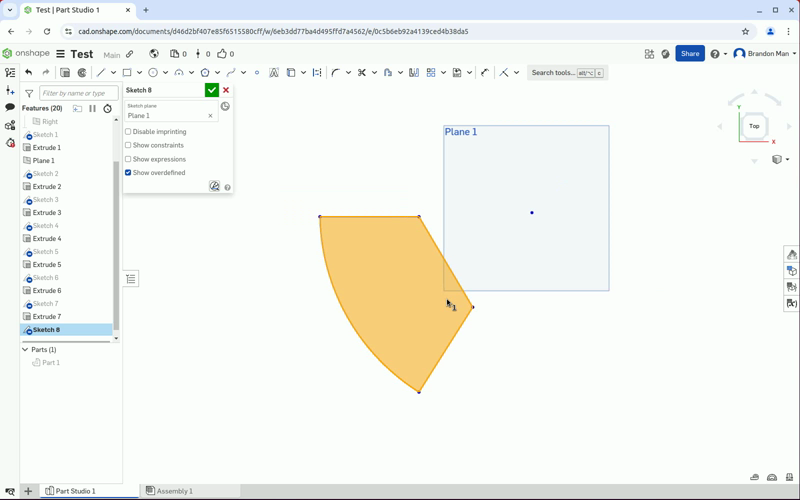
scroll(-6)
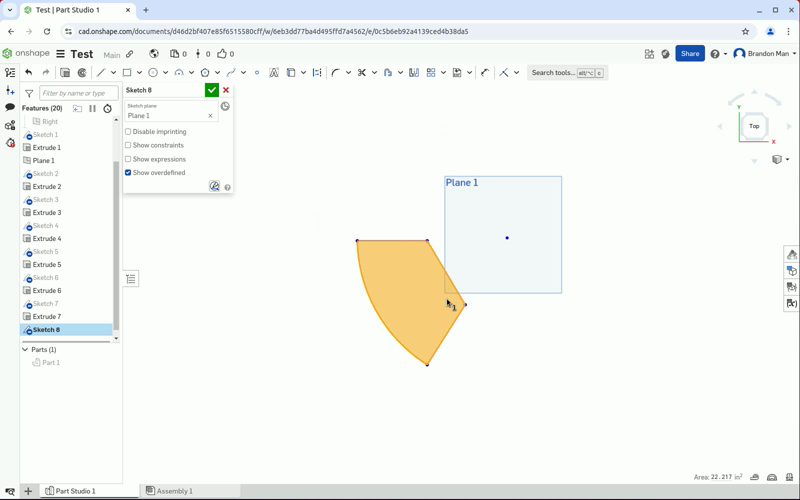
scroll(-6)
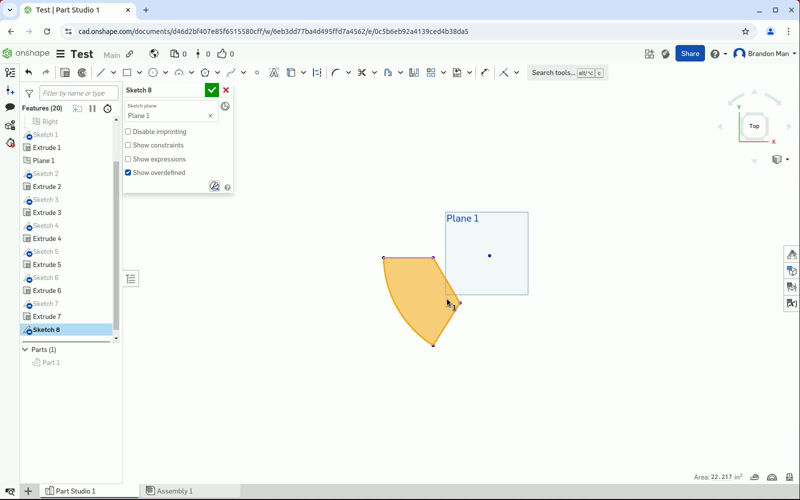
scroll(-6)
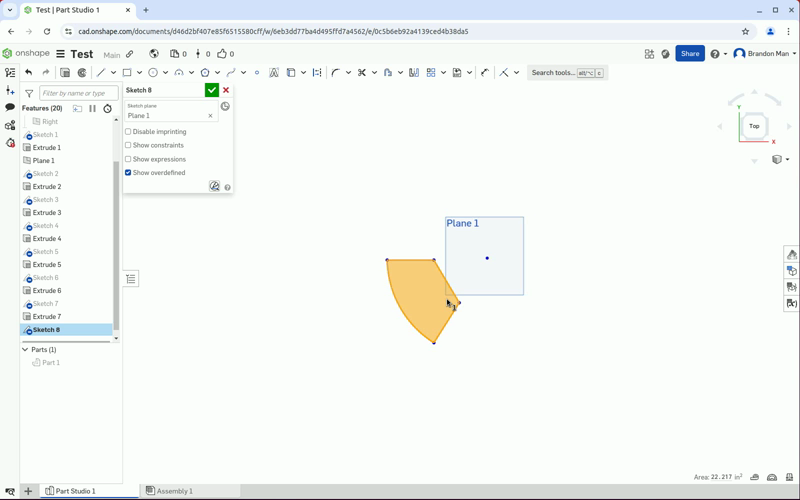
scroll(-6)
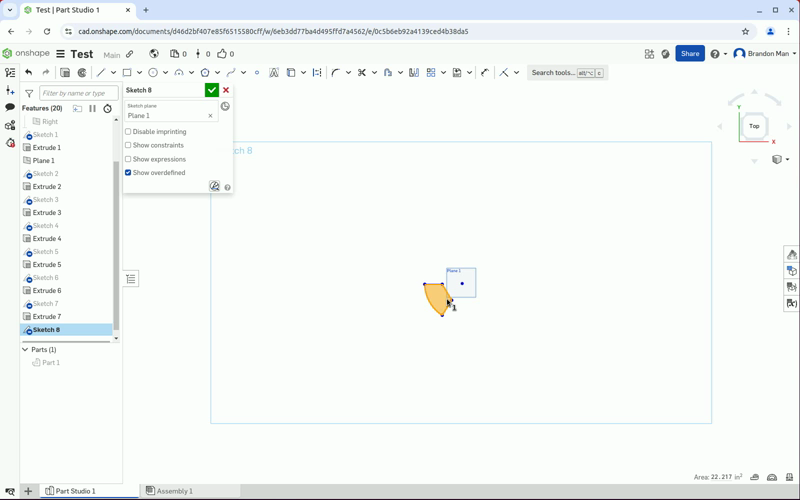
mouse_move(73, 352)
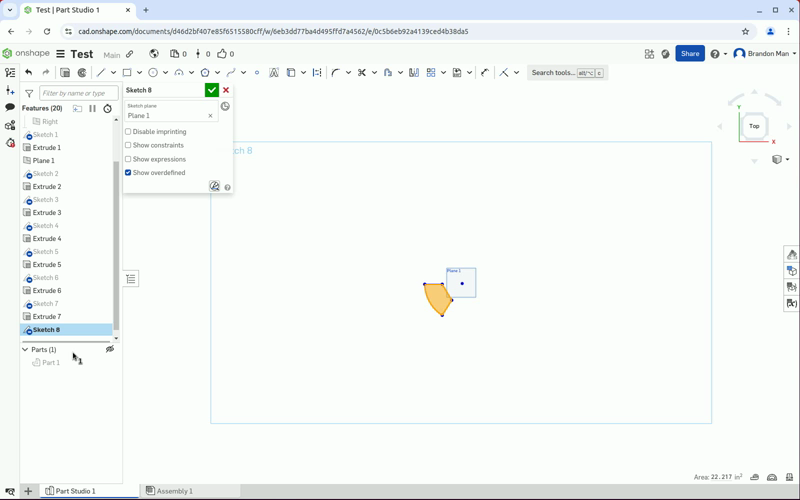
key(shift+y)
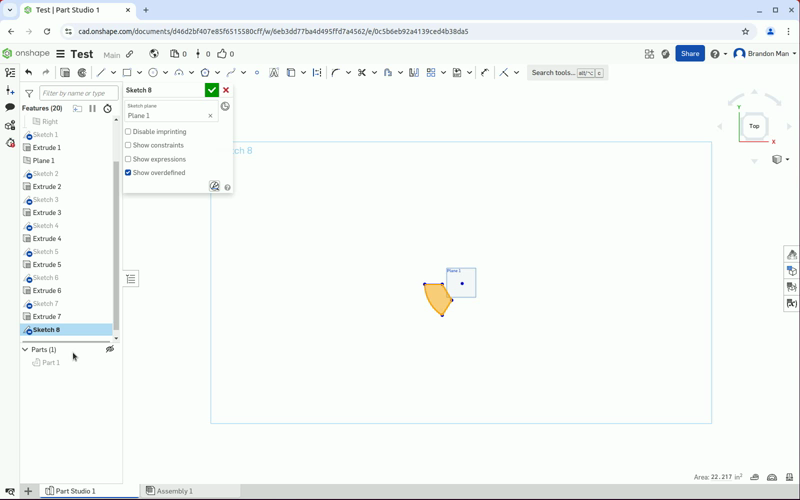
key(shift+e)
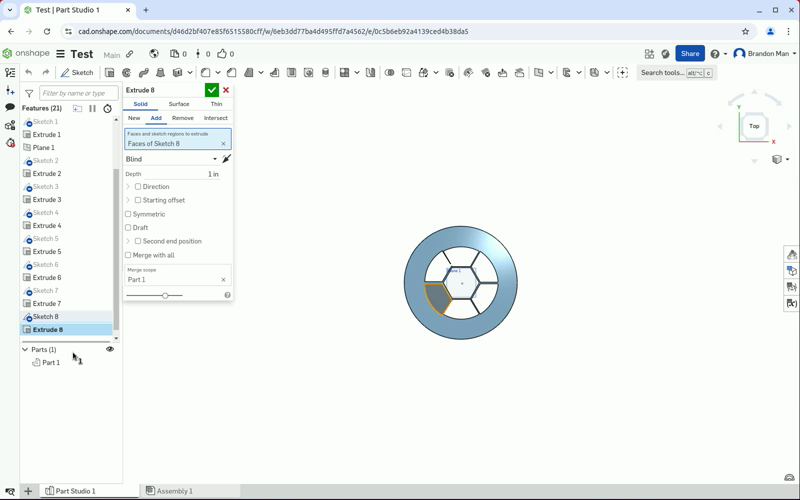
mouse_move(143, 106)
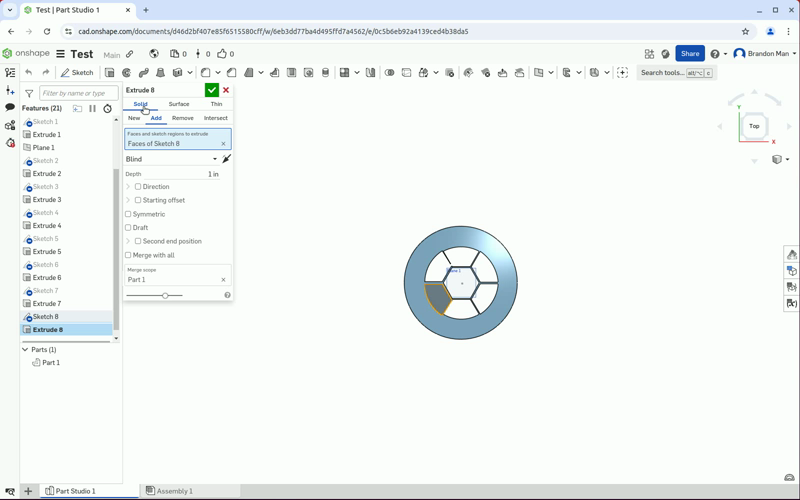
click(143, 106)
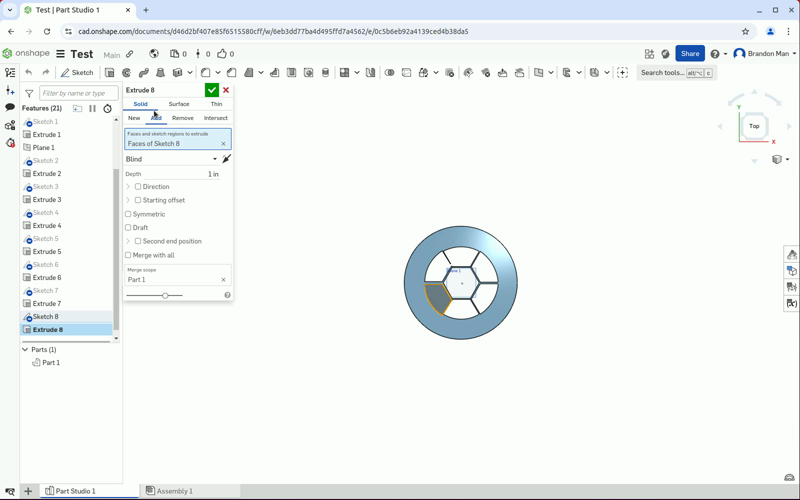
mouse_move(186, 120)
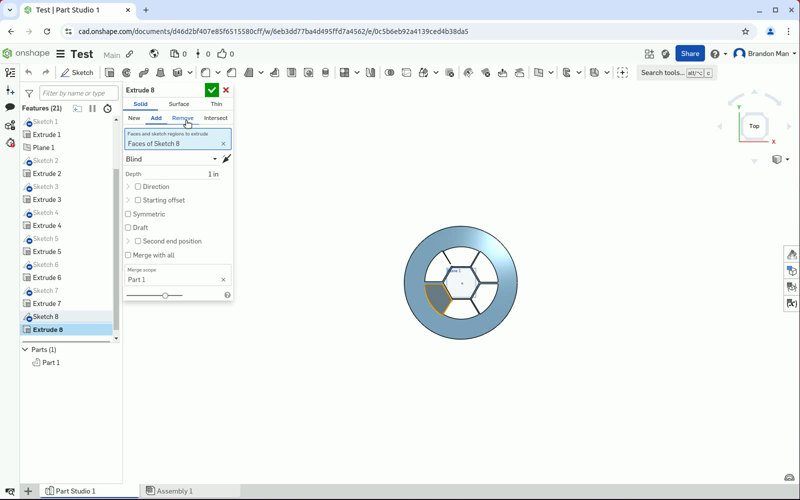
click(186, 120)
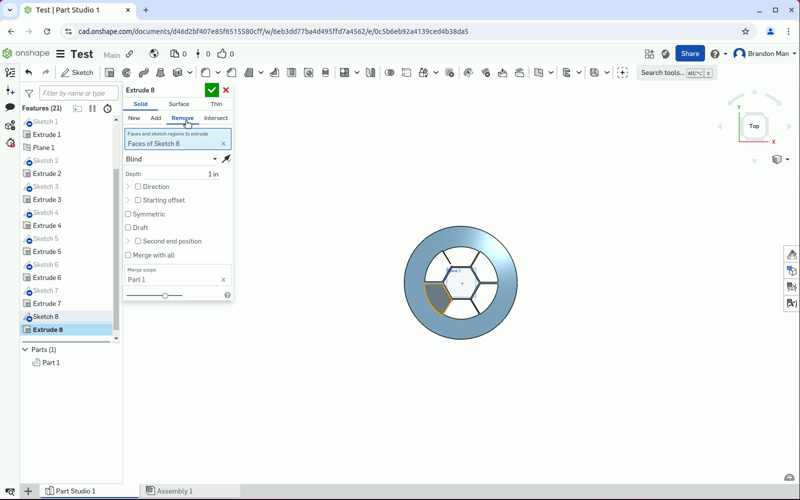
key(tab, 4)
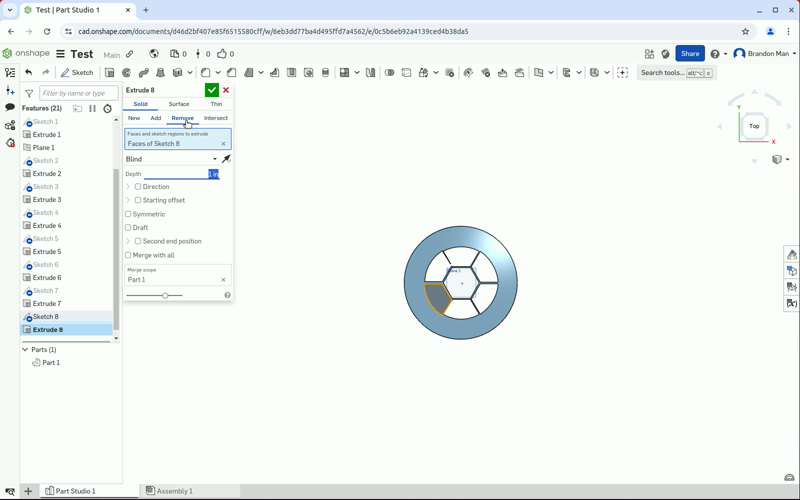
text(23.108)
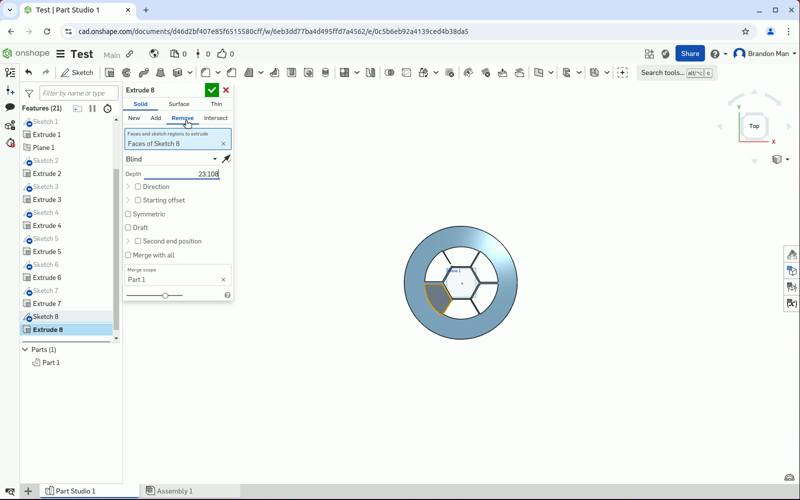
key(tab, 6)
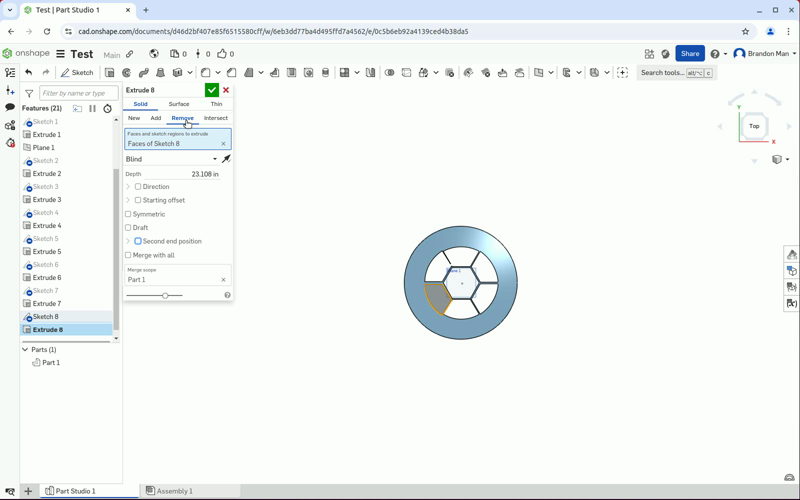
key(space)
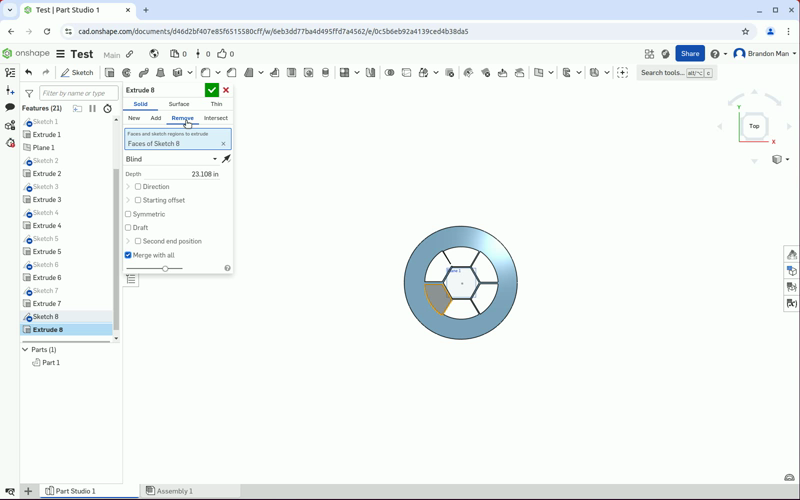
key(enter)
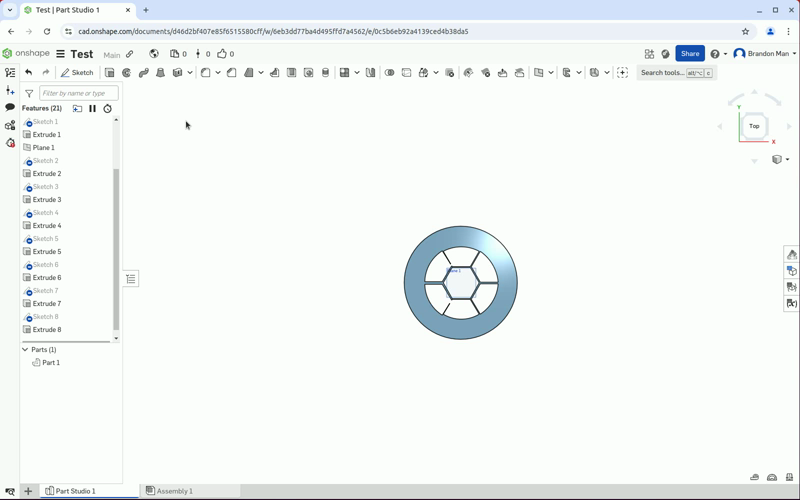
key(shift+h)
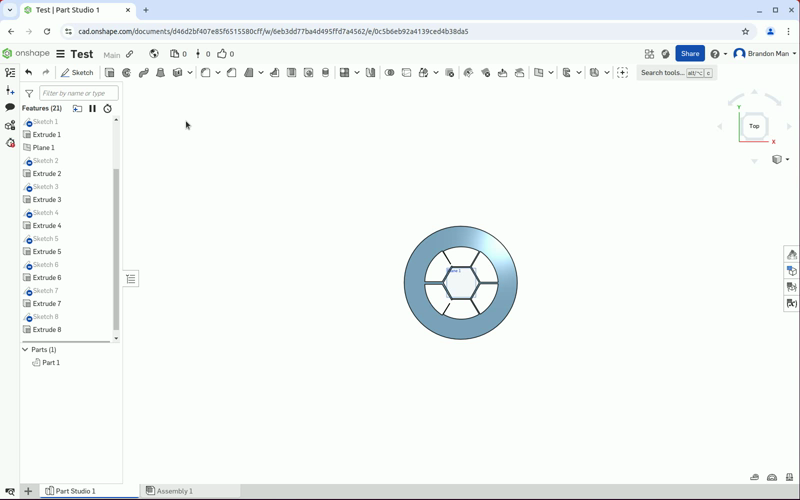
key(shift+h)
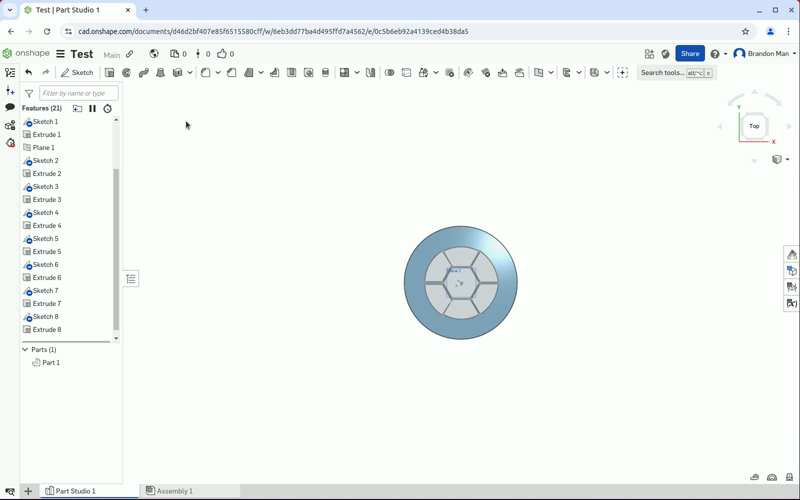
key(shift+7)
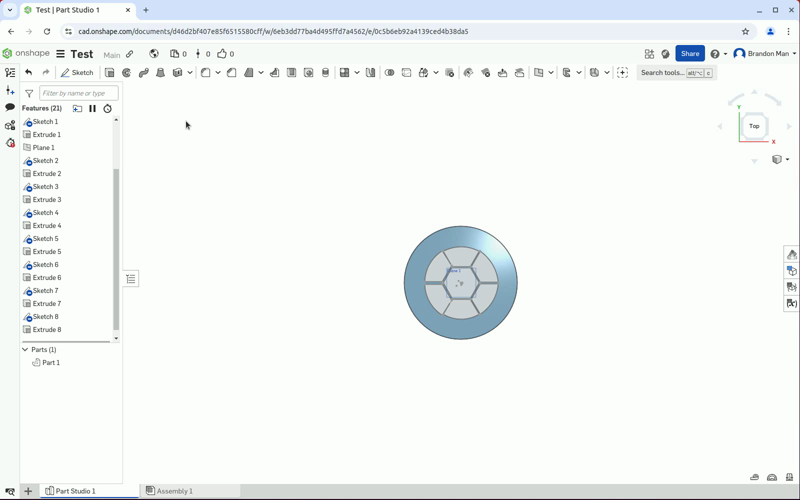
key(up, 3)
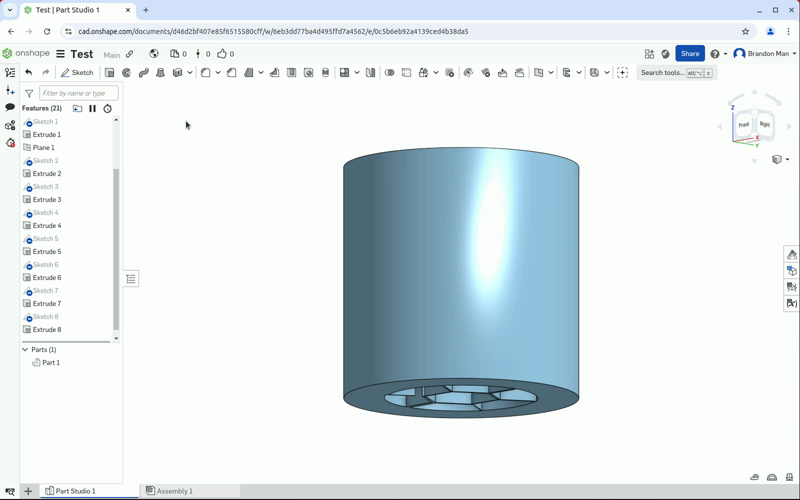
key(left, 3)
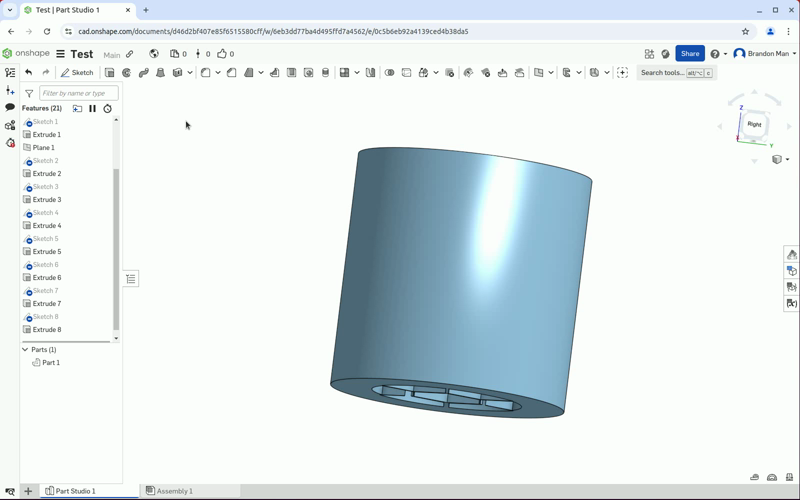
key(right, 3)
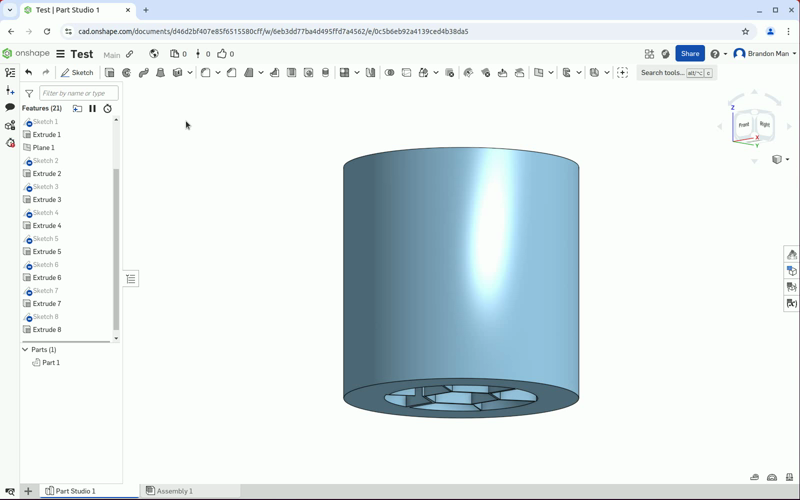
key(down, 3)
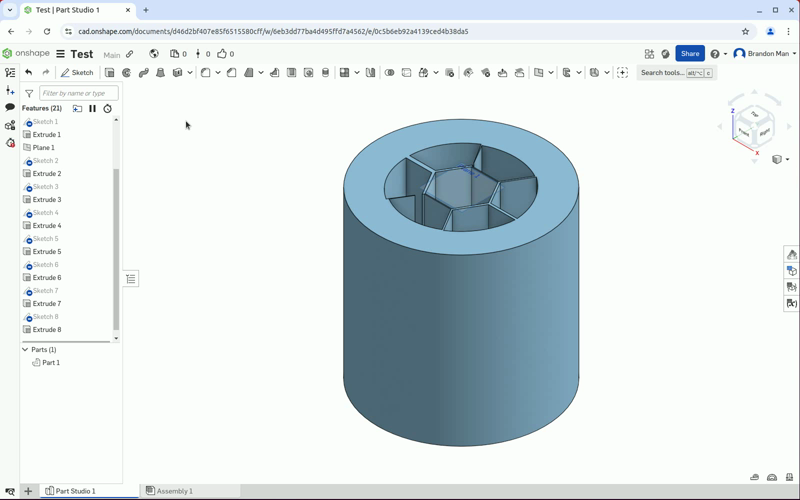
mouse_move(69, 124)
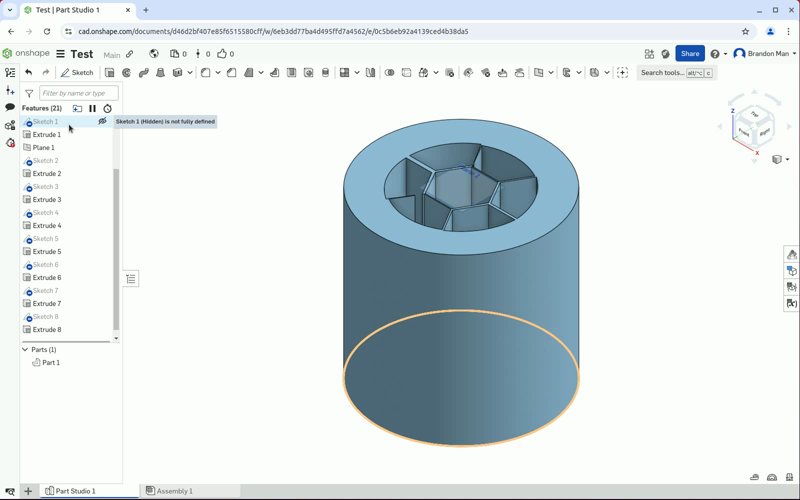
click(69, 124)